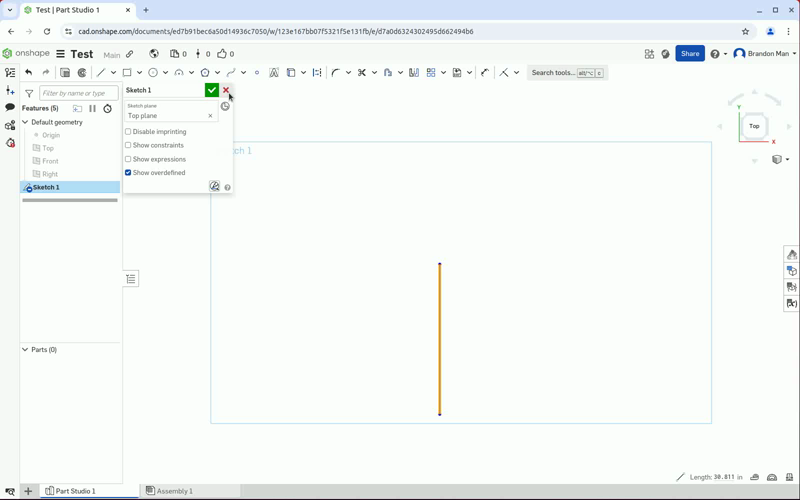
key(shift+h)
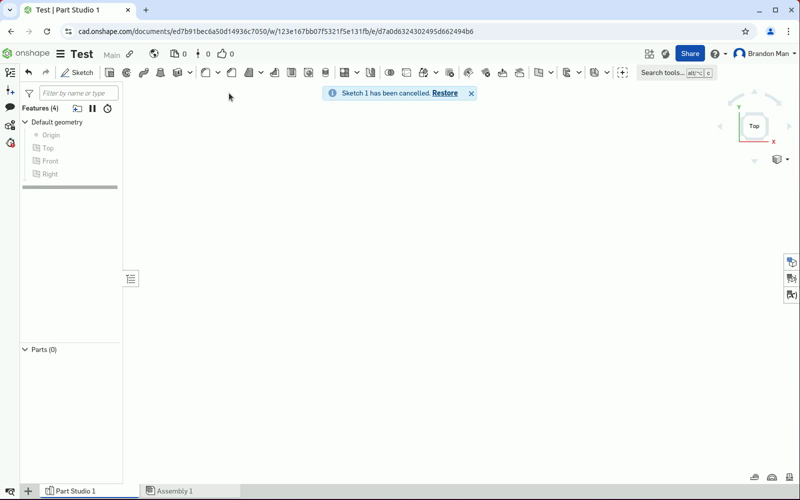
mouse_move(73, 352)
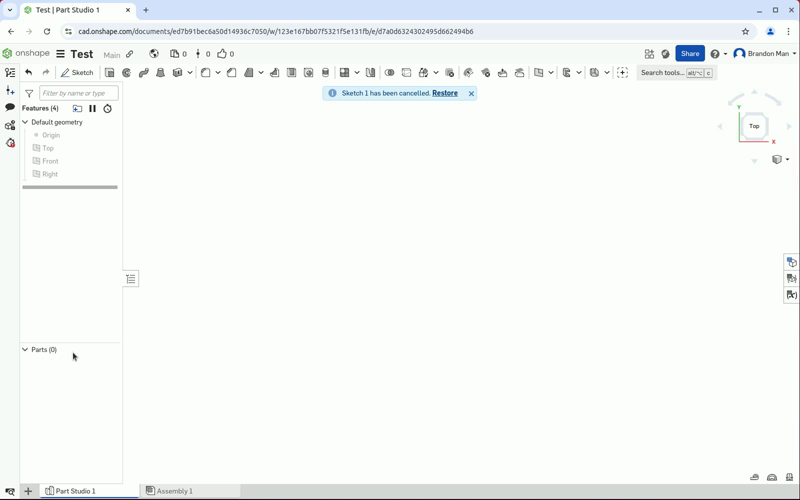
key(y)
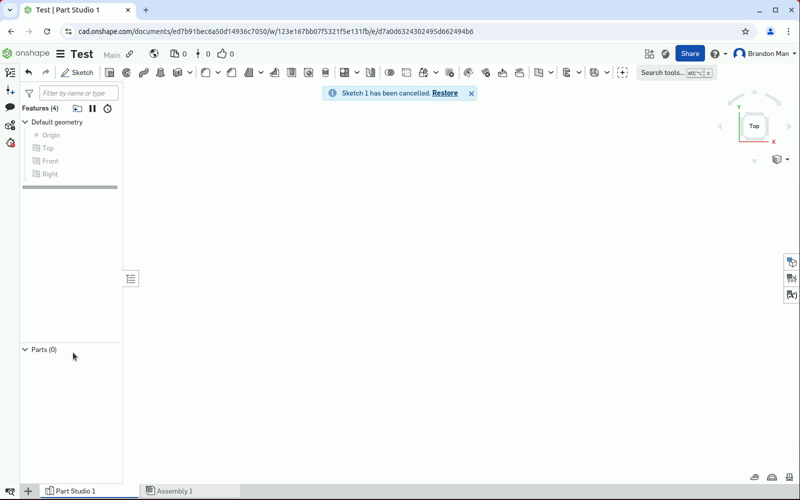
key(shift+p)
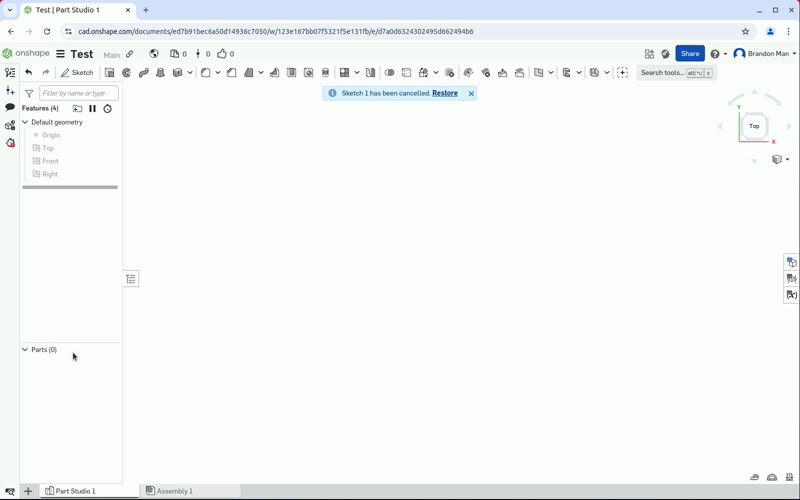
key(space)
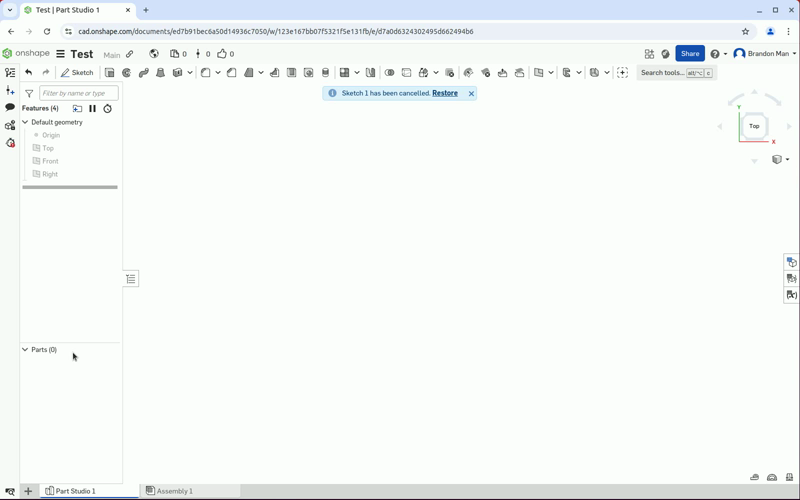
key_down(shift)
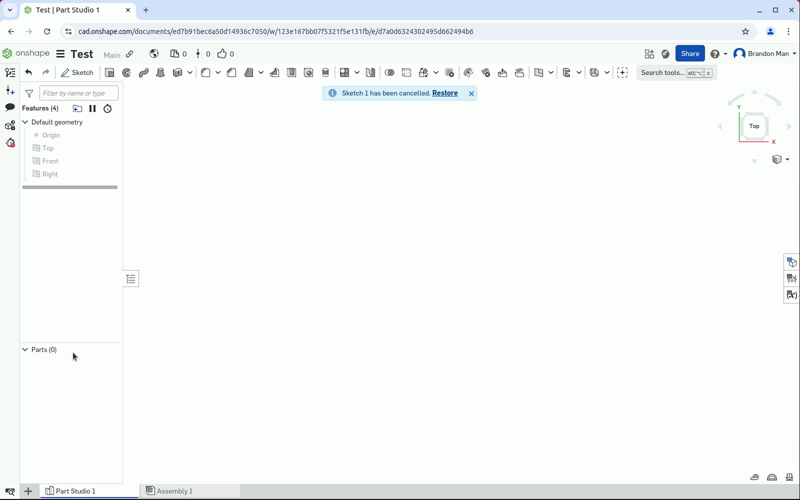
key(up)
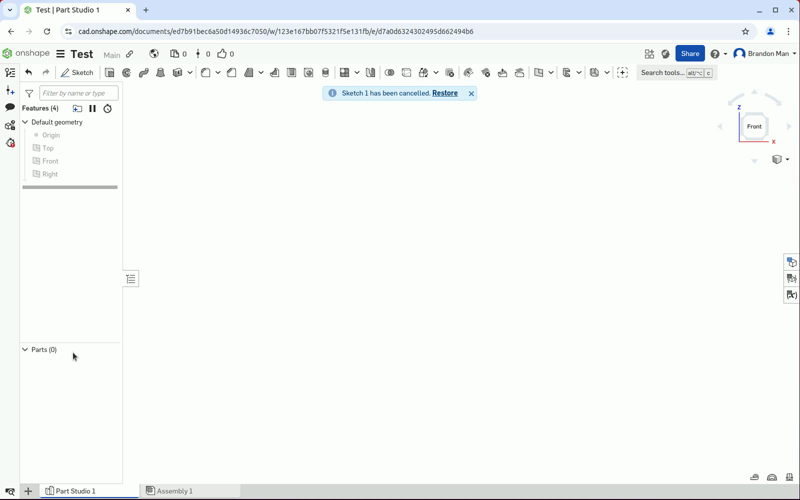
key_up(shift)
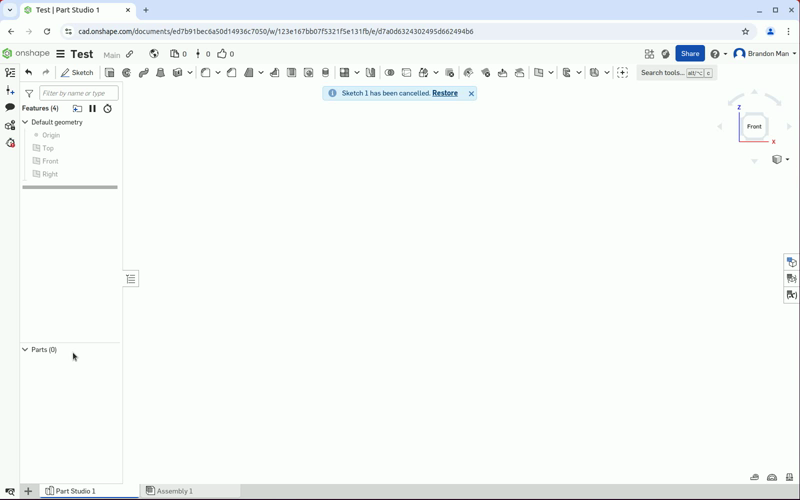
mouse_move(73, 352)
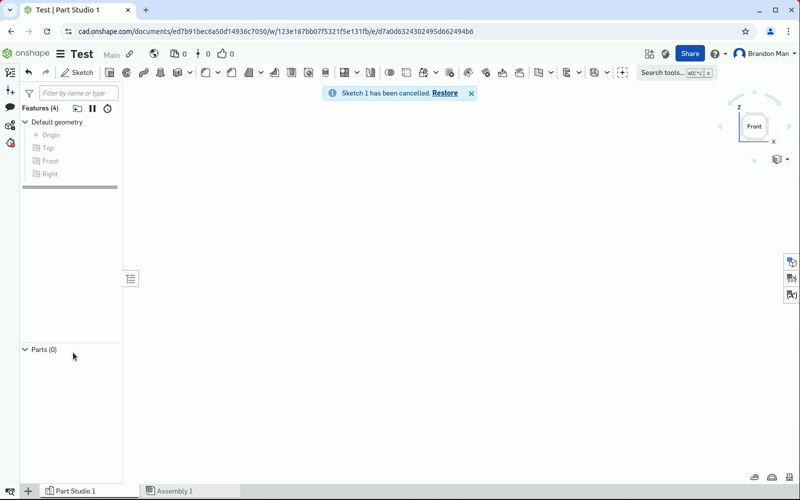
key(shift+y)
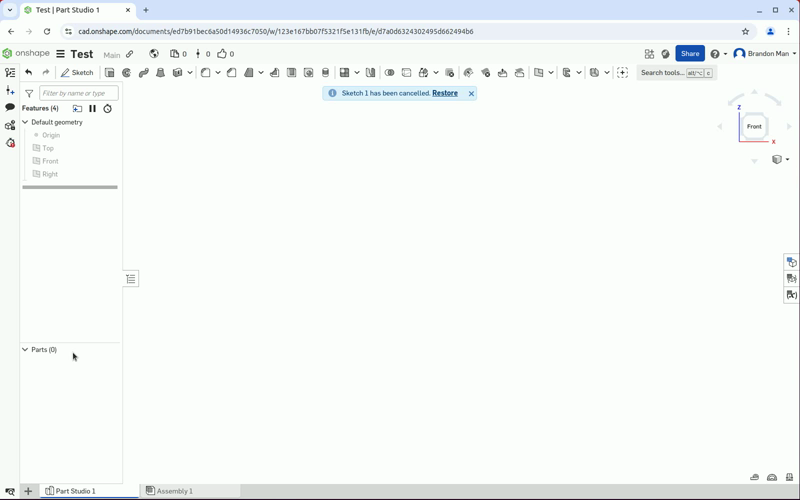
key(shift+s)
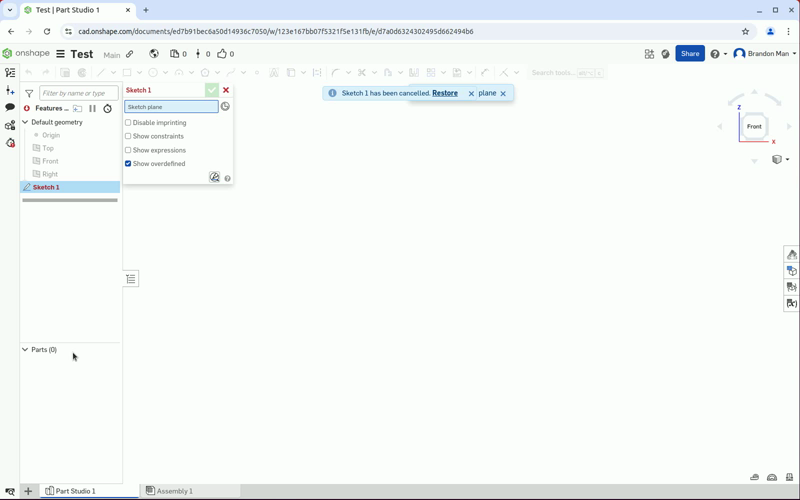
mouse_move(73, 163)
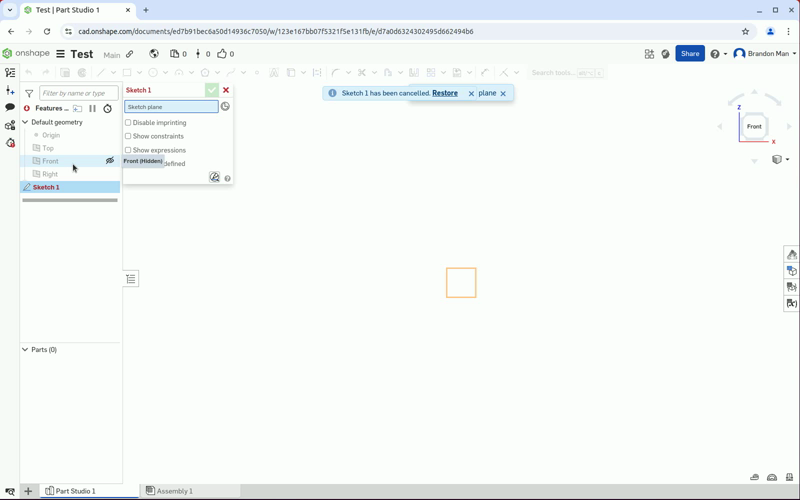
click(73, 163)
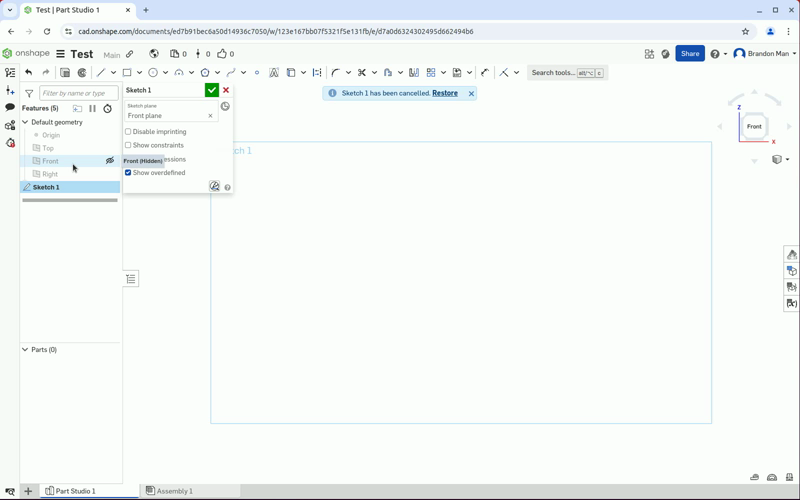
mouse_move(73, 352)
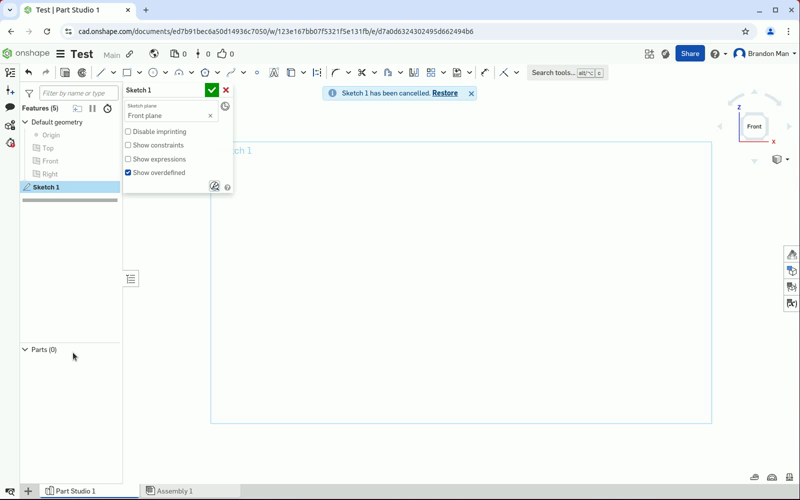
key(y)
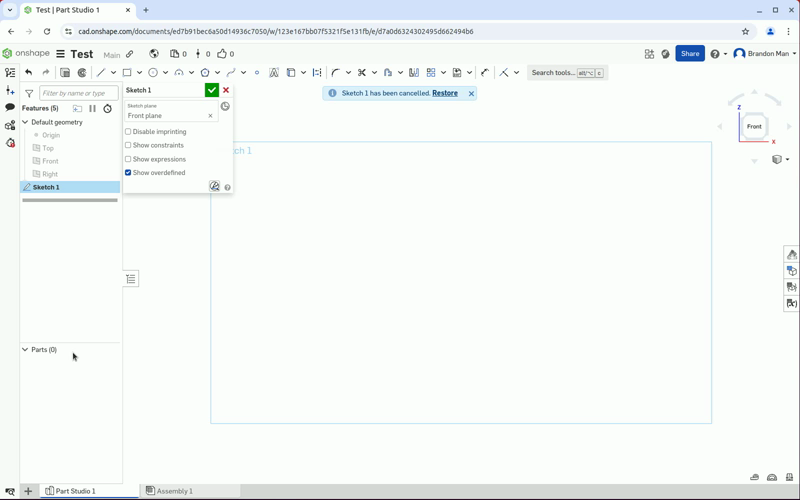
key(l)
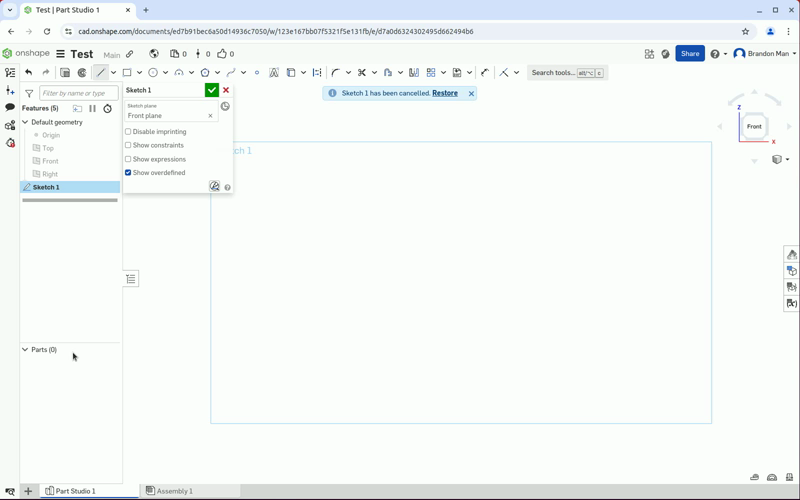
key_down(shift)
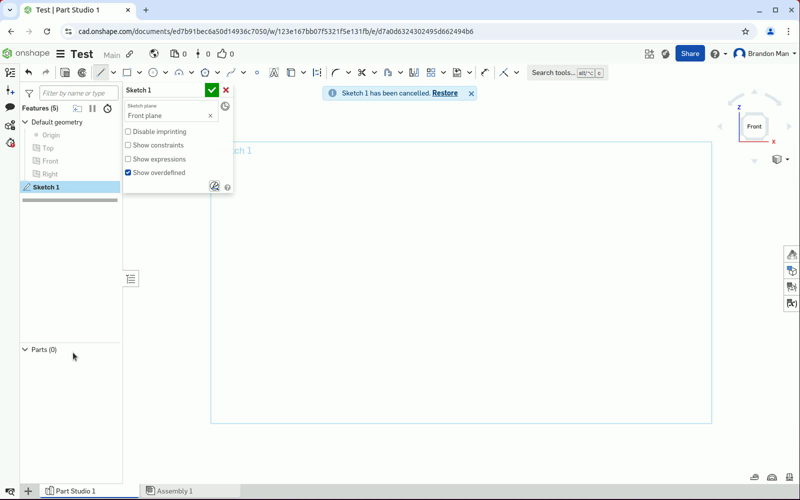
mouse_move(348, 282)
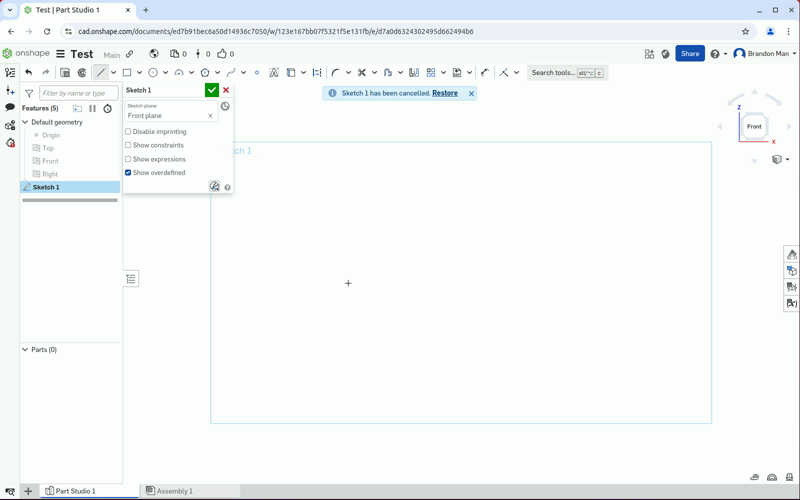
click(348, 282)
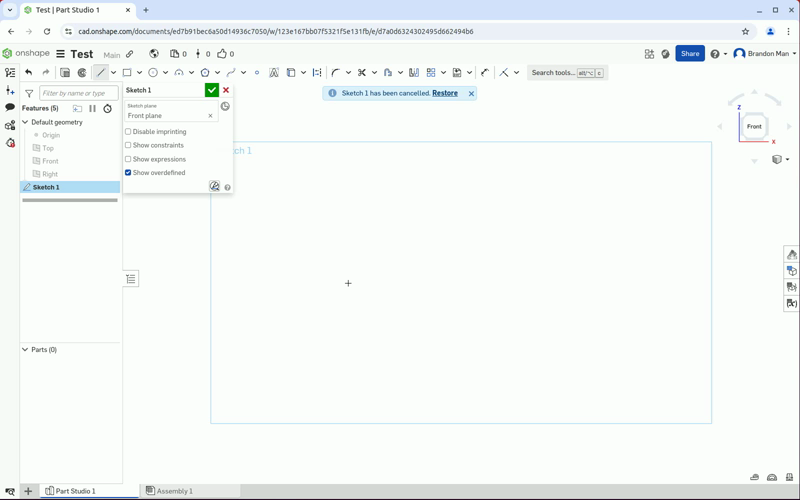
key_up(shift)
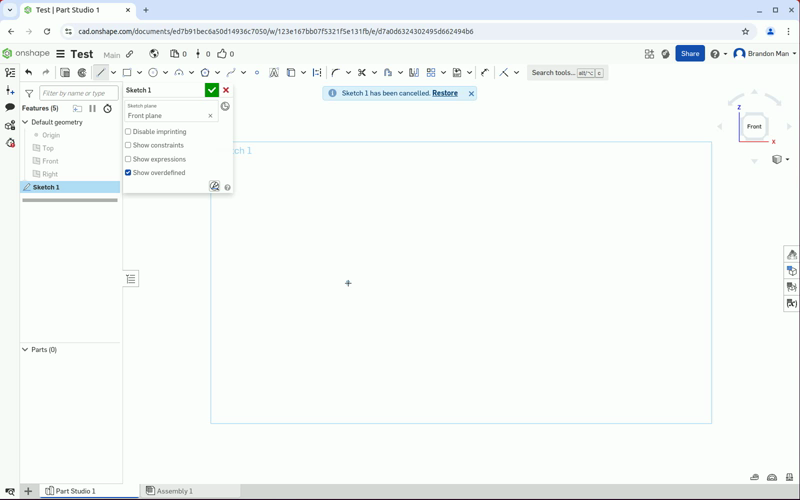
key_down(shift)
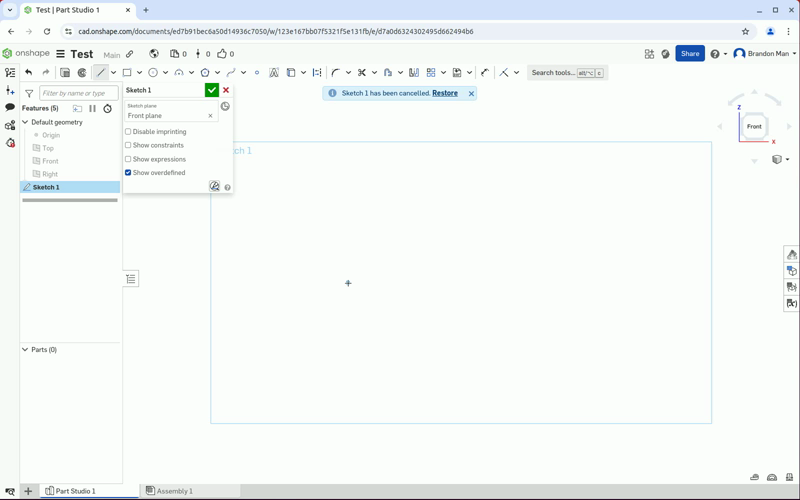
mouse_move(460, 282)
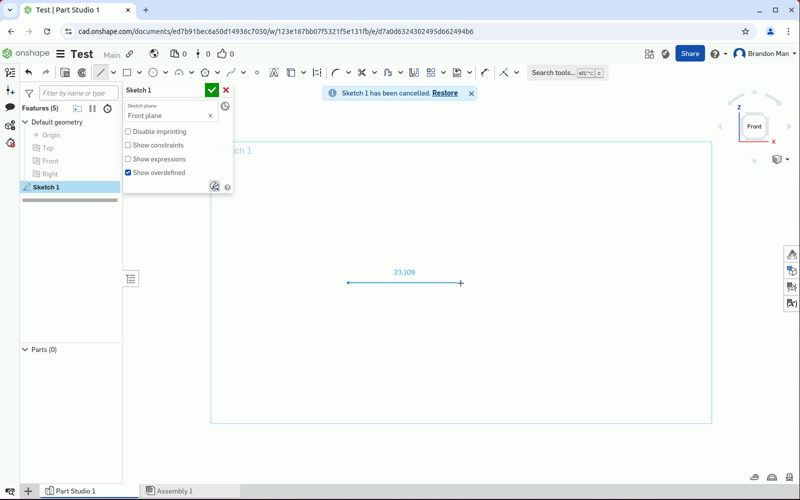
click(460, 282)
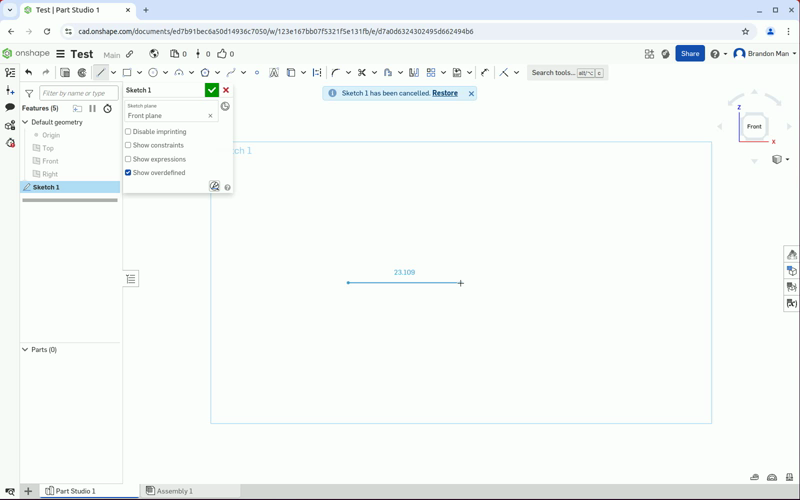
key_up(shift)
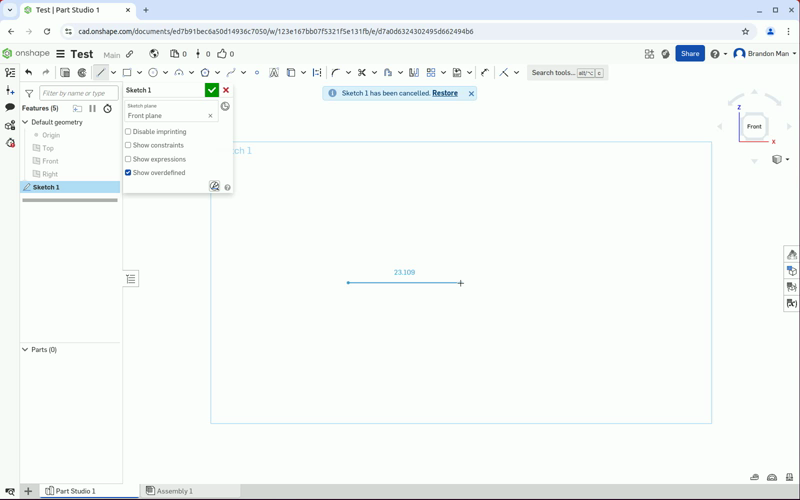
key_down(shift)
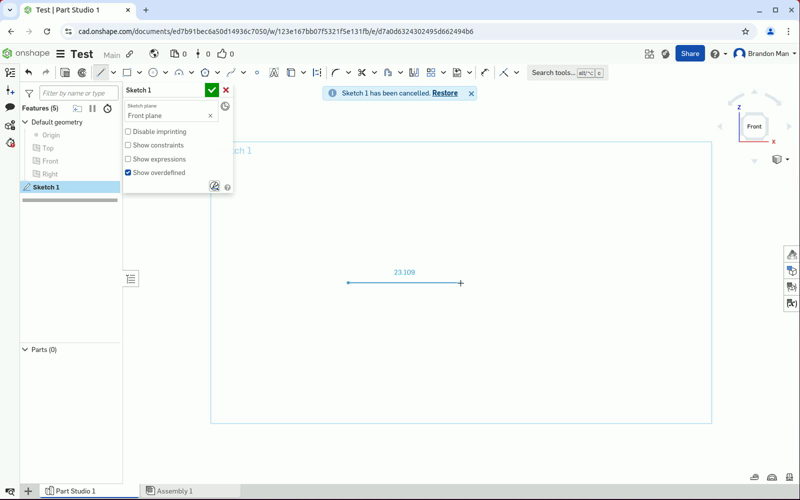
mouse_move(490, 282)
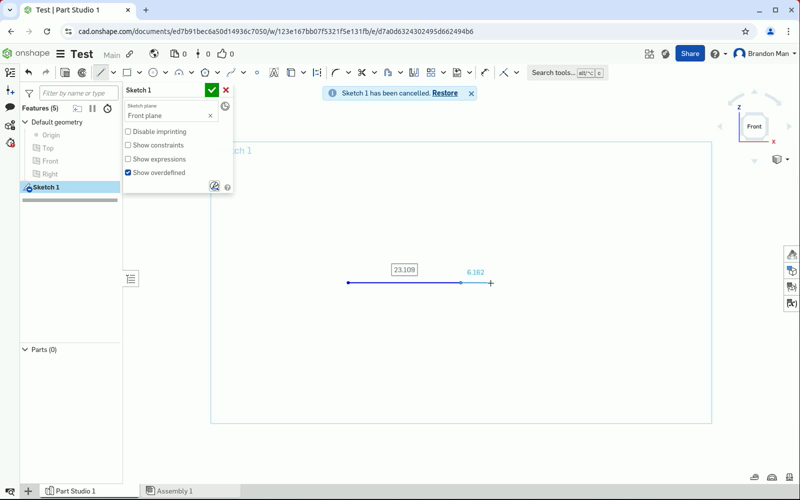
mouse_move(460, 254)
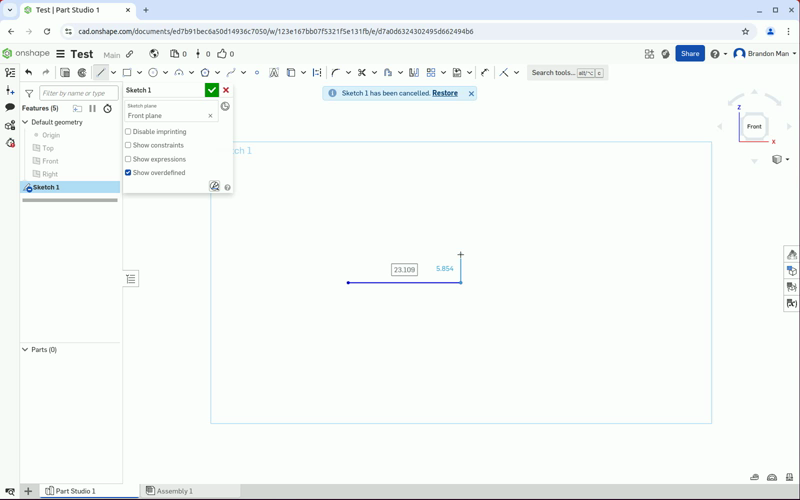
click(460, 254)
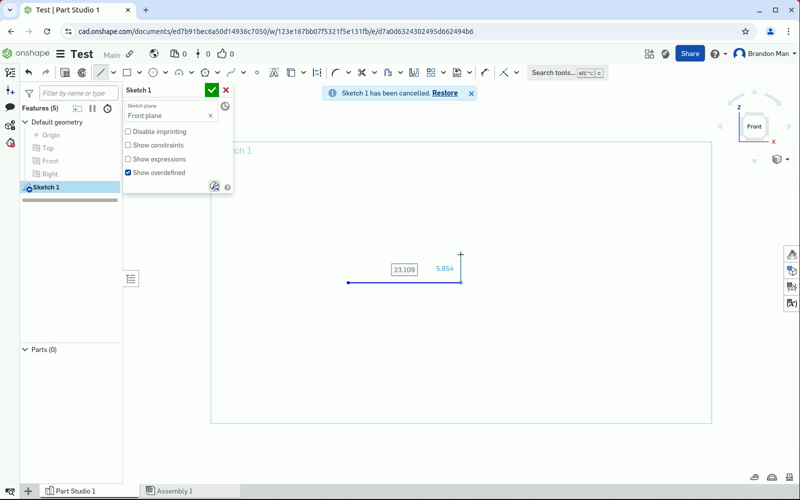
key_up(shift)
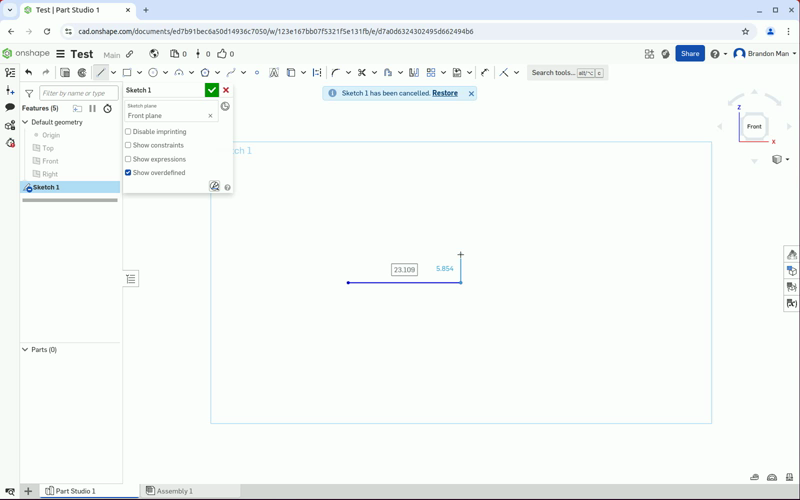
key_down(shift)
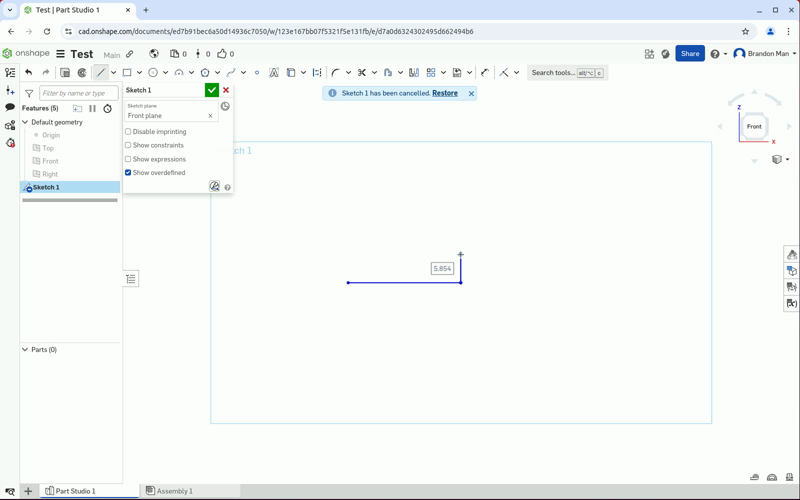
mouse_move(348, 254)
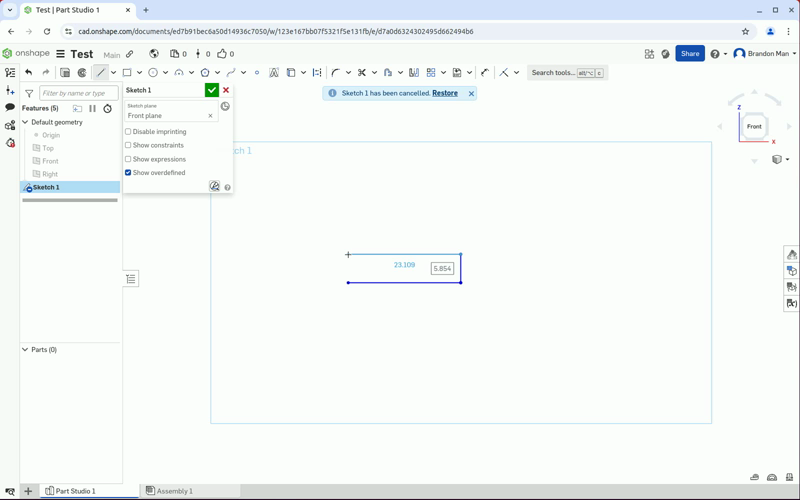
click(348, 254)
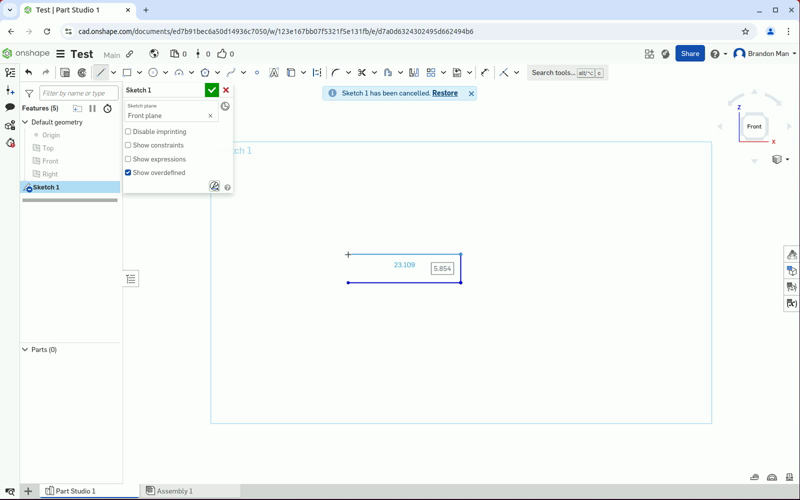
key_up(shift)
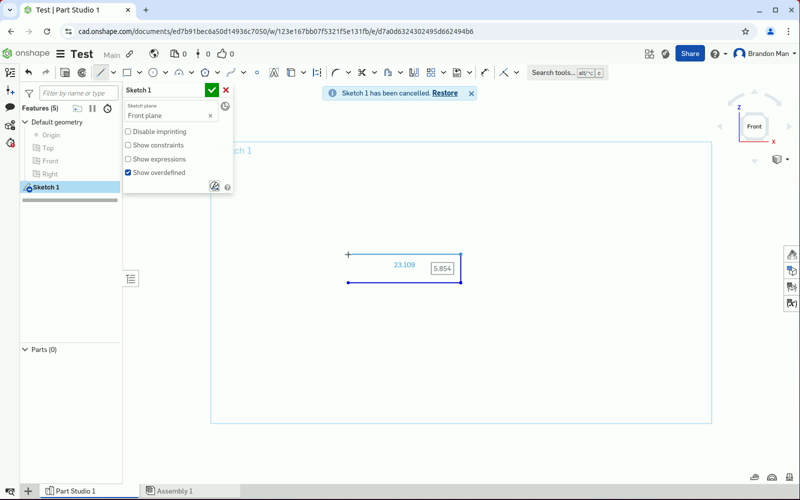
mouse_move(378, 254)
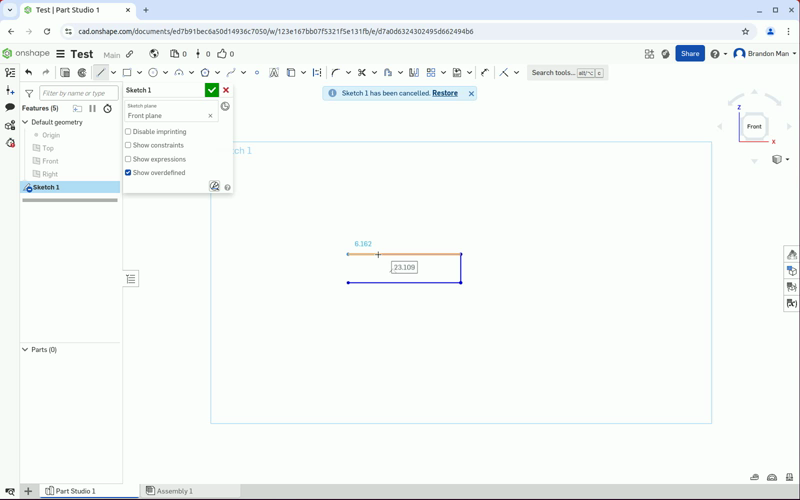
key_down(shift)
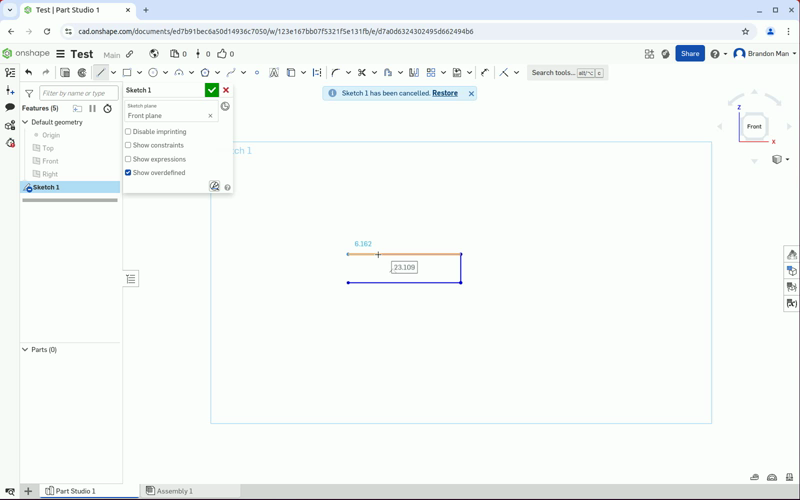
mouse_move(348, 282)
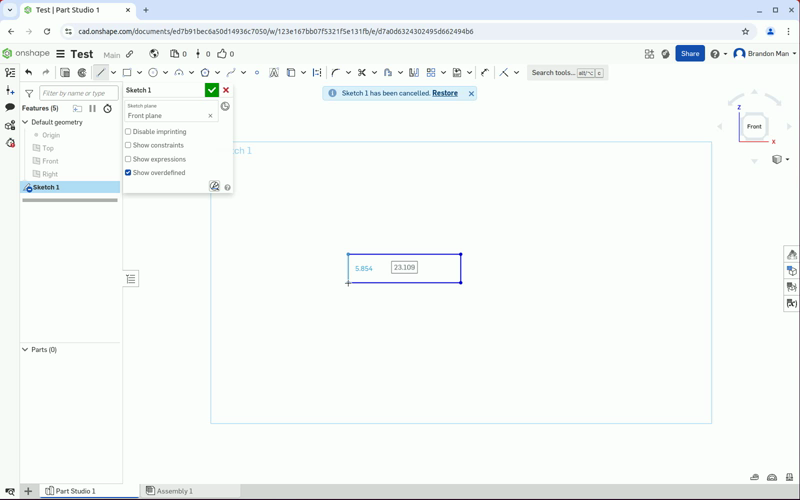
key_up(shift)
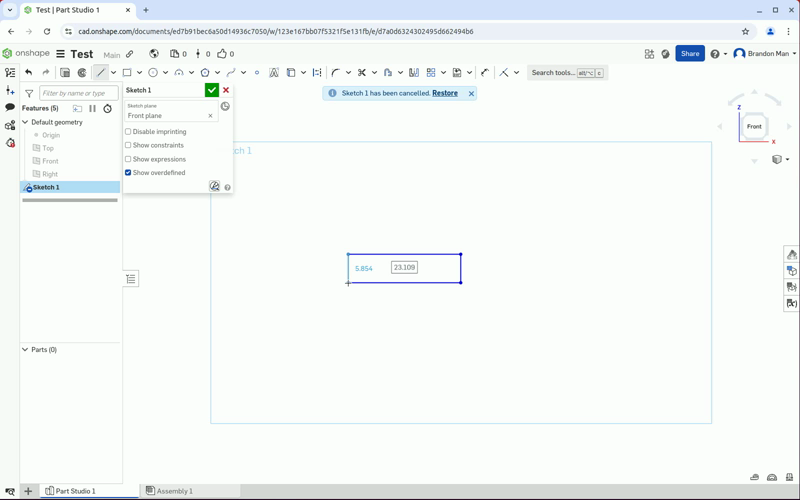
click(348, 282)
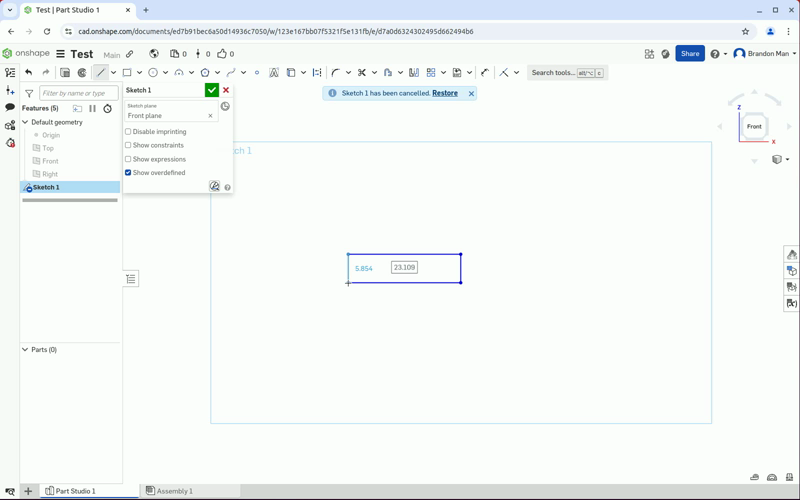
key(esc)
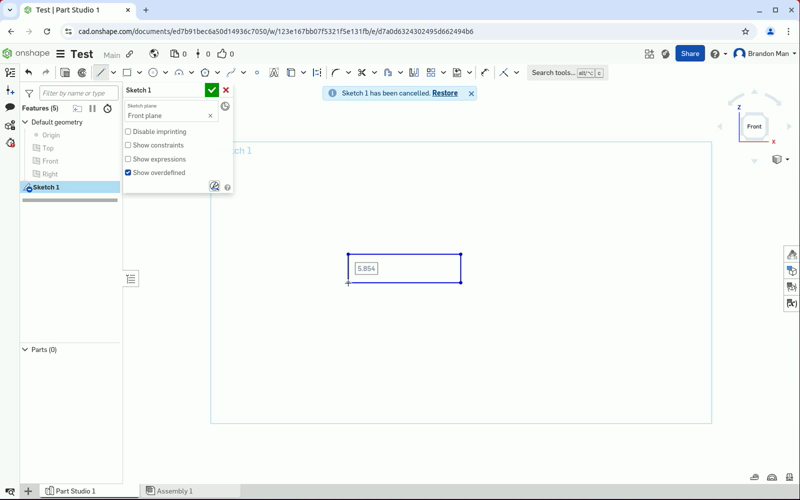
mouse_move(392, 265)
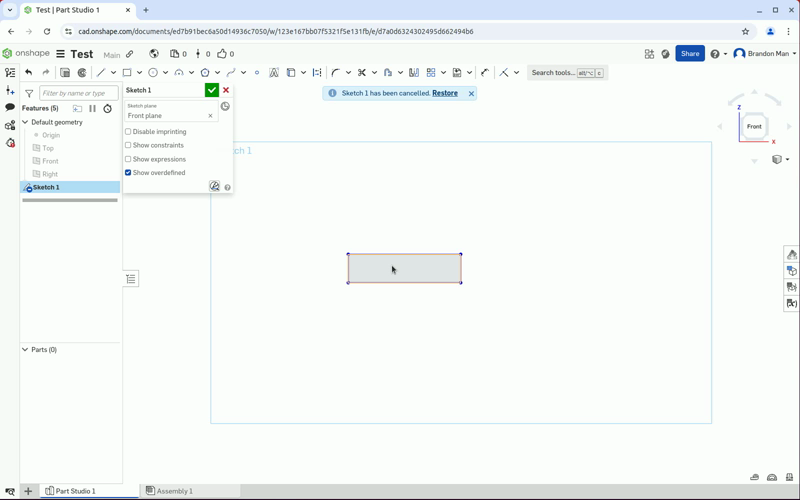
click(392, 265)
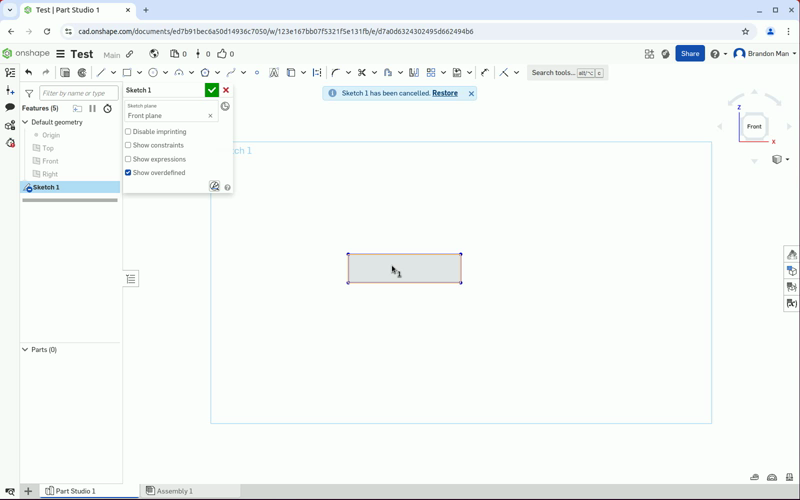
mouse_move(73, 352)
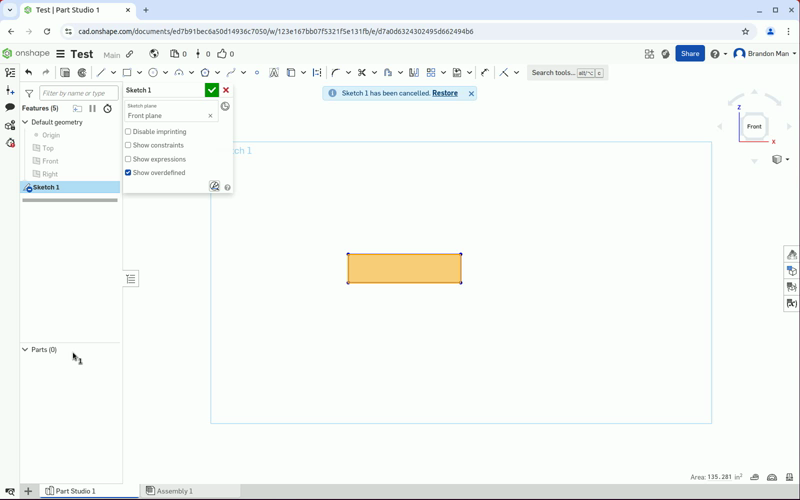
key(shift+y)
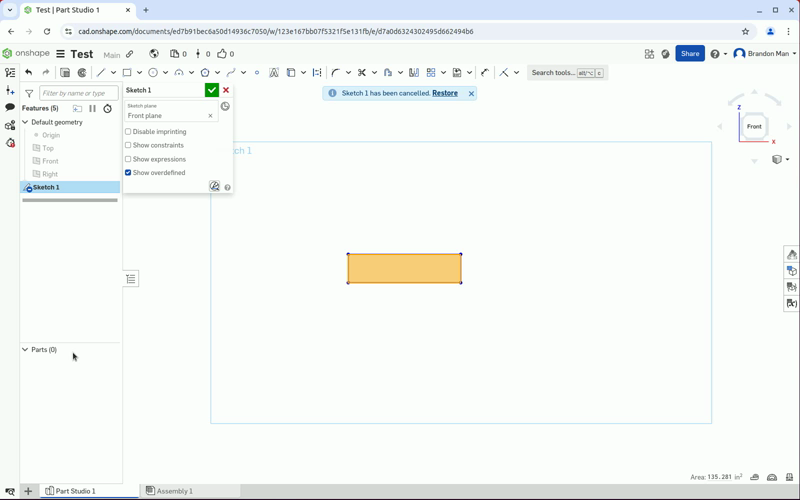
key(shift+e)
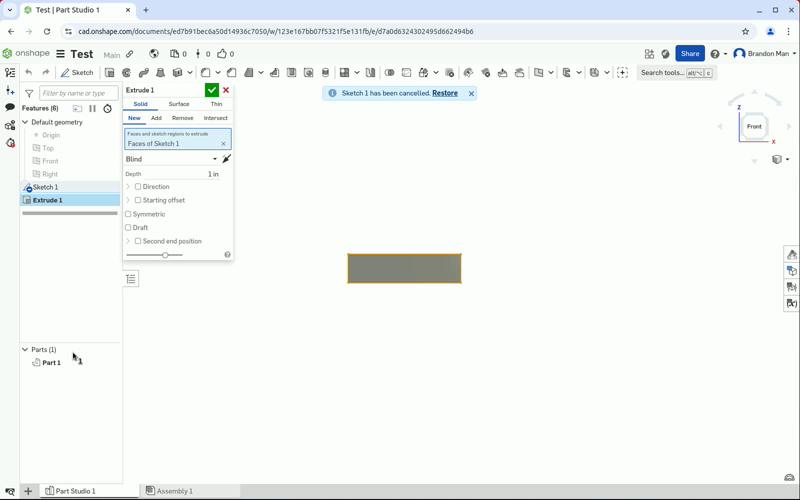
mouse_move(143, 106)
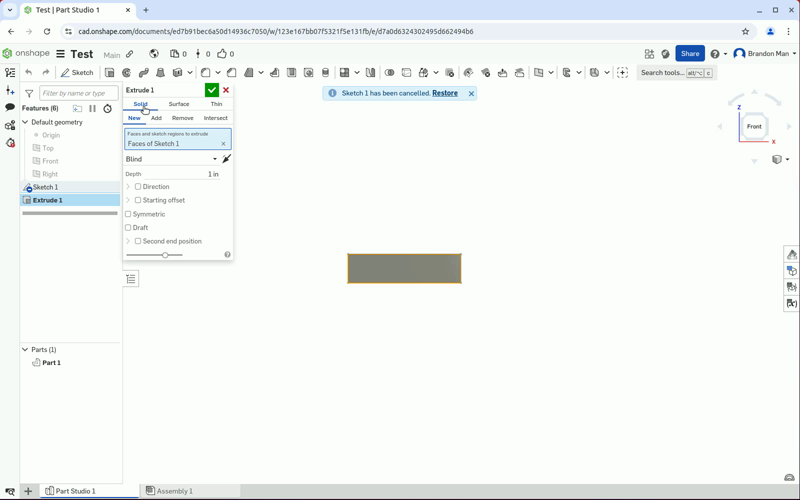
click(143, 106)
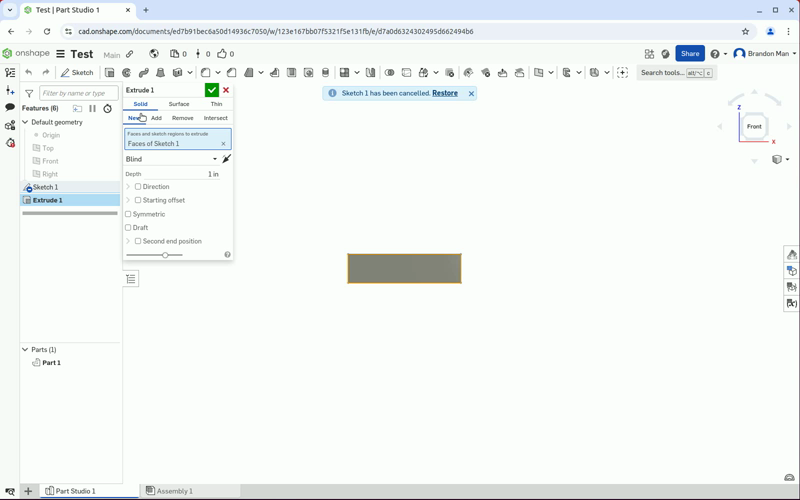
mouse_move(137, 120)
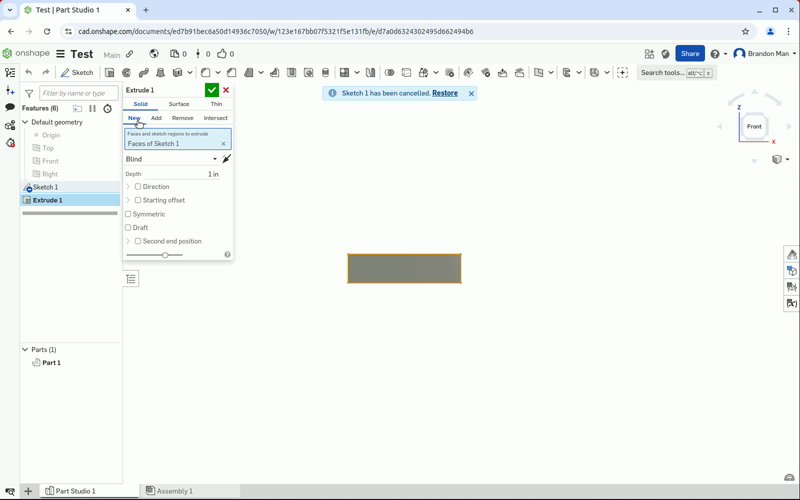
click(137, 120)
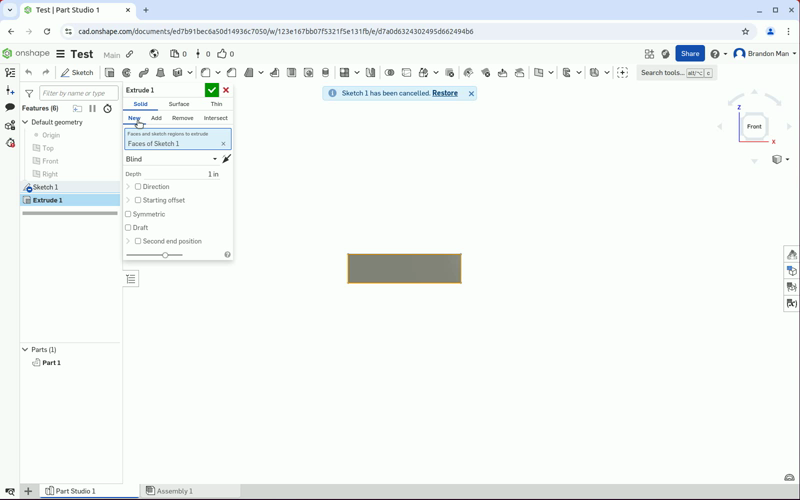
key(tab, 4)
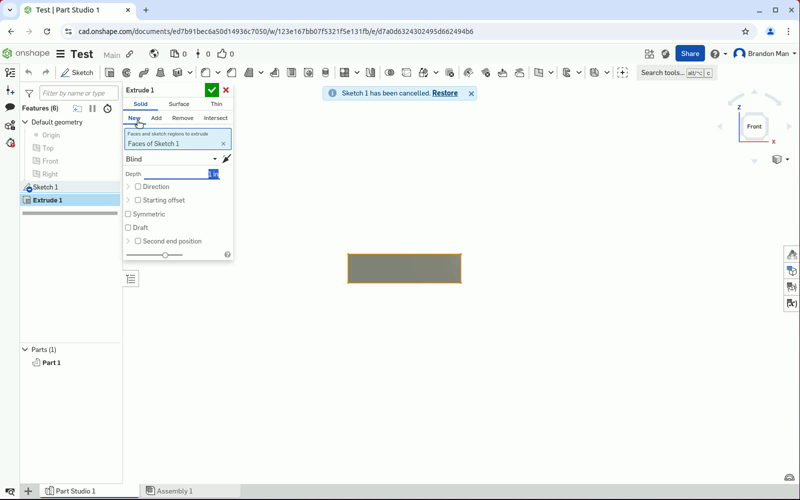
text(23.108)
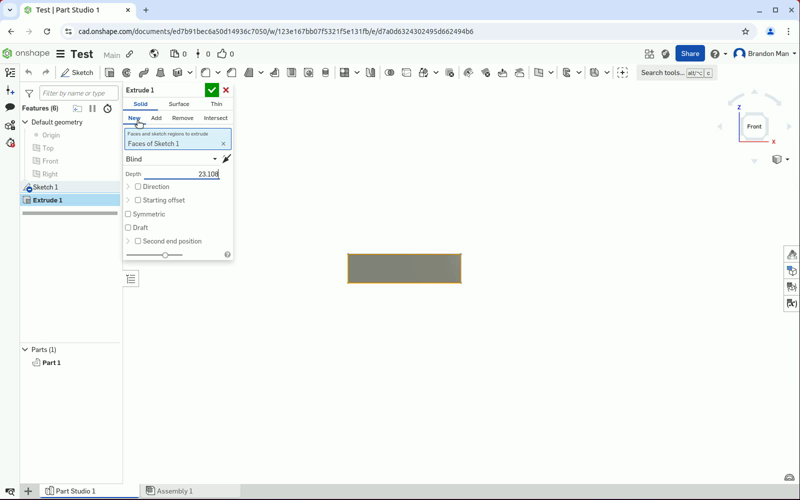
key(enter)
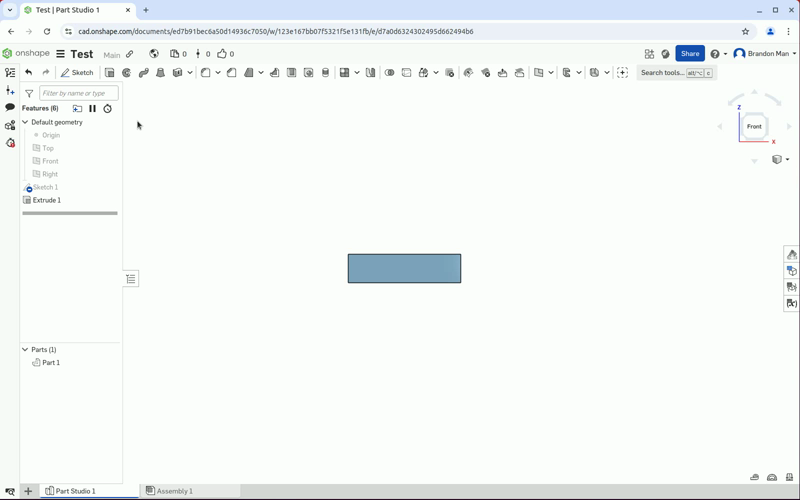
key(shift+h)
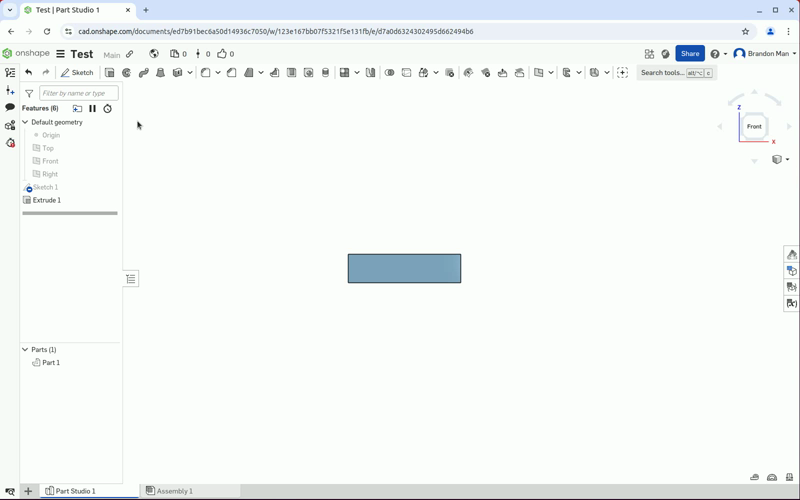
key(shift+h)
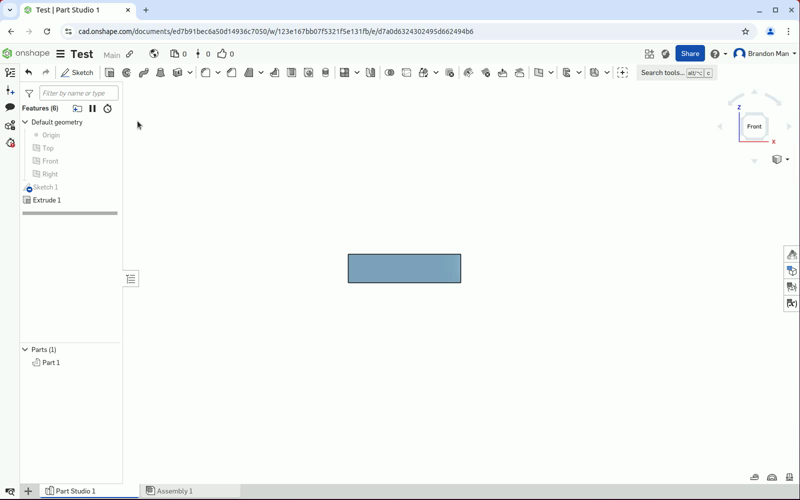
mouse_move(73, 189)
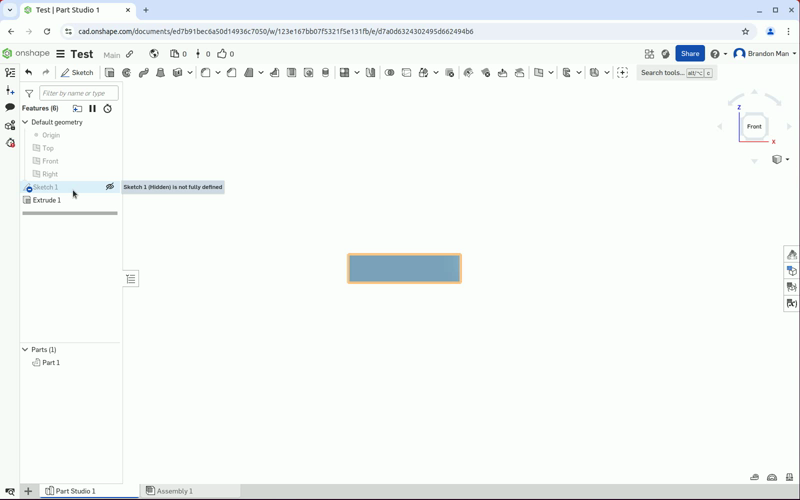
click(73, 189)
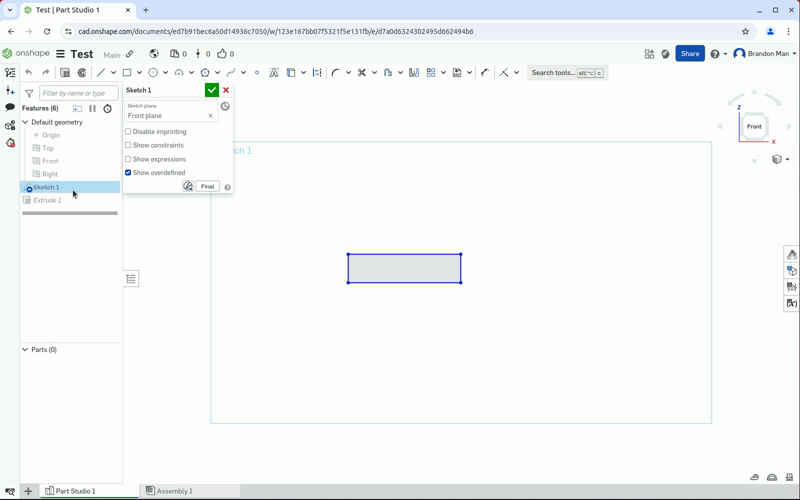
mouse_move(229, 92)
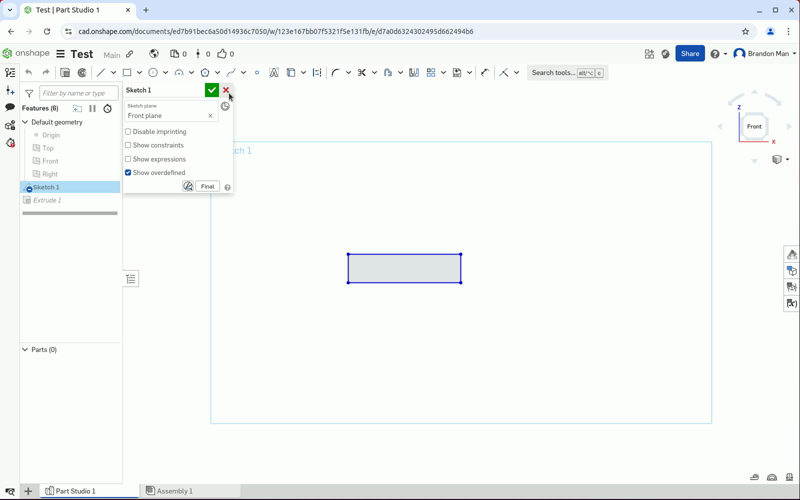
click(229, 92)
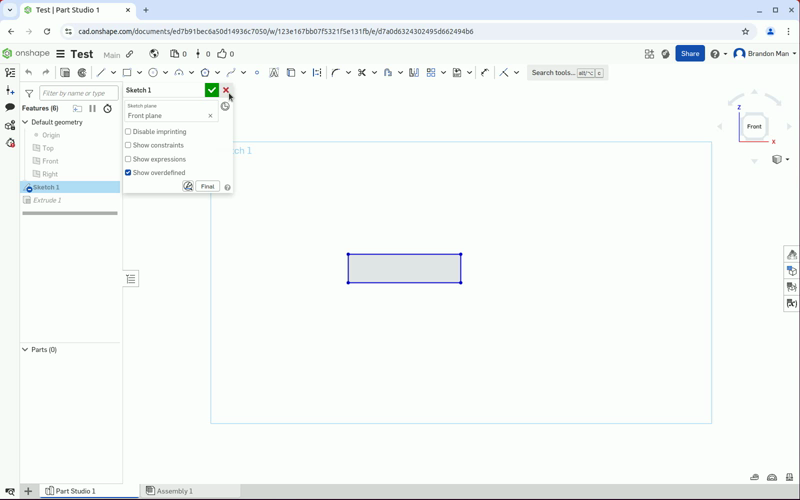
key(shift+s)
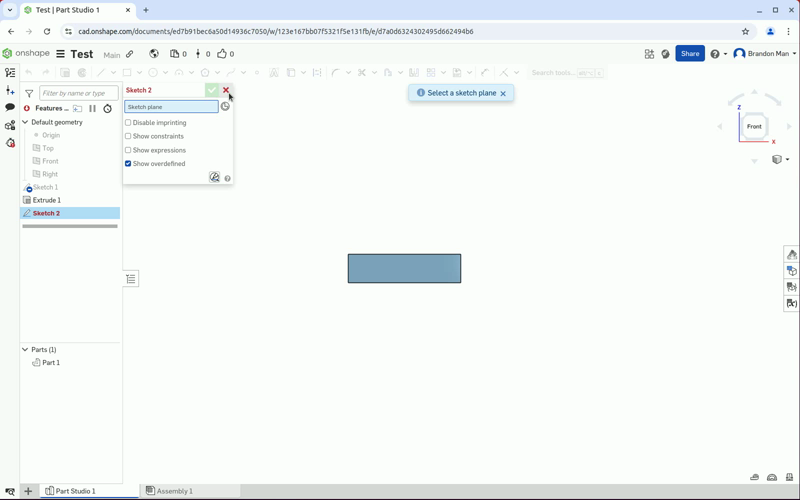
mouse_move(73, 163)
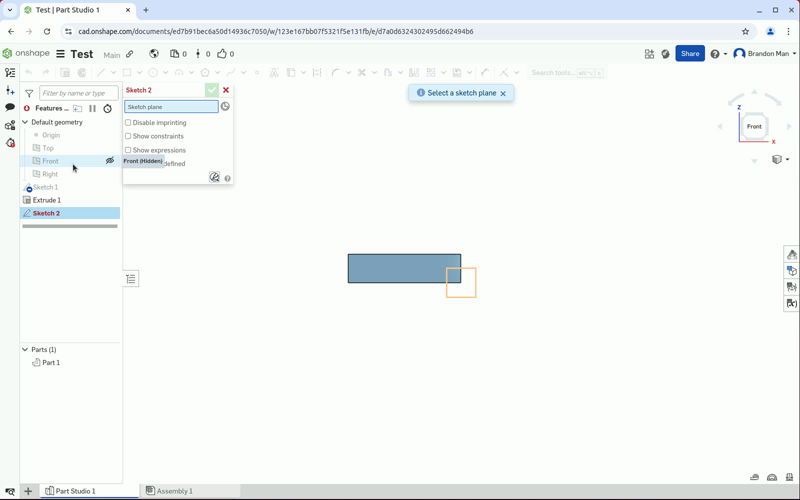
click(73, 163)
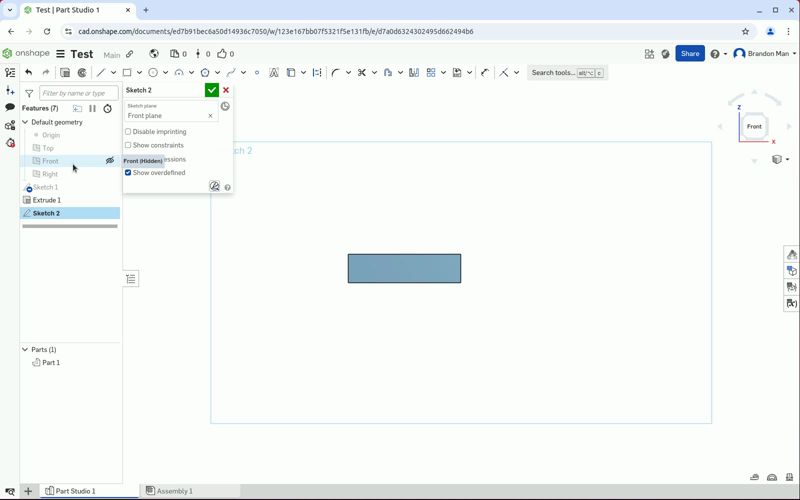
mouse_move(73, 352)
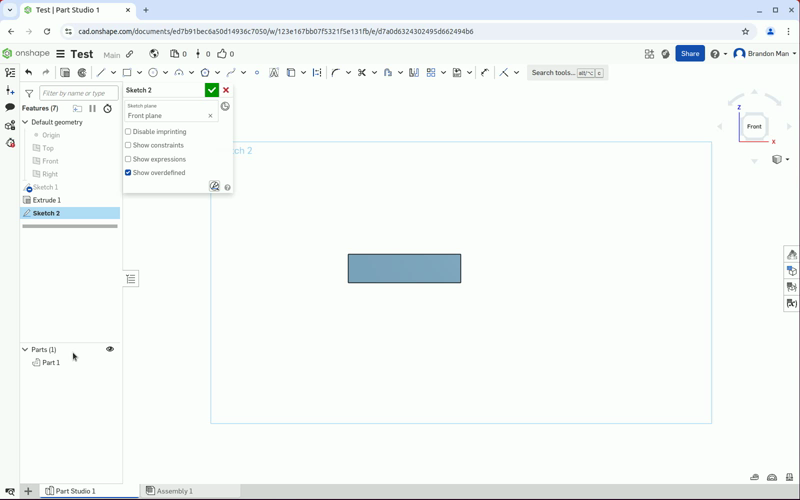
key(y)
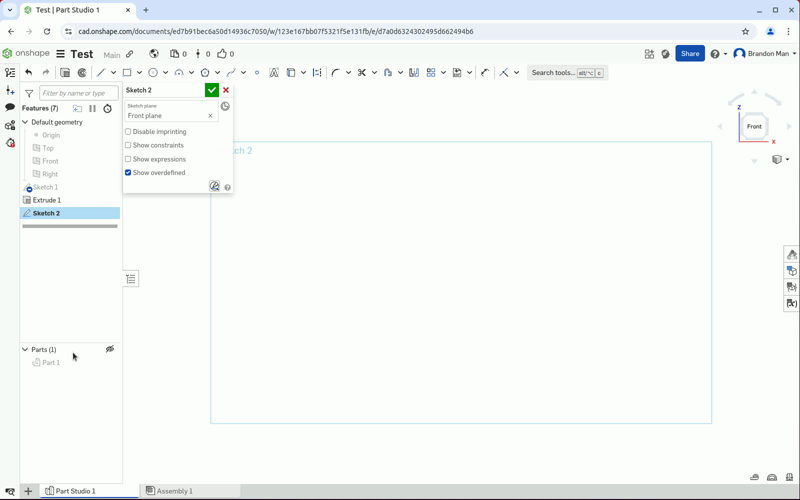
key(l)
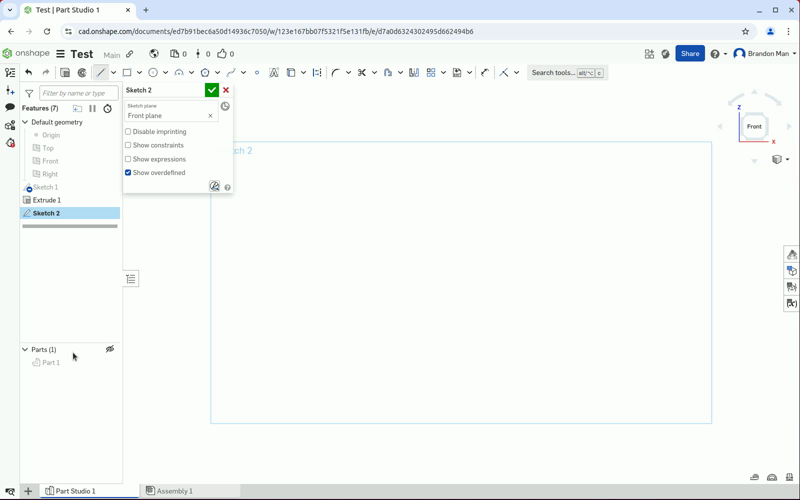
key_down(shift)
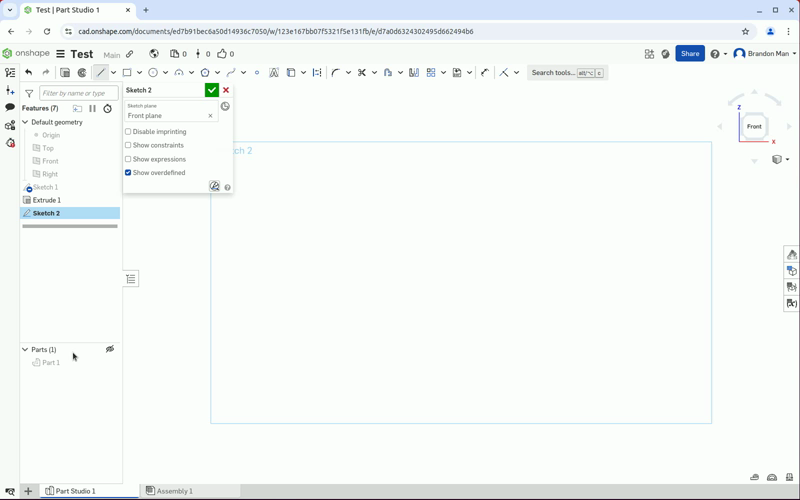
mouse_move(348, 254)
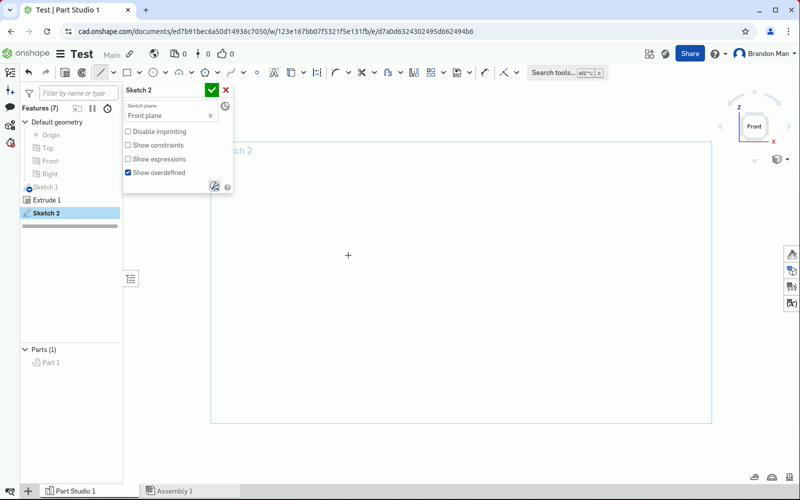
click(348, 254)
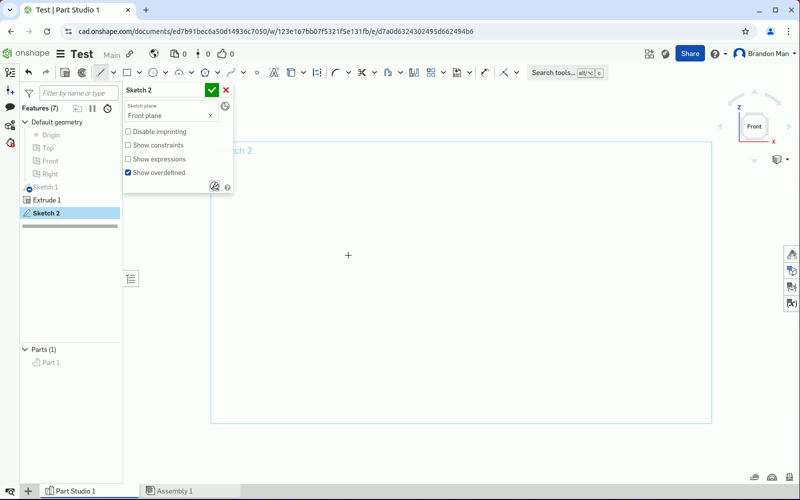
key_up(shift)
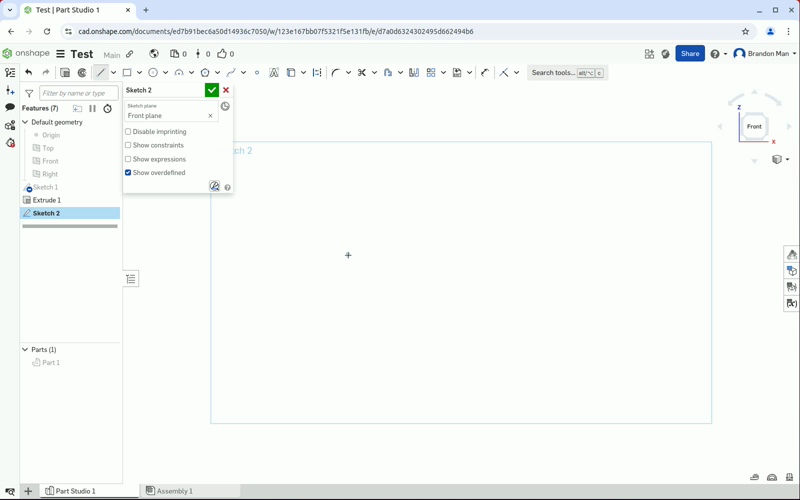
key_down(shift)
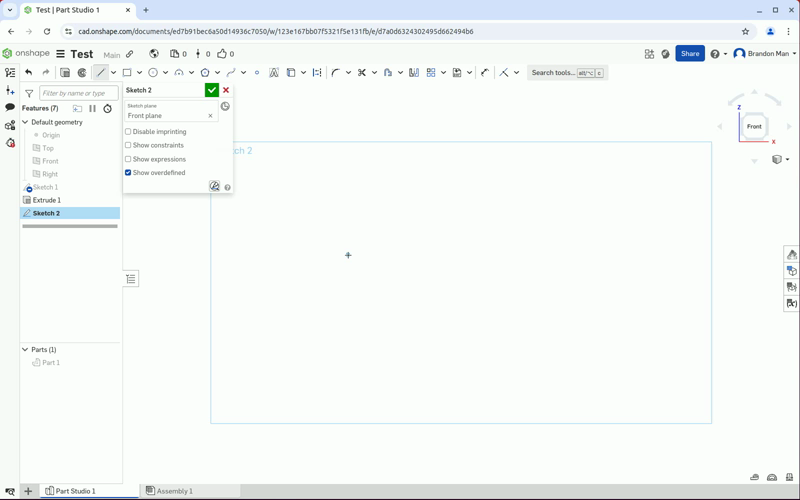
mouse_move(460, 254)
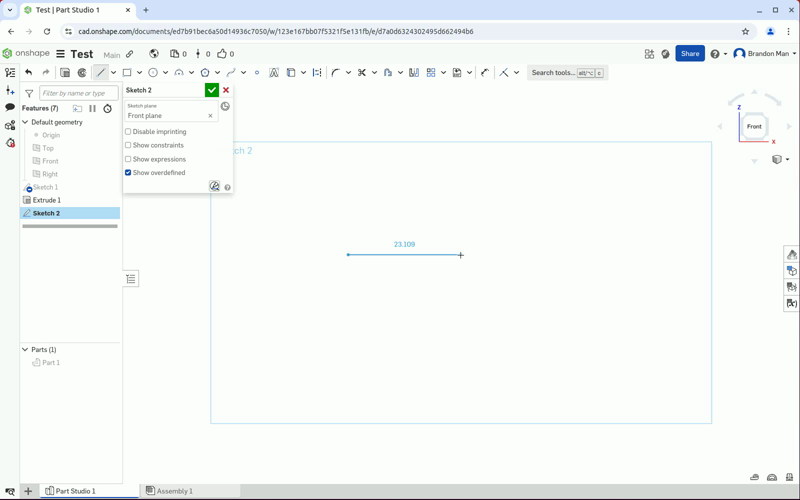
click(460, 254)
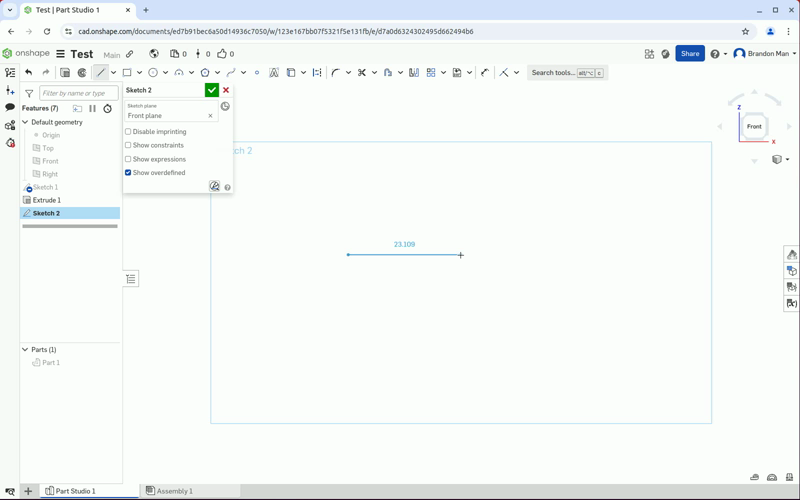
key_up(shift)
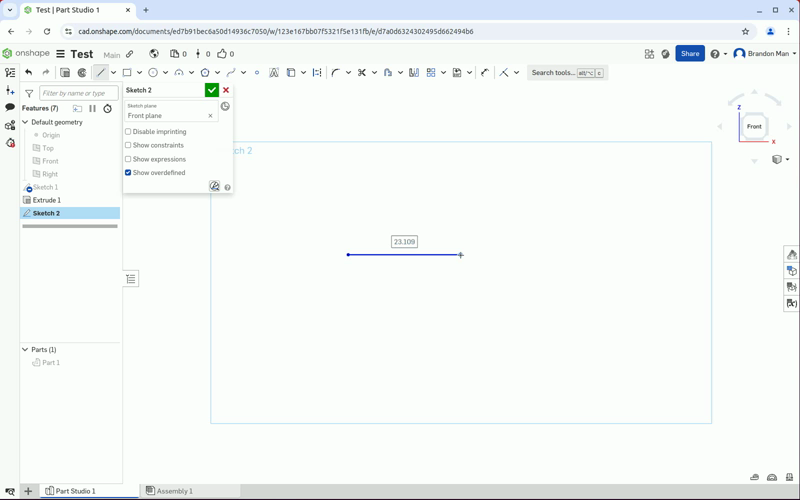
key_down(shift)
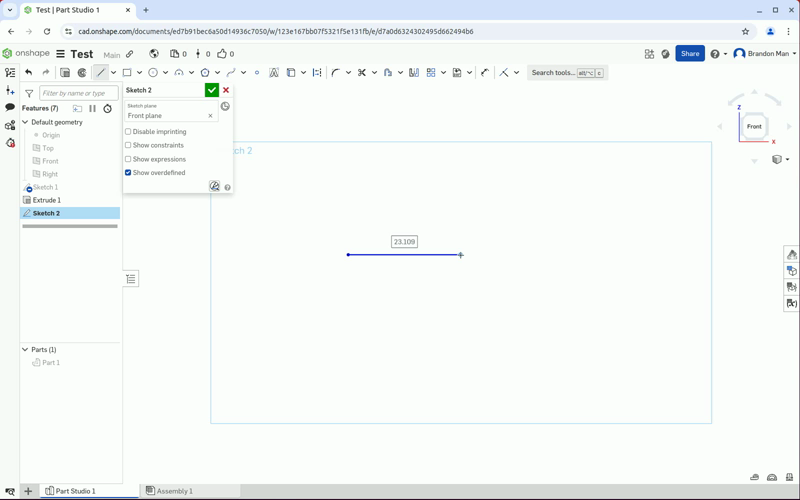
mouse_move(460, 170)
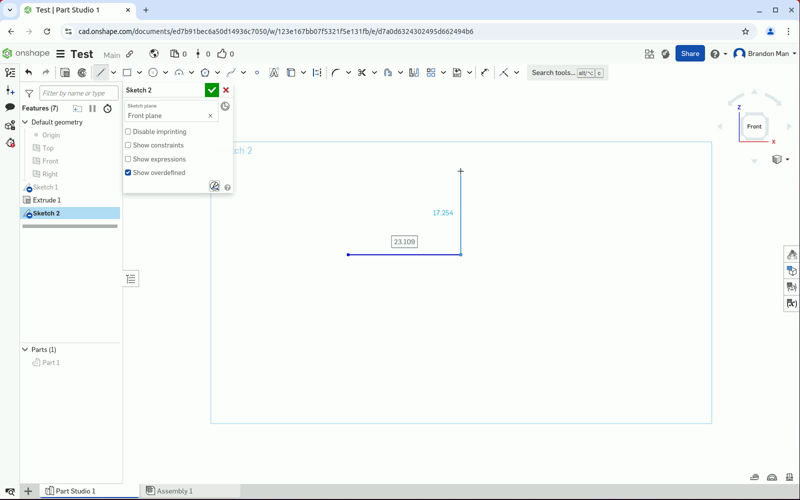
click(460, 170)
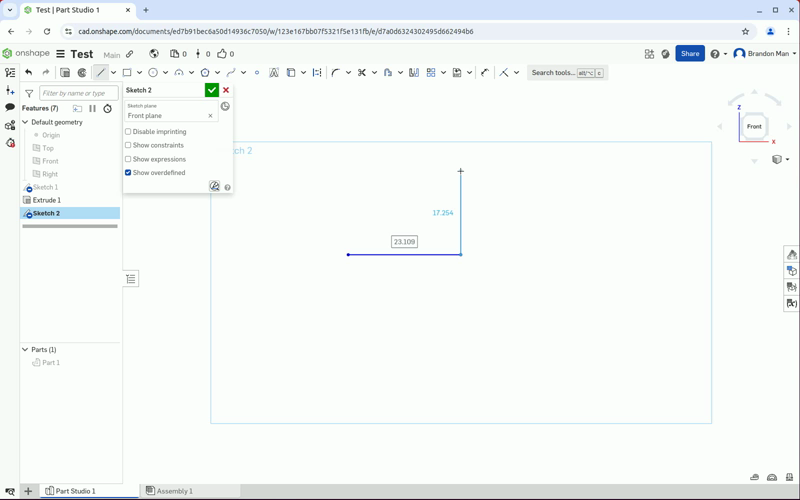
key_up(shift)
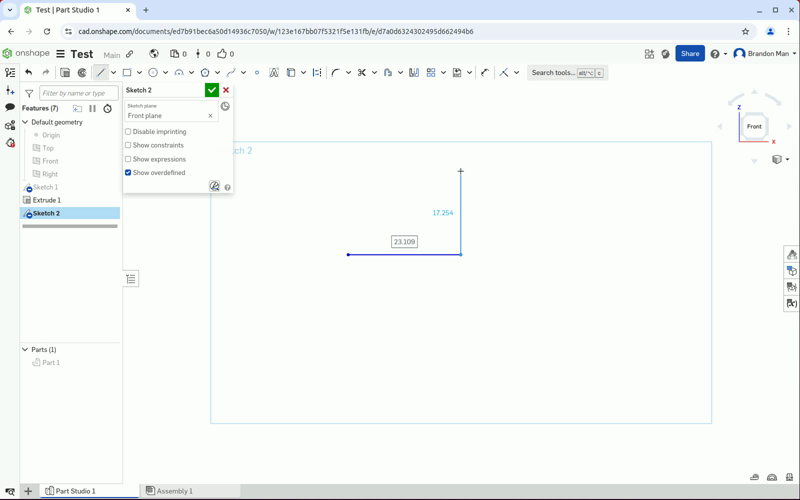
key_down(shift)
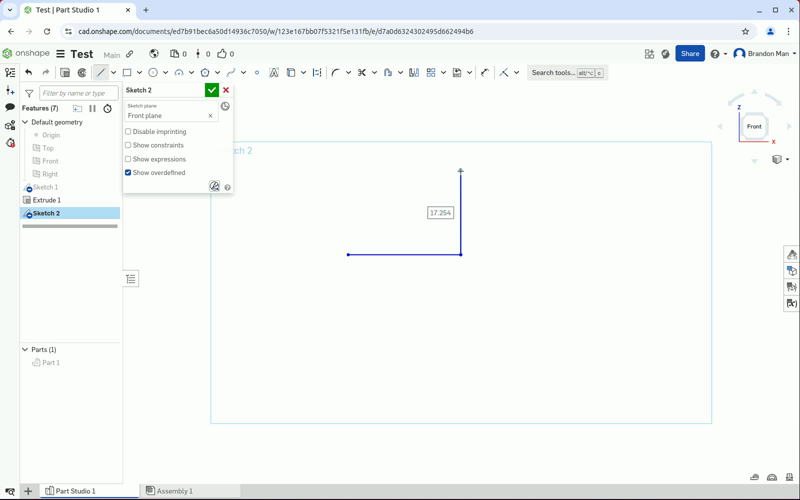
mouse_move(348, 170)
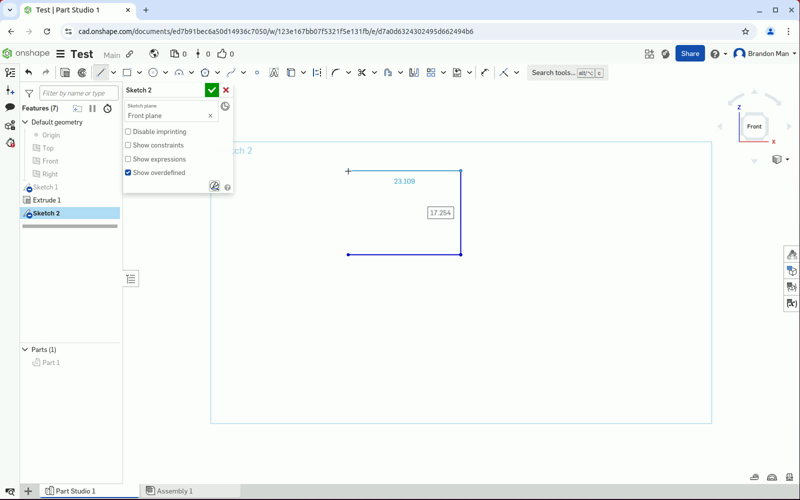
click(348, 170)
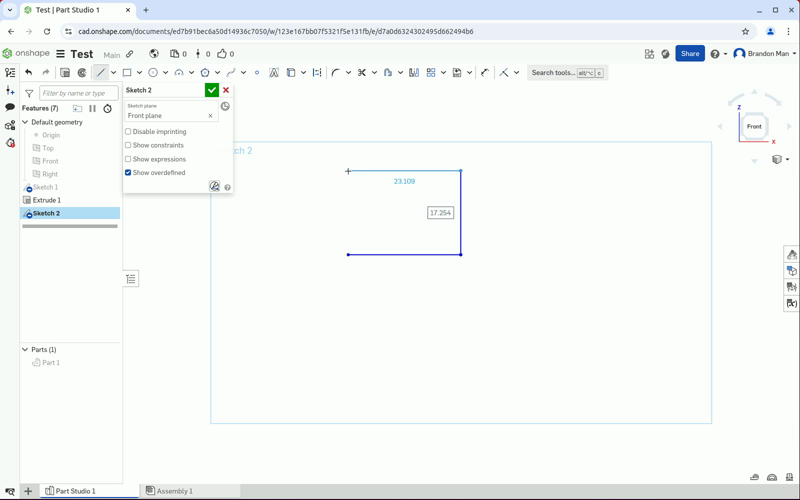
key_up(shift)
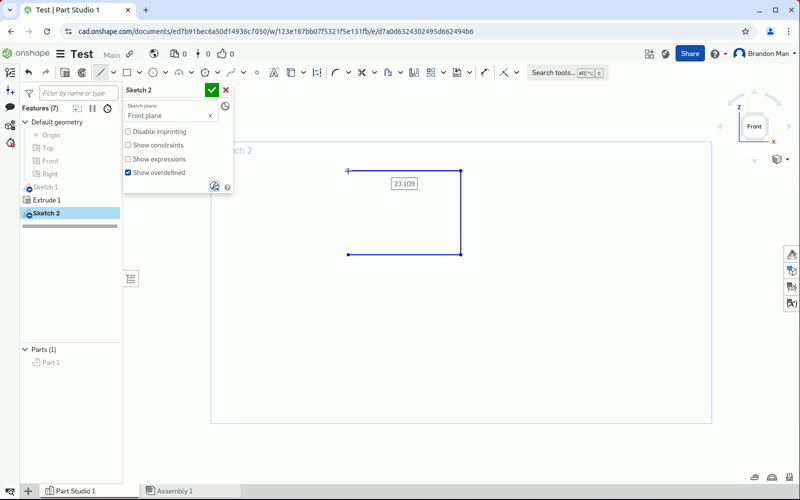
key_down(shift)
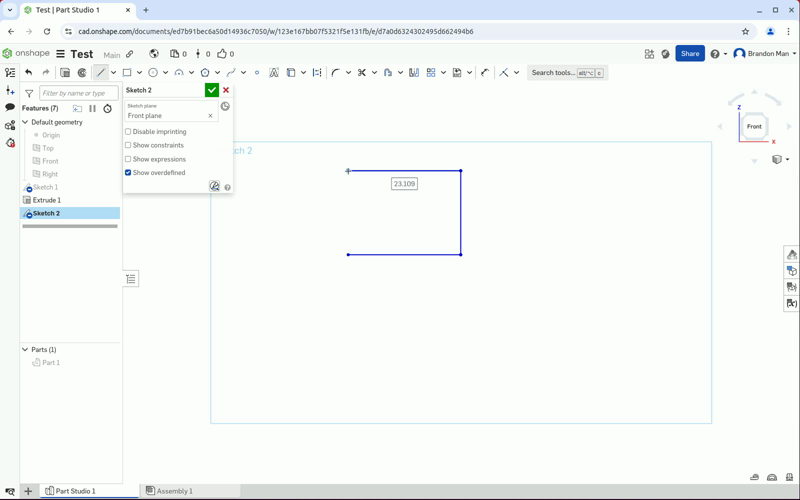
mouse_move(348, 254)
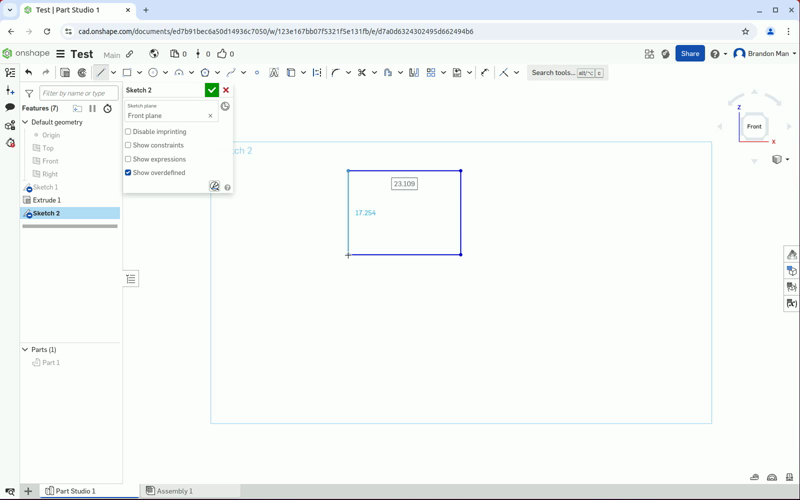
key_up(shift)
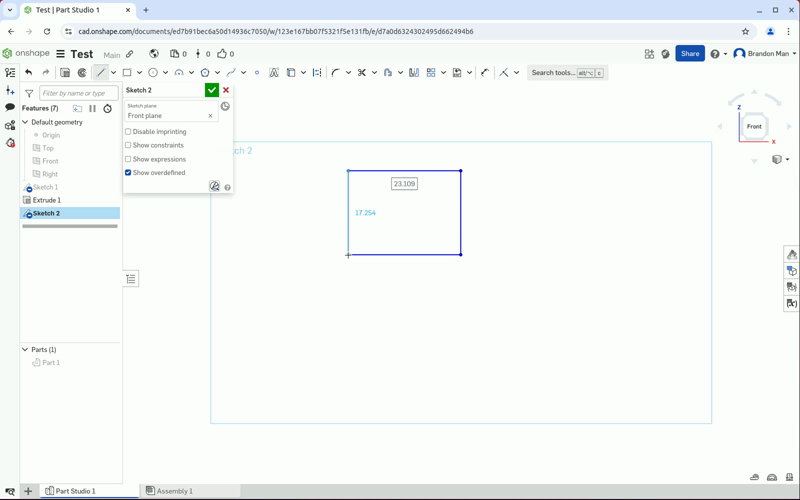
click(348, 254)
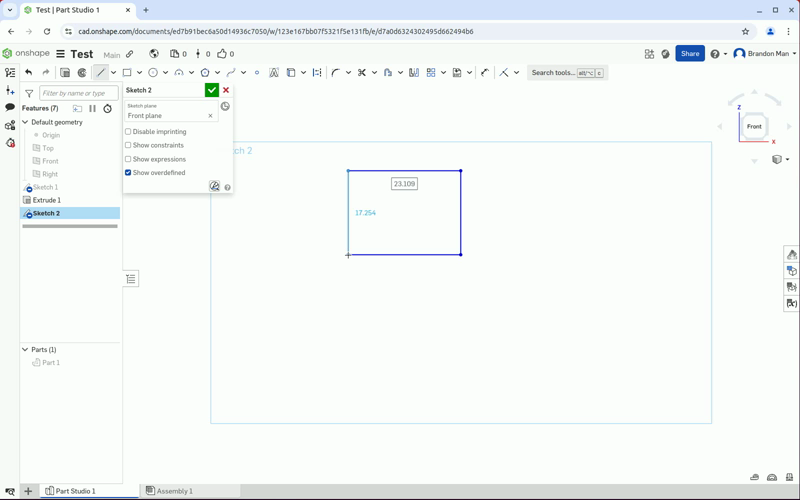
key(esc)
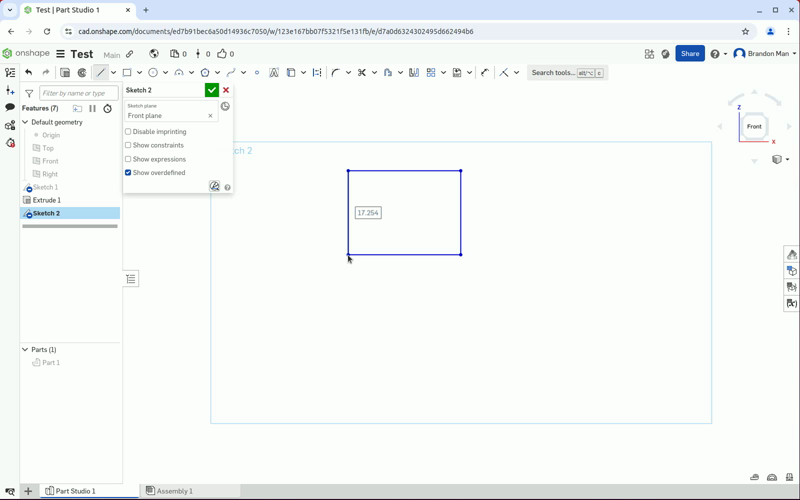
mouse_move(420, 209)
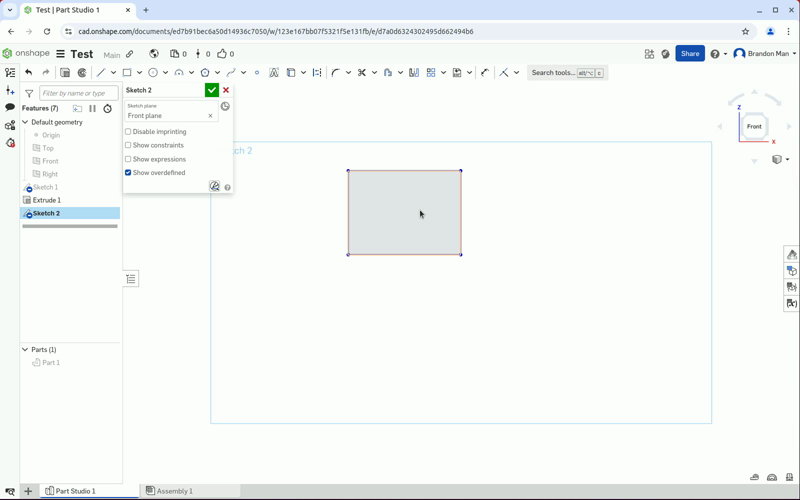
click(420, 209)
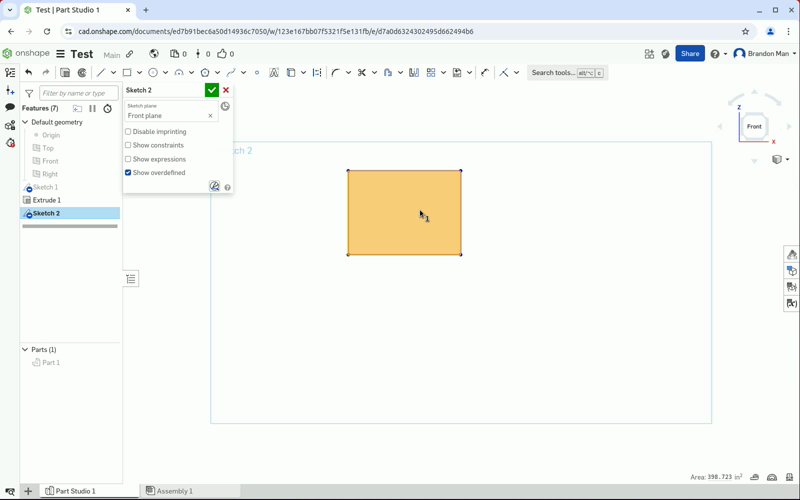
mouse_move(73, 352)
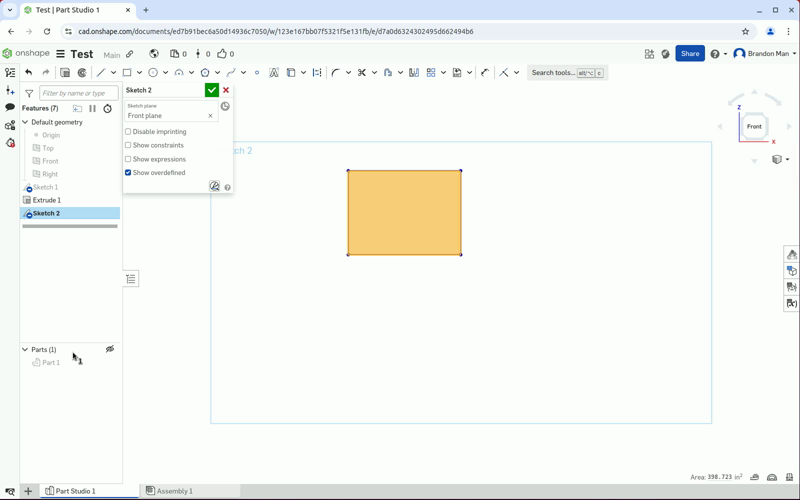
key(shift+y)
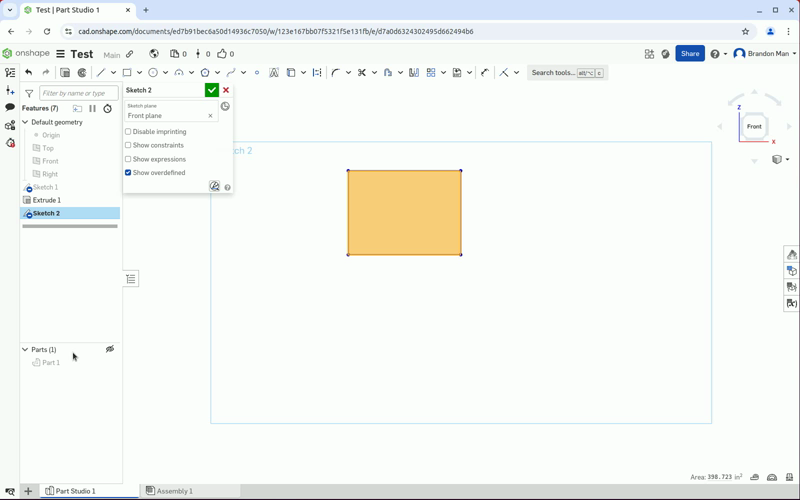
key(shift+e)
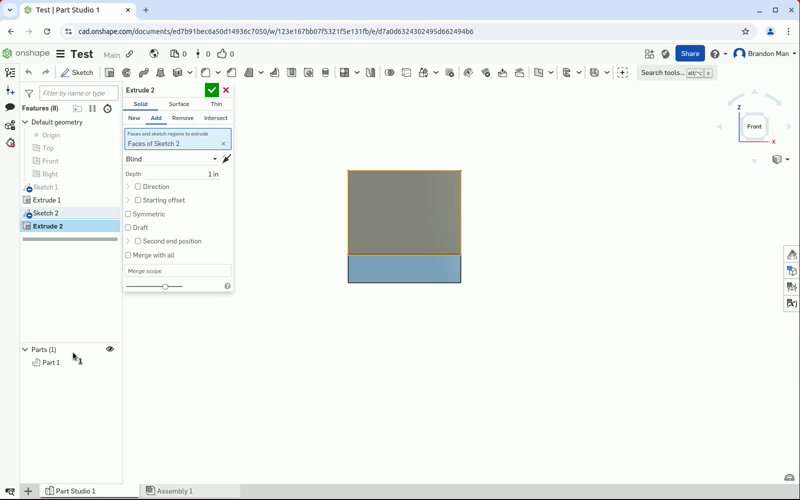
mouse_move(143, 106)
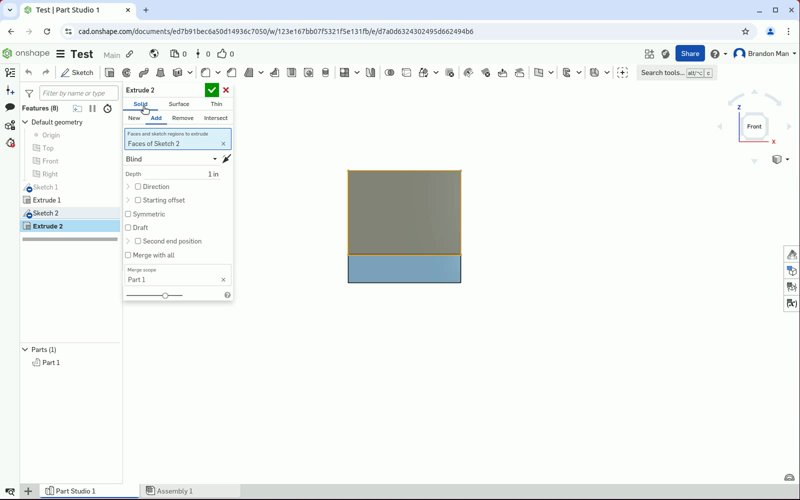
click(143, 106)
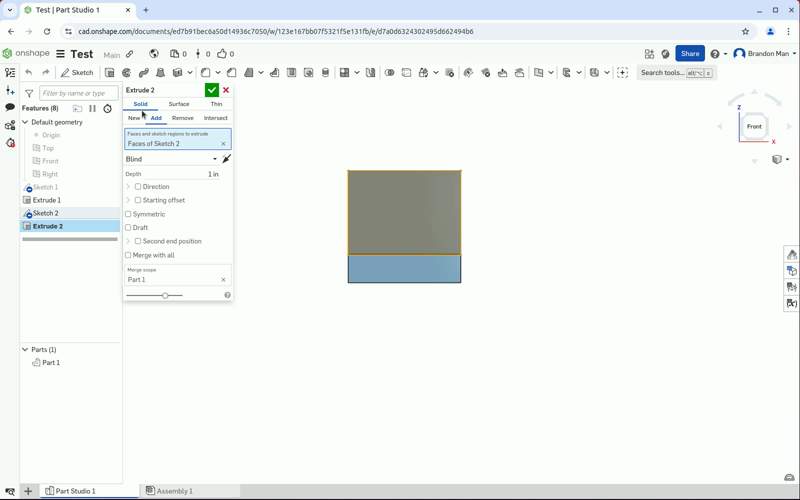
mouse_move(137, 120)
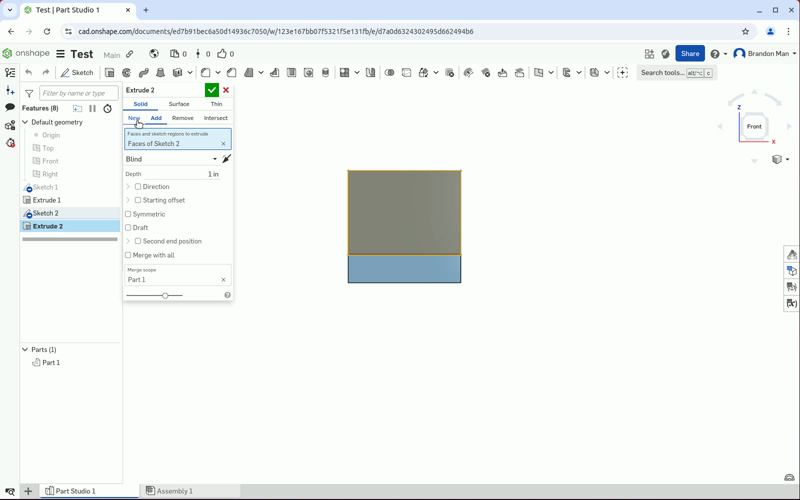
click(137, 120)
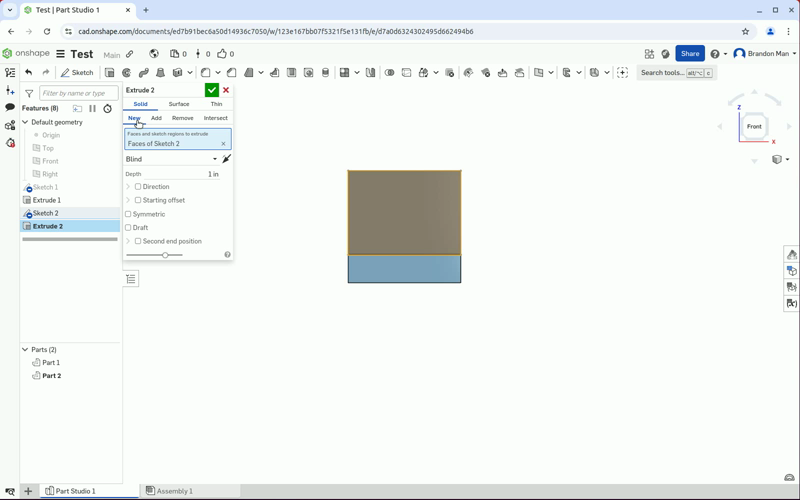
key(tab, 4)
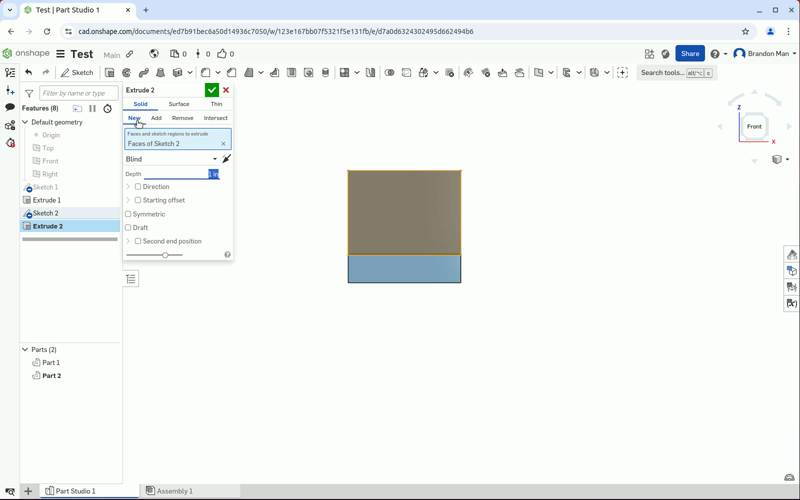
text(5.777)
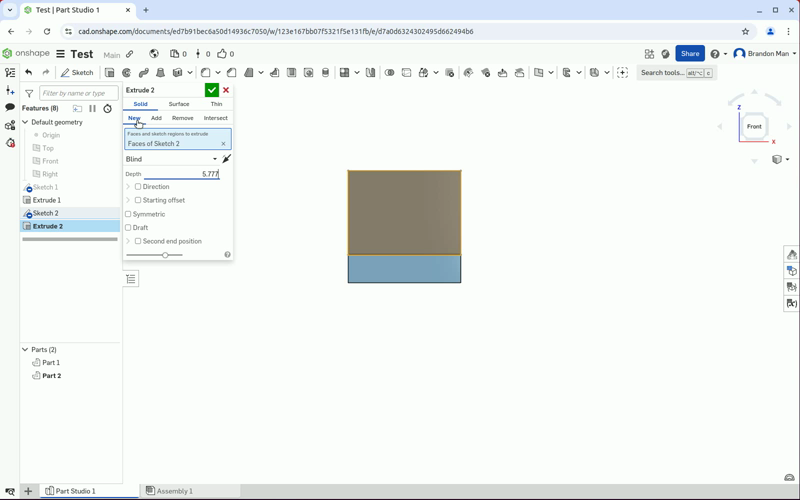
key(enter)
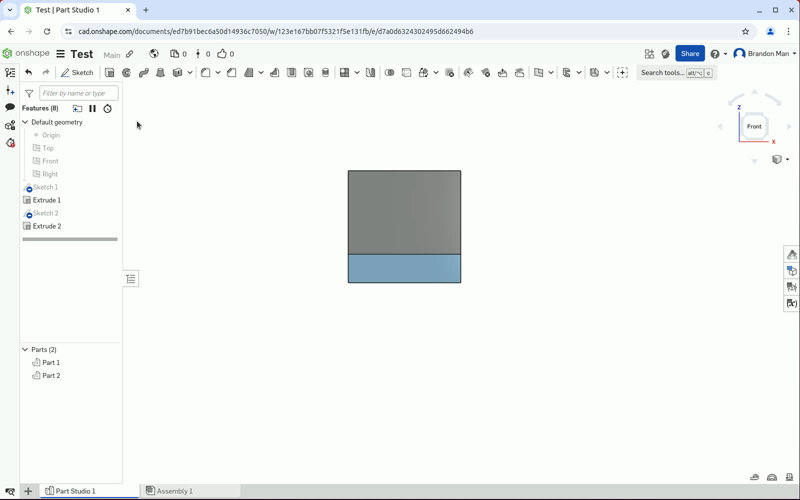
key(shift+h)
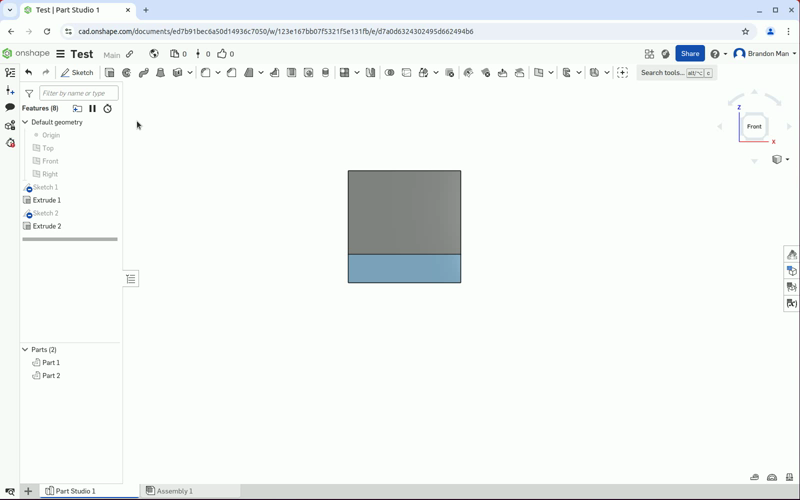
key(shift+h)
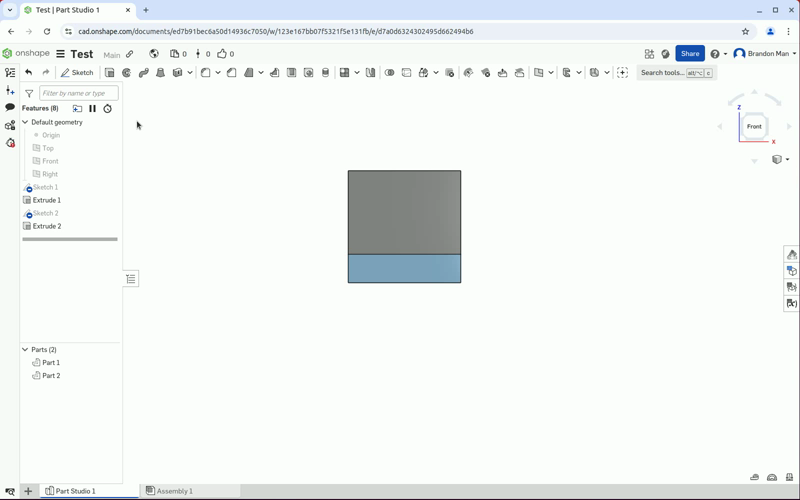
mouse_move(73, 189)
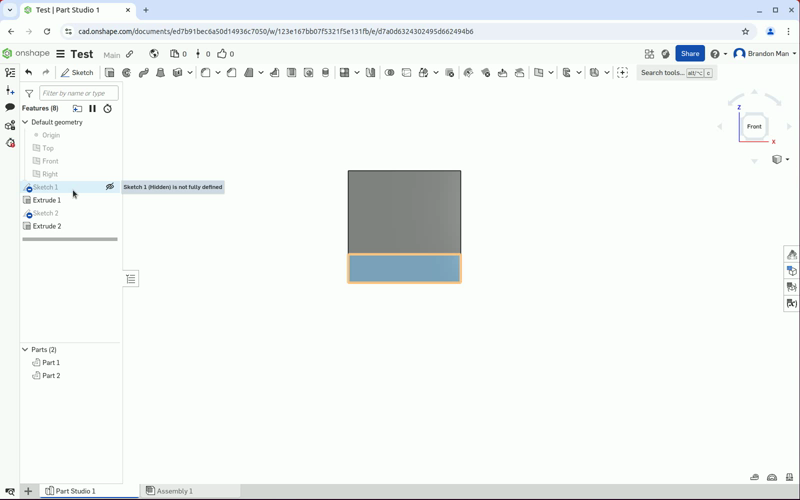
click(73, 189)
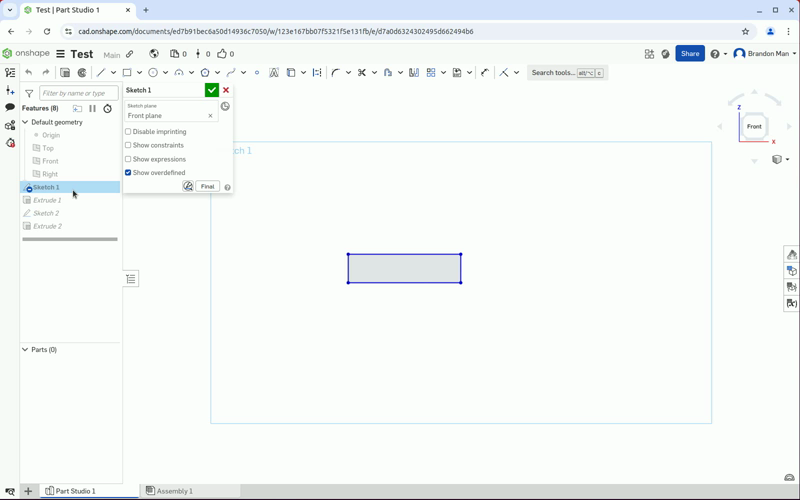
mouse_move(229, 92)
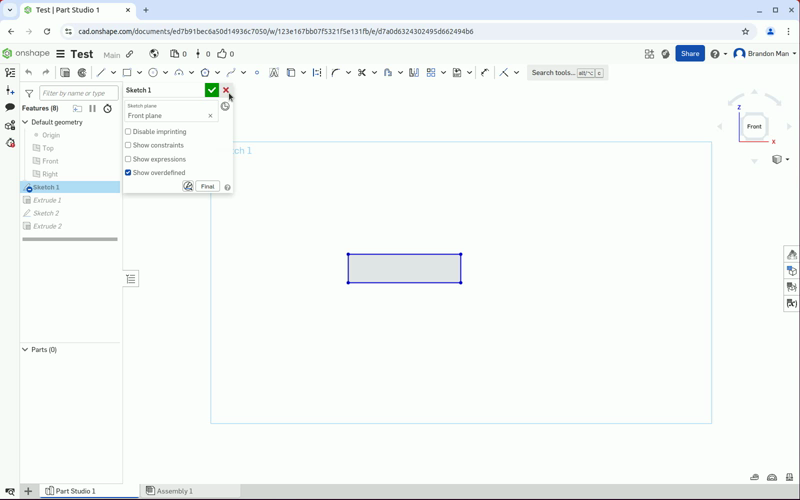
click(229, 92)
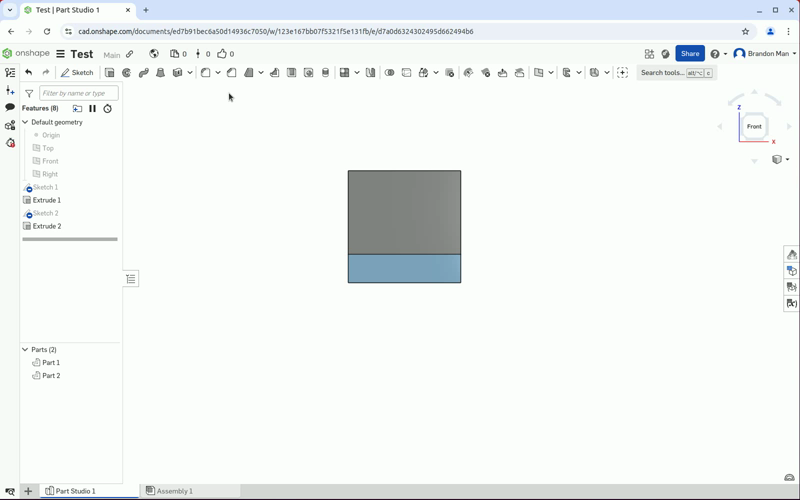
mouse_move(541, 75)
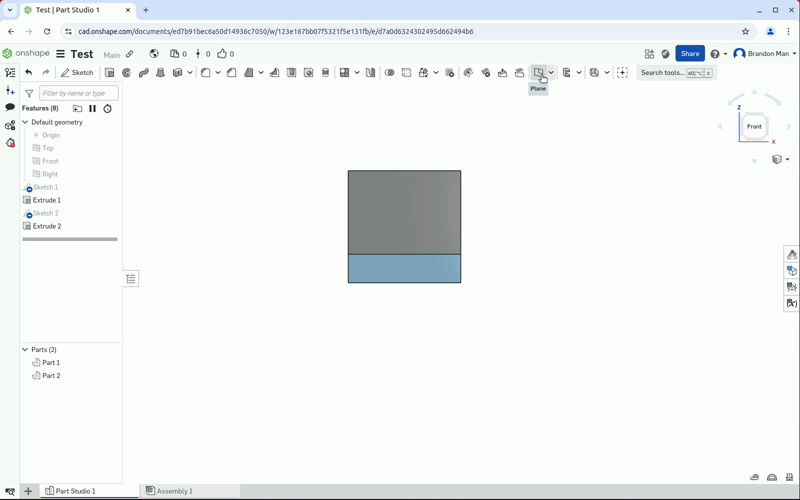
click(541, 75)
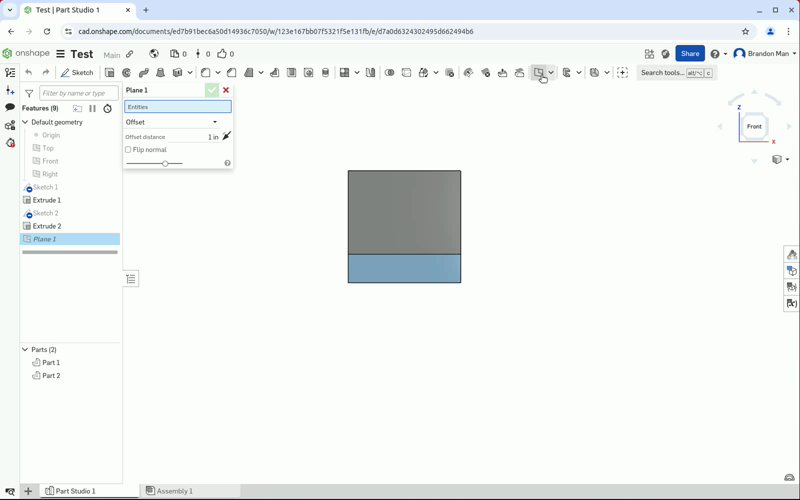
mouse_move(73, 163)
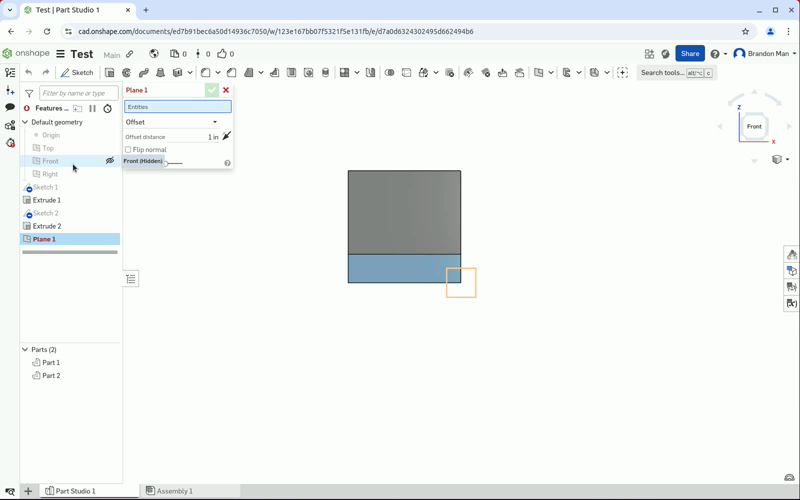
click(73, 163)
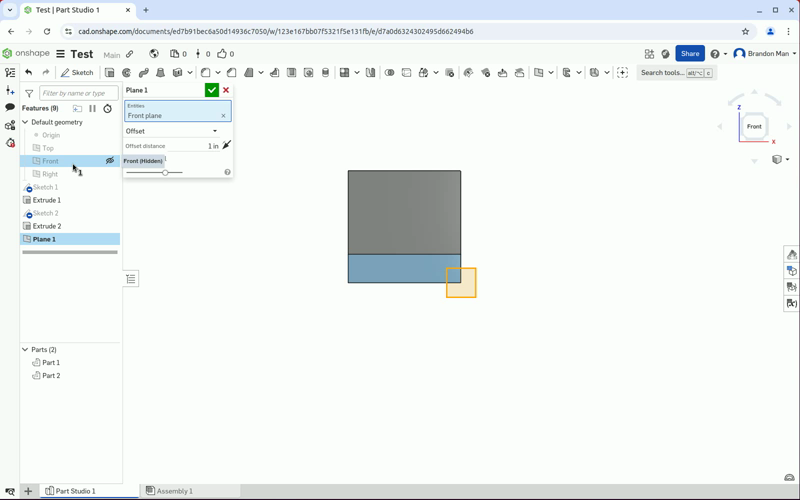
key(tab, 2)
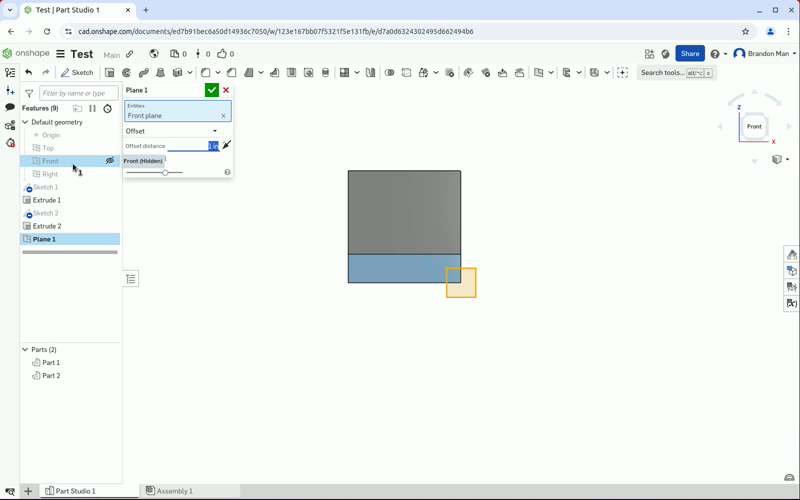
text(5.792)
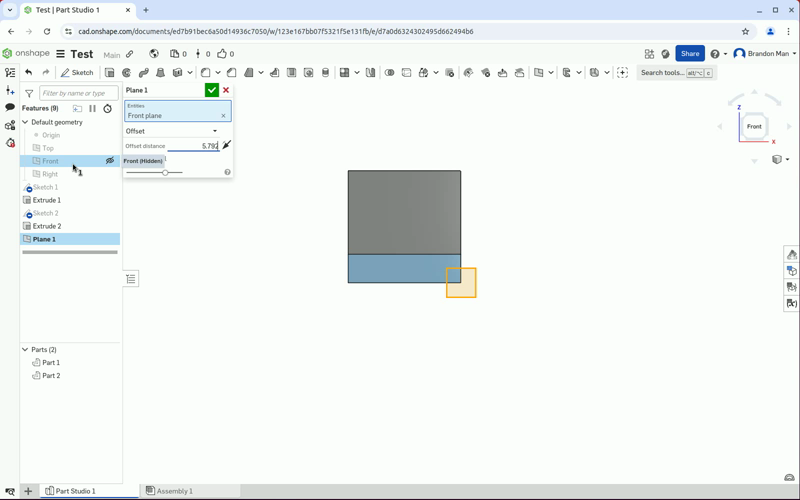
key(enter, 2)
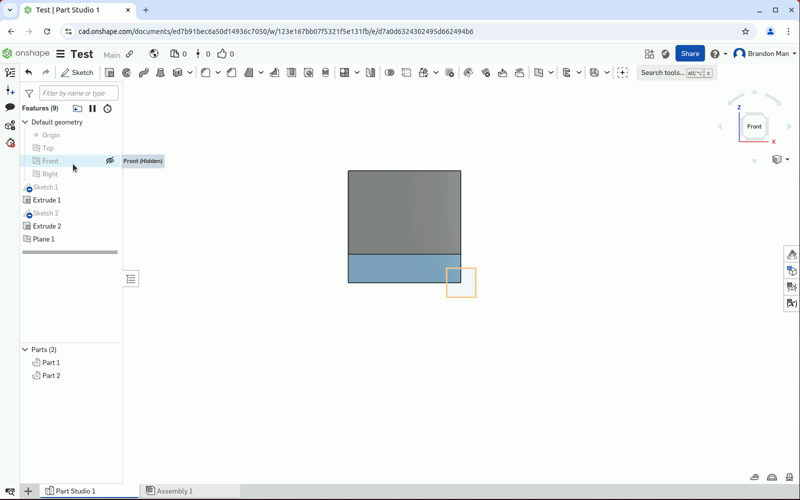
key(shift+s)
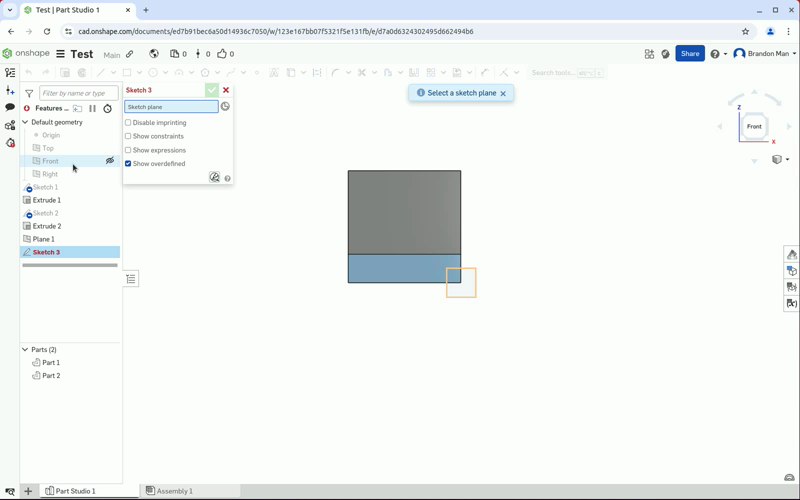
mouse_move(73, 241)
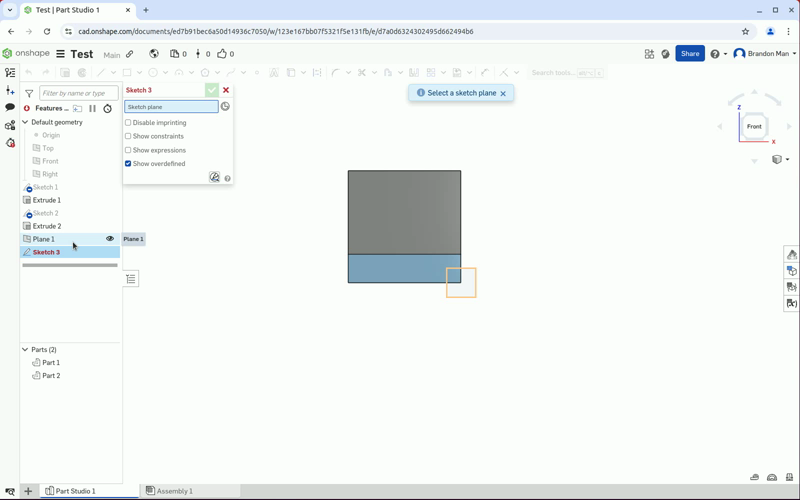
click(73, 241)
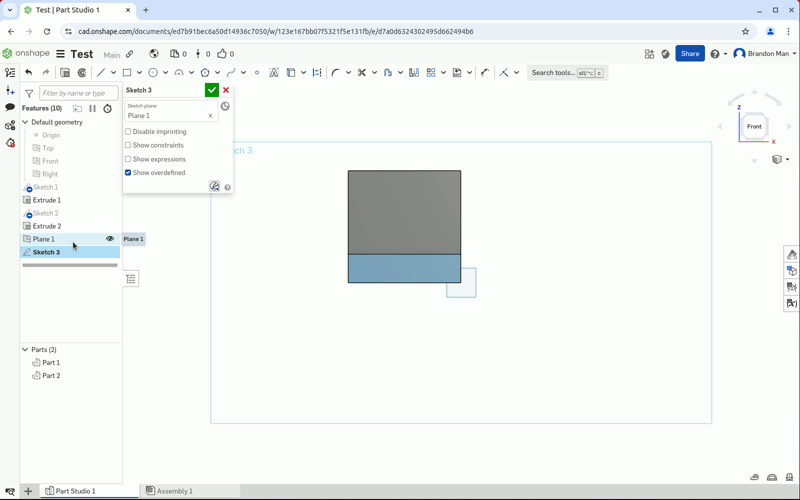
mouse_move(73, 352)
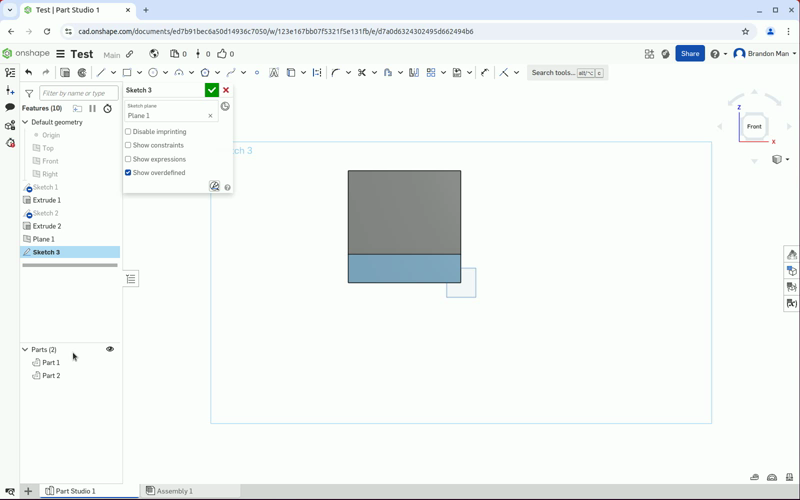
key(y)
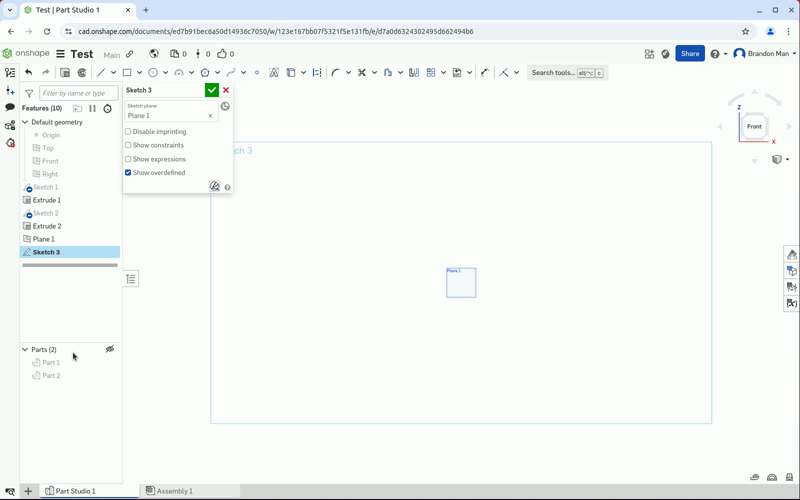
key(l)
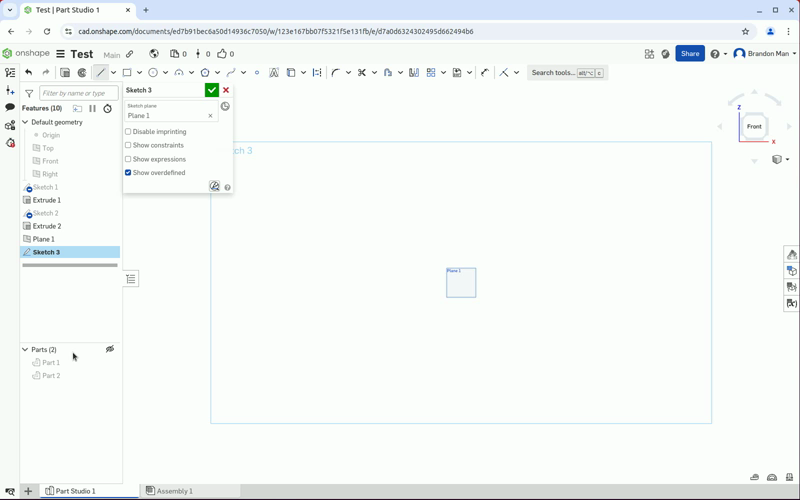
key_down(shift)
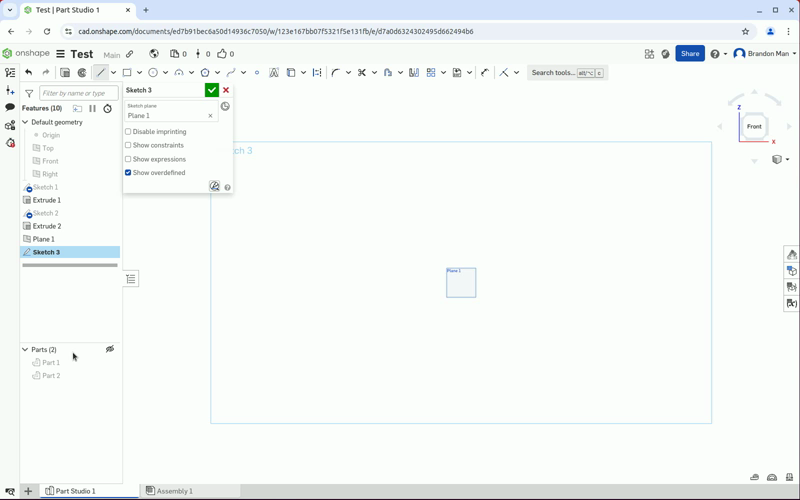
mouse_move(348, 254)
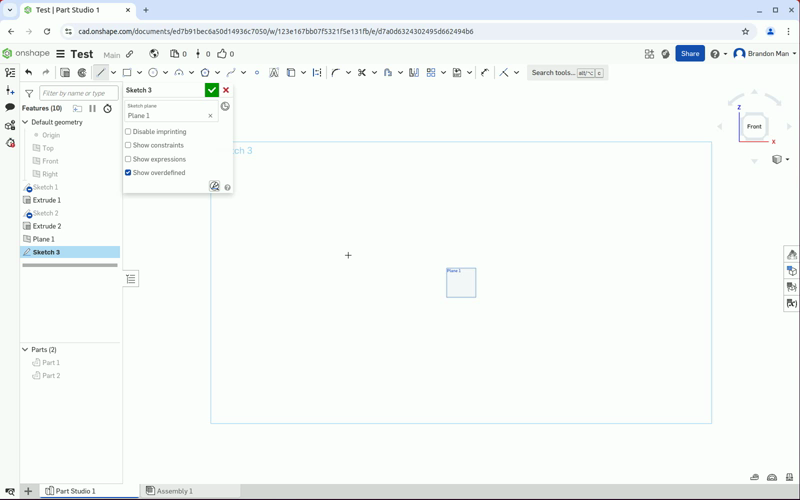
click(348, 254)
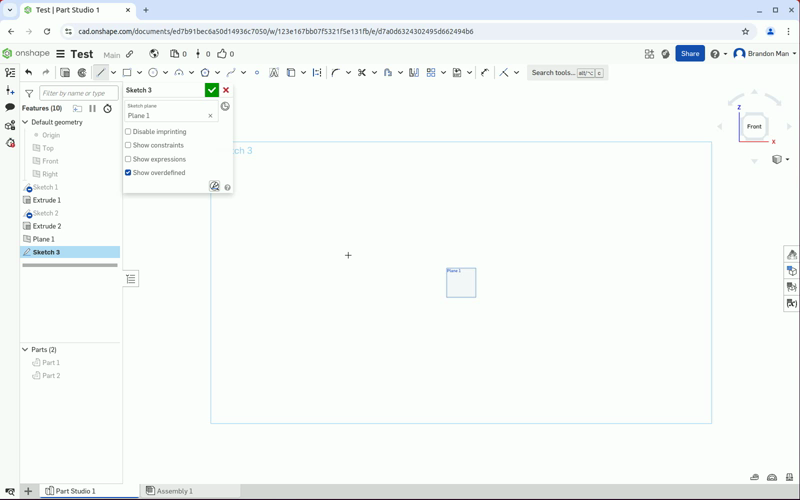
key_up(shift)
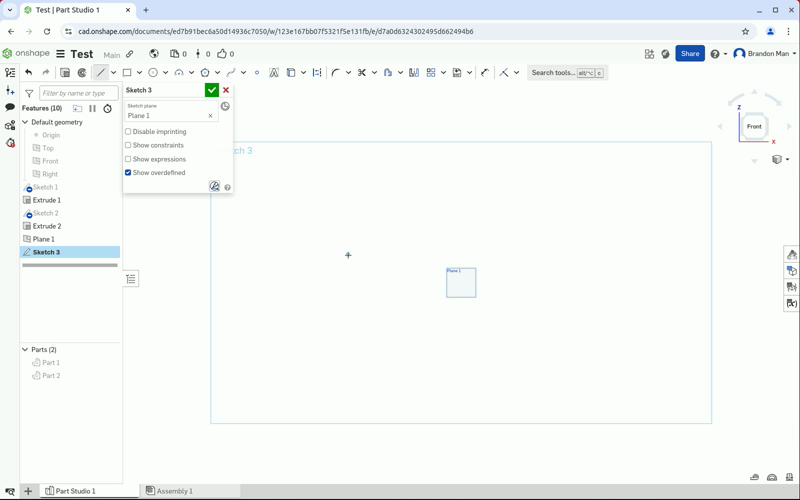
key_down(shift)
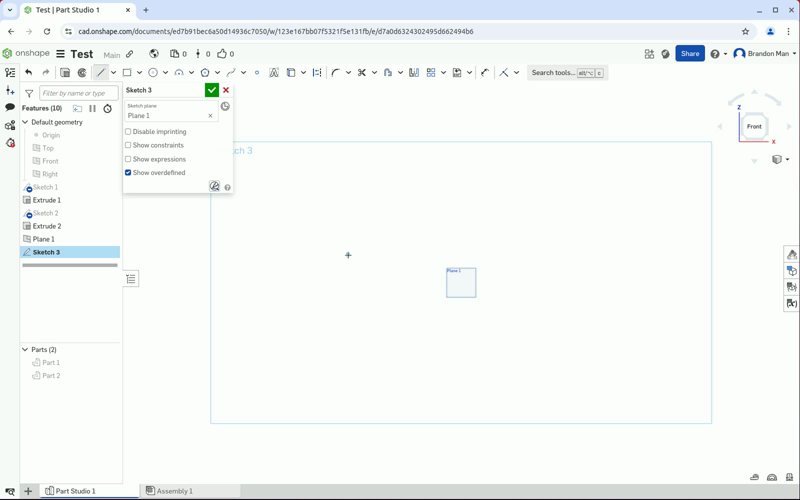
mouse_move(378, 254)
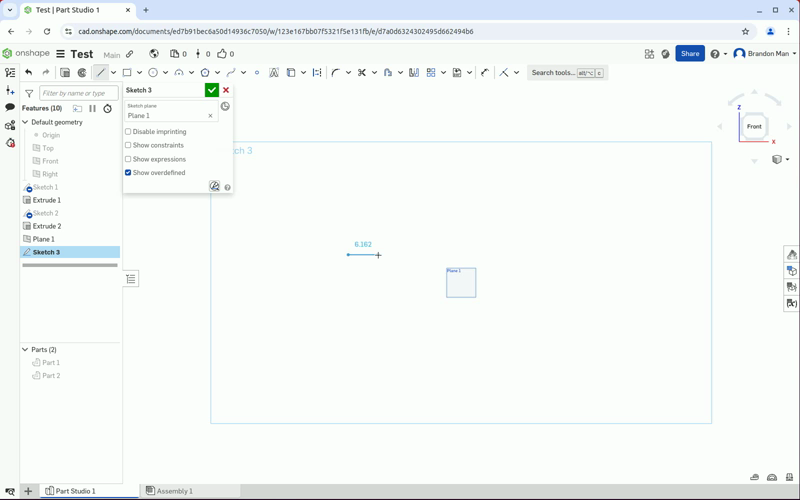
mouse_move(376, 254)
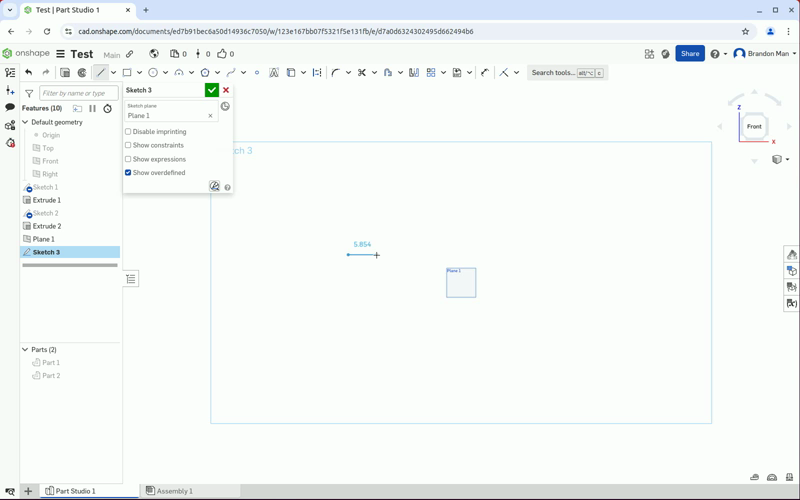
click(376, 254)
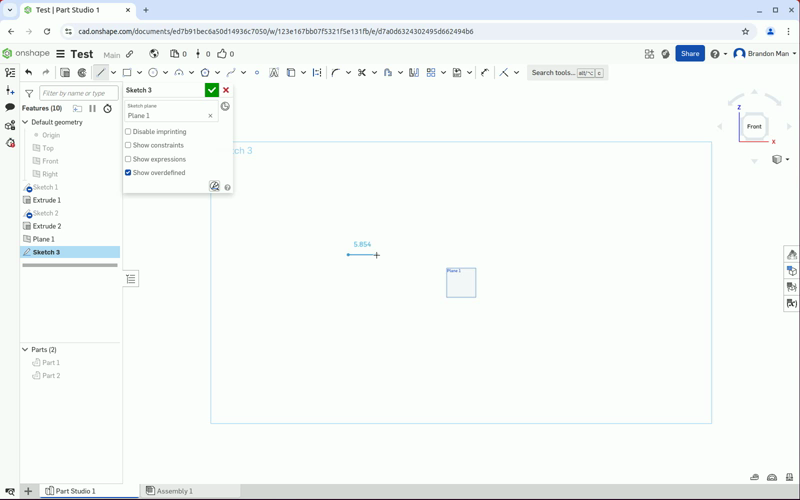
key_up(shift)
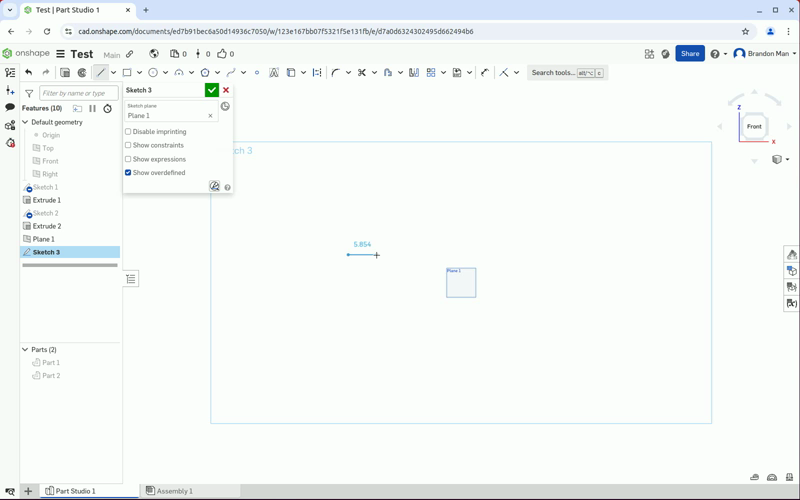
key_down(shift)
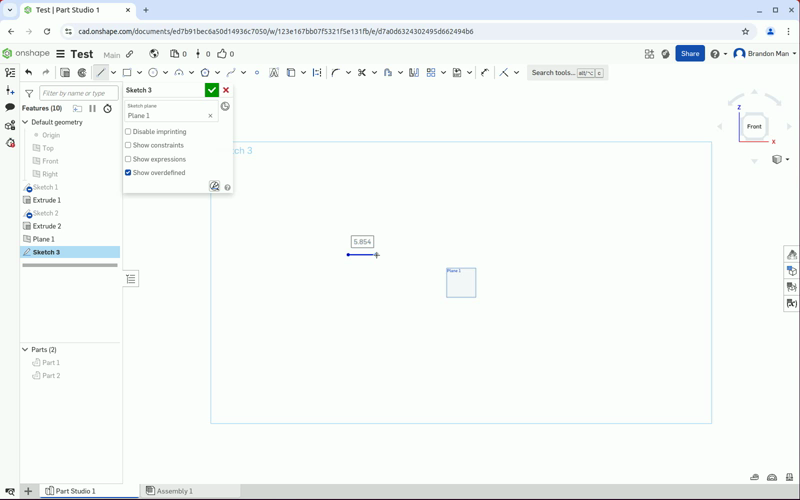
mouse_move(376, 170)
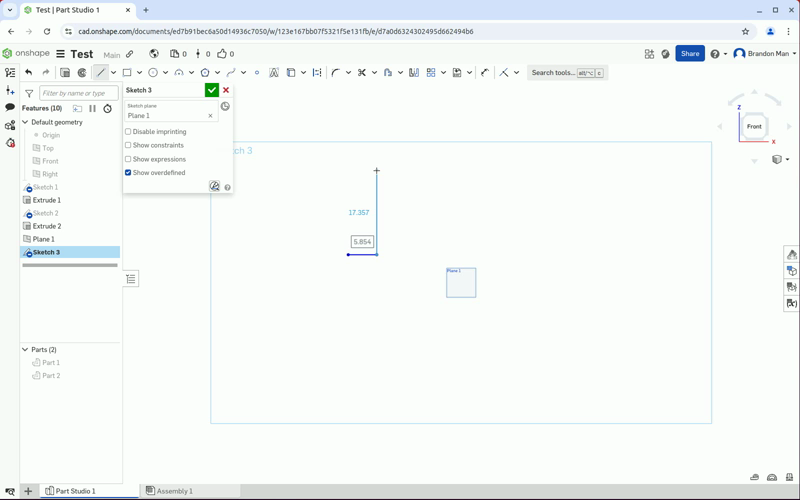
click(376, 170)
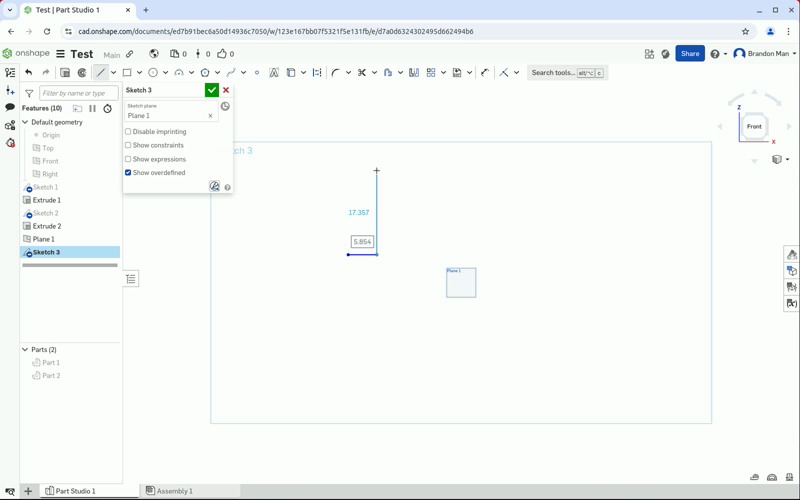
key_up(shift)
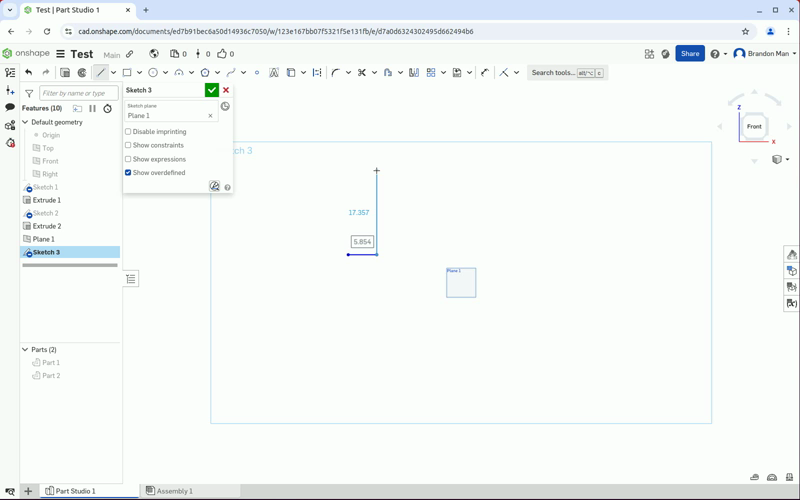
key_down(shift)
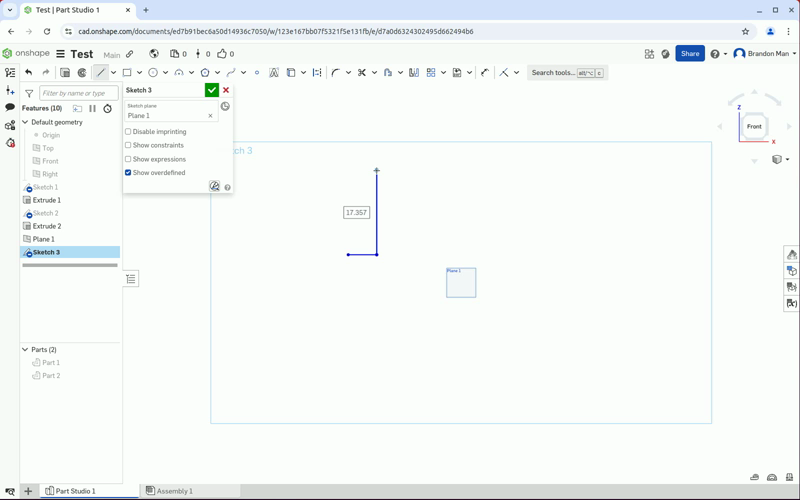
mouse_move(406, 170)
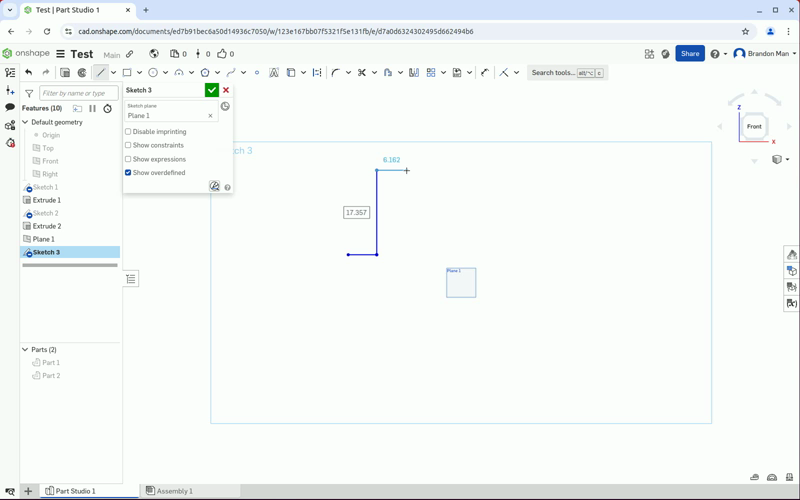
mouse_move(348, 170)
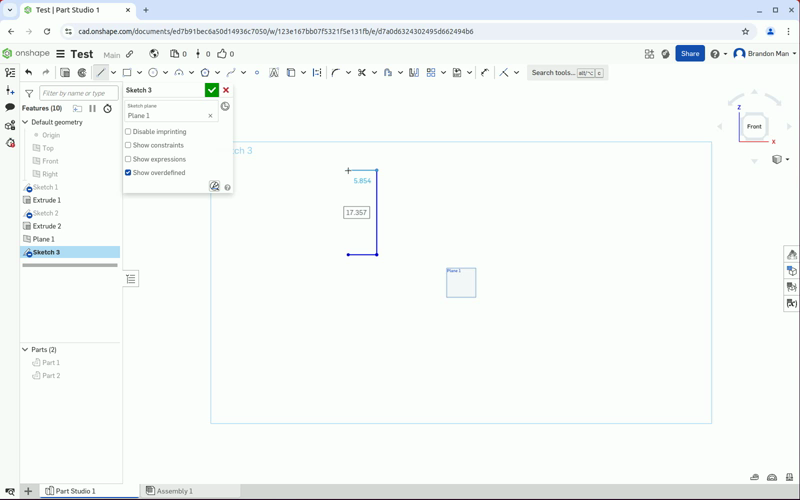
click(348, 170)
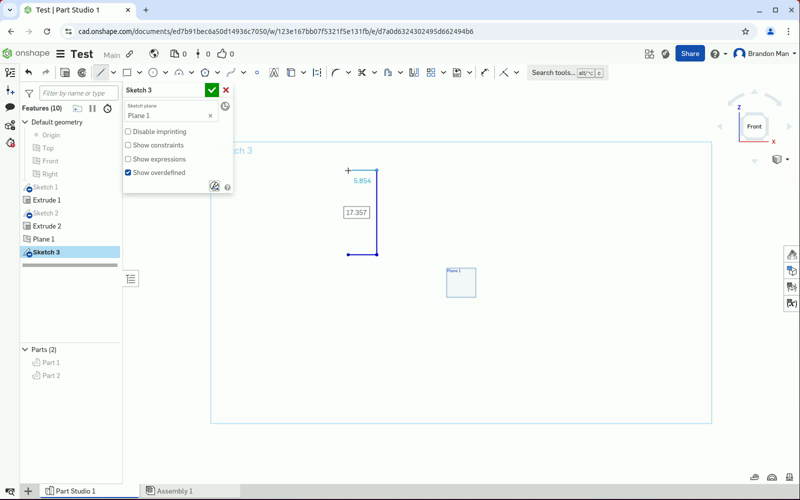
key_up(shift)
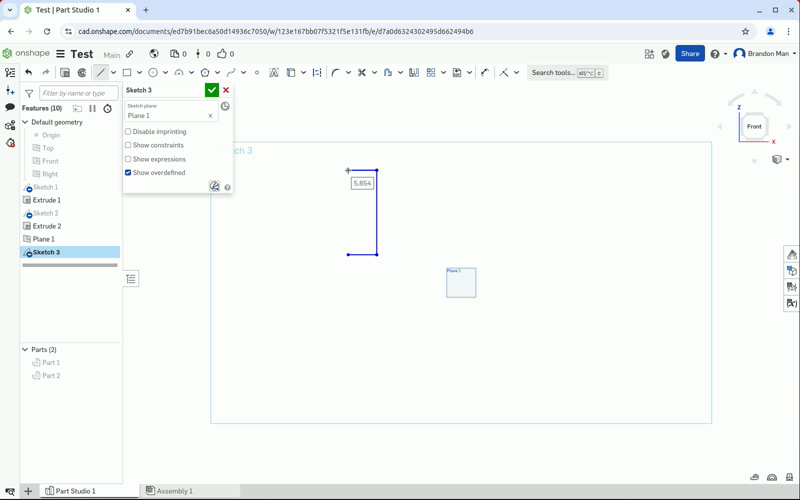
key_down(shift)
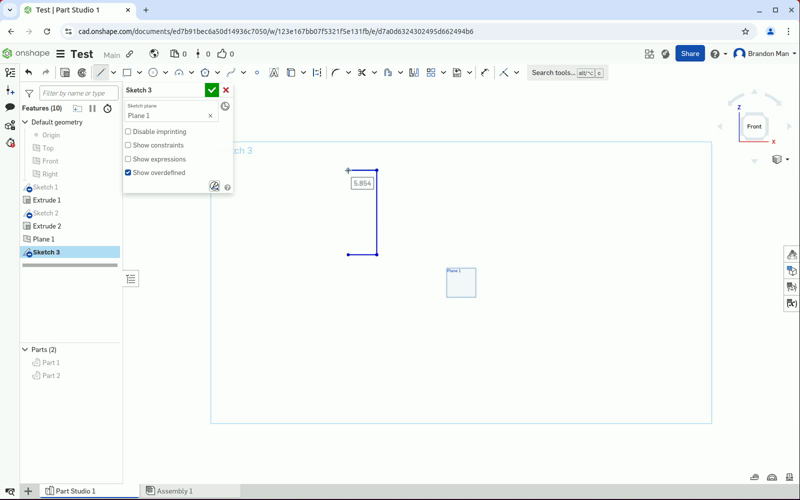
mouse_move(348, 254)
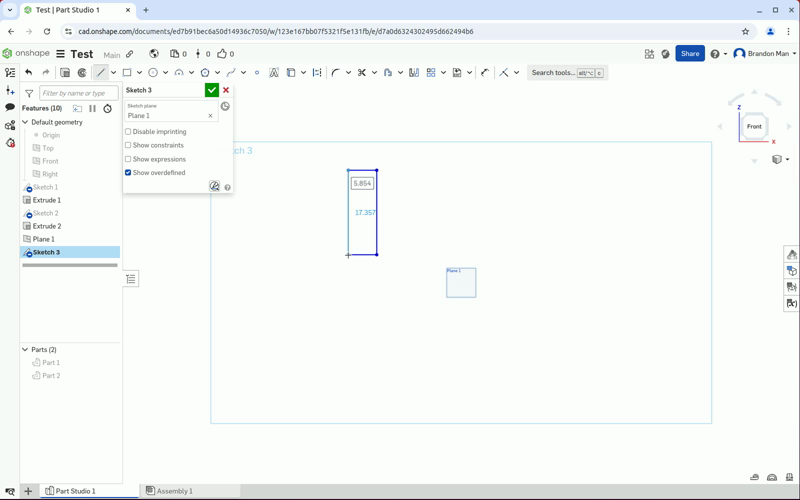
key_up(shift)
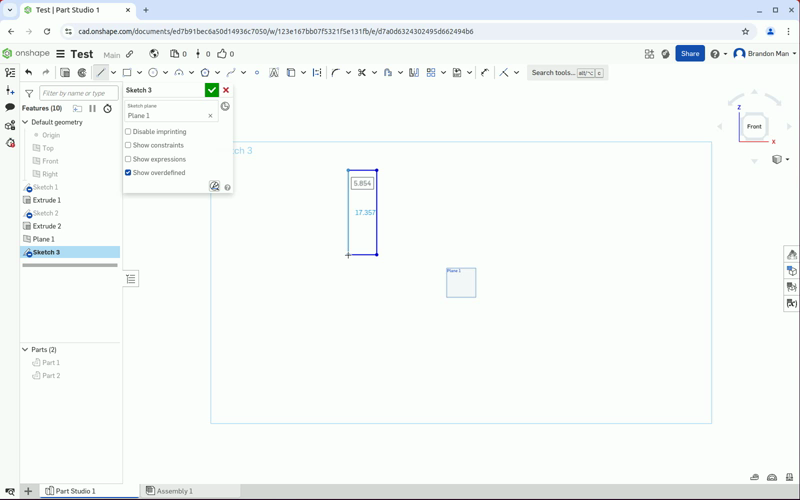
click(348, 254)
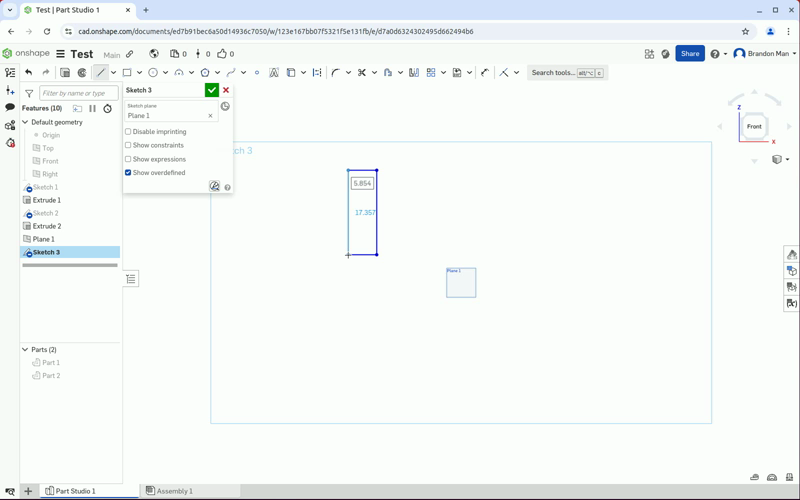
key(esc)
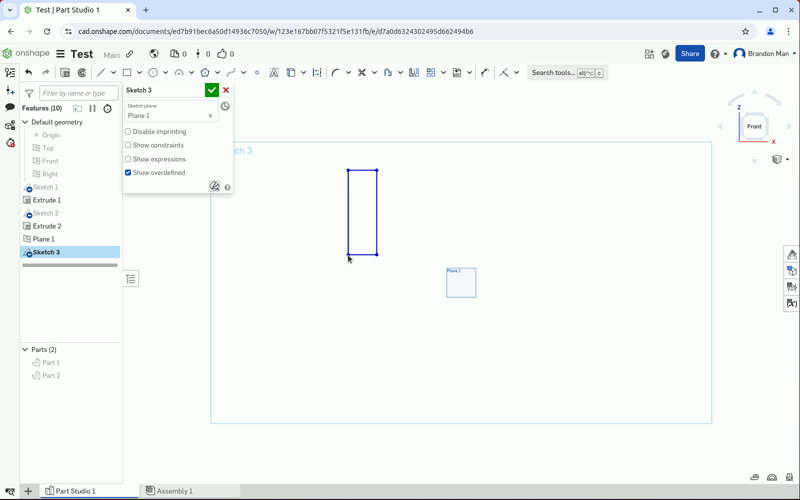
mouse_move(363, 173)
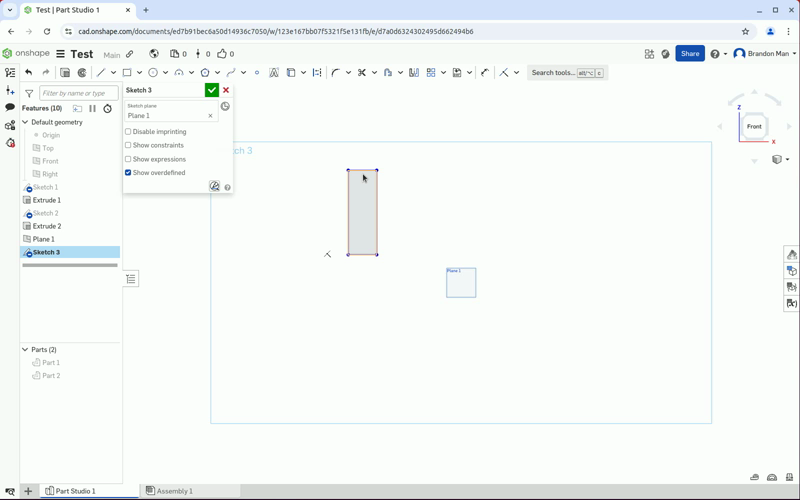
click(363, 173)
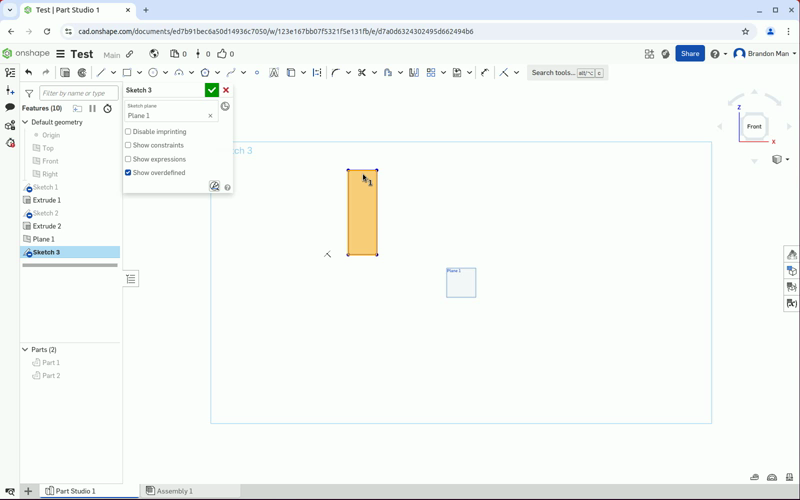
mouse_move(73, 352)
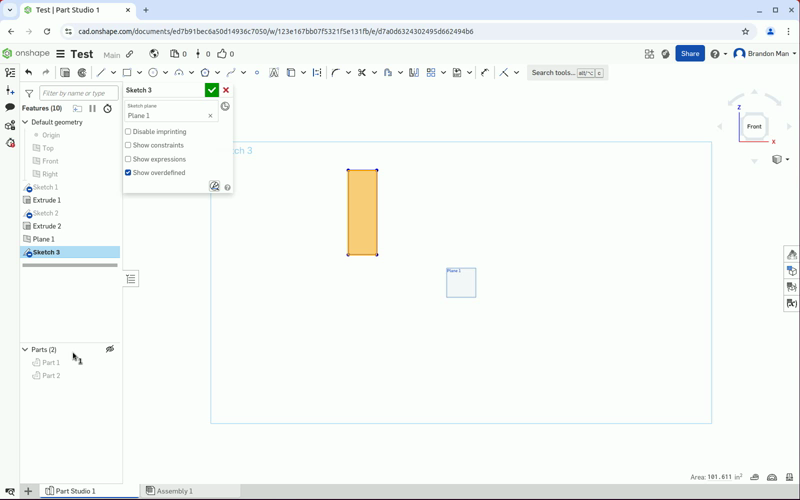
key(shift+y)
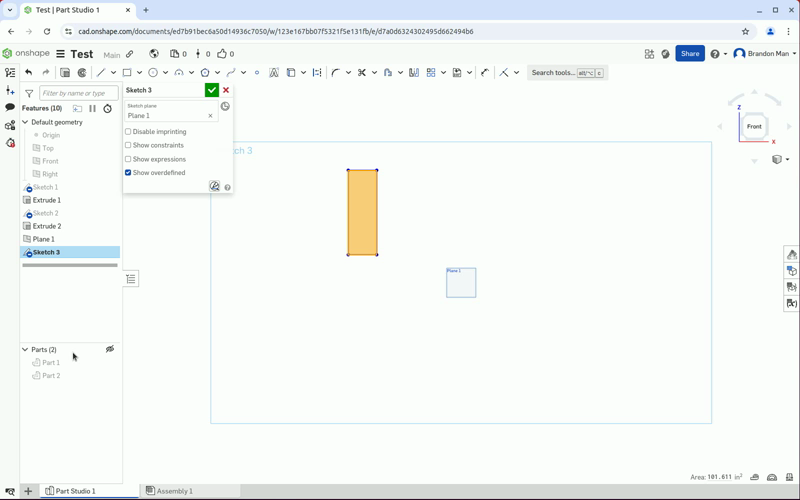
key(shift+e)
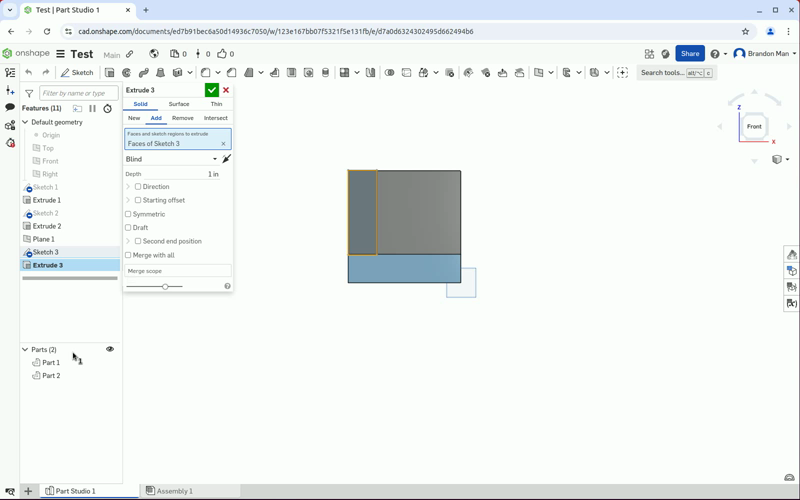
mouse_move(143, 106)
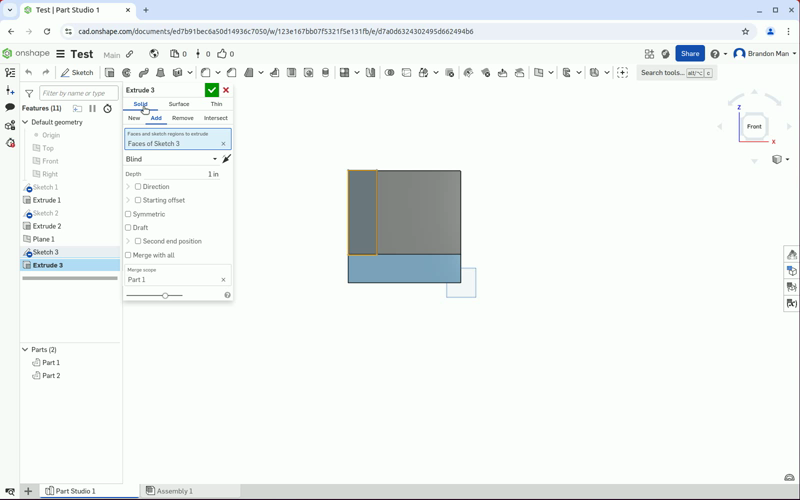
click(143, 106)
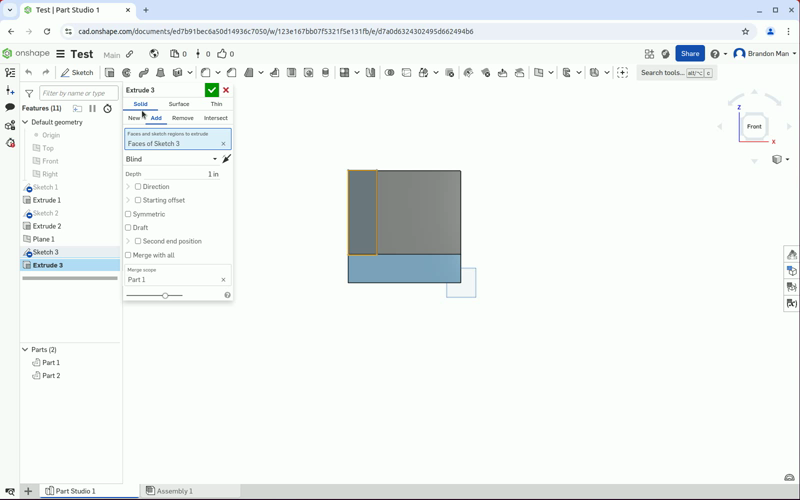
mouse_move(137, 120)
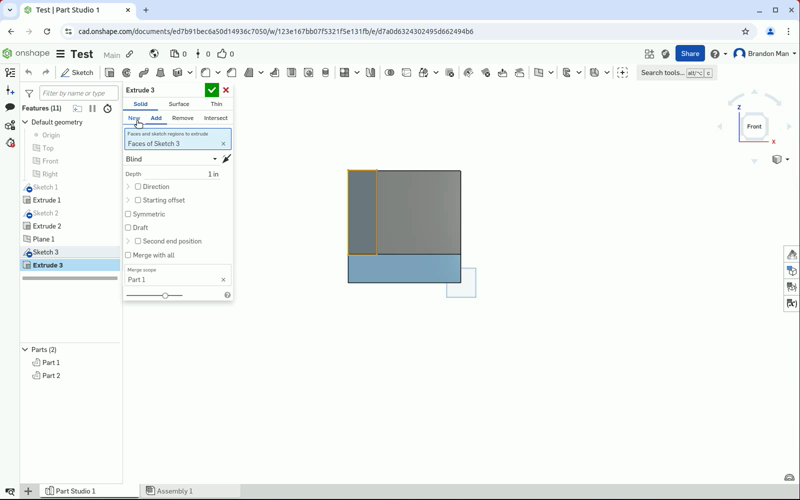
click(137, 120)
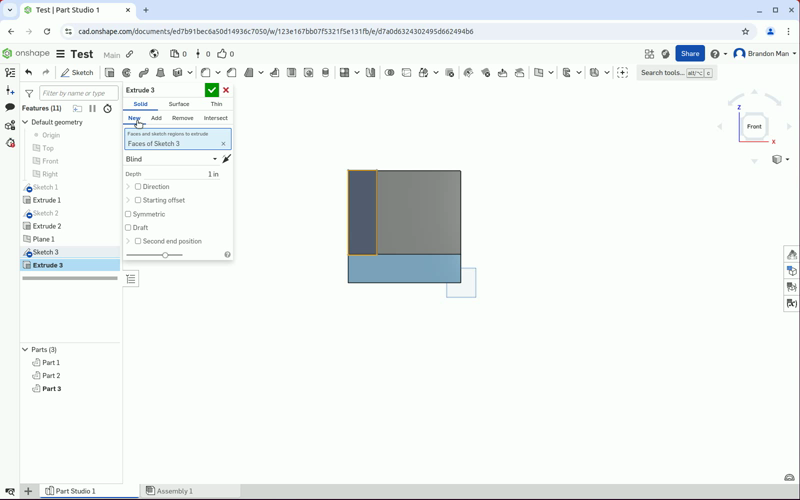
key(tab, 4)
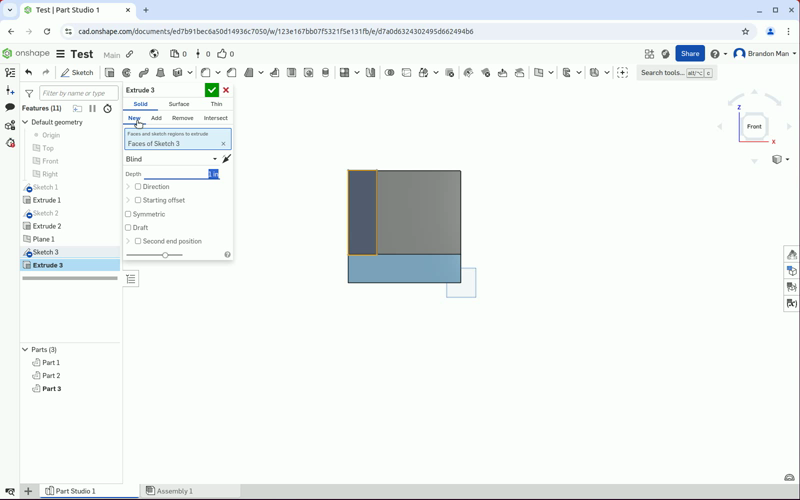
text(2.889)
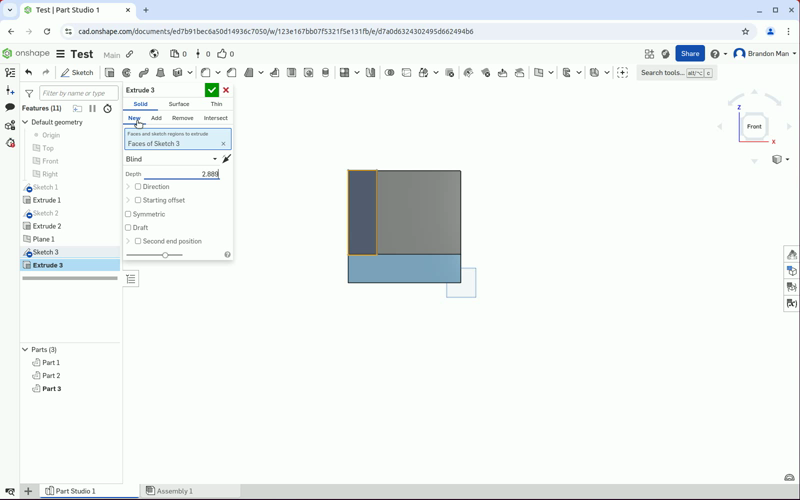
key(enter)
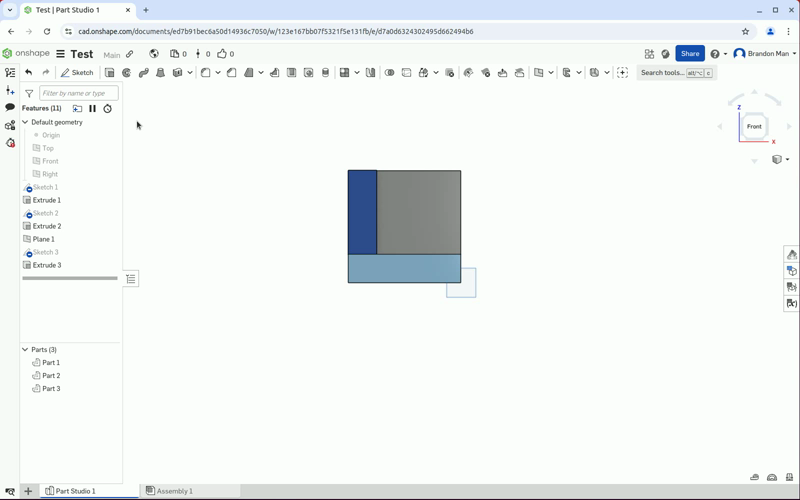
key(shift+h)
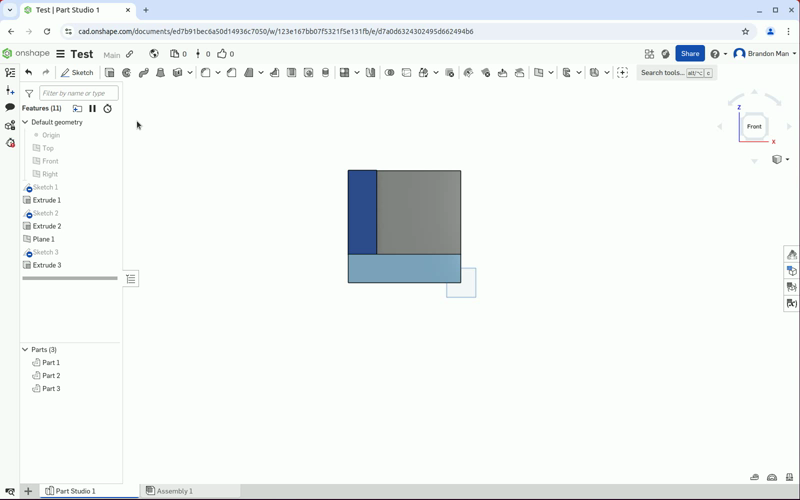
key(shift+h)
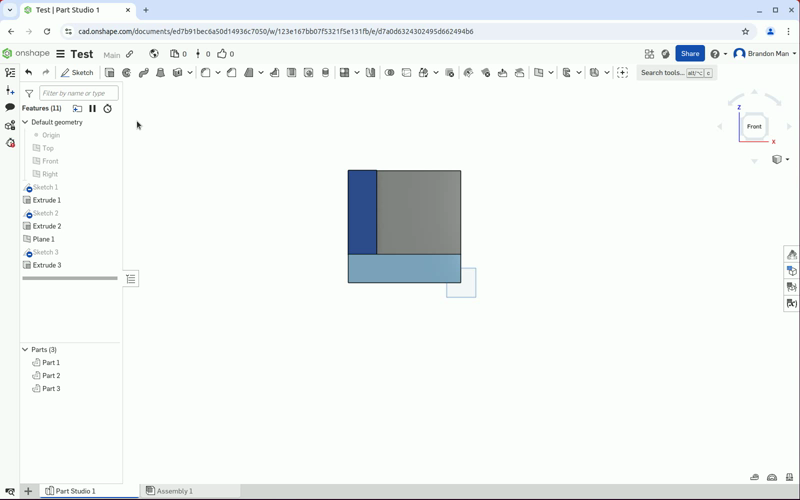
mouse_move(73, 189)
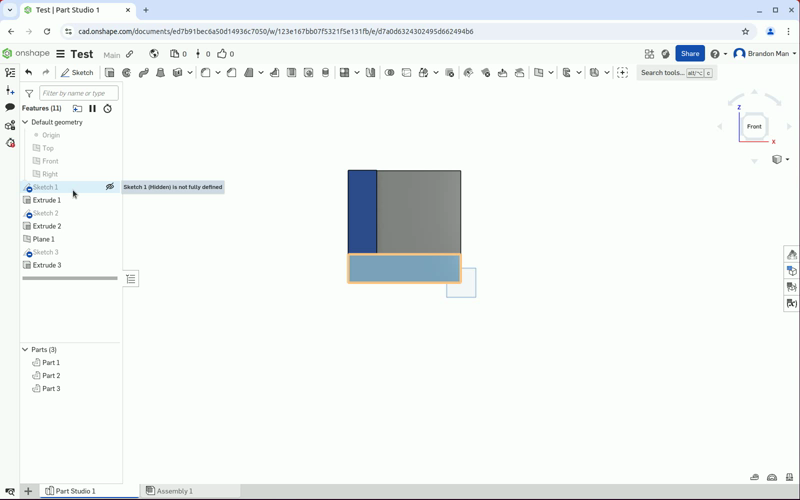
click(73, 189)
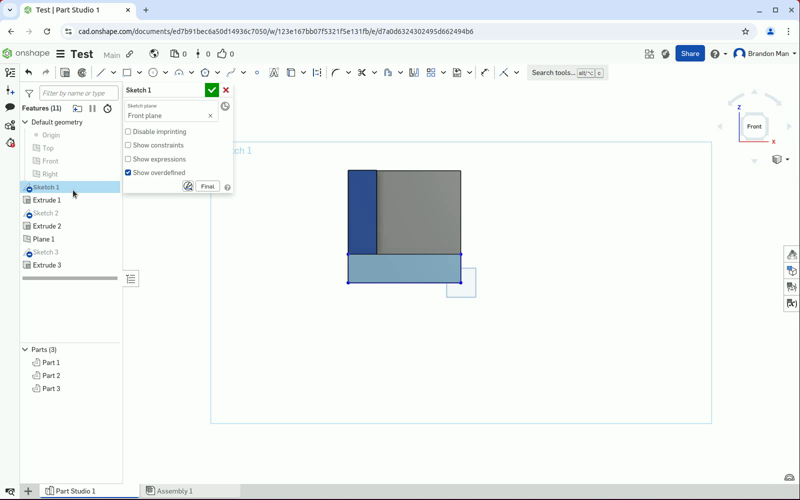
mouse_move(229, 92)
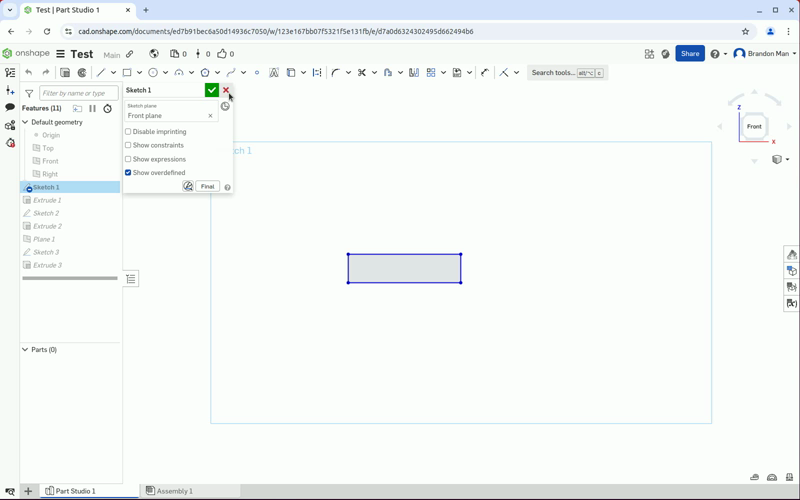
click(229, 92)
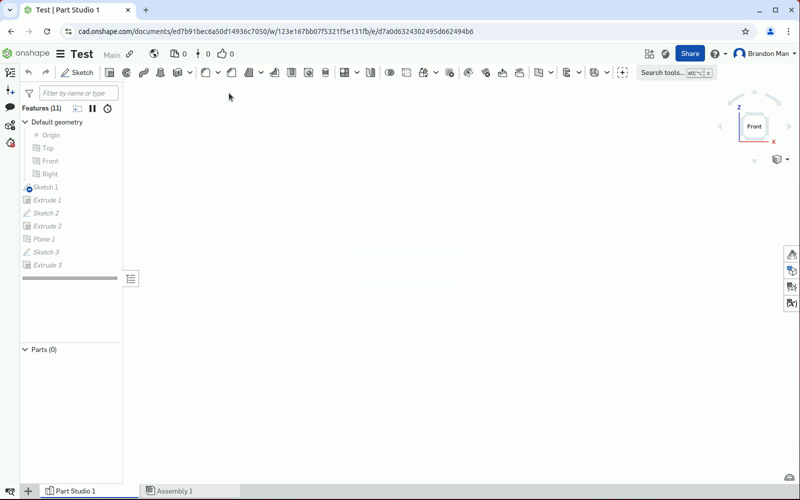
key(shift+s)
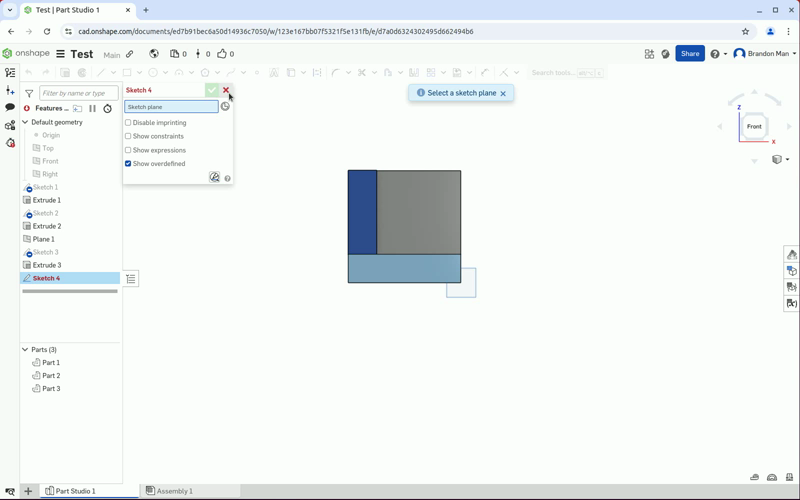
mouse_move(73, 241)
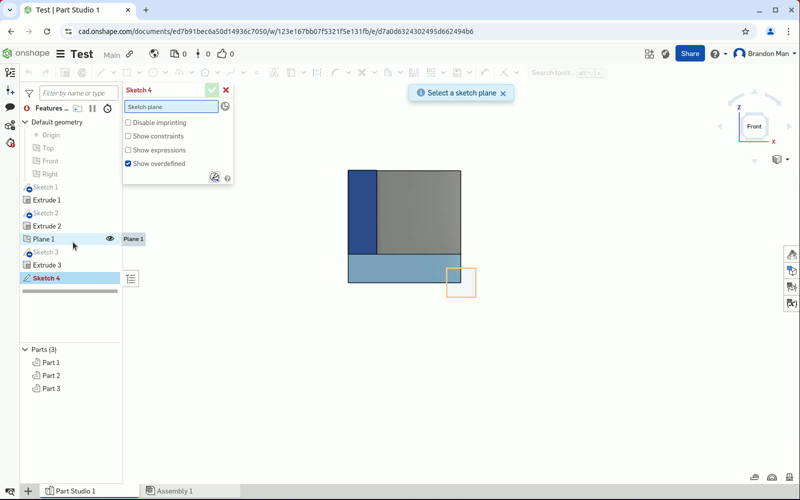
click(73, 241)
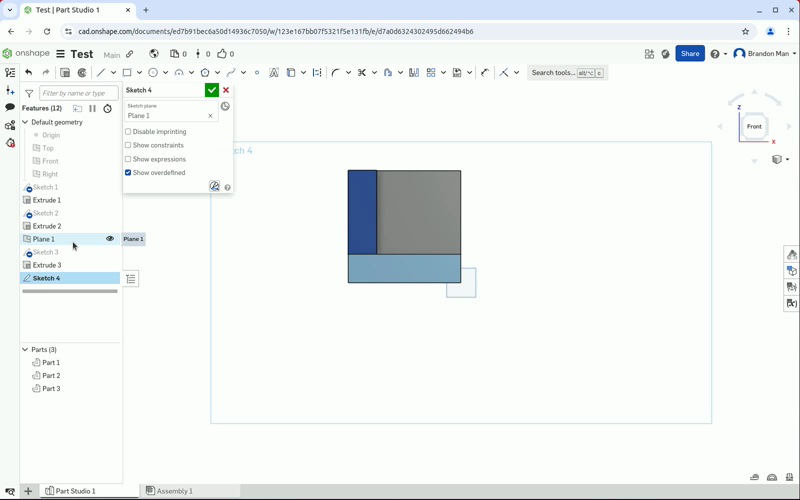
mouse_move(73, 352)
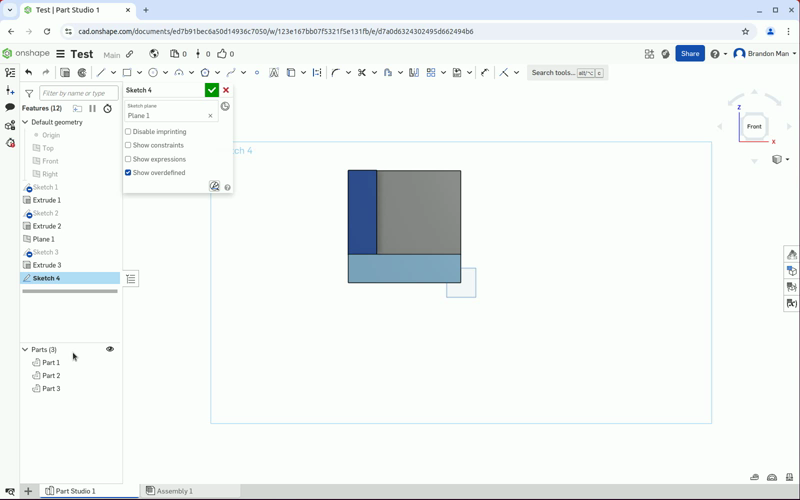
key(y)
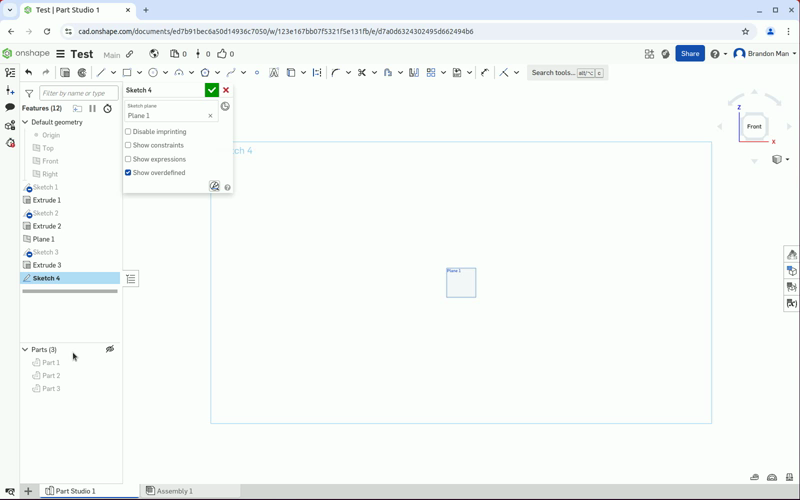
key(l)
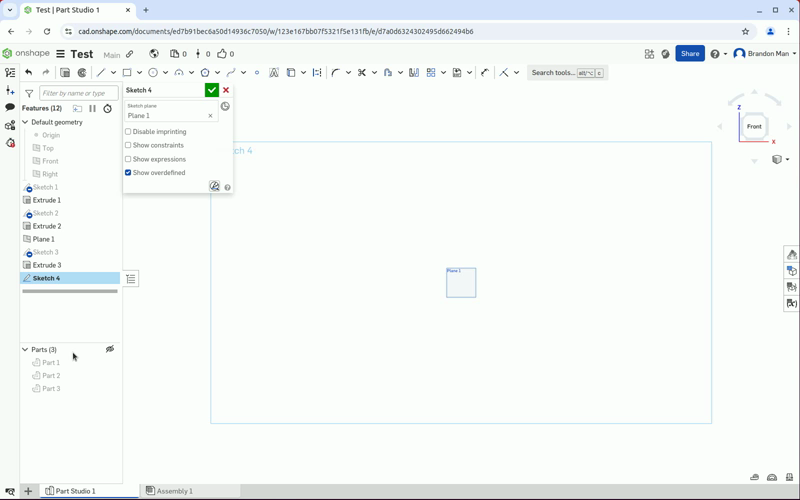
key_down(shift)
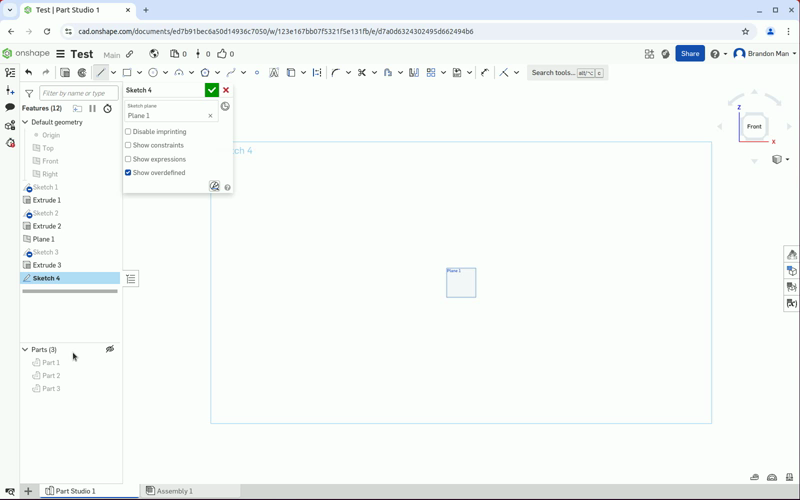
mouse_move(432, 254)
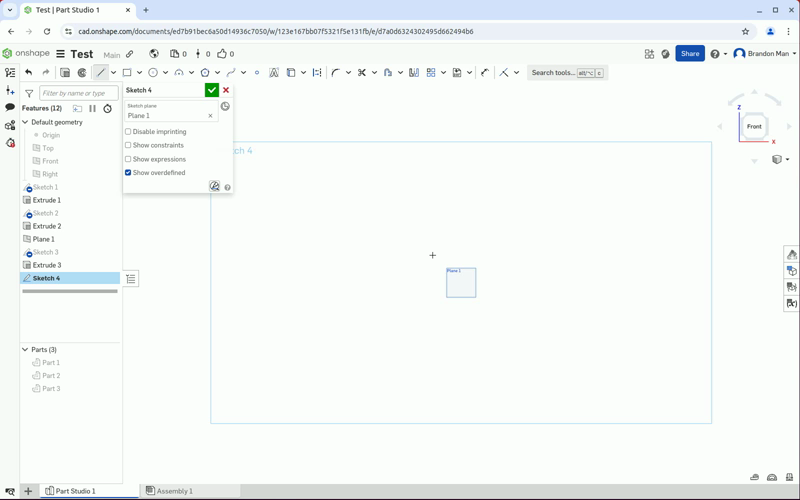
click(432, 254)
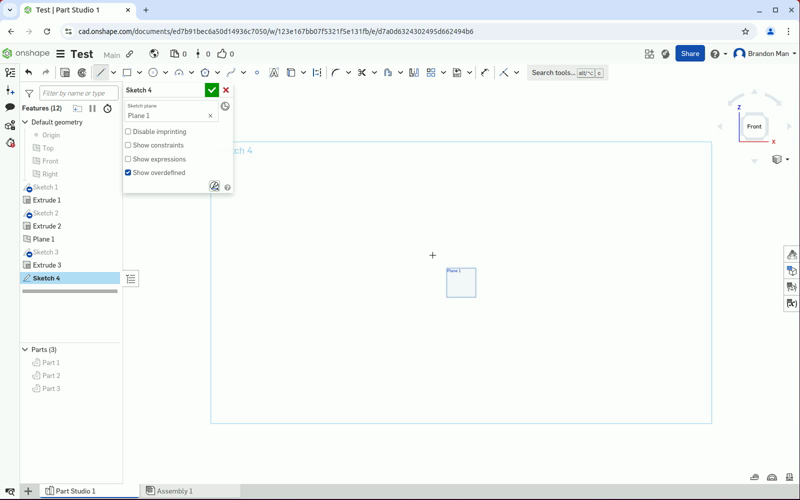
key_up(shift)
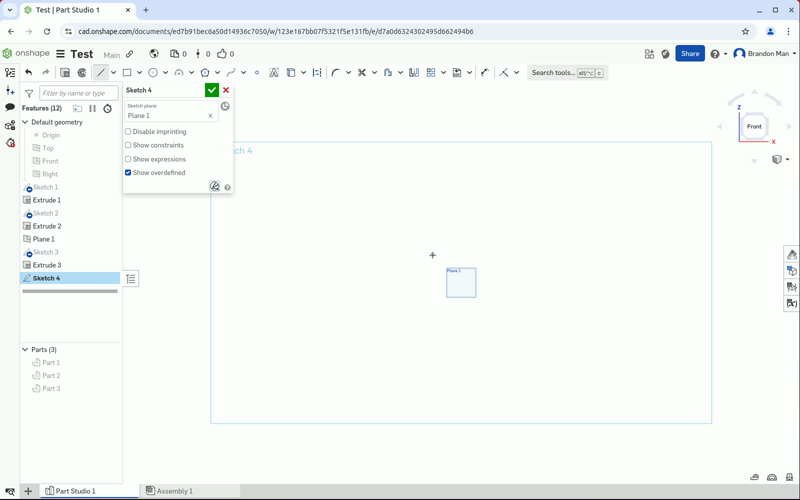
key_down(shift)
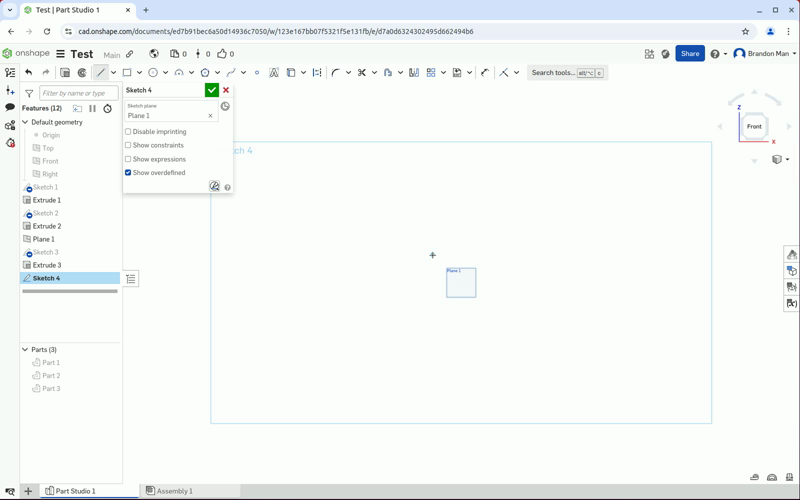
mouse_move(462, 254)
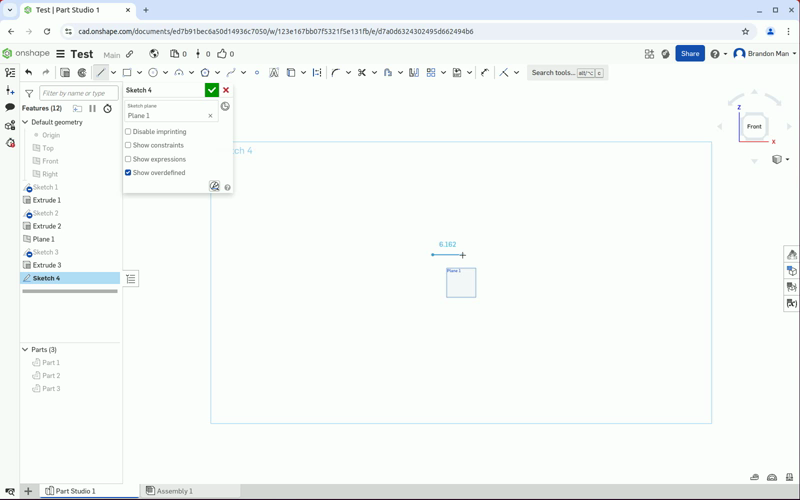
mouse_move(461, 254)
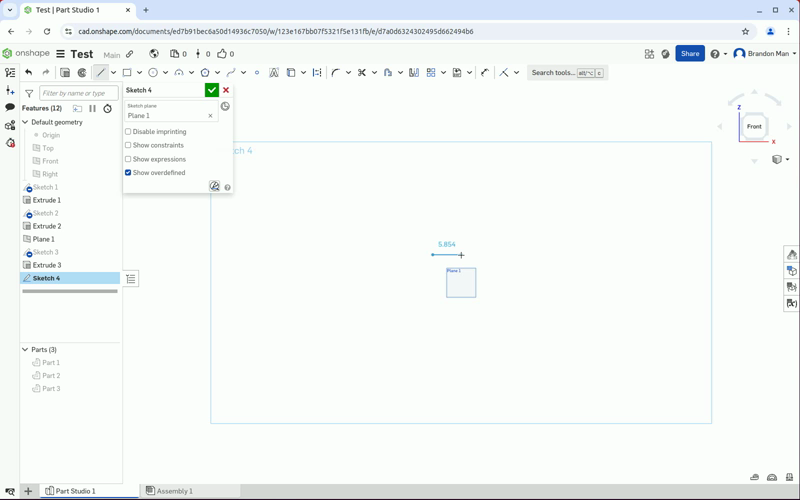
click(461, 254)
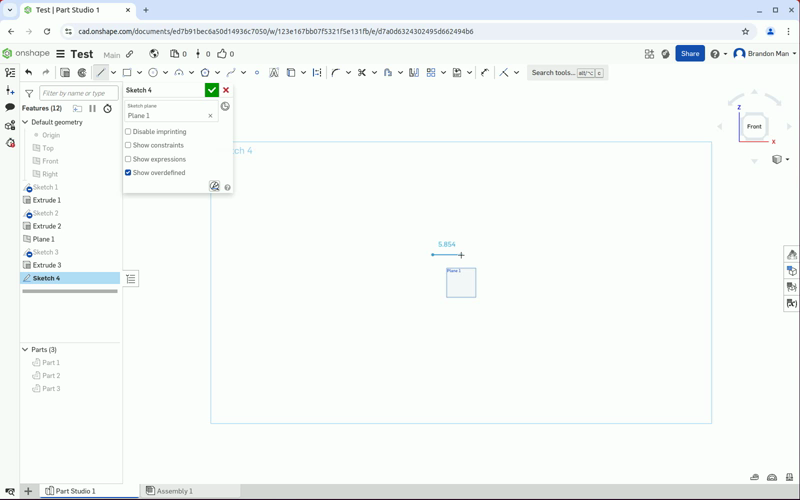
key_up(shift)
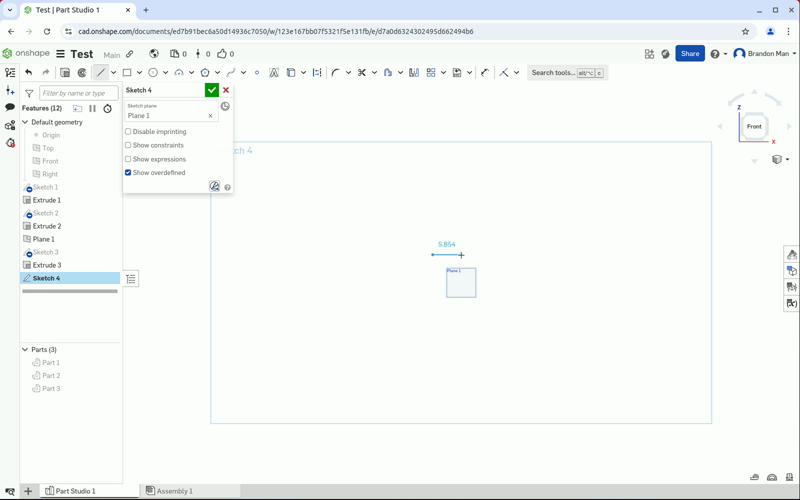
key_down(shift)
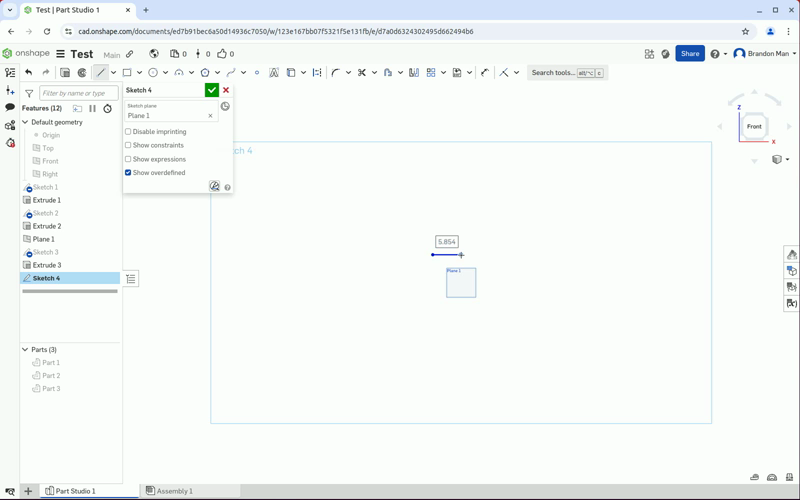
mouse_move(461, 170)
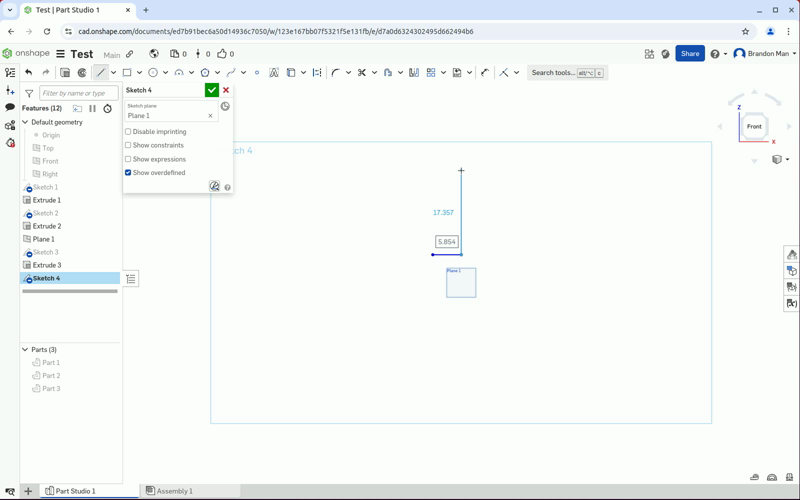
click(461, 170)
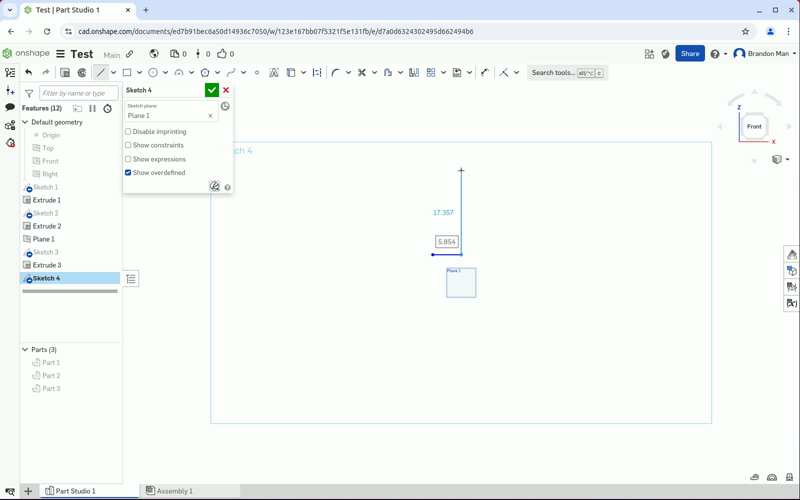
key_up(shift)
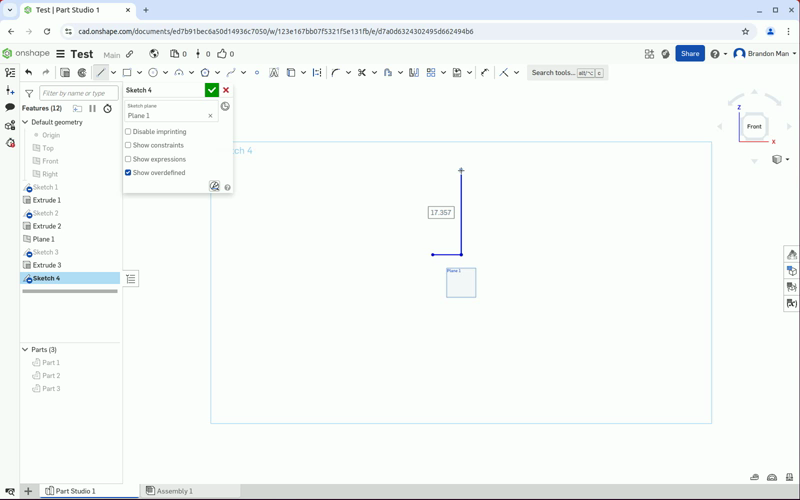
key_down(shift)
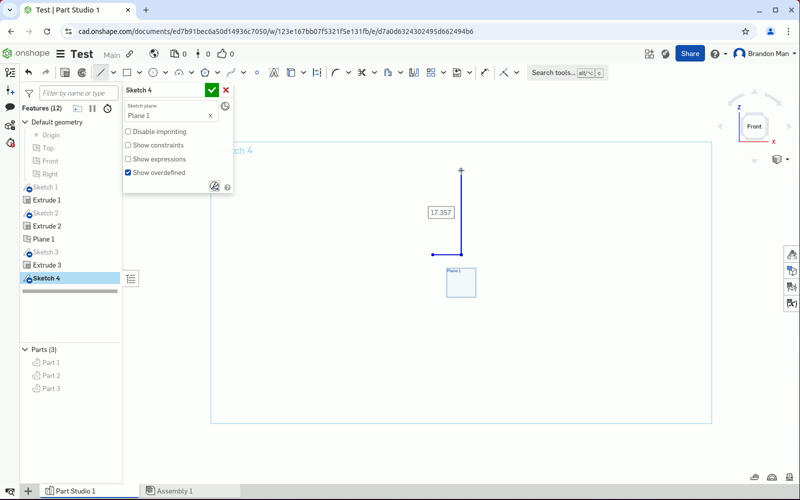
mouse_move(491, 170)
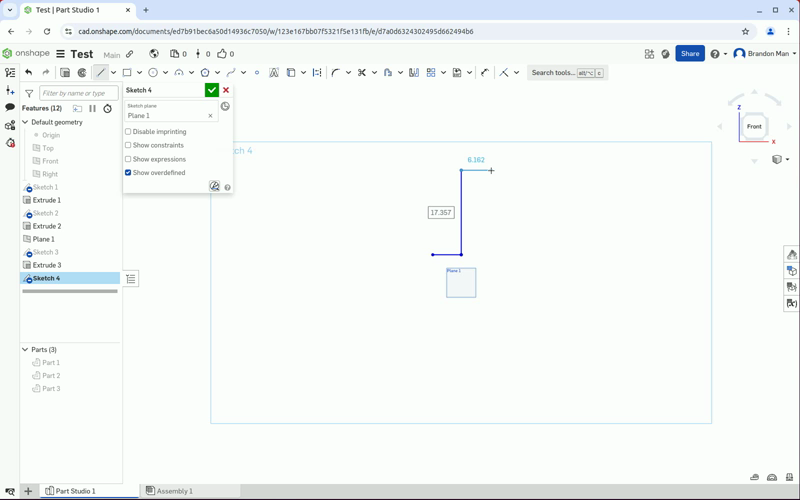
mouse_move(432, 170)
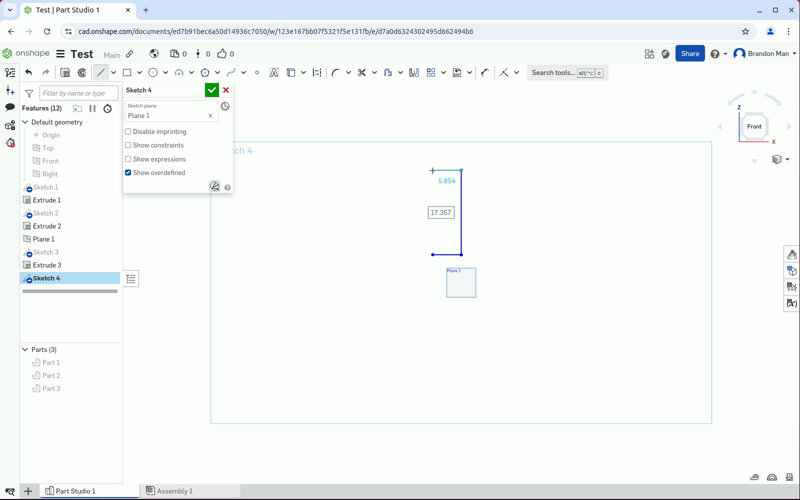
click(432, 170)
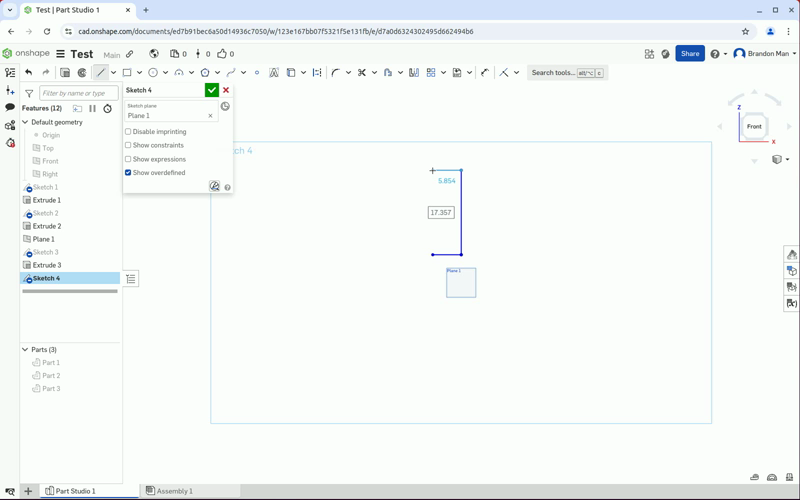
key_up(shift)
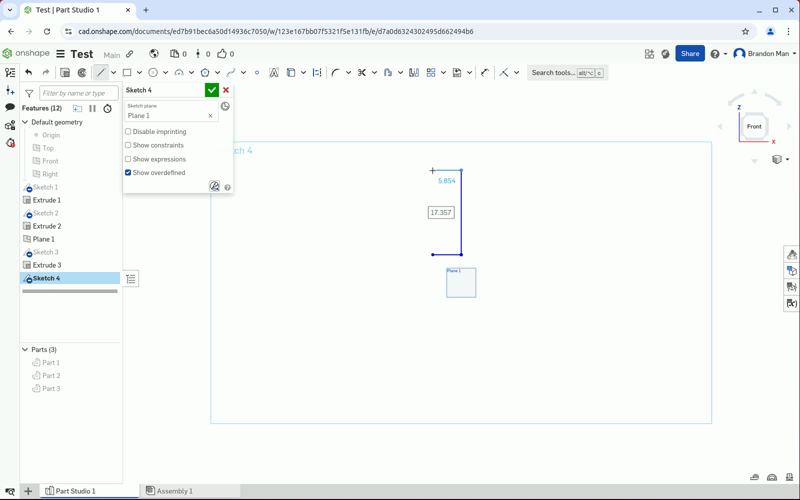
key_down(shift)
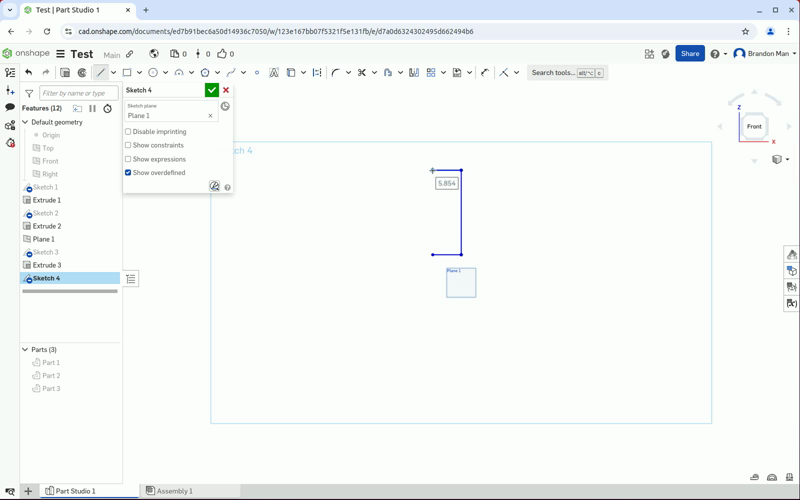
mouse_move(432, 254)
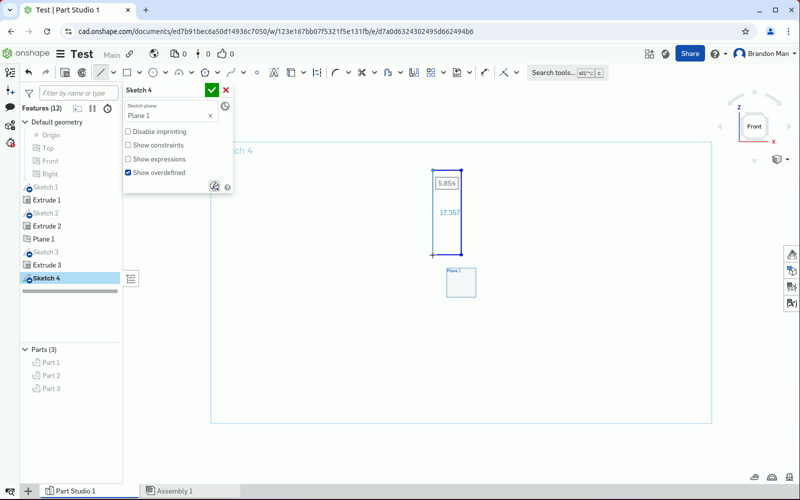
key_up(shift)
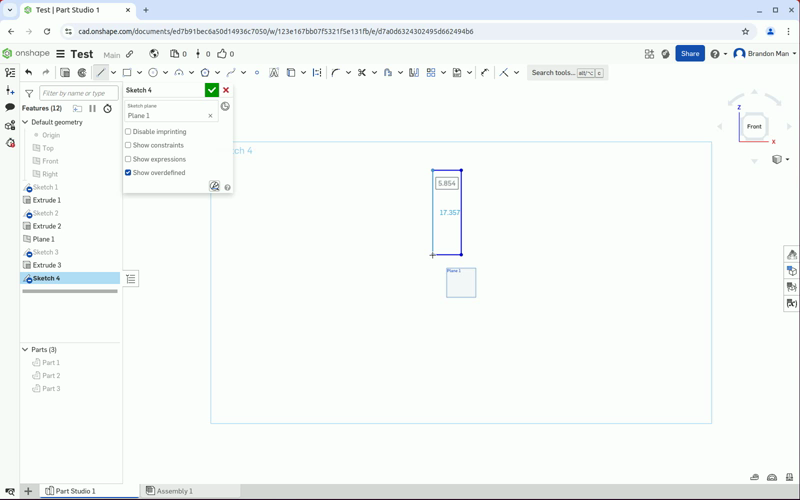
click(432, 254)
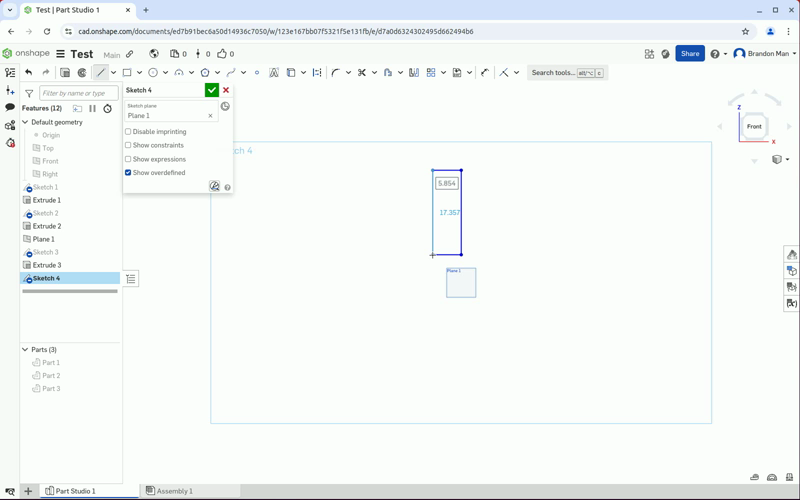
key(esc)
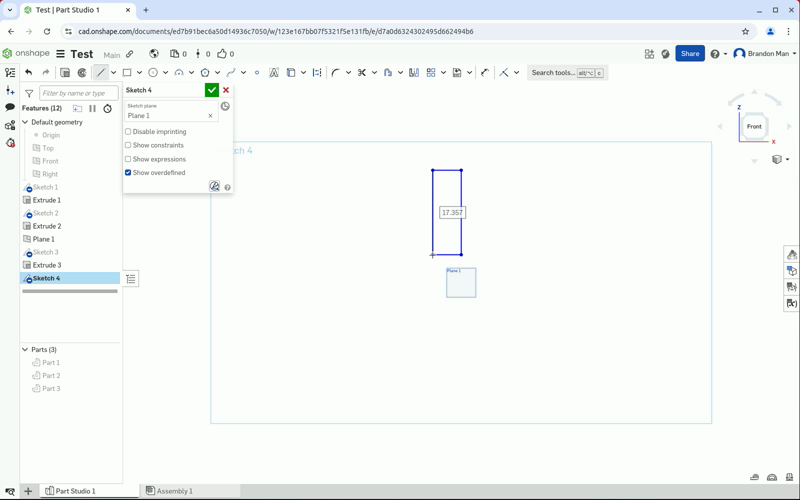
mouse_move(440, 204)
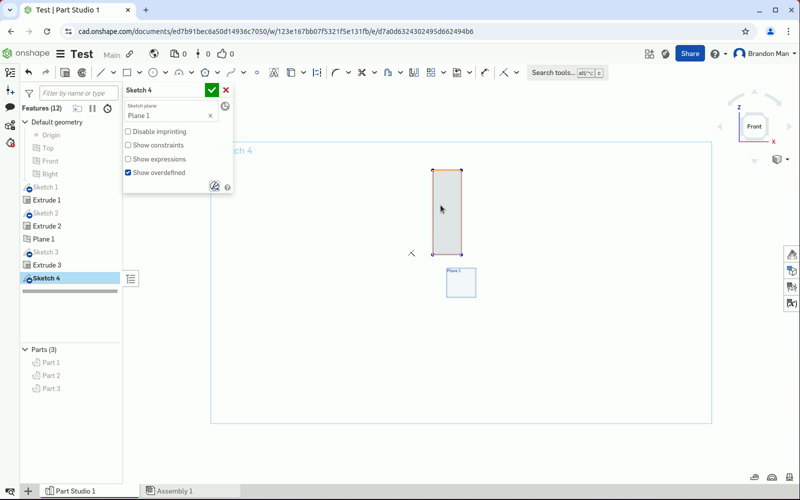
click(440, 204)
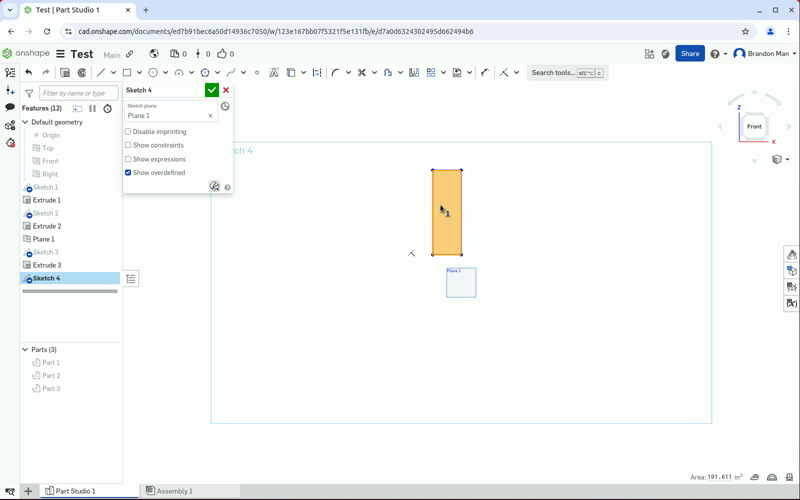
mouse_move(73, 352)
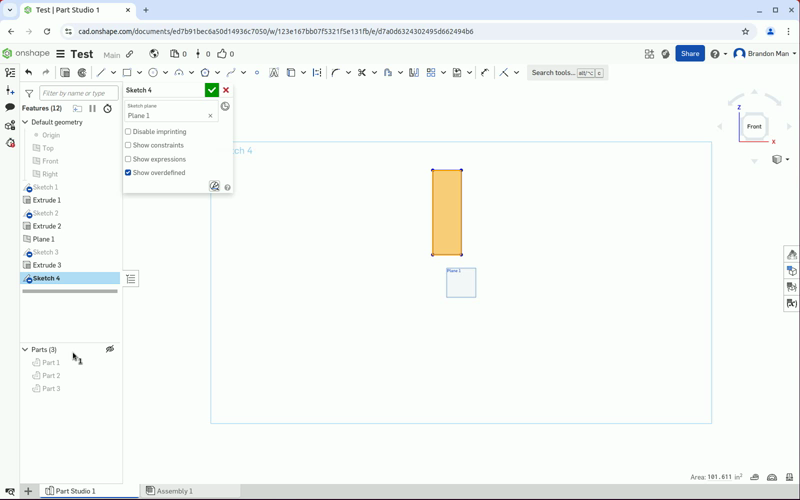
key(shift+y)
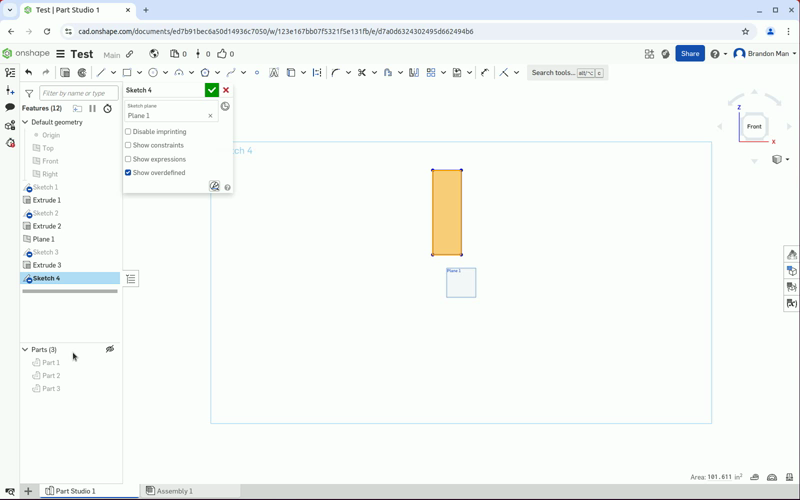
key(shift+e)
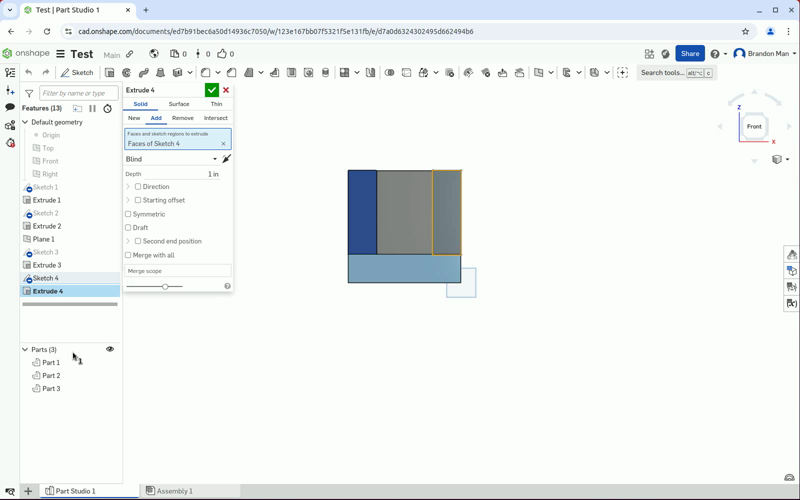
mouse_move(143, 106)
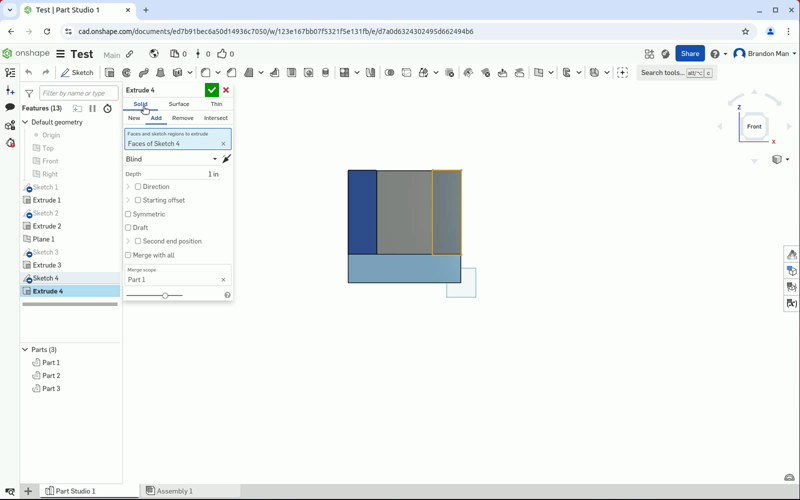
click(143, 106)
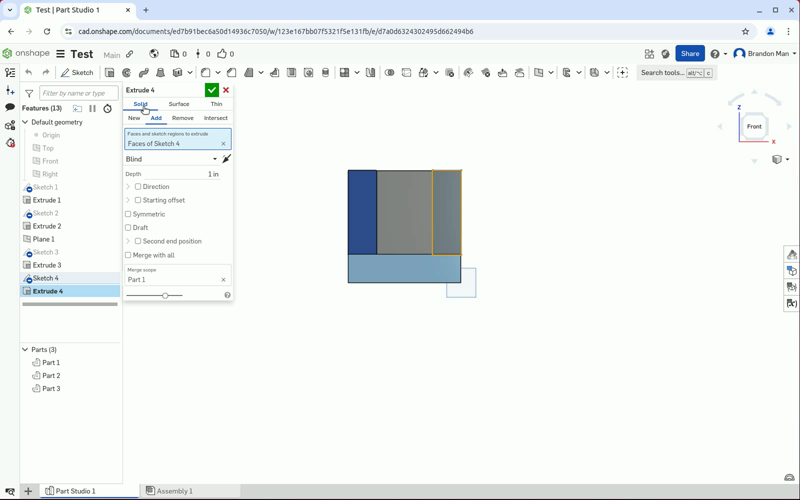
mouse_move(137, 120)
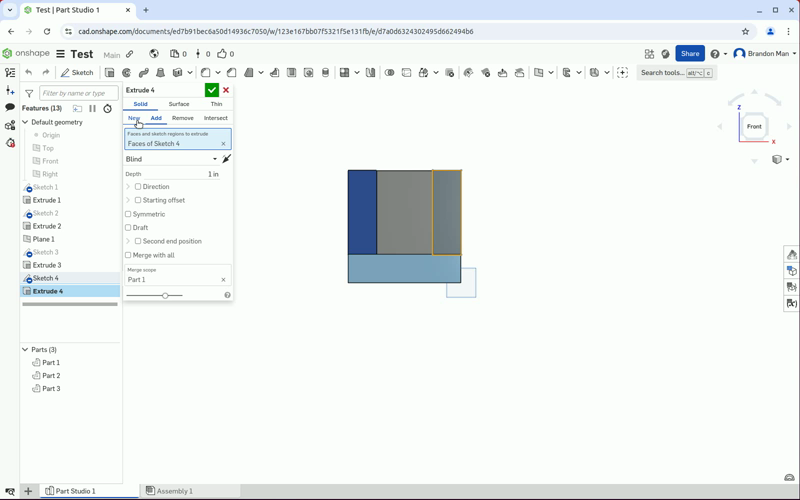
click(137, 120)
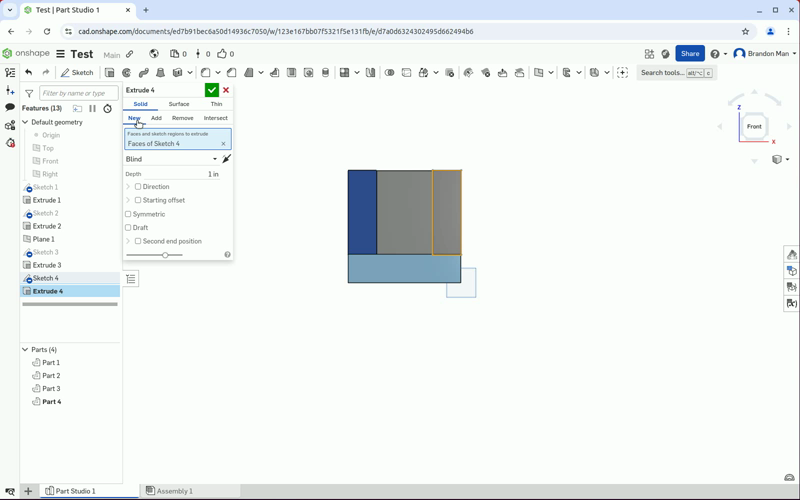
key(tab, 4)
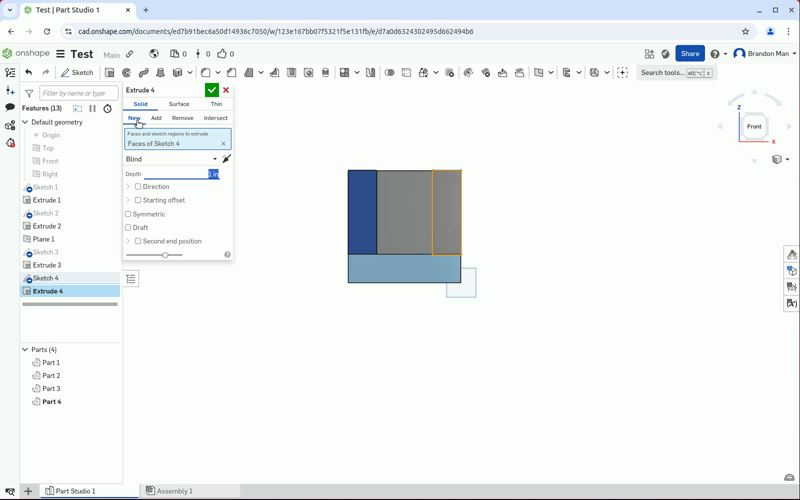
text(2.889)
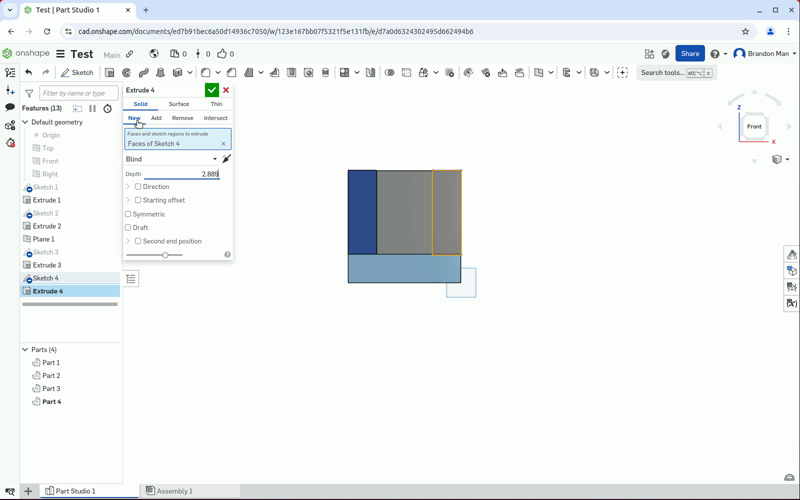
key(enter)
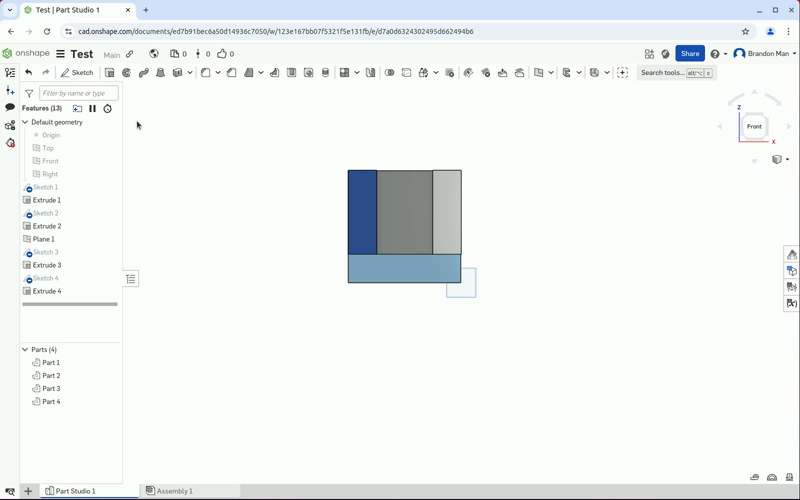
key(shift+h)
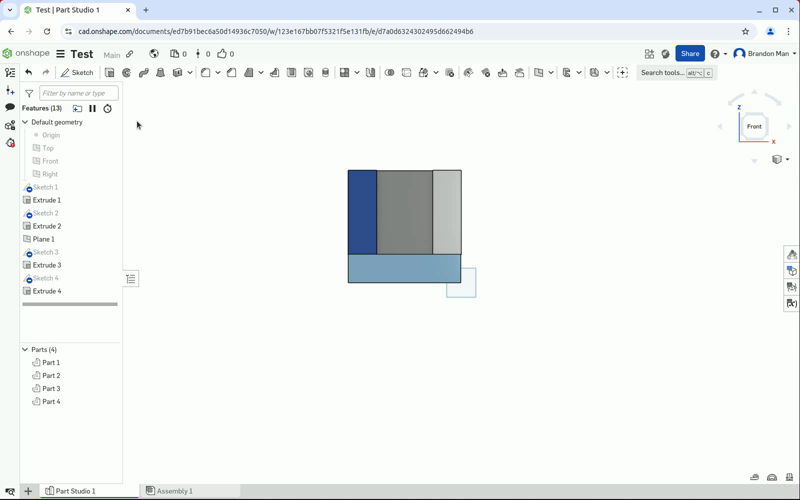
key(shift+h)
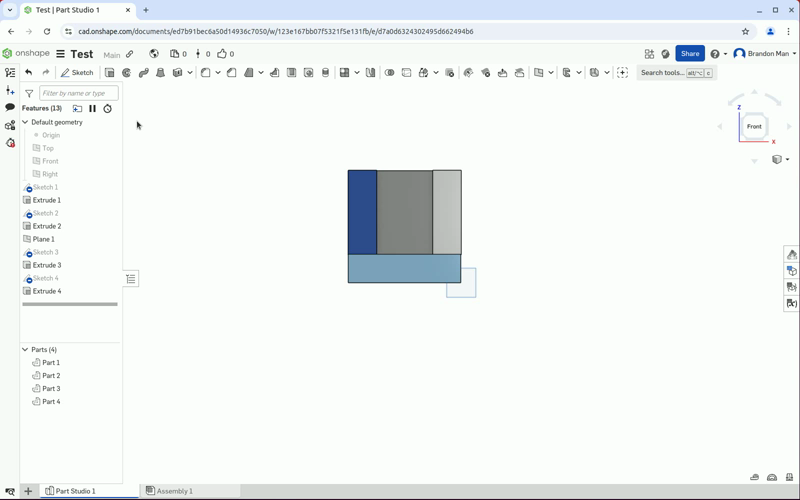
mouse_move(73, 189)
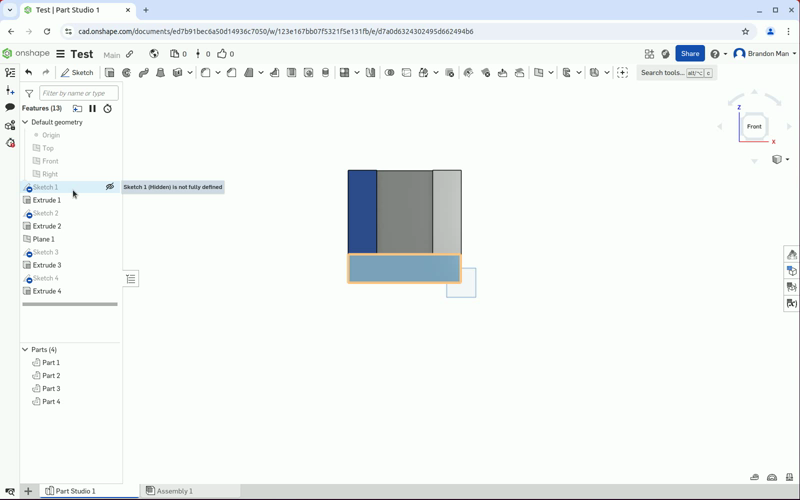
click(73, 189)
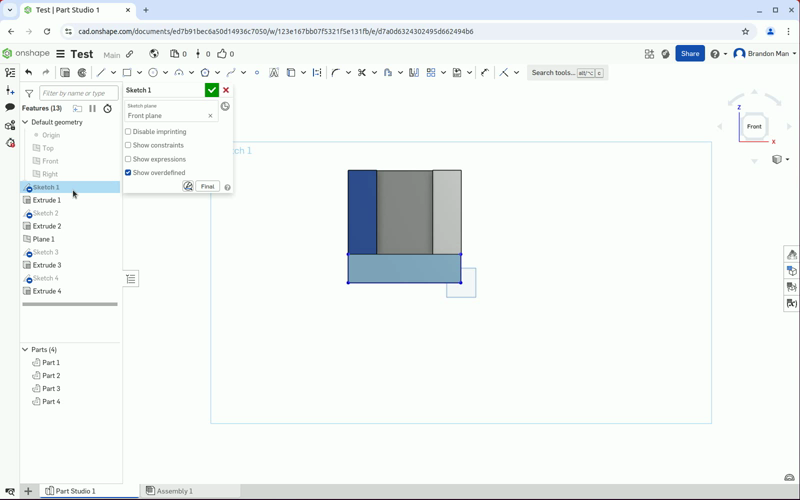
mouse_move(229, 92)
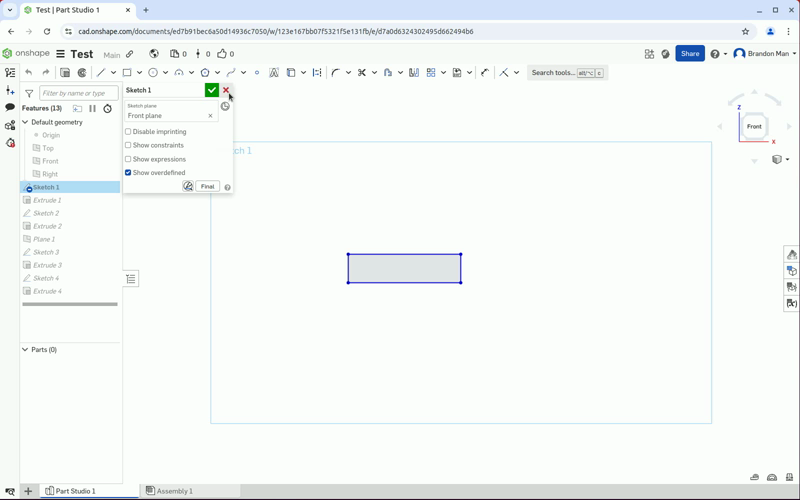
click(229, 92)
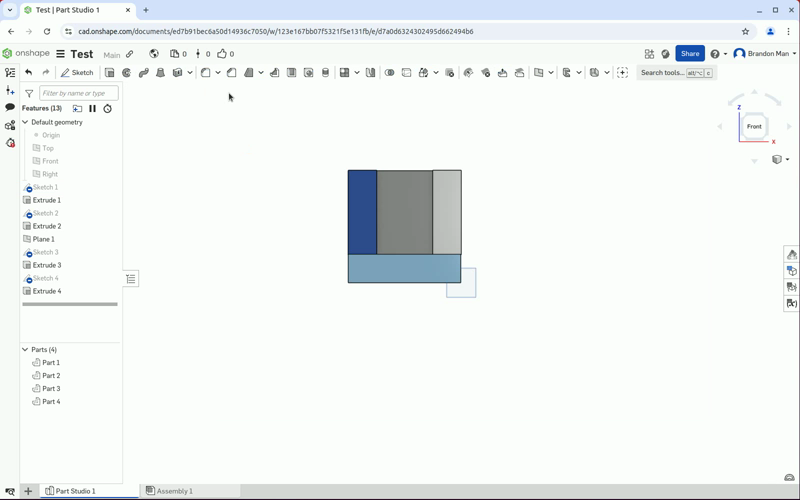
mouse_move(73, 352)
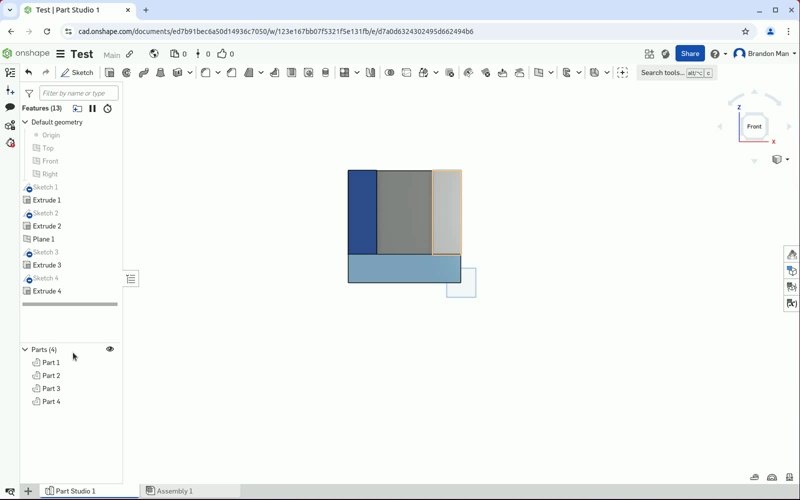
key(y)
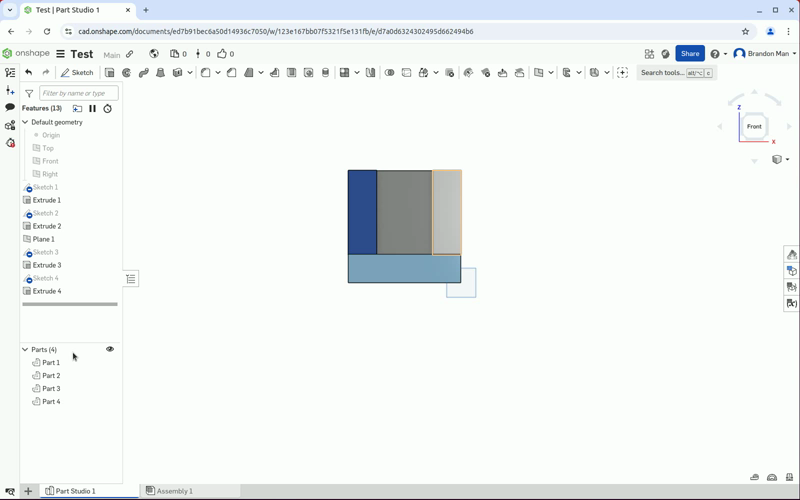
key(shift+p)
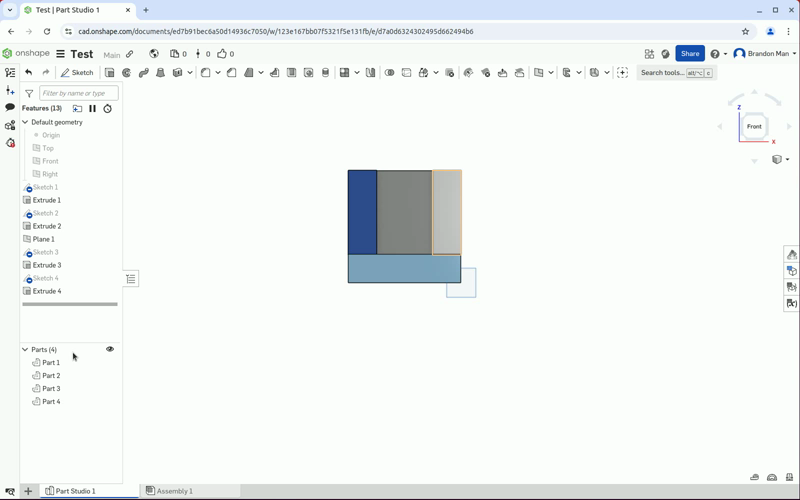
key(space)
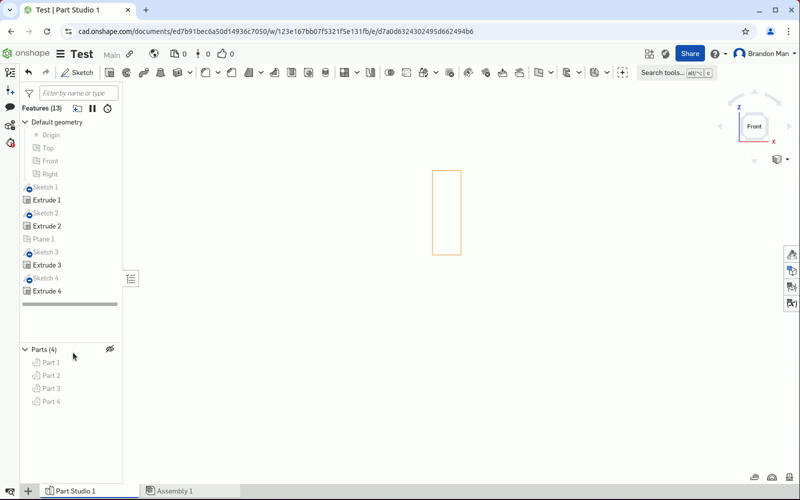
key_down(shift)
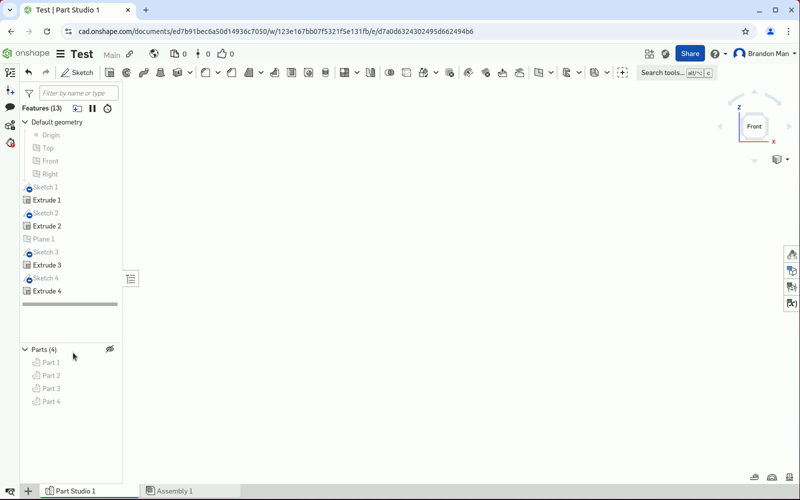
key(down)
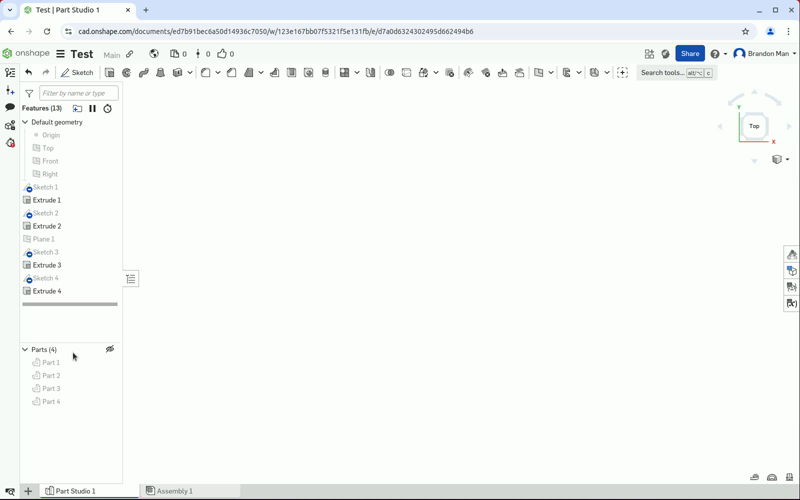
key_up(shift)
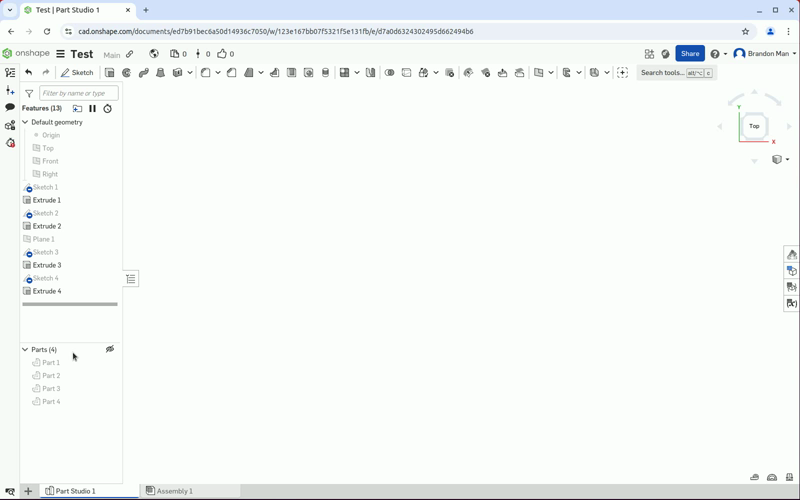
mouse_move(73, 352)
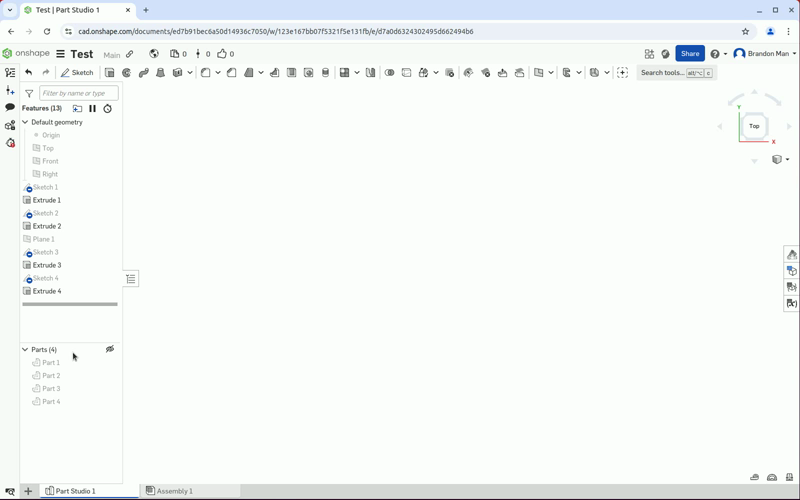
key(shift+y)
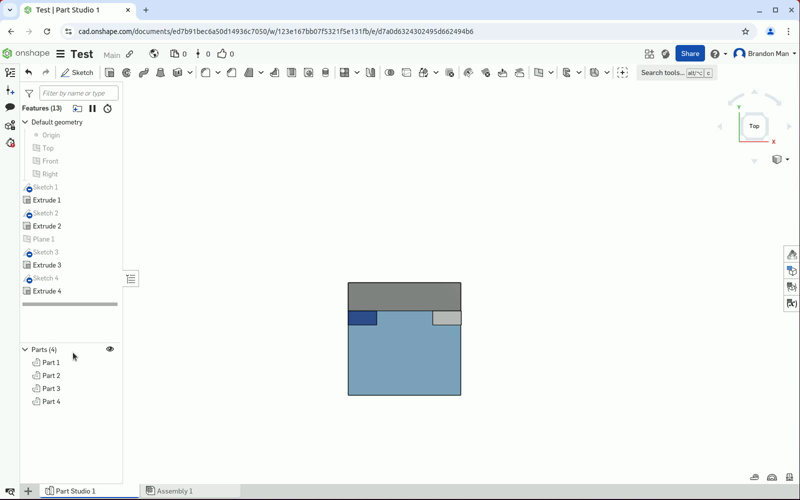
mouse_move(541, 75)
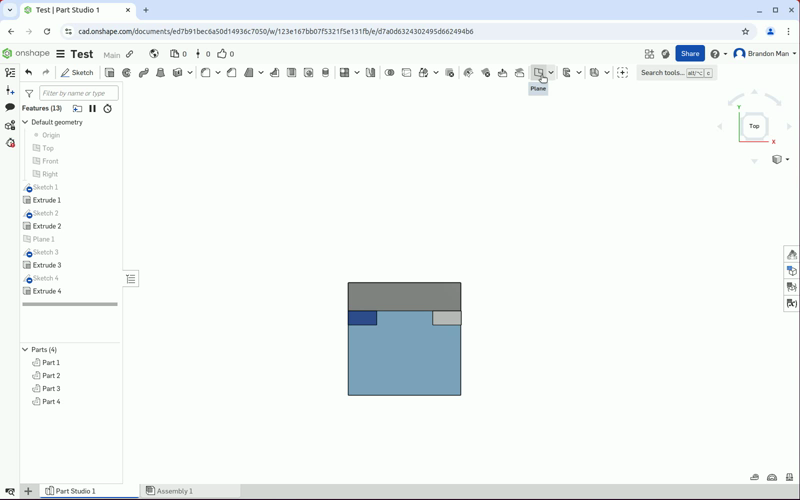
click(541, 75)
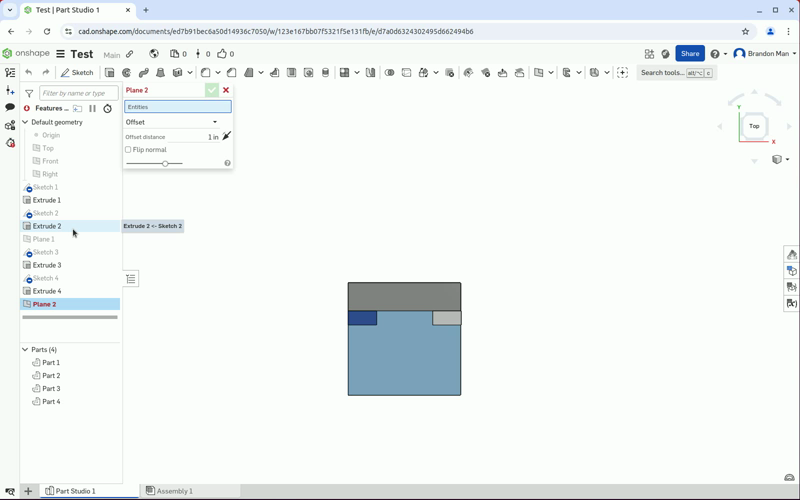
scroll(3)
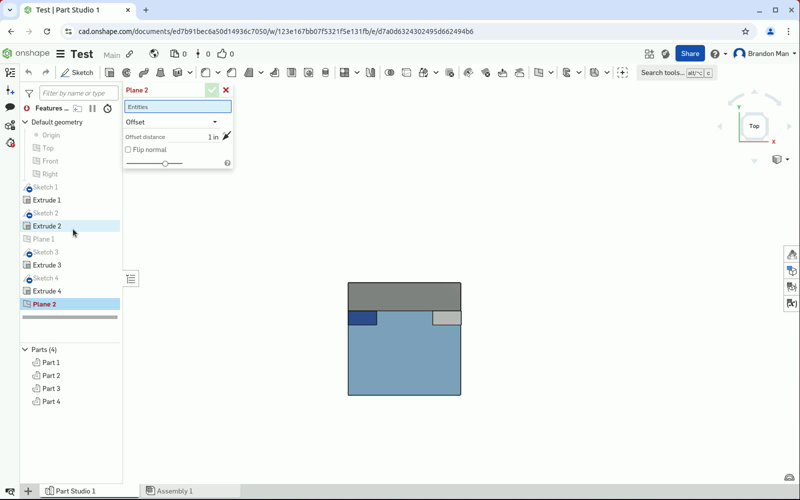
mouse_move(73, 150)
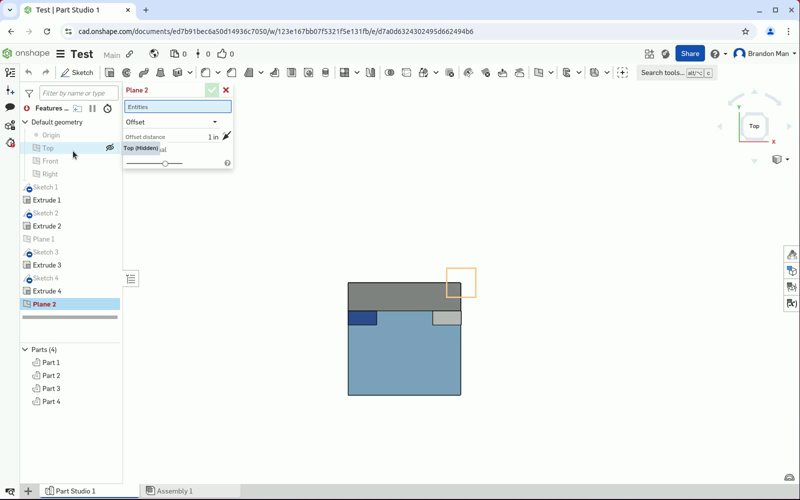
click(73, 150)
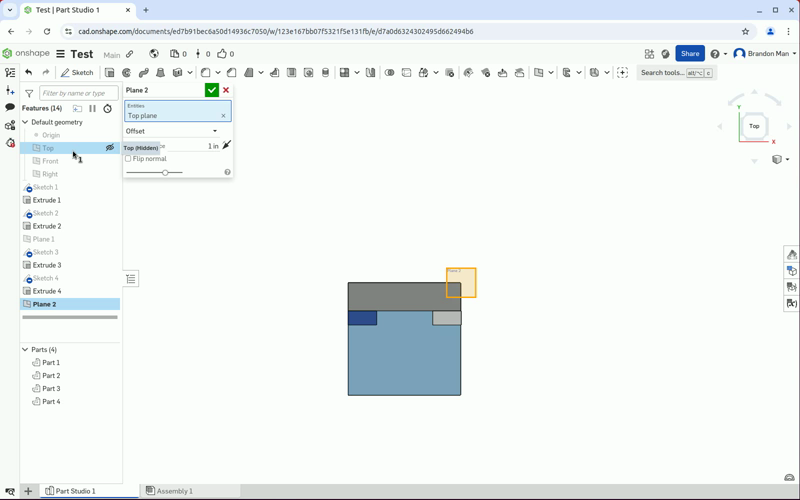
key(tab, 2)
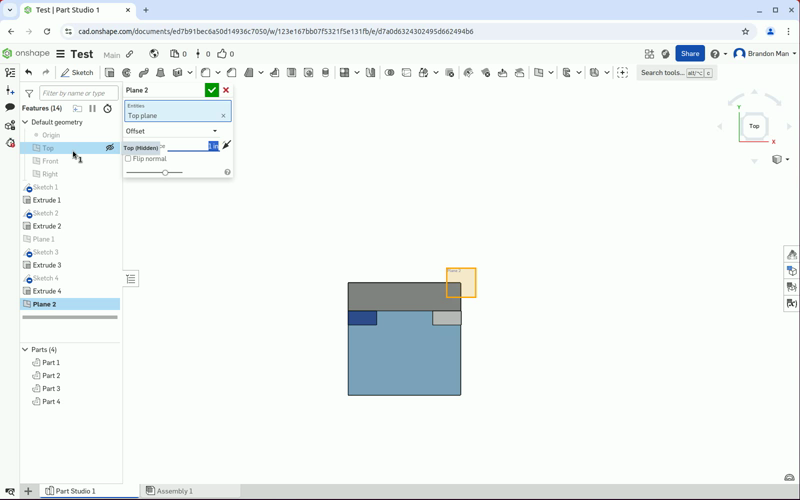
text(5.792)
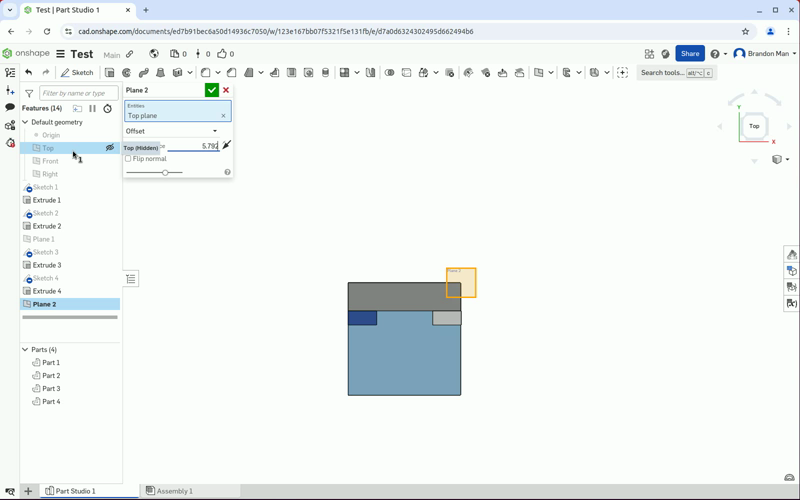
key(enter, 2)
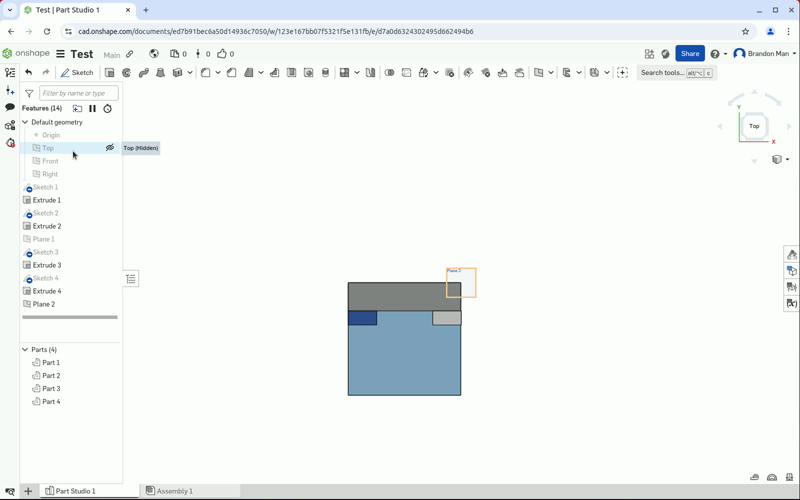
key(shift+s)
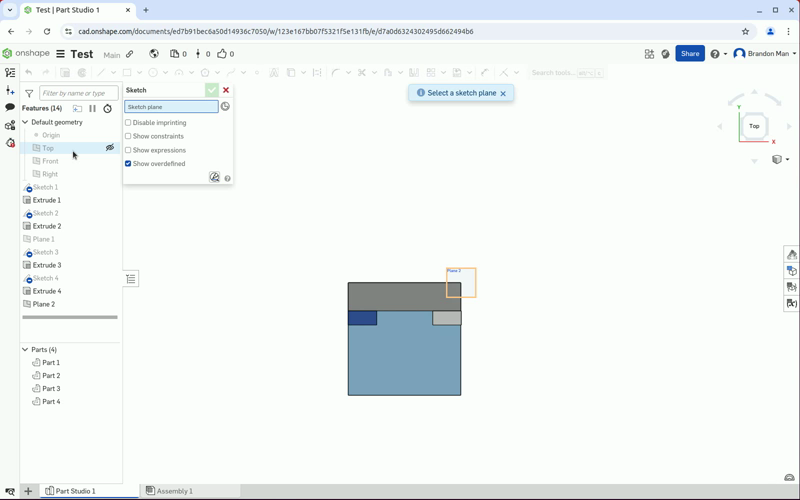
mouse_move(73, 306)
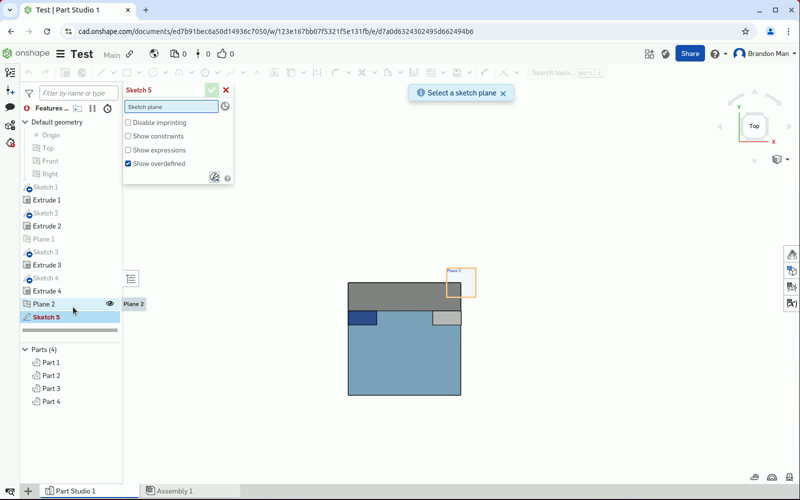
click(73, 306)
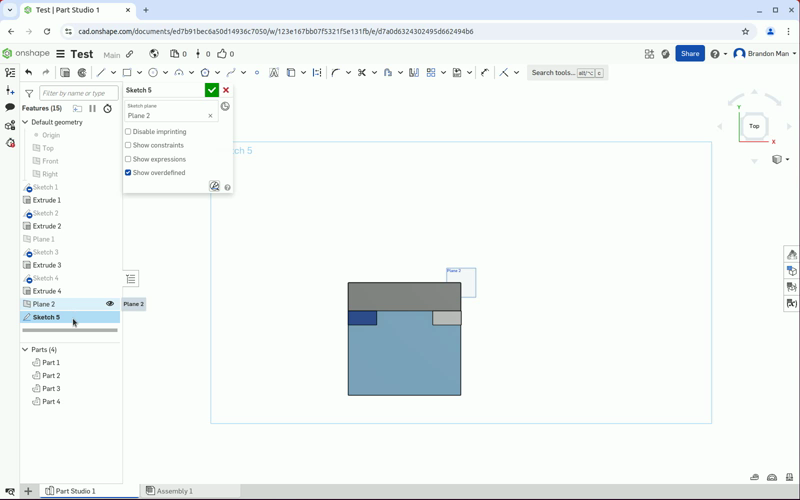
mouse_move(73, 352)
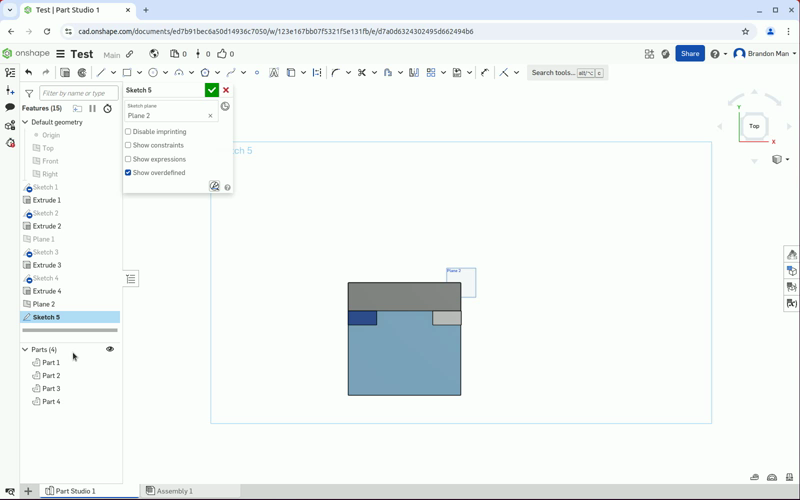
key(y)
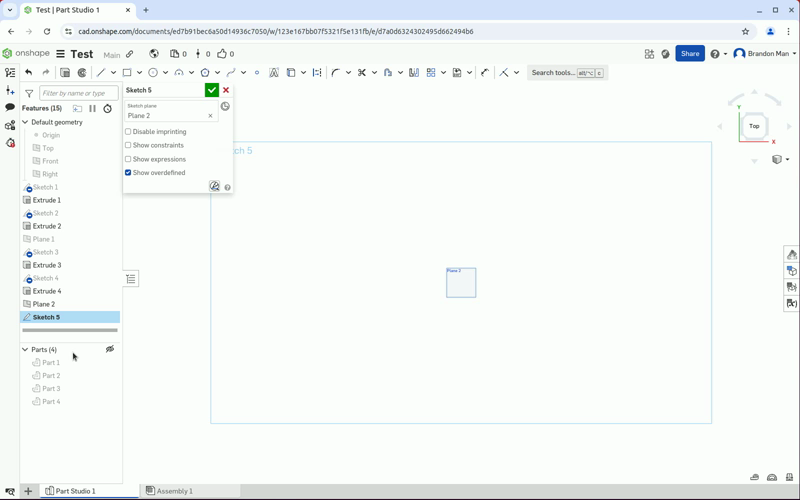
key(l)
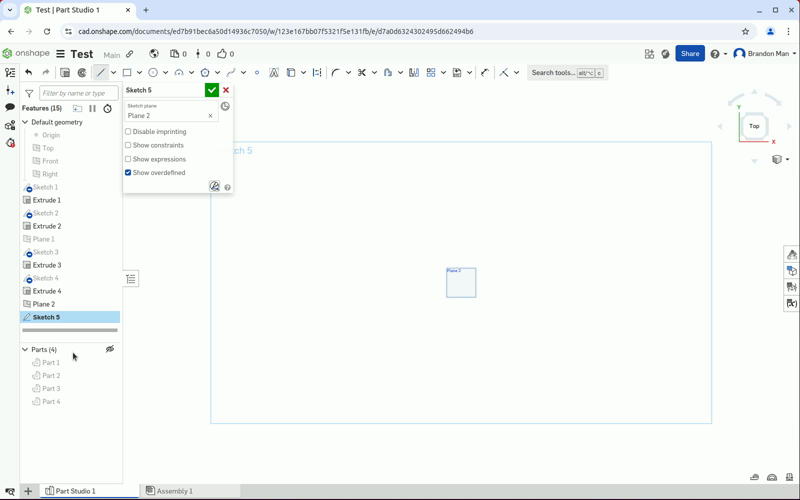
key_down(shift)
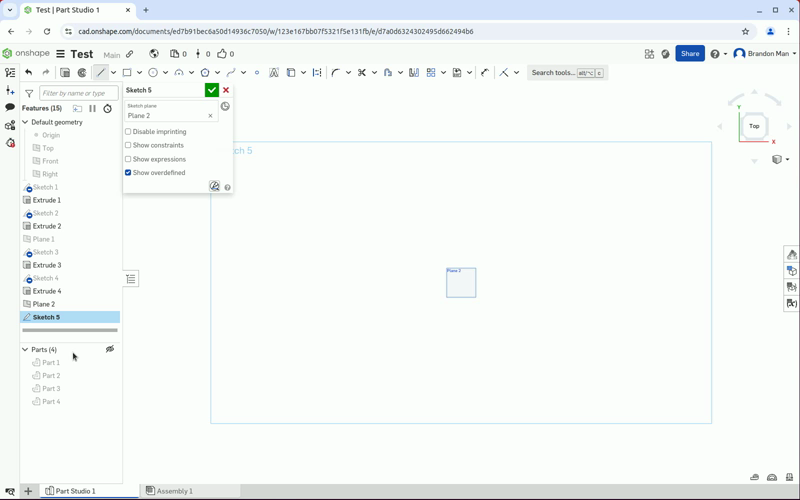
mouse_move(432, 395)
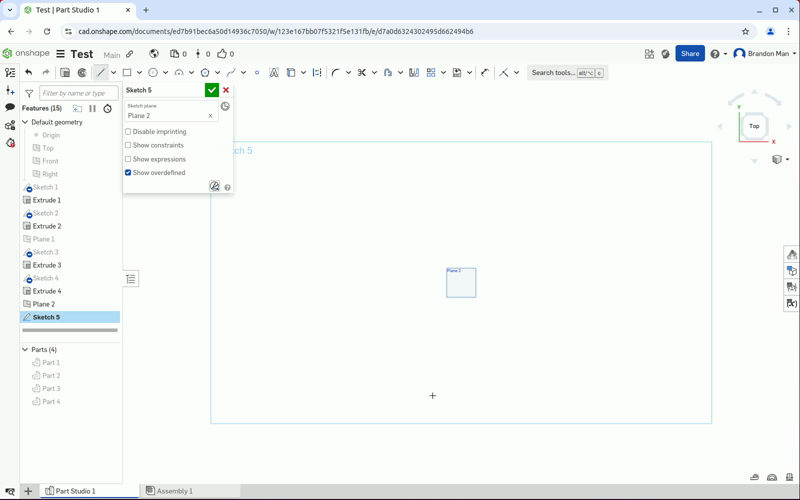
click(432, 395)
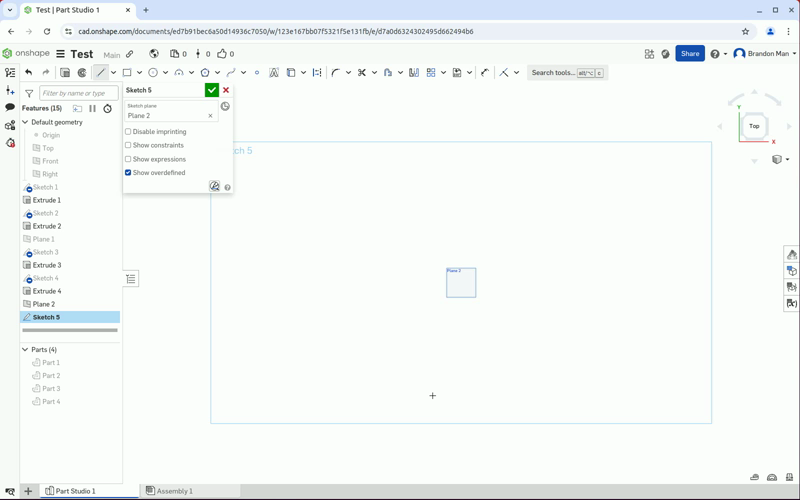
key_up(shift)
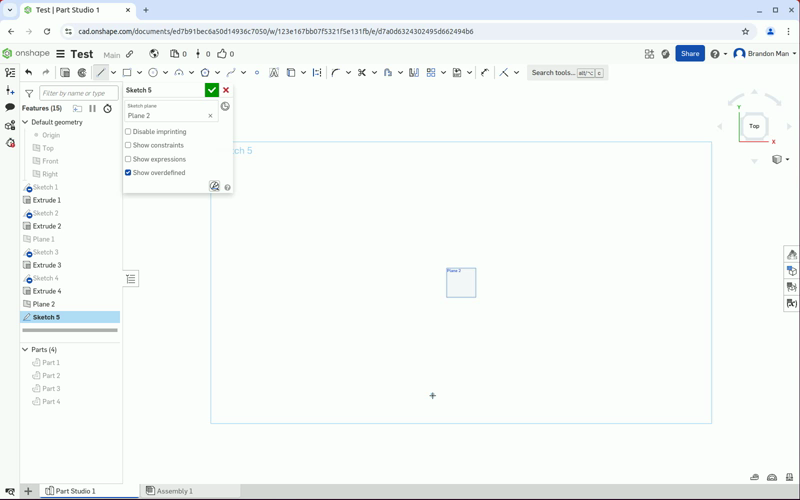
key_down(shift)
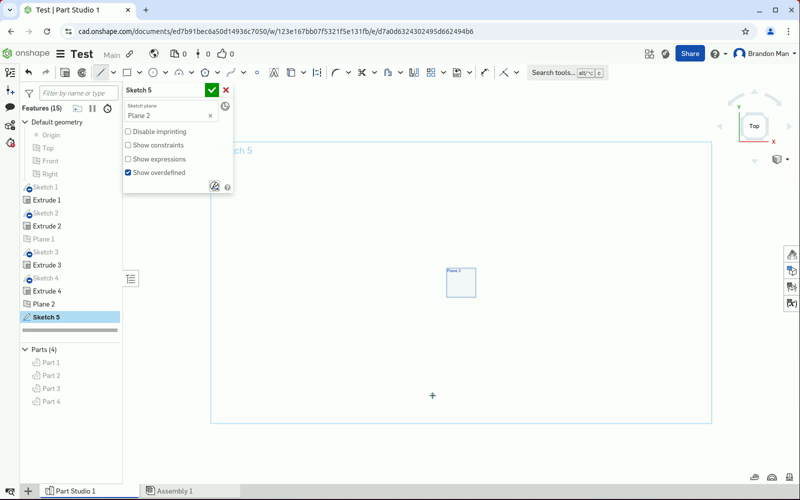
mouse_move(462, 395)
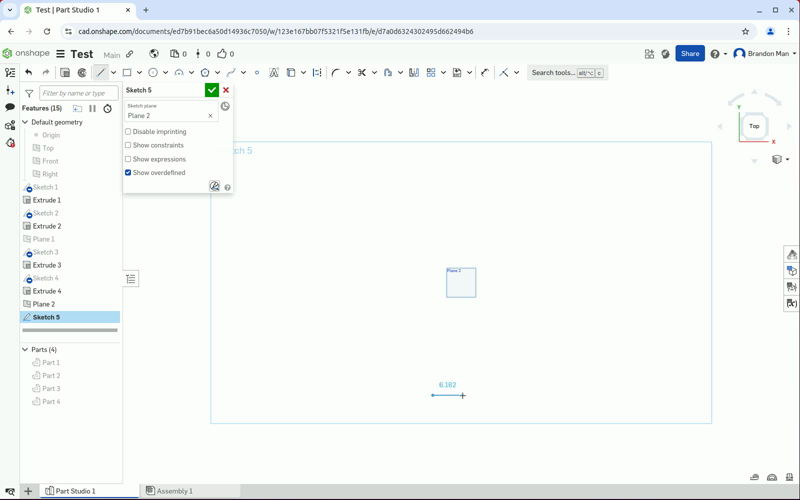
mouse_move(461, 395)
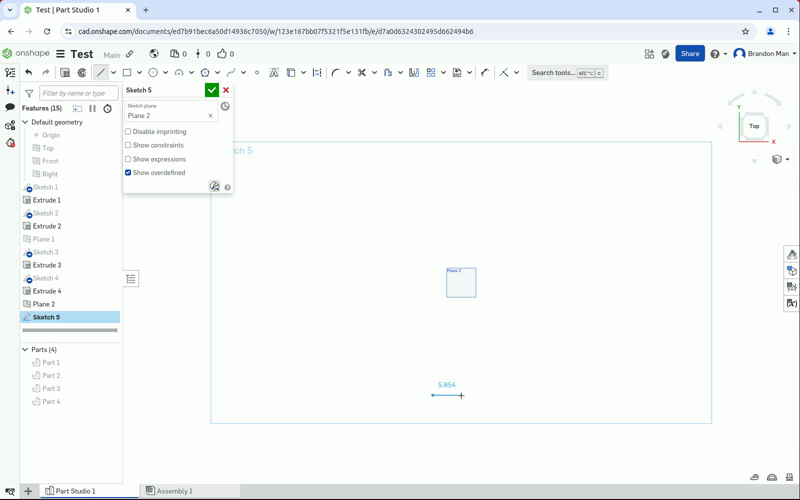
click(461, 395)
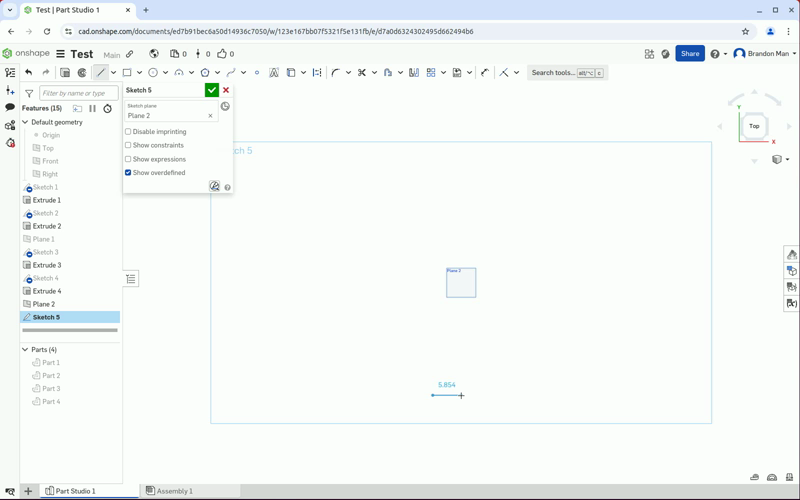
key_up(shift)
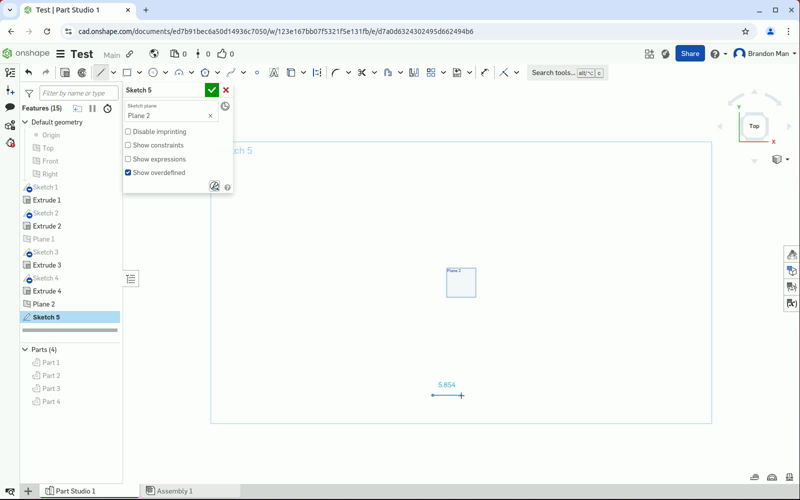
key_down(shift)
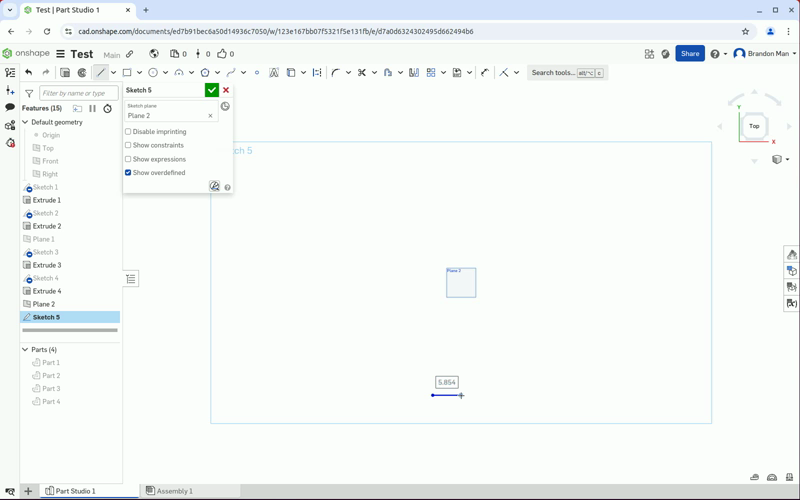
mouse_move(491, 395)
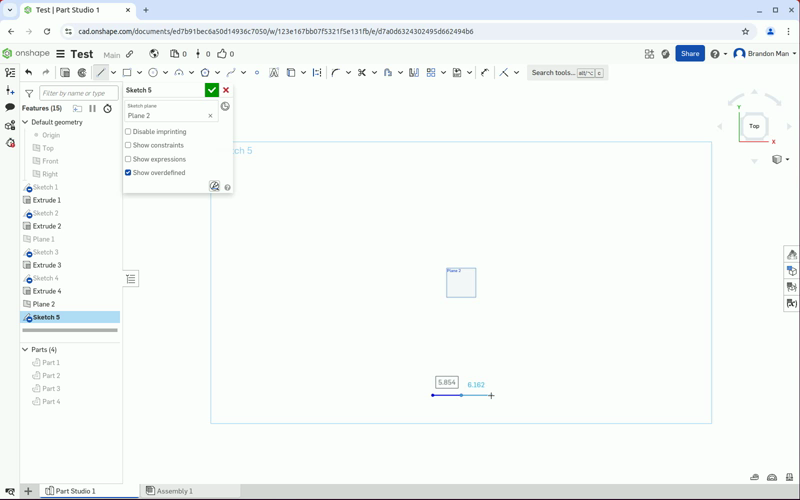
mouse_move(461, 359)
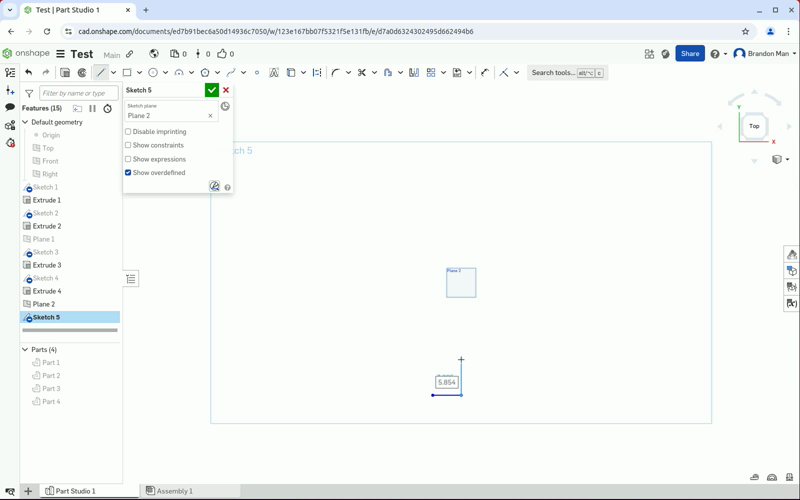
click(461, 359)
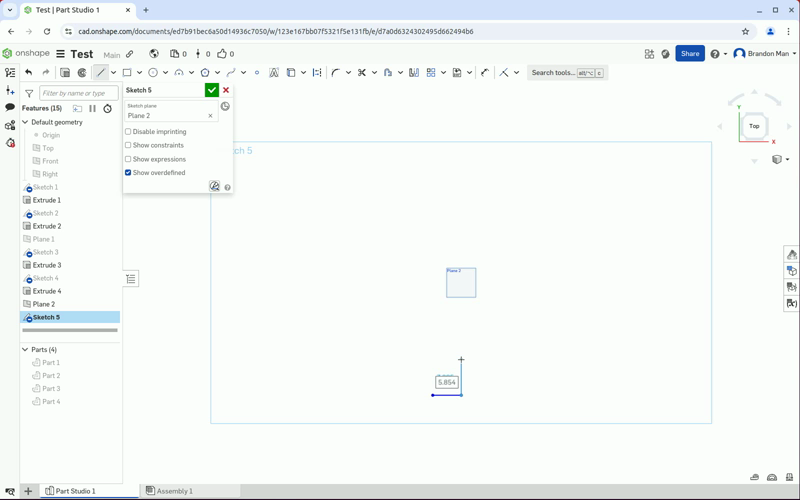
key_up(shift)
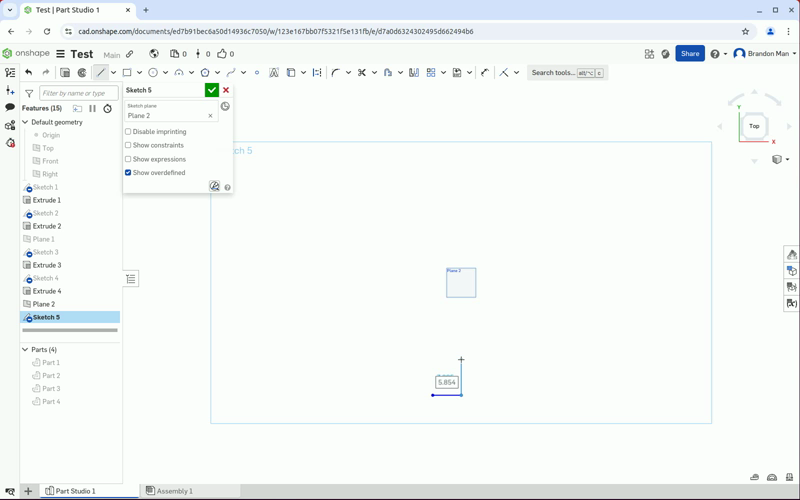
mouse_move(491, 359)
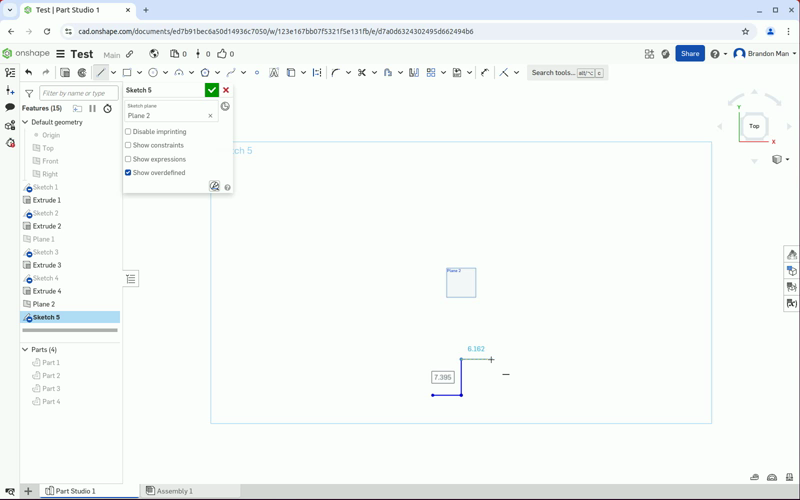
key_down(shift)
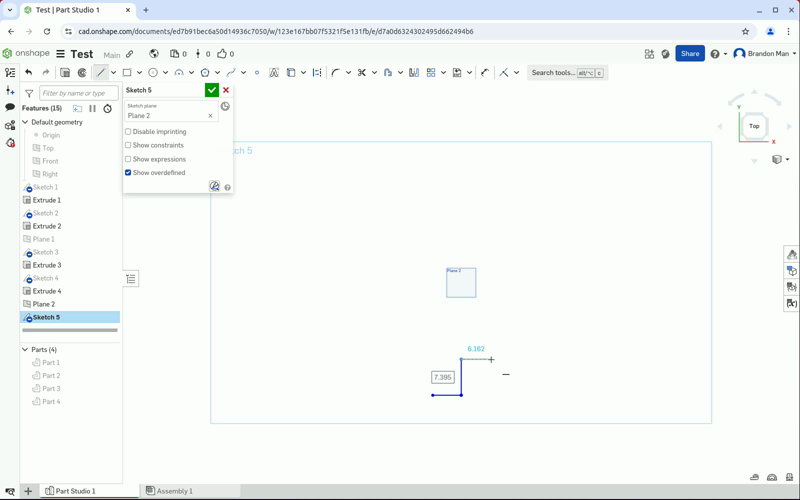
mouse_move(432, 395)
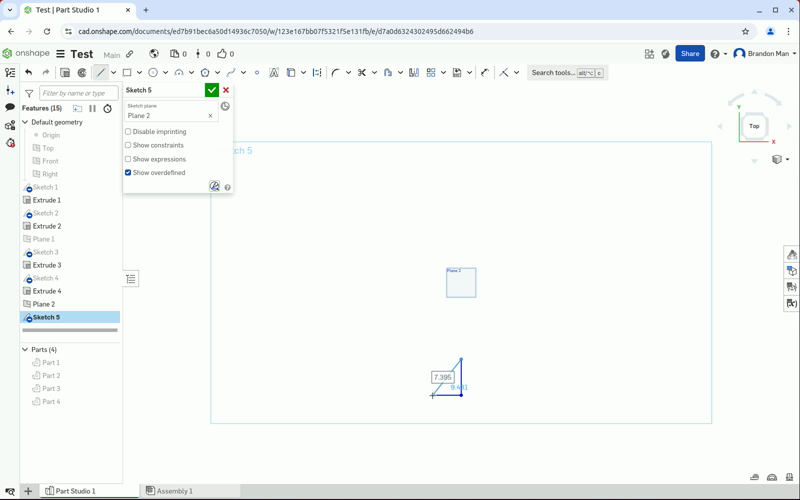
key_up(shift)
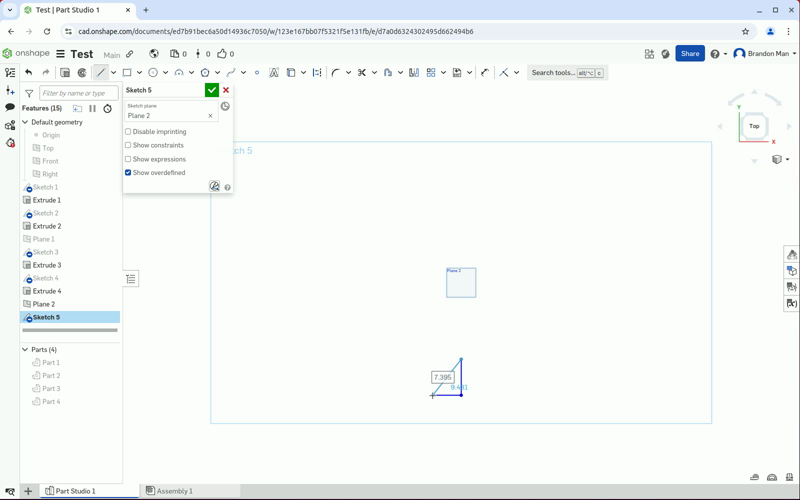
click(432, 395)
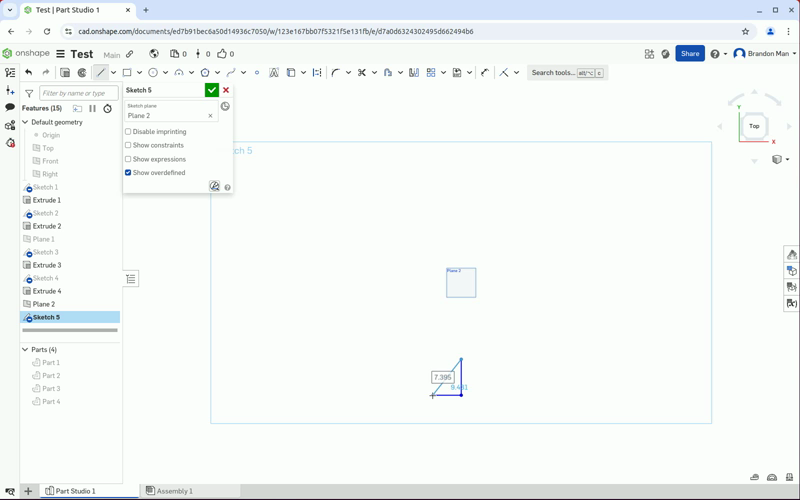
key(esc)
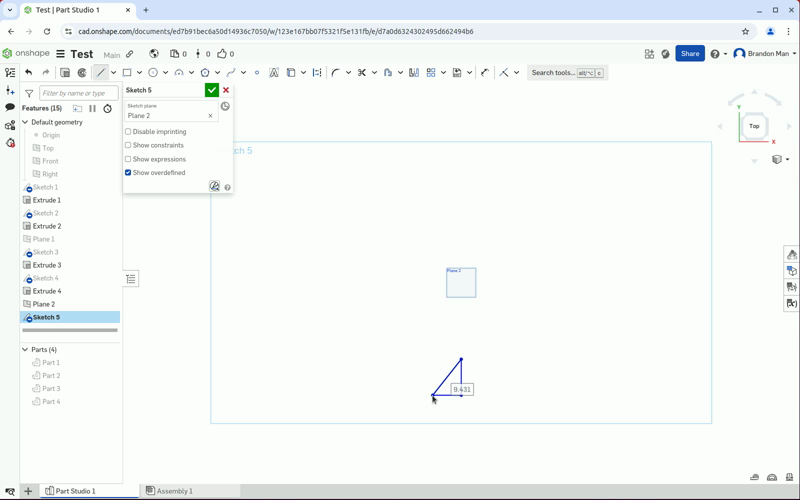
mouse_move(450, 386)
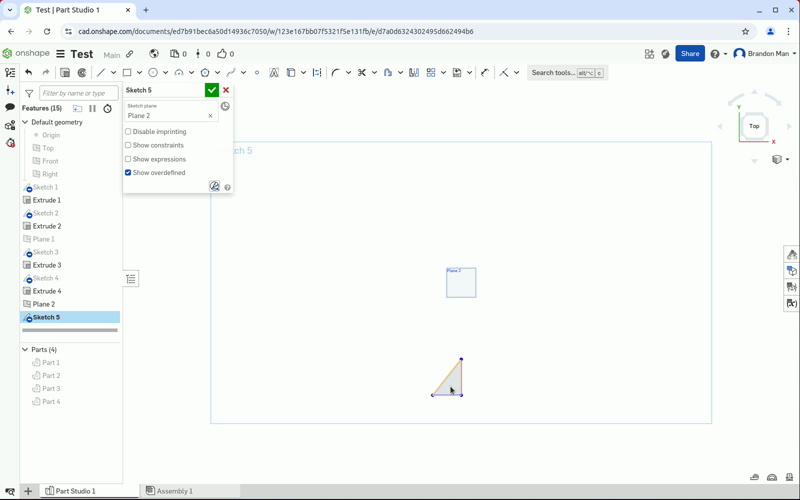
scroll(6)
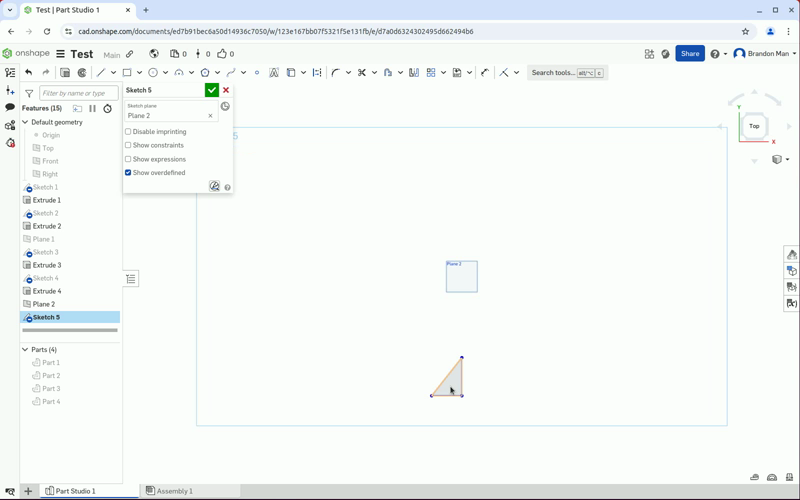
scroll(6)
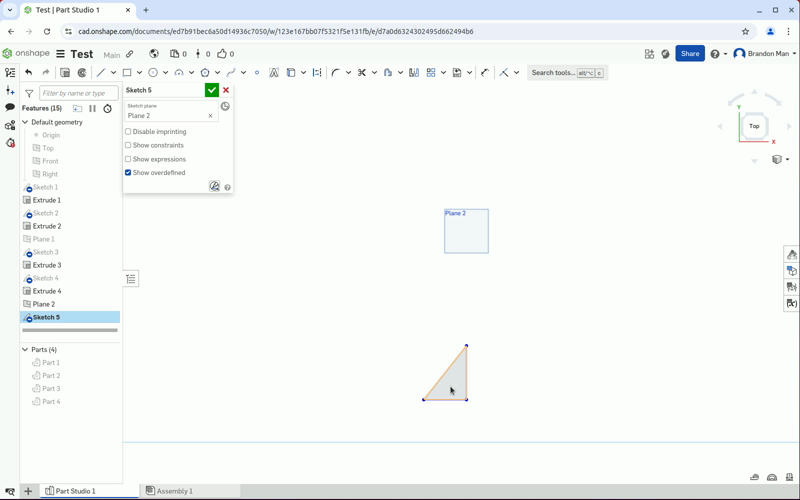
scroll(6)
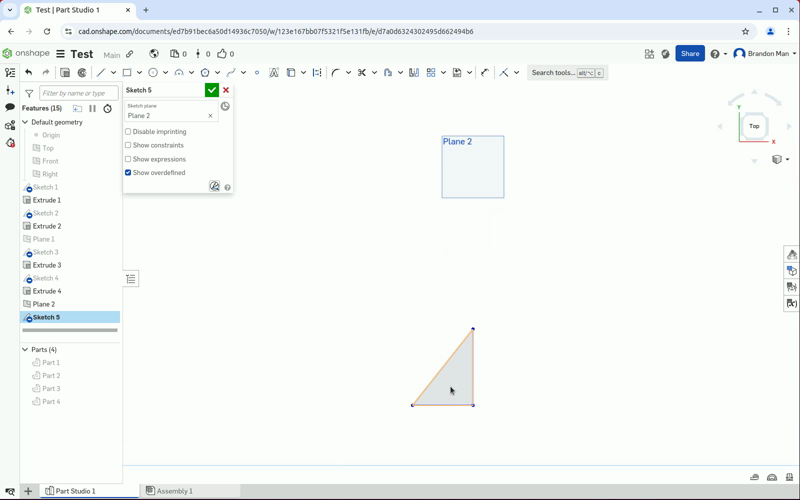
scroll(6)
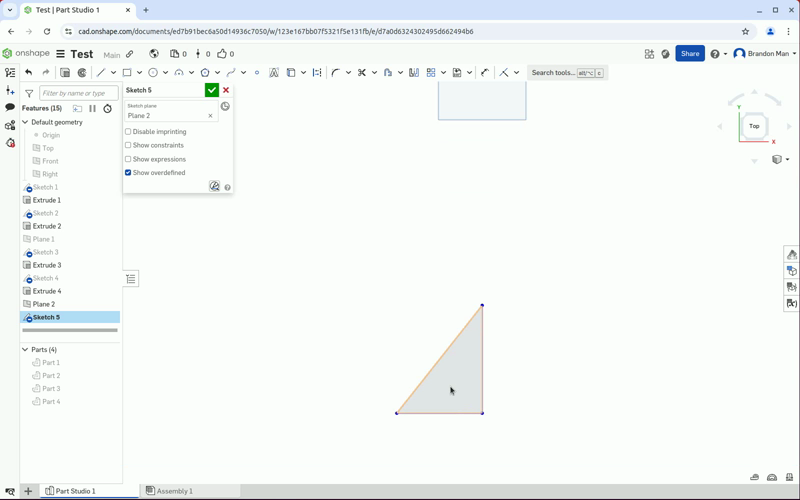
scroll(6)
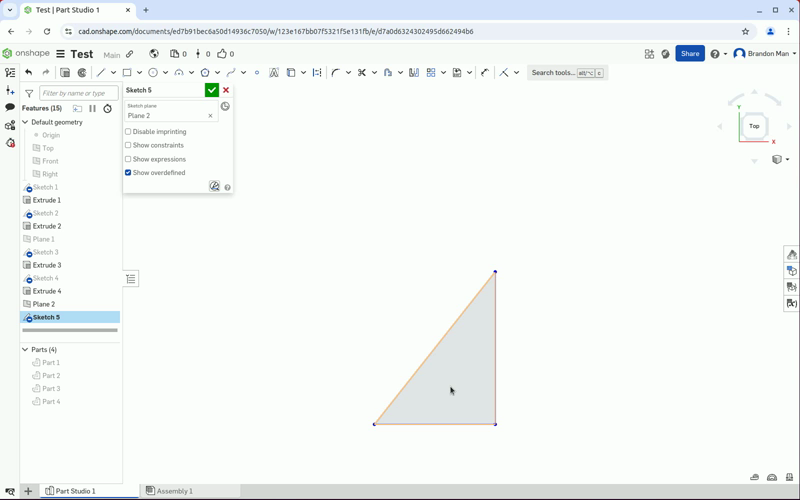
scroll(6)
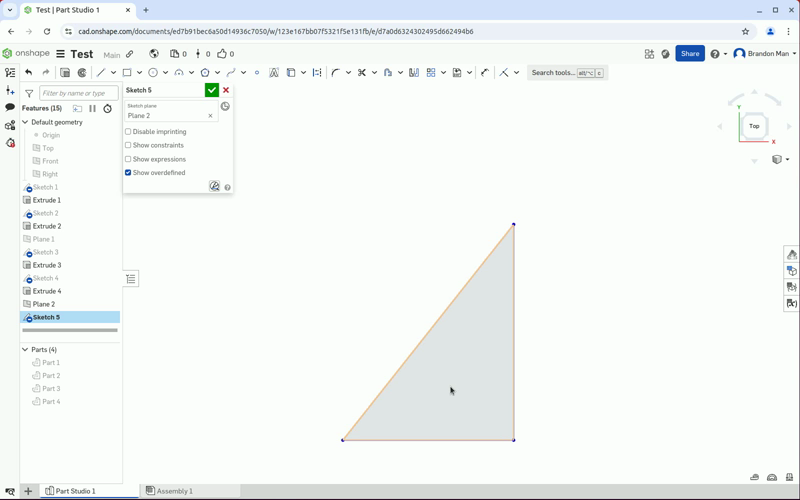
scroll(6)
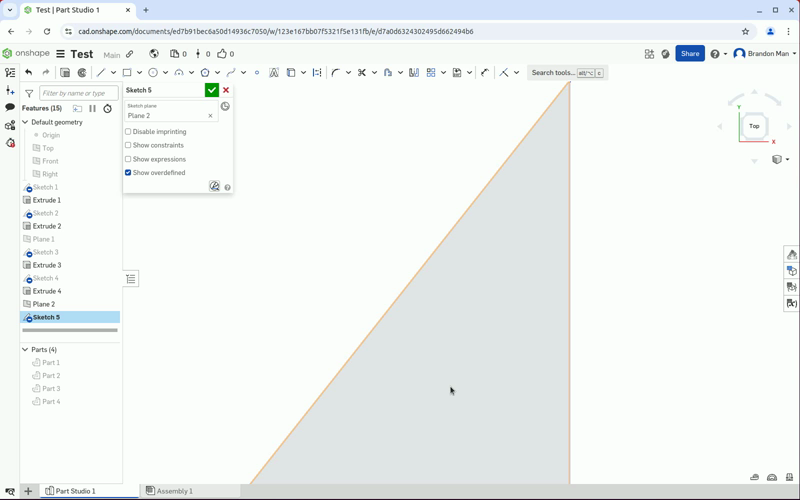
click(450, 386)
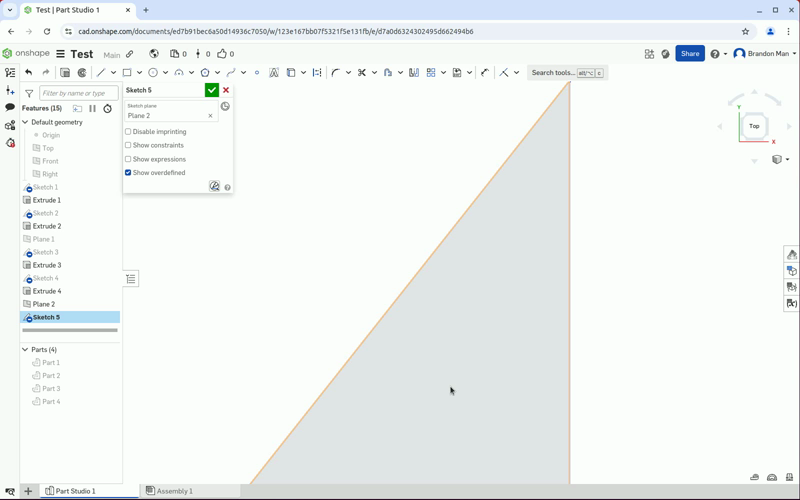
scroll(-6)
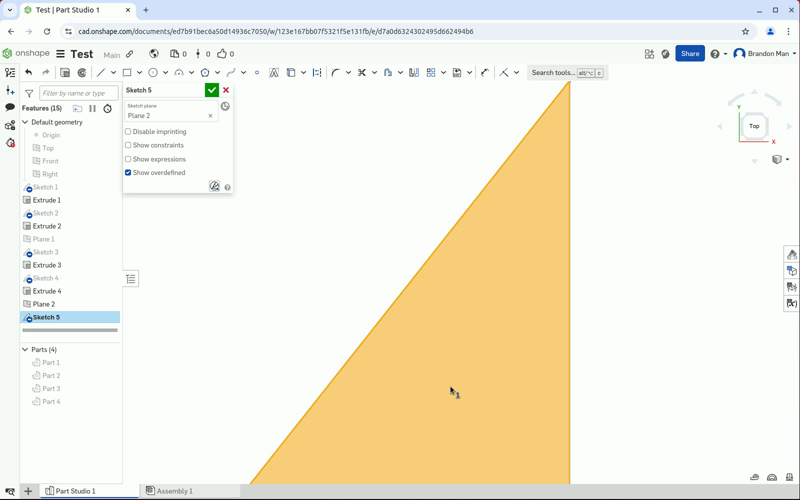
scroll(-6)
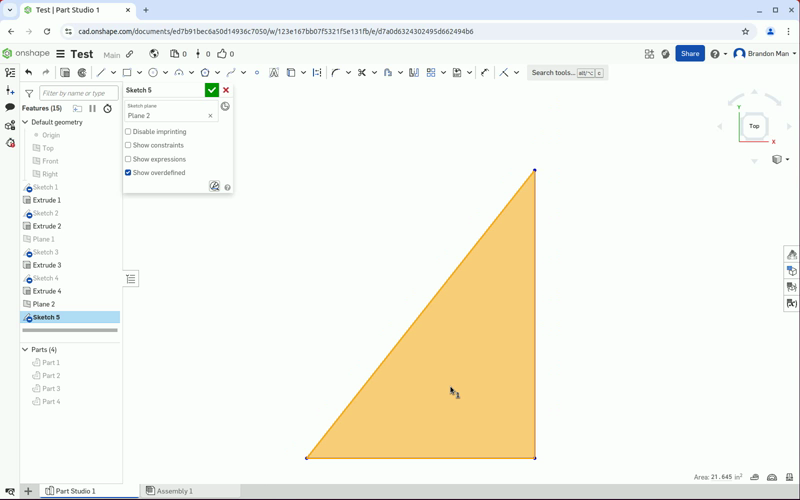
scroll(-6)
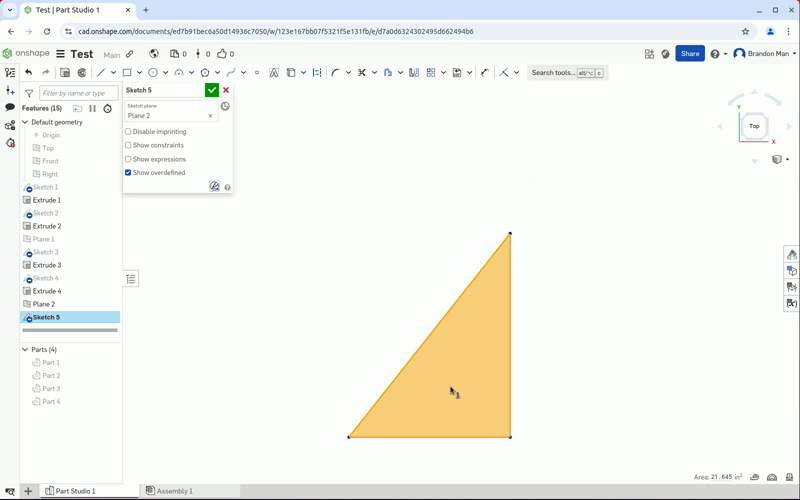
scroll(-6)
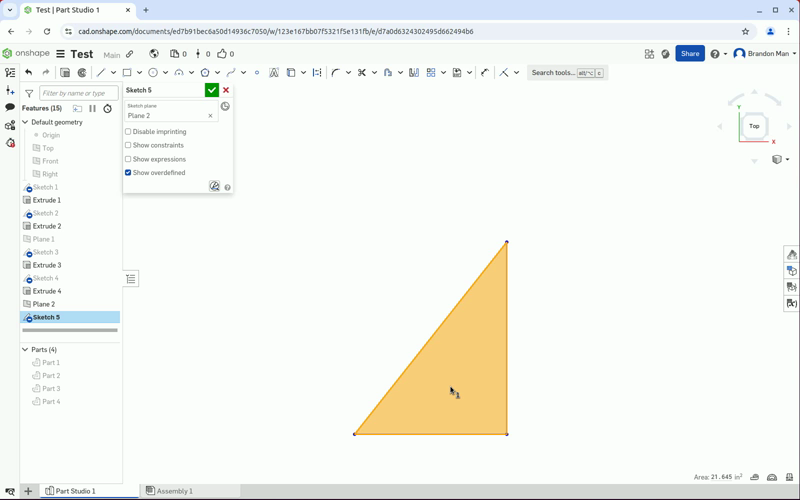
scroll(-6)
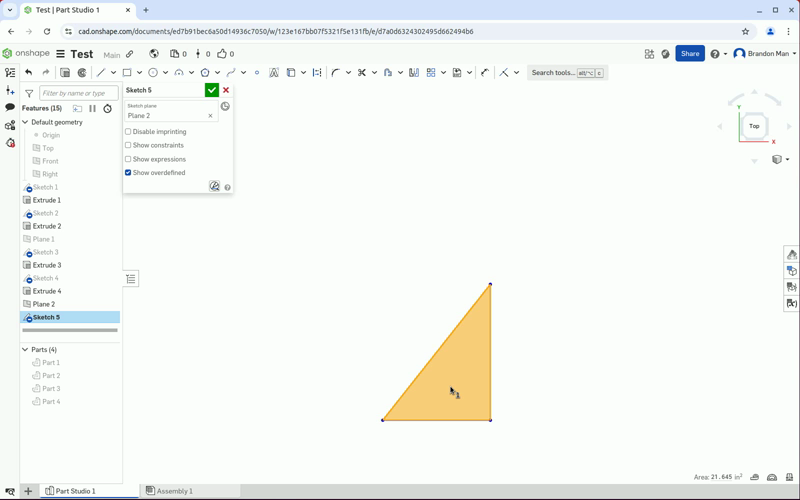
scroll(-6)
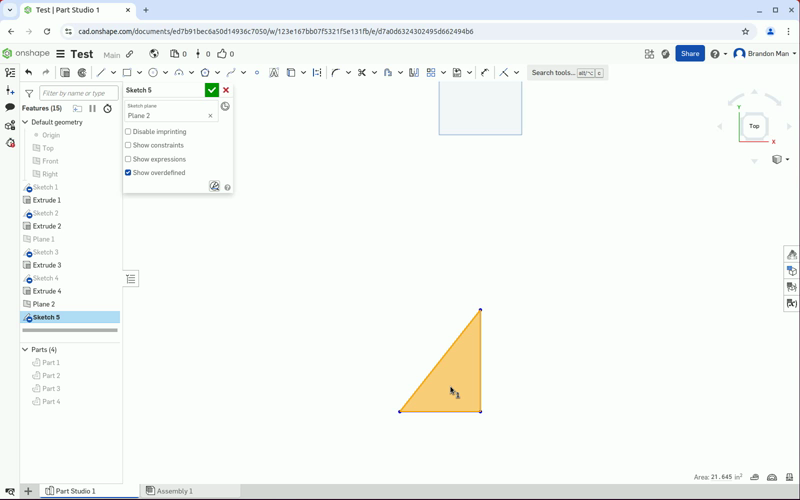
scroll(-6)
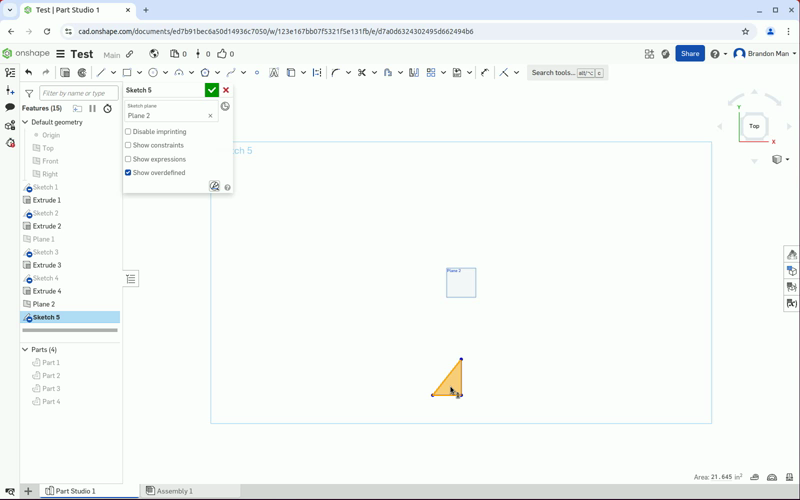
mouse_move(73, 352)
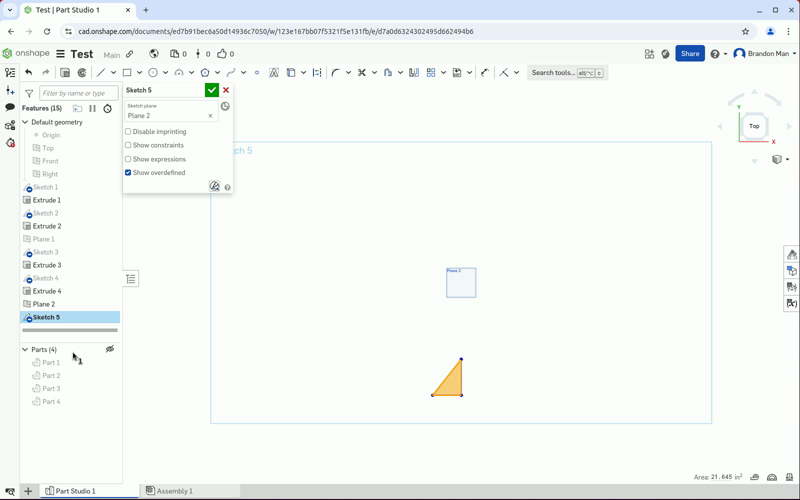
key(shift+y)
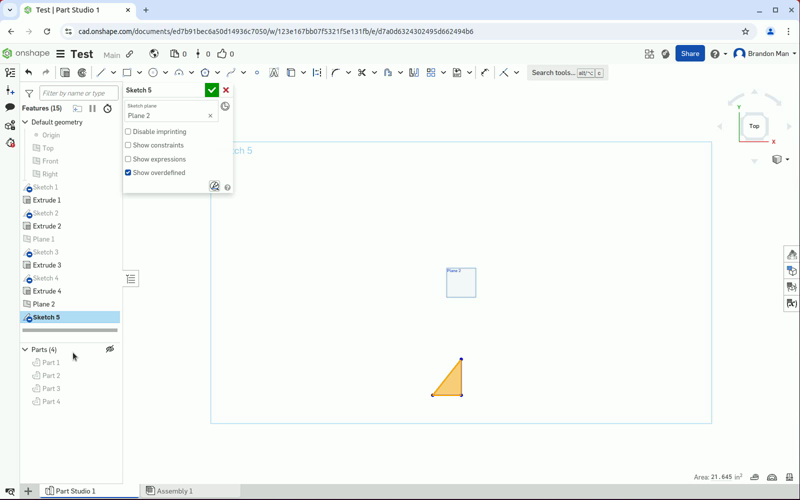
key(shift+e)
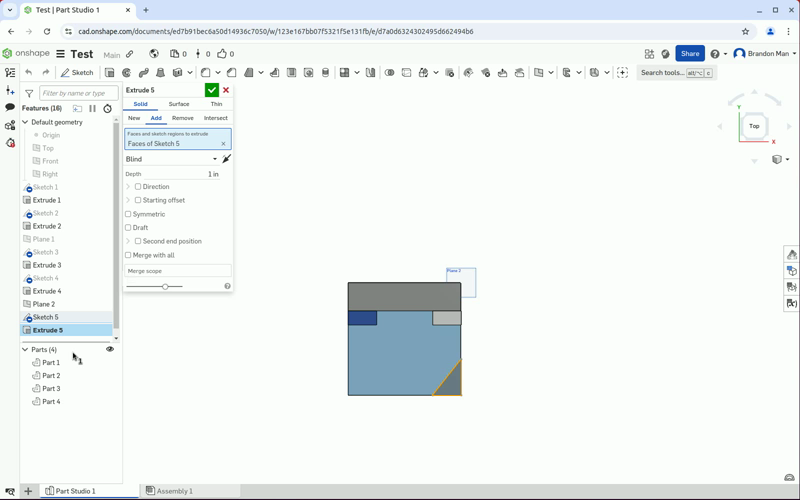
mouse_move(143, 106)
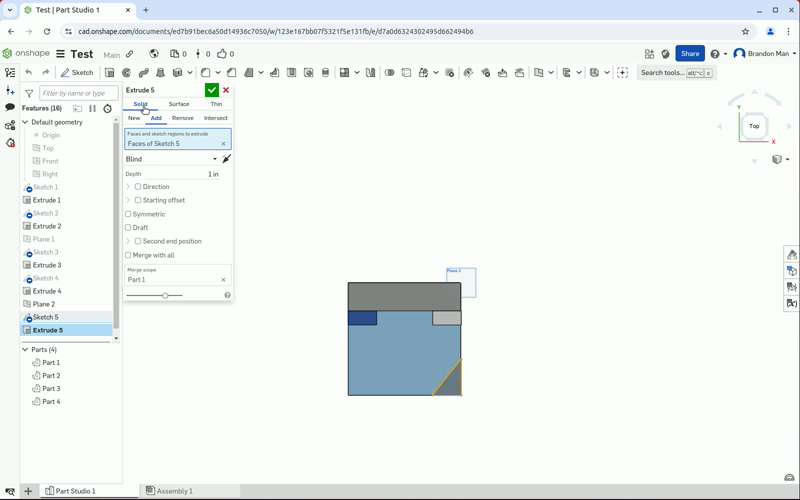
click(143, 106)
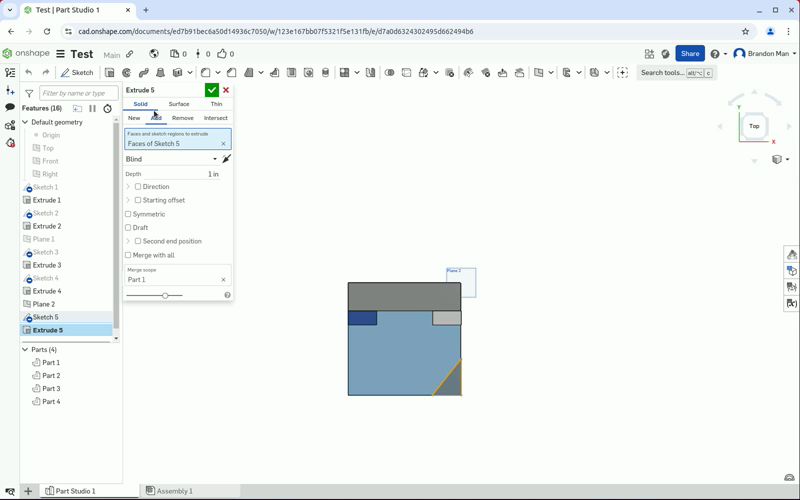
mouse_move(186, 120)
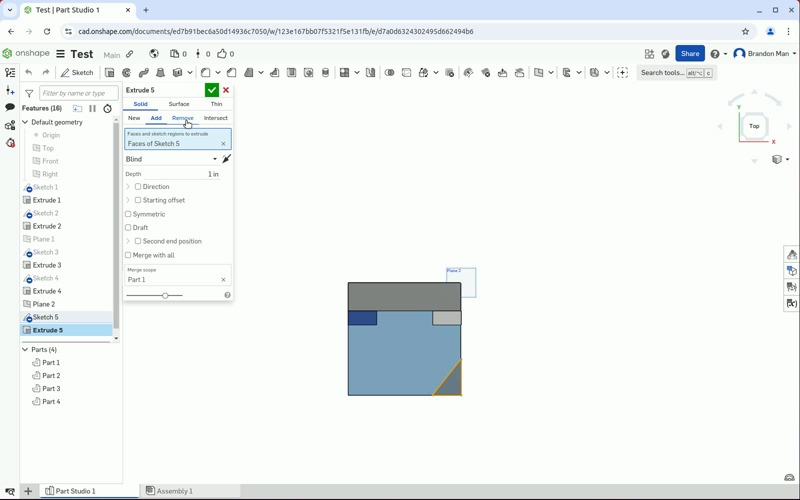
click(186, 120)
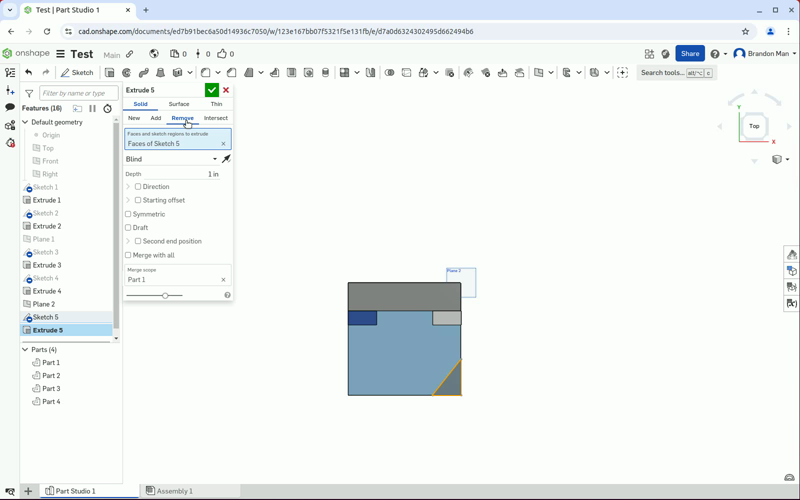
key(tab, 4)
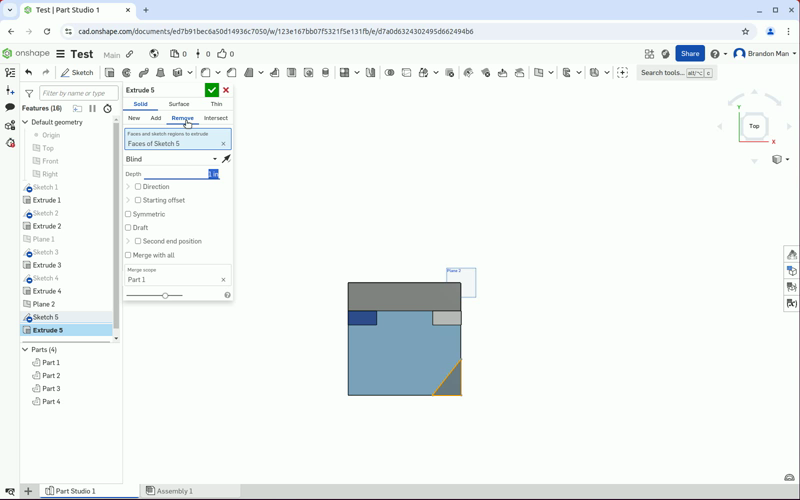
text(5.777)
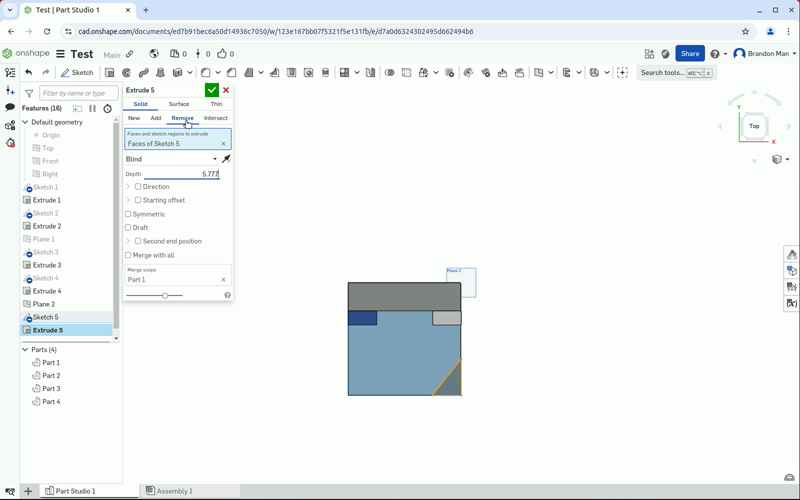
key(tab, 6)
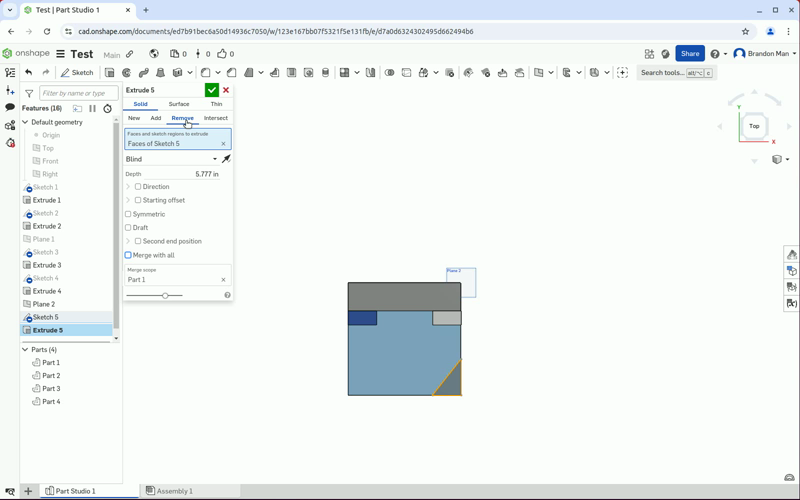
key(space)
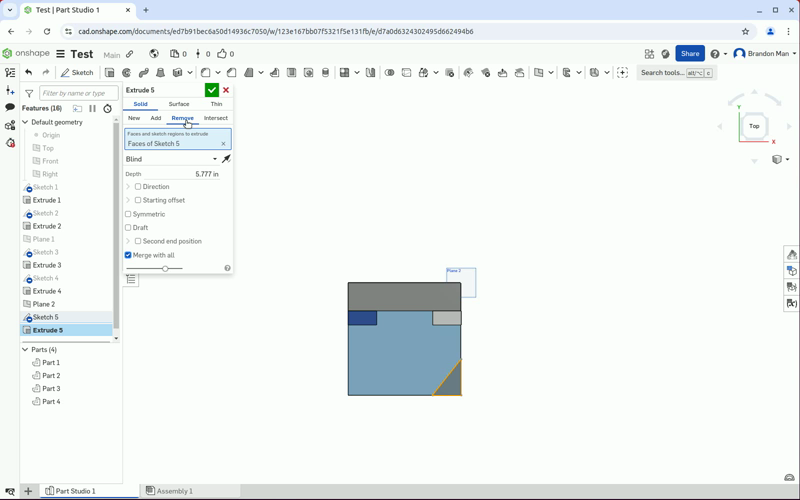
key(enter)
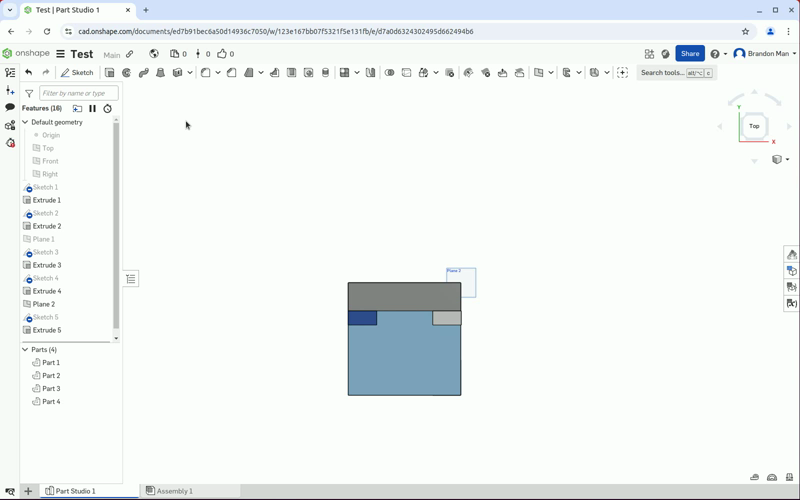
key(shift+h)
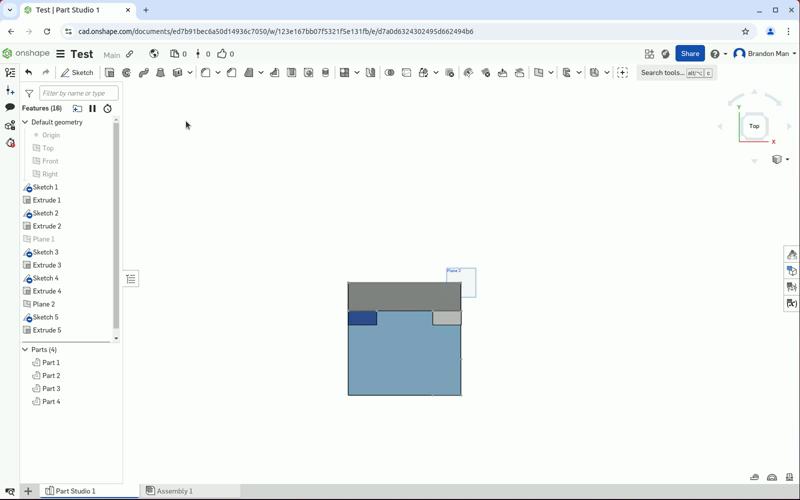
key(shift+h)
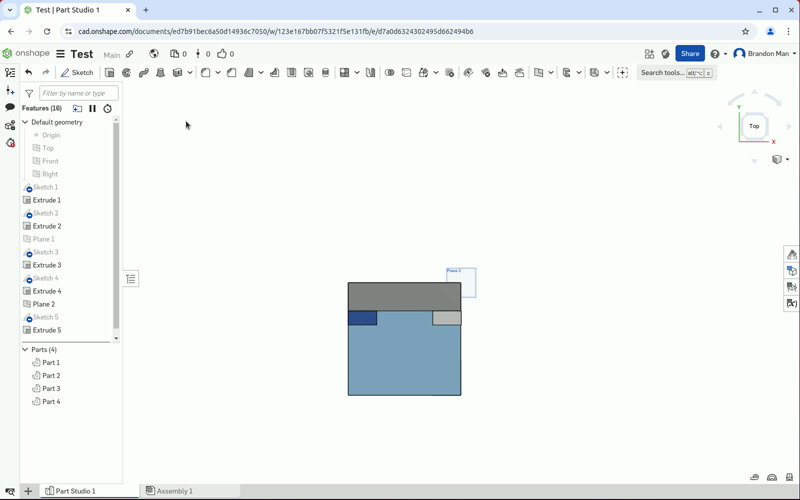
mouse_move(69, 189)
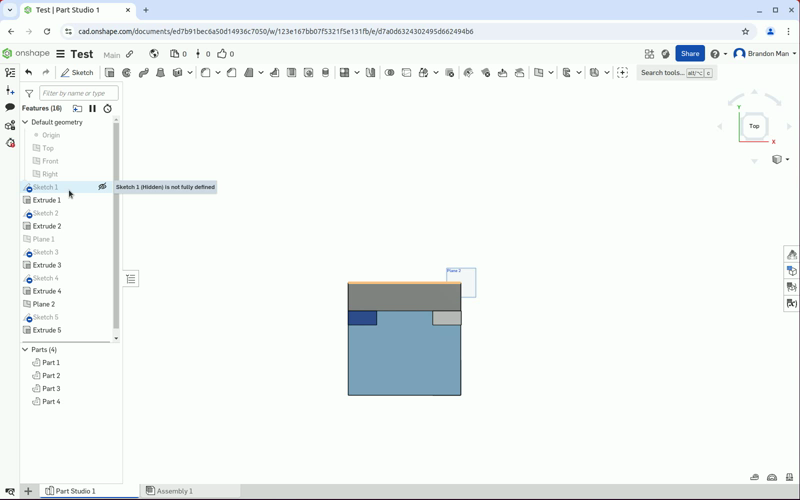
click(69, 189)
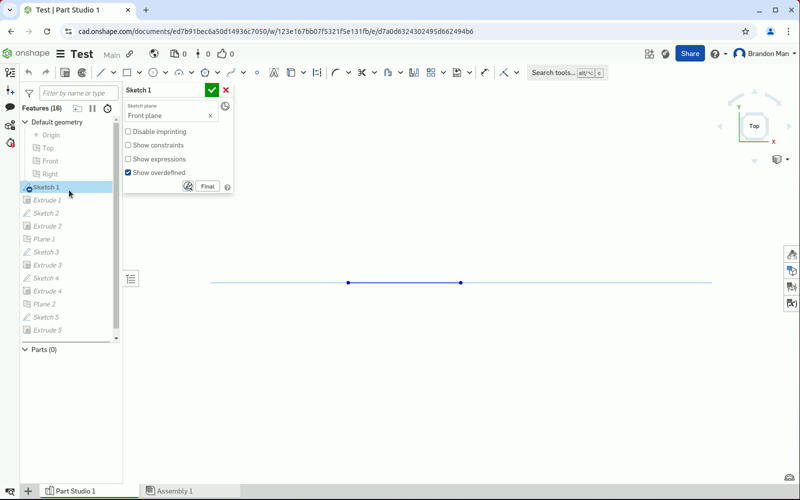
mouse_move(229, 92)
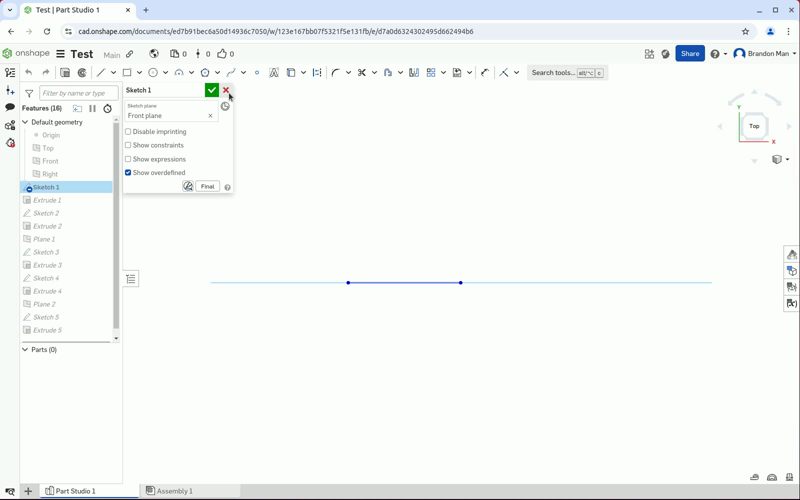
click(229, 92)
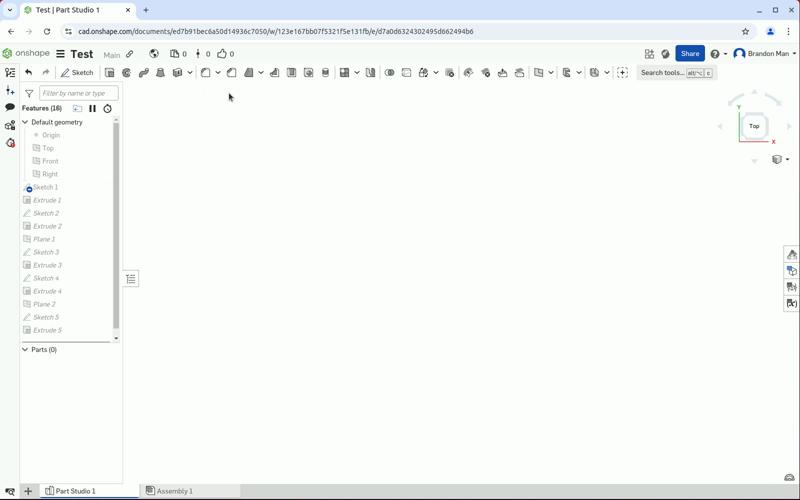
key(shift+s)
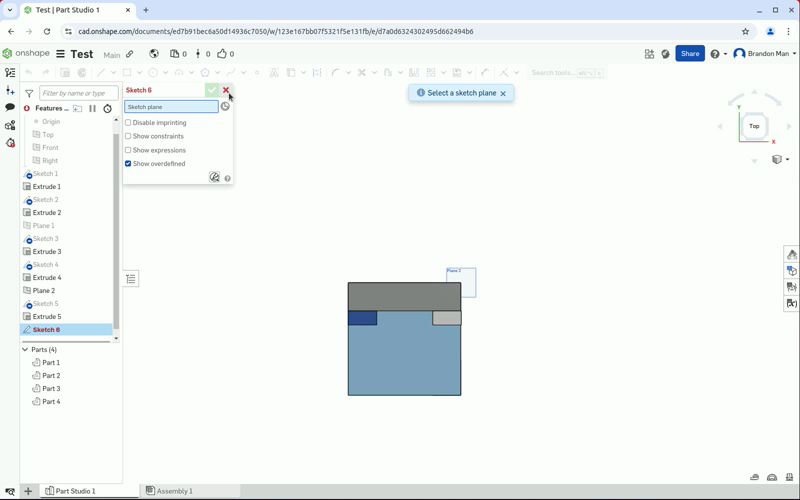
mouse_move(69, 293)
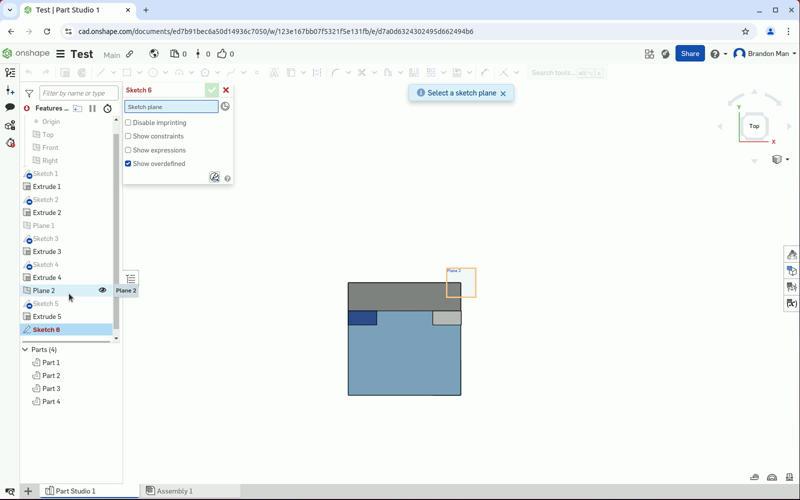
click(69, 293)
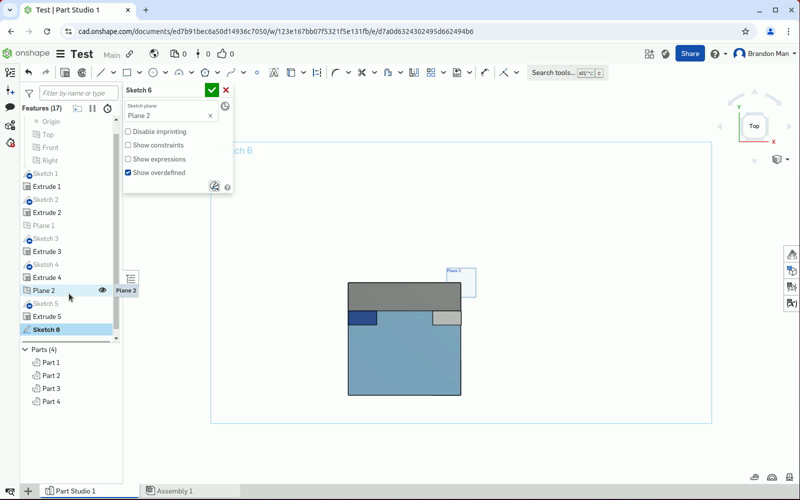
mouse_move(73, 352)
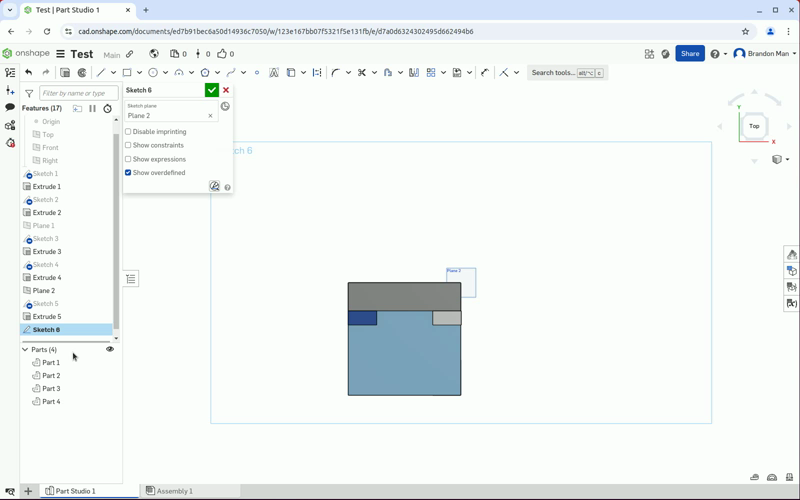
key(y)
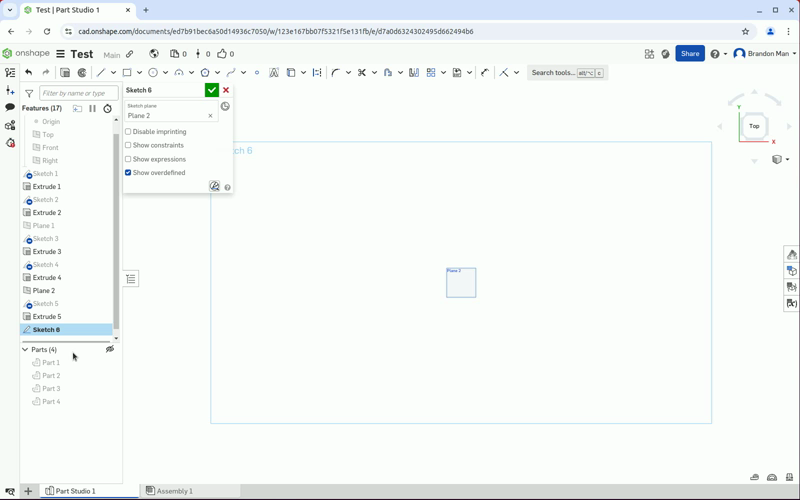
key(l)
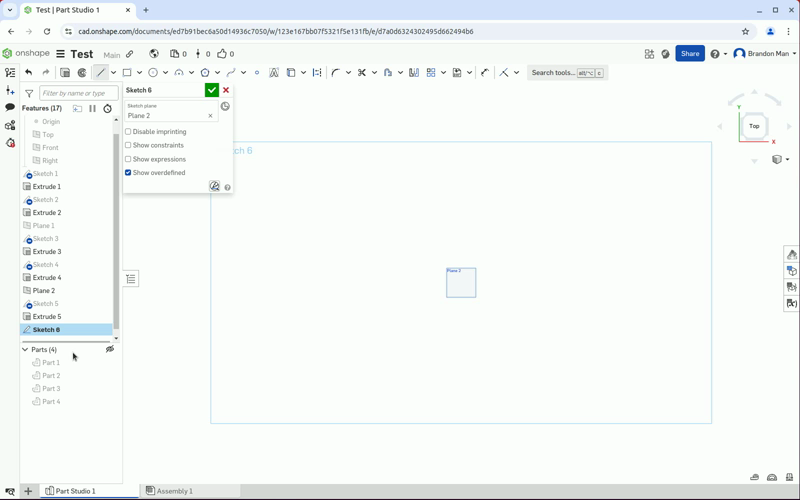
key_down(shift)
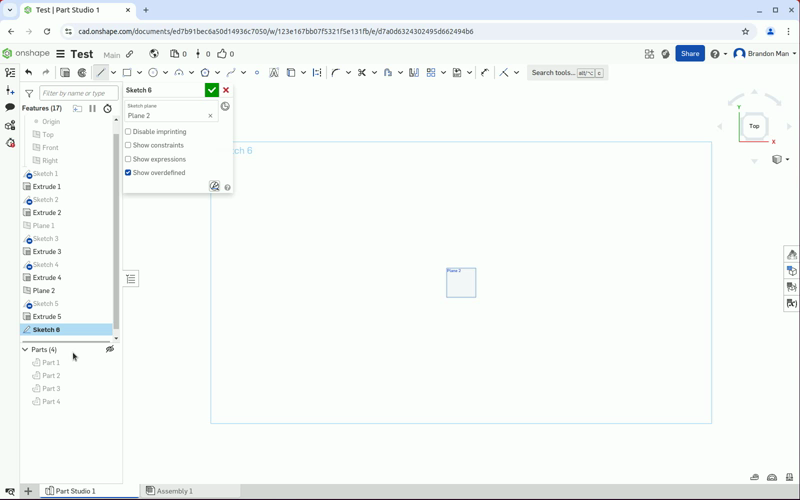
mouse_move(348, 395)
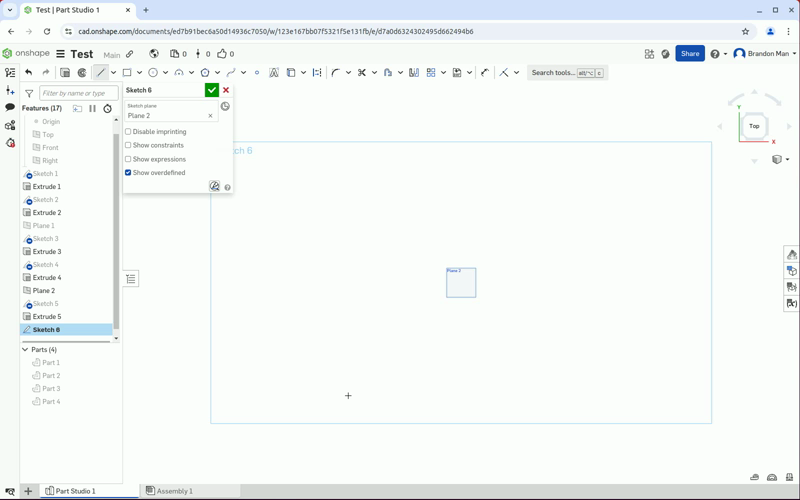
click(348, 395)
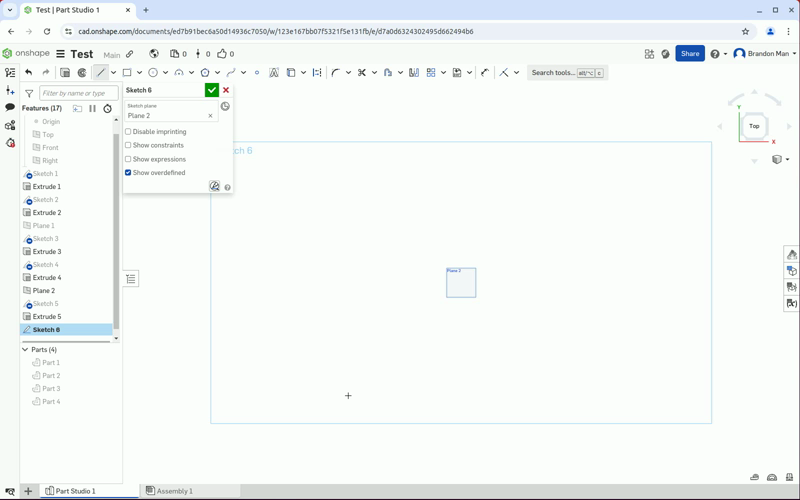
key_up(shift)
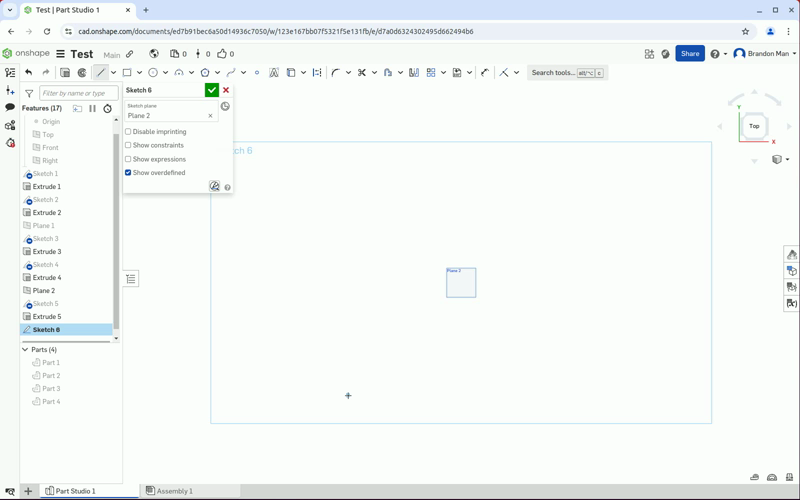
key_down(shift)
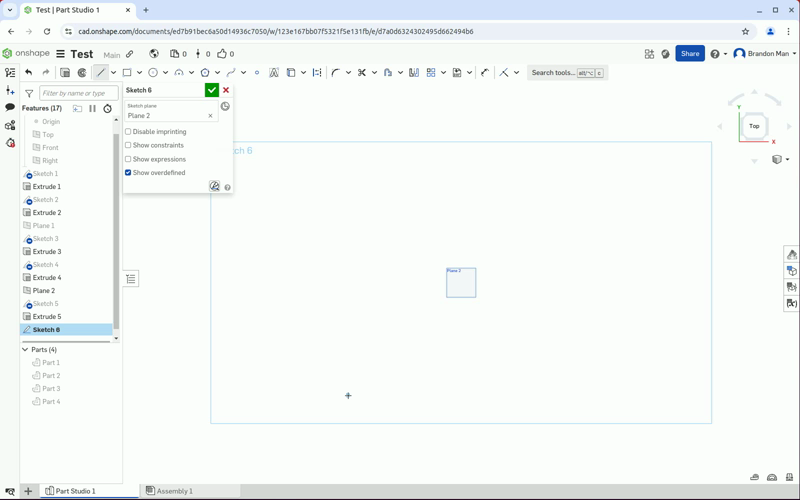
mouse_move(378, 395)
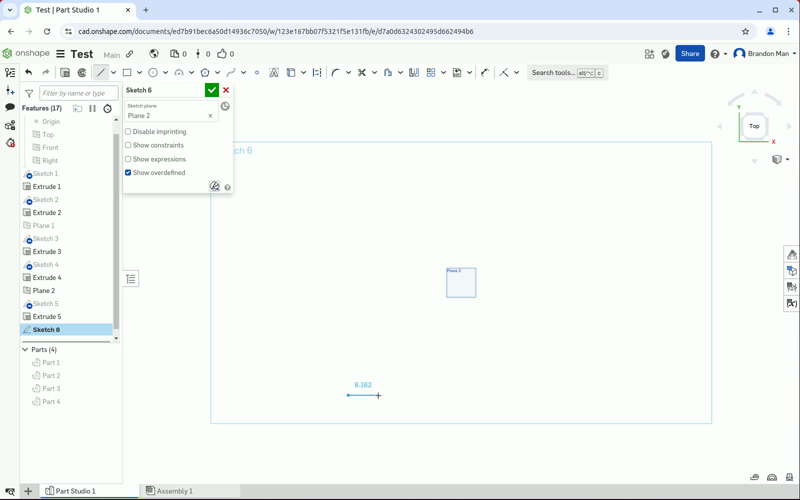
mouse_move(377, 395)
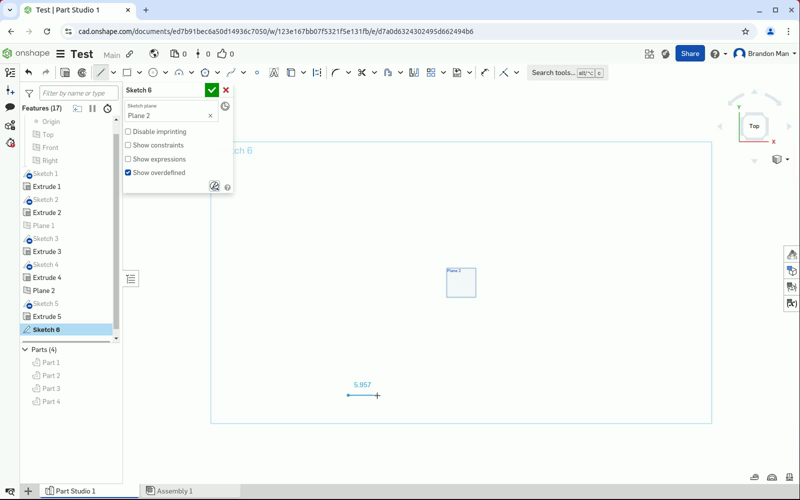
click(377, 395)
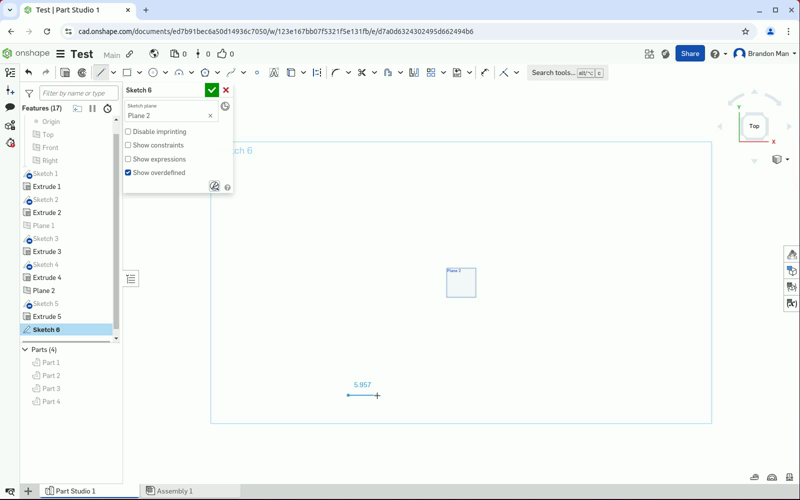
key_up(shift)
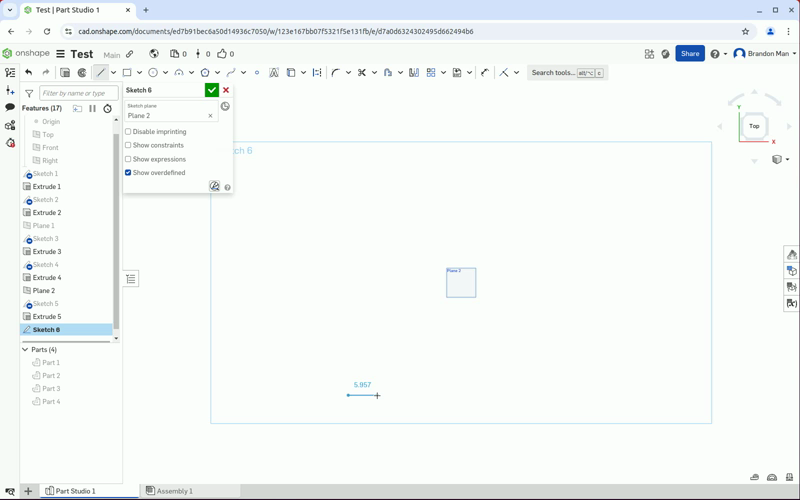
key_down(shift)
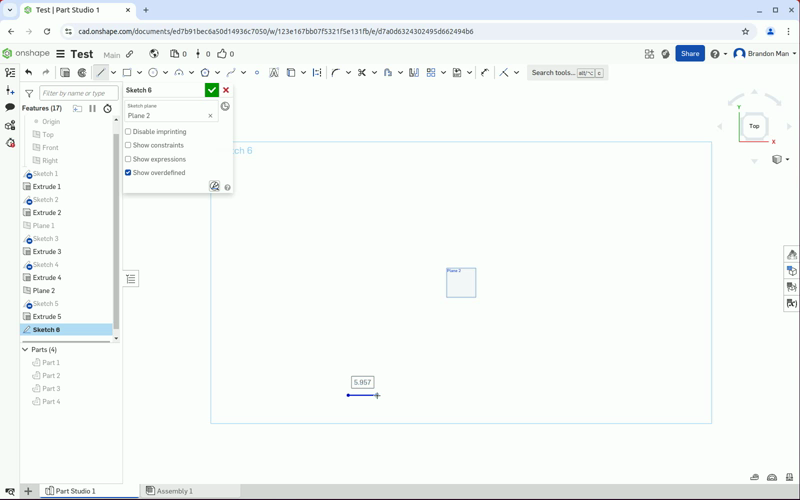
mouse_move(407, 395)
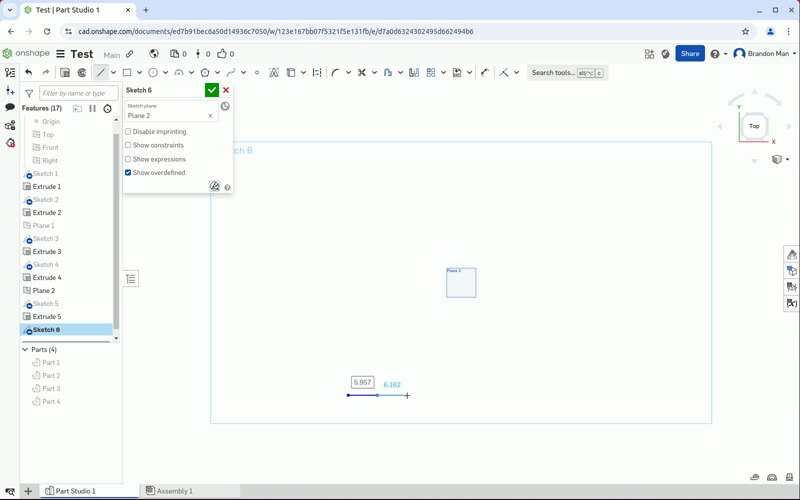
mouse_move(348, 359)
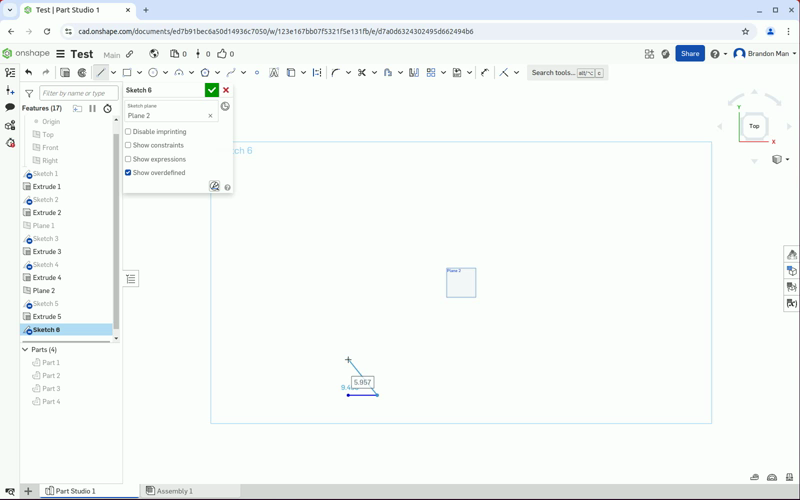
click(348, 359)
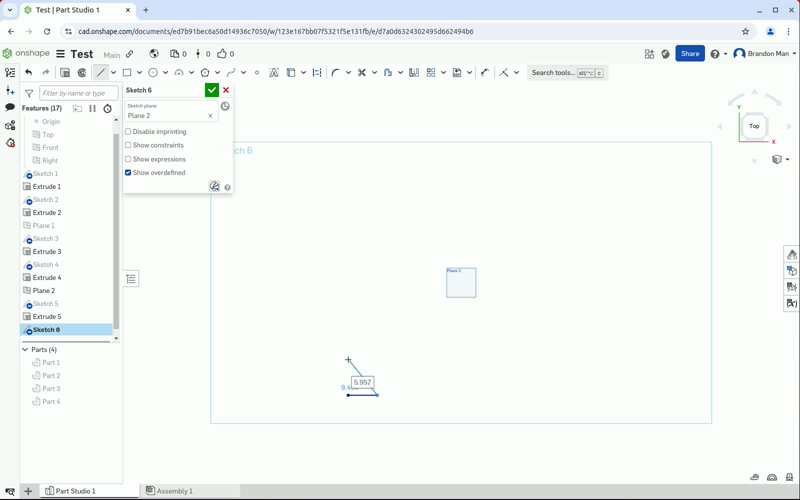
key_up(shift)
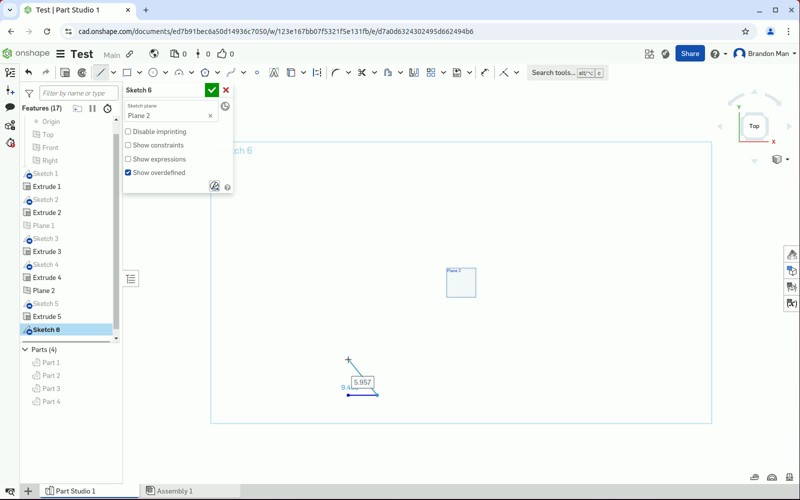
mouse_move(378, 359)
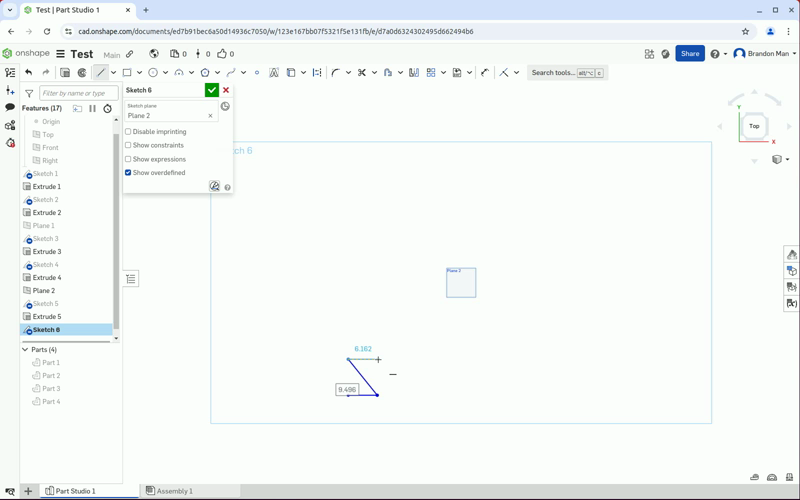
key_down(shift)
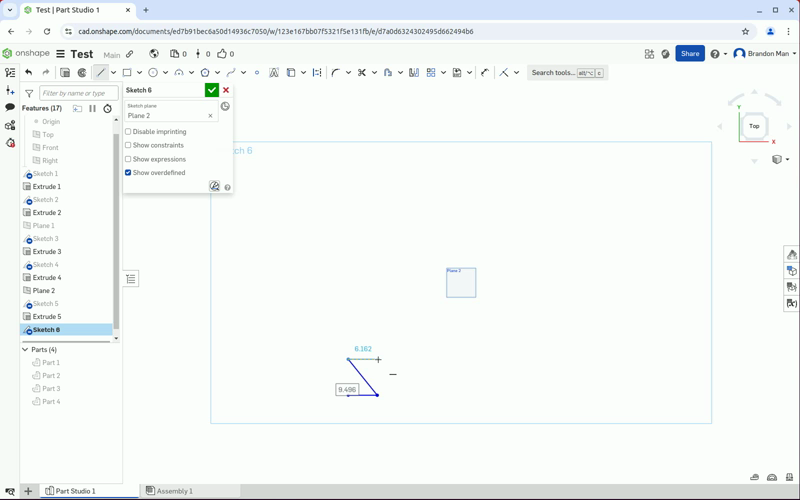
mouse_move(348, 395)
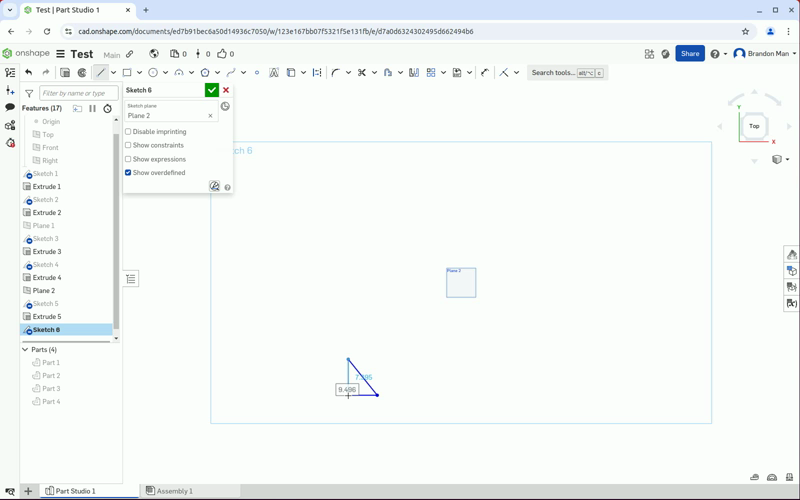
key_up(shift)
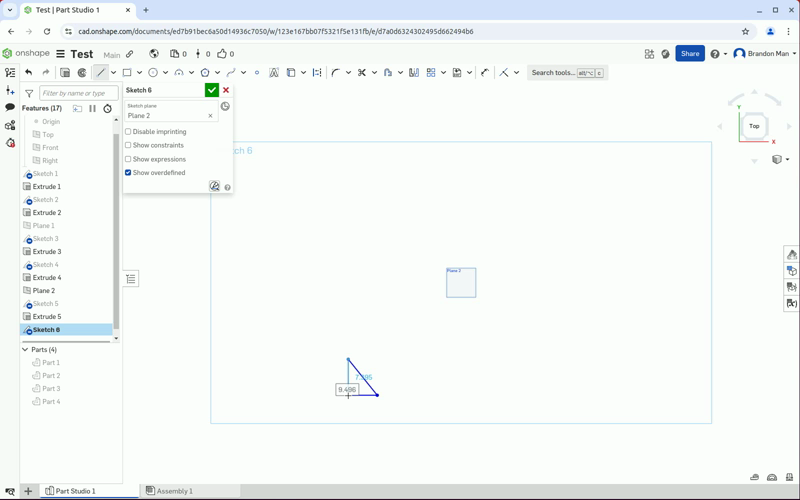
click(348, 395)
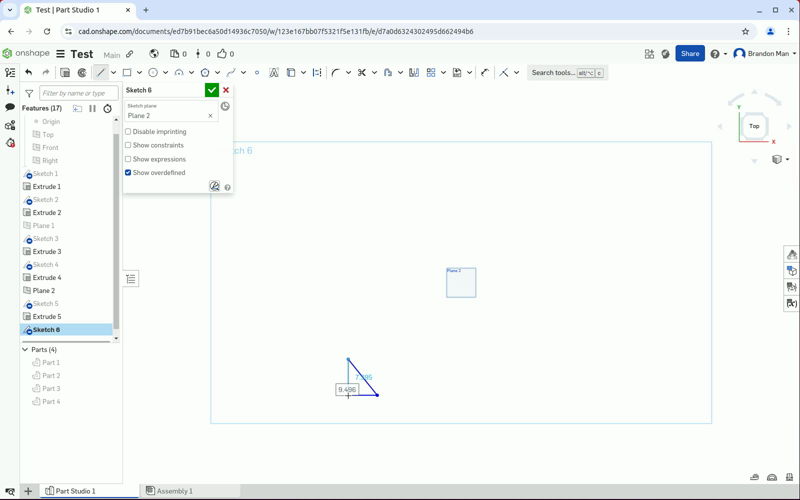
key(esc)
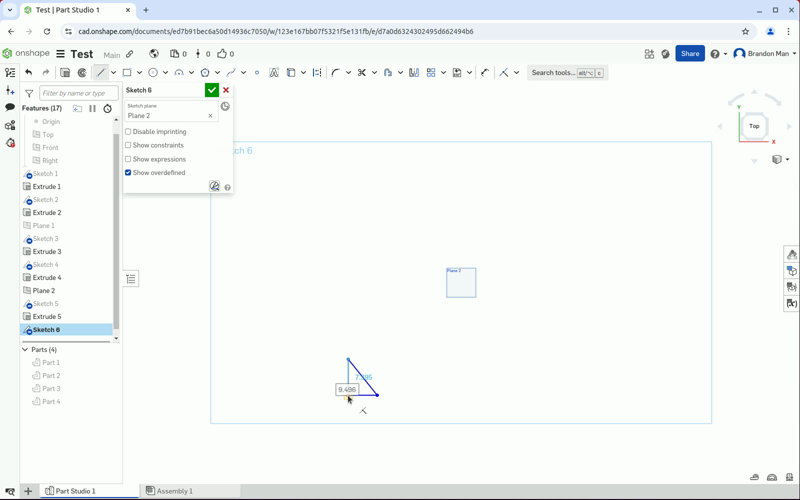
mouse_move(369, 387)
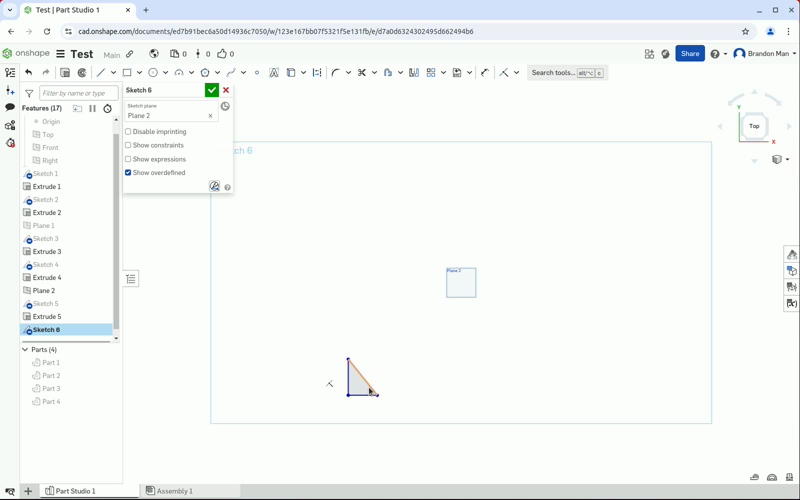
scroll(6)
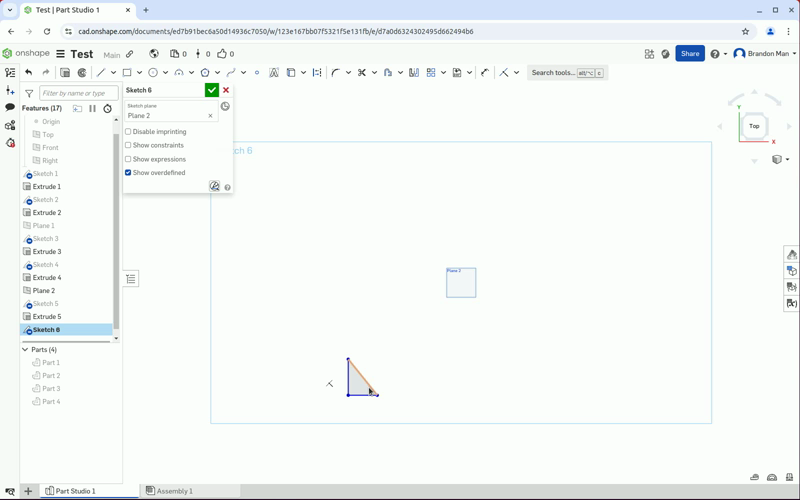
scroll(6)
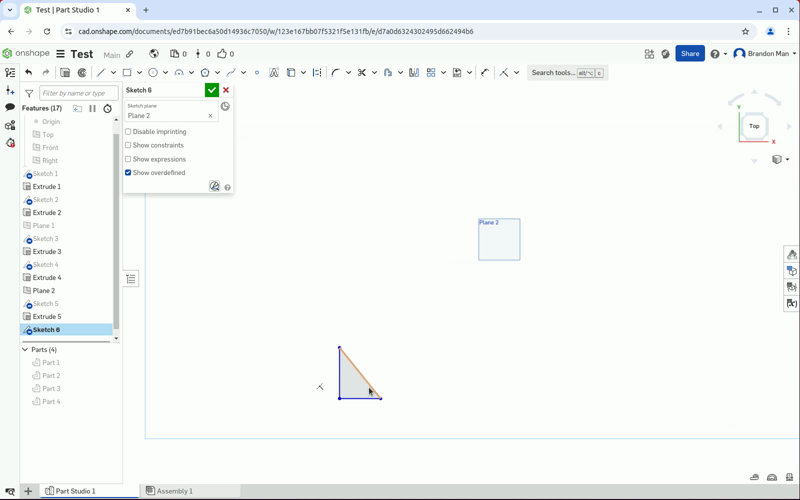
scroll(6)
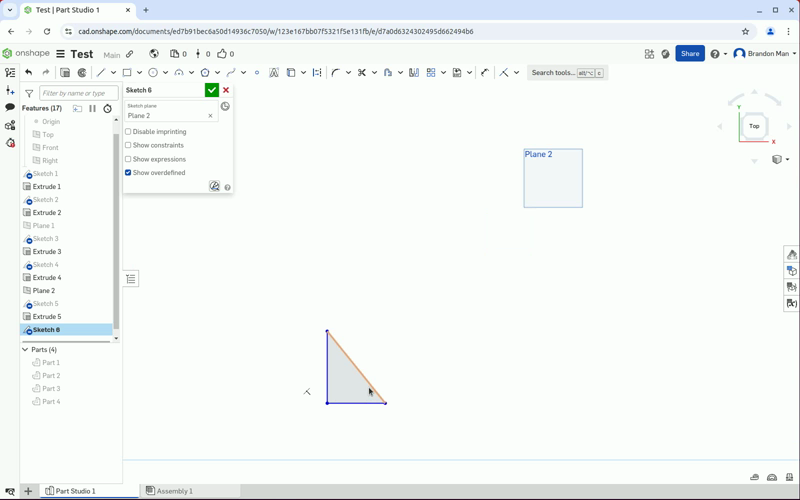
scroll(6)
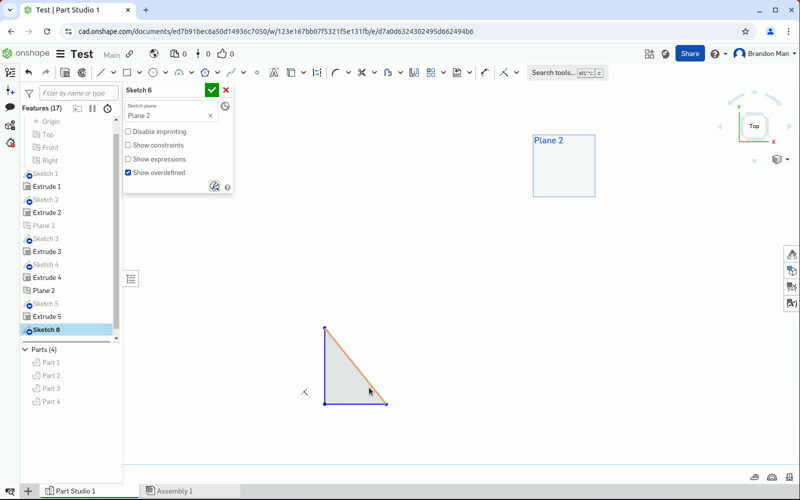
scroll(6)
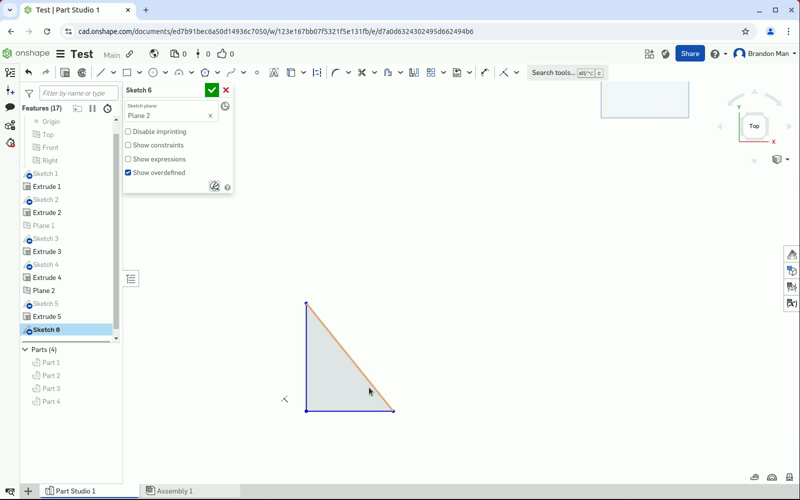
scroll(6)
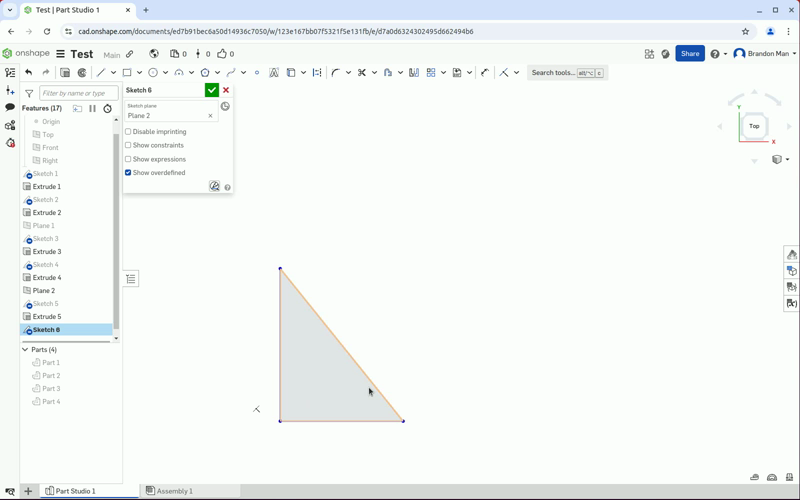
scroll(6)
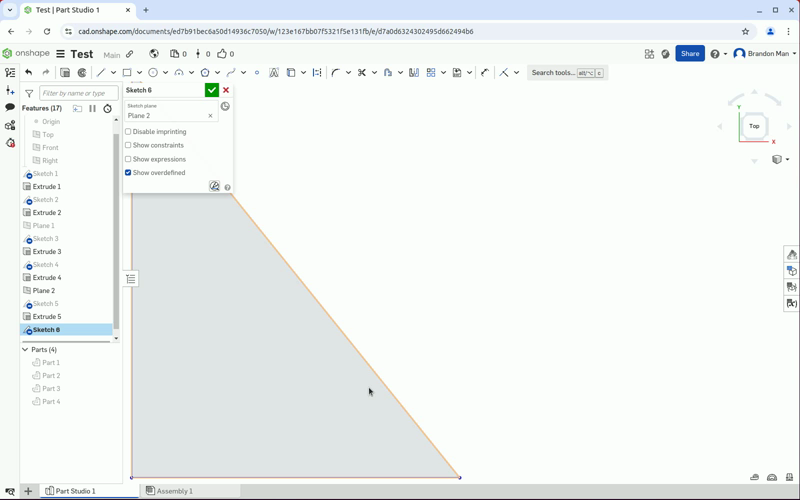
click(369, 387)
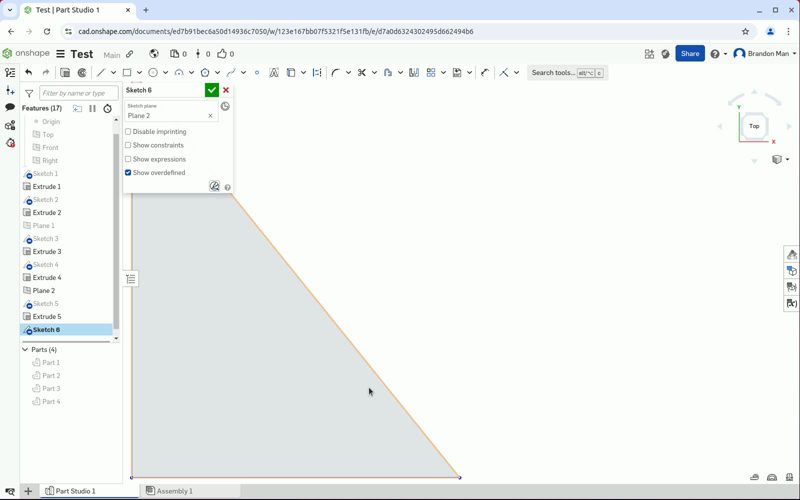
scroll(-6)
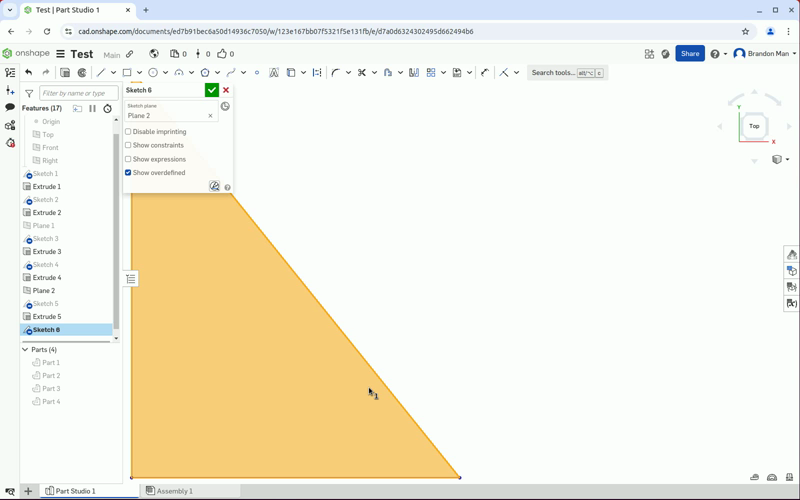
scroll(-6)
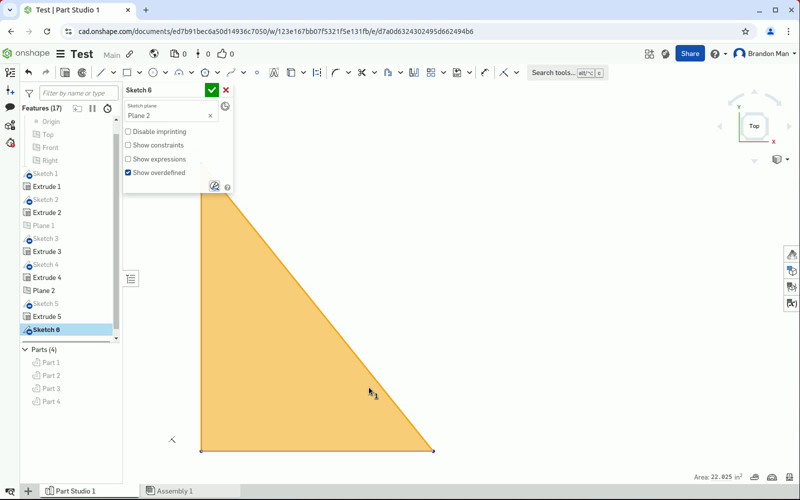
scroll(-6)
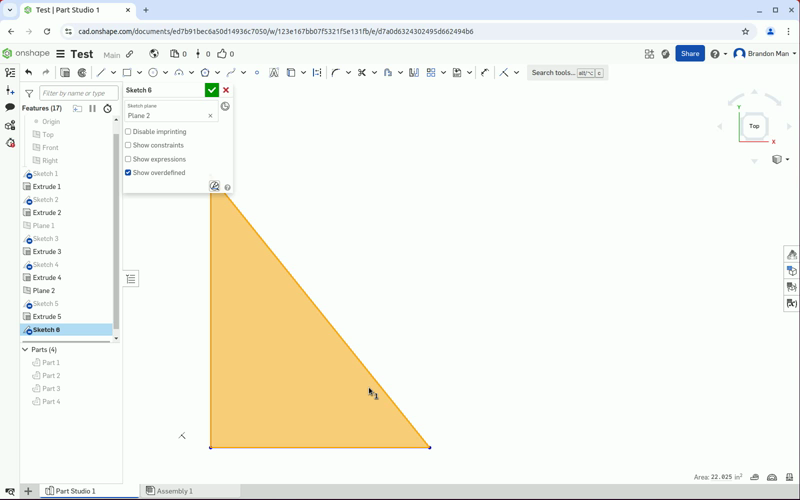
scroll(-6)
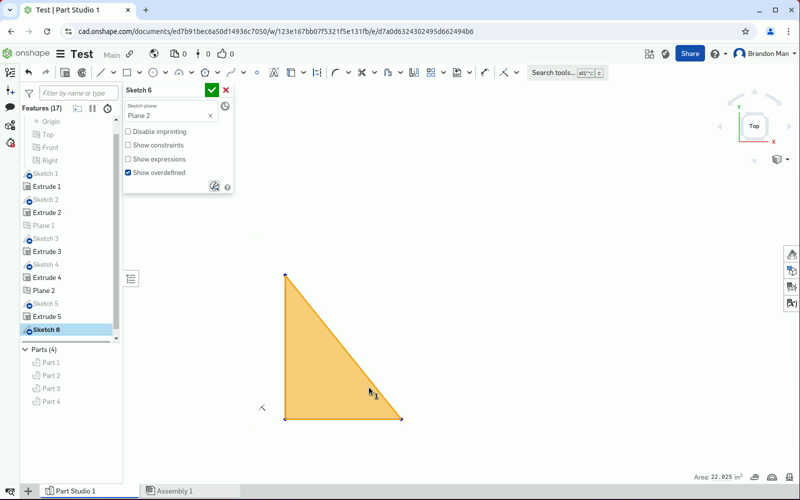
scroll(-6)
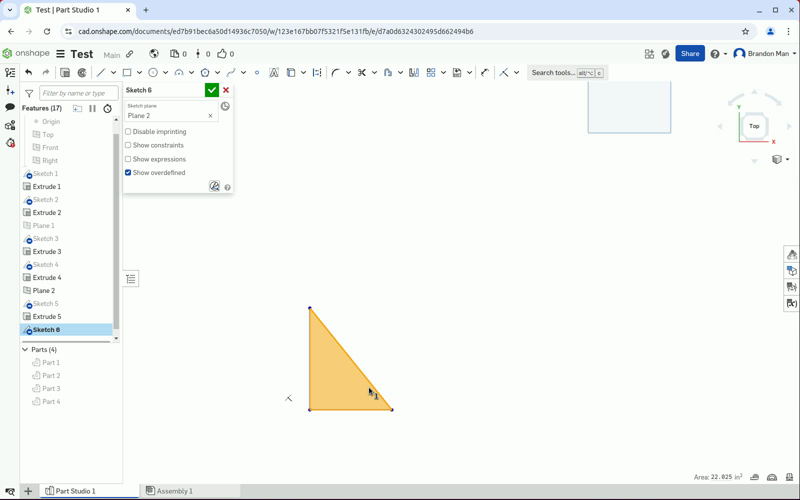
scroll(-6)
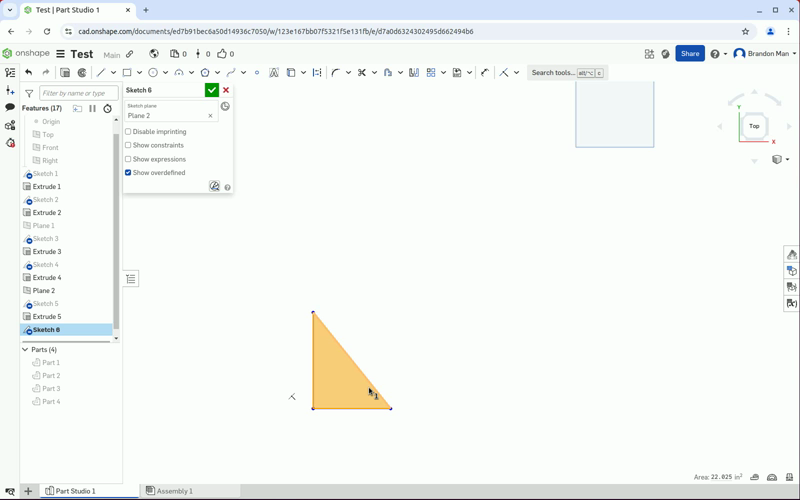
scroll(-6)
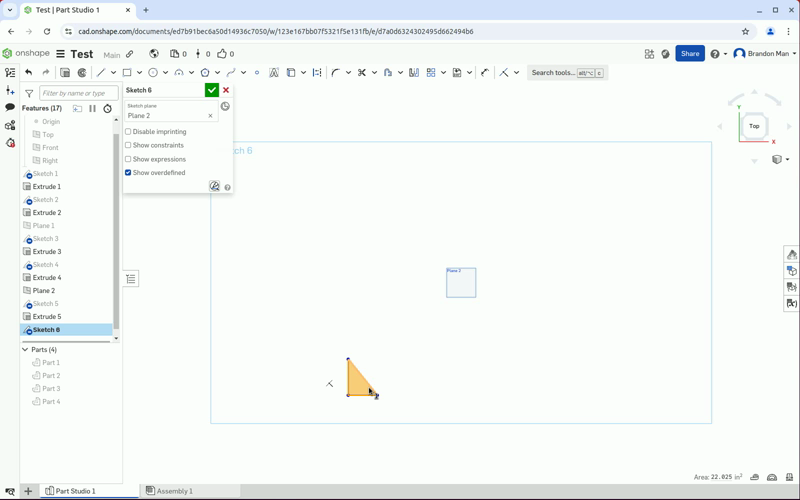
mouse_move(73, 352)
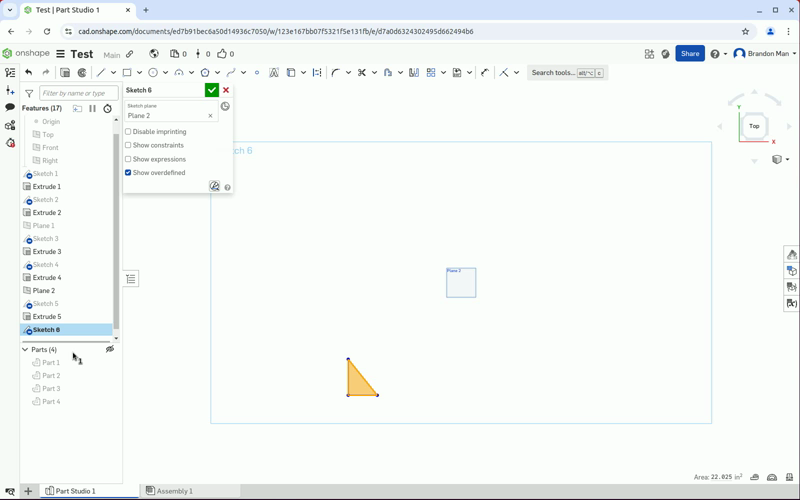
key(shift+y)
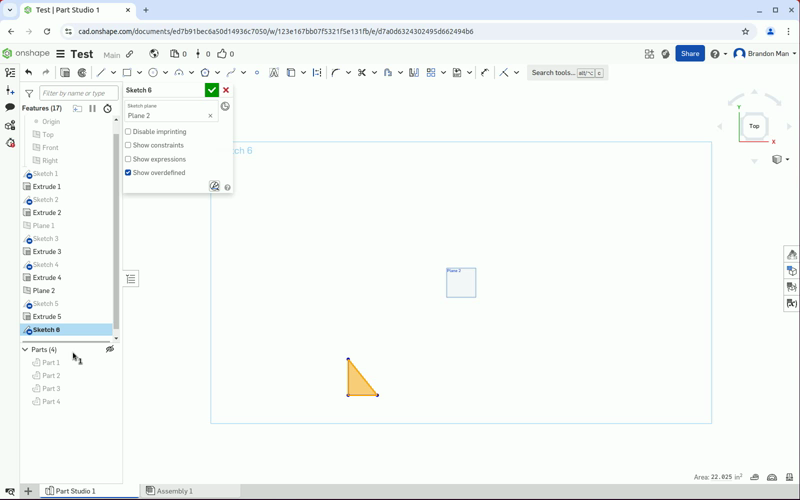
key(shift+e)
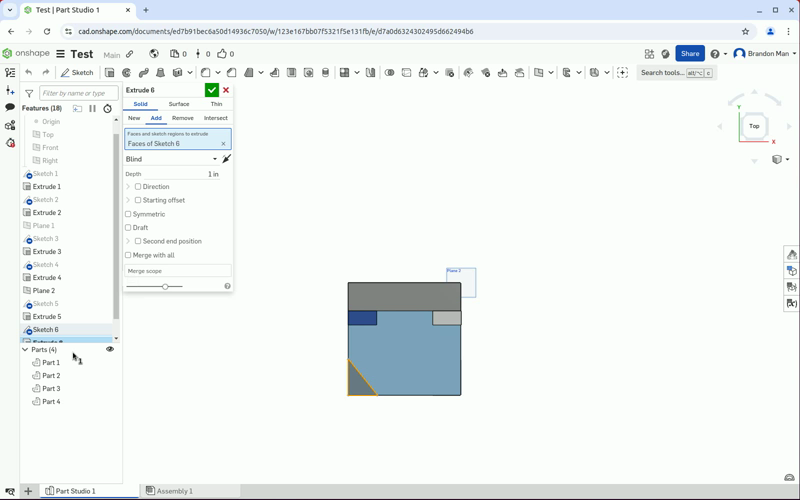
mouse_move(143, 106)
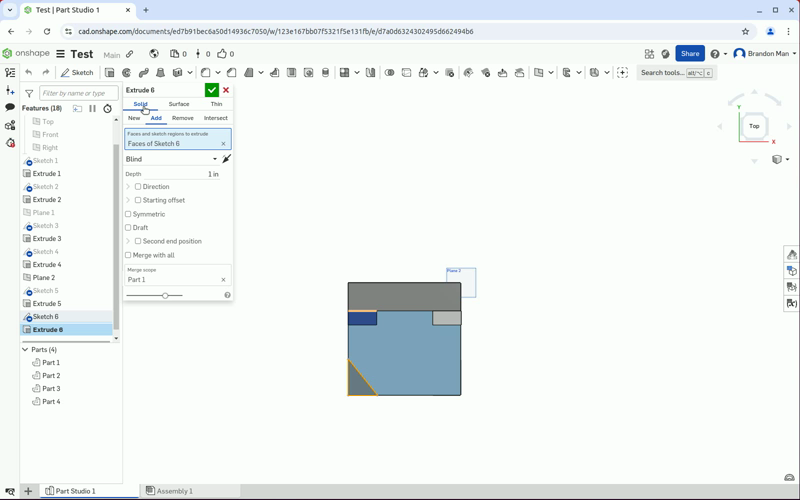
click(143, 106)
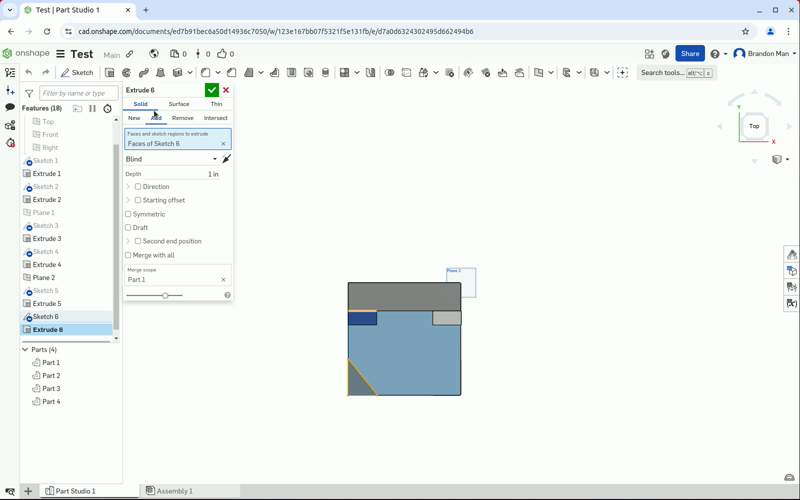
mouse_move(186, 120)
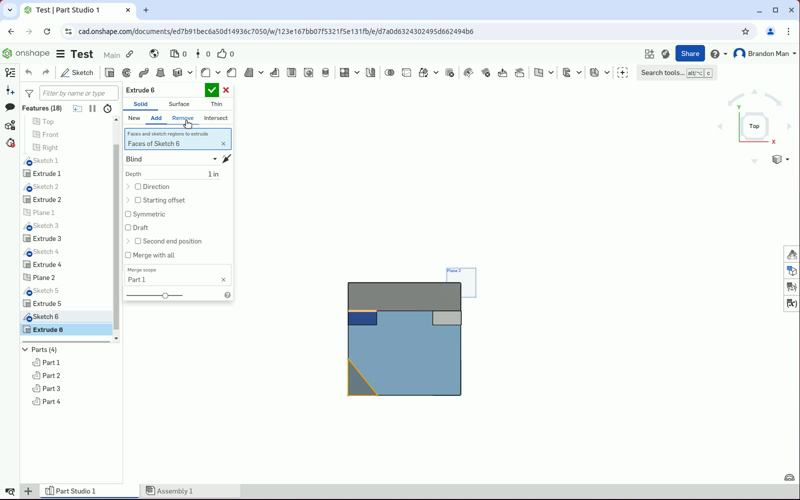
click(186, 120)
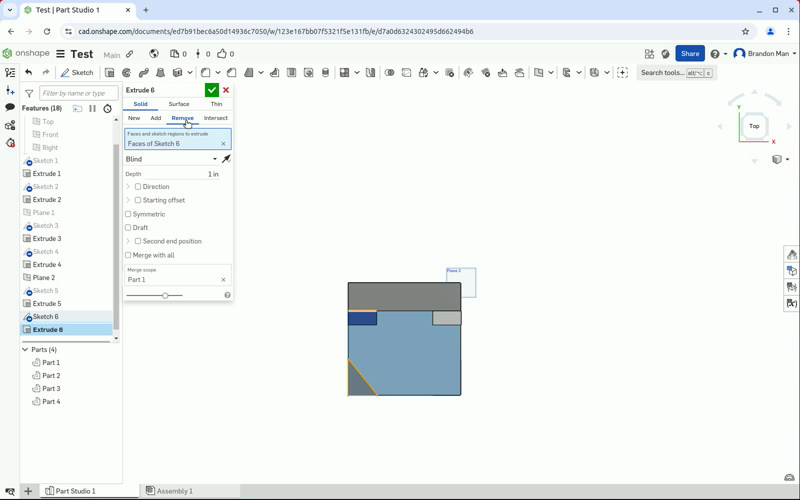
key(tab, 4)
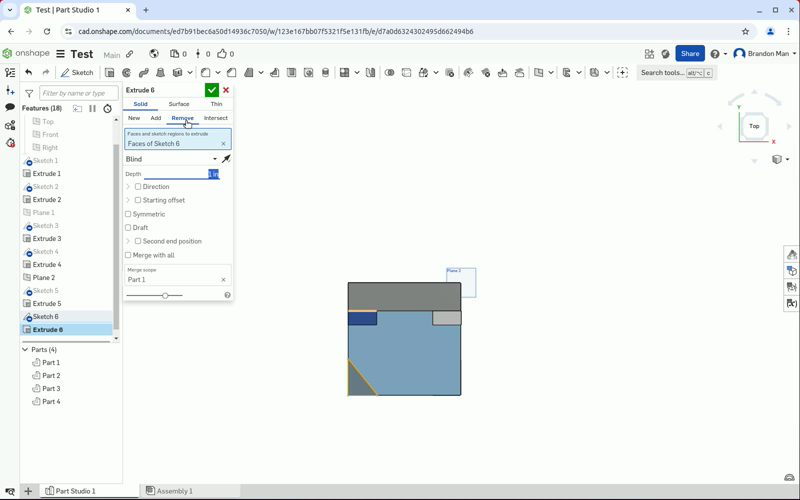
text(5.777)
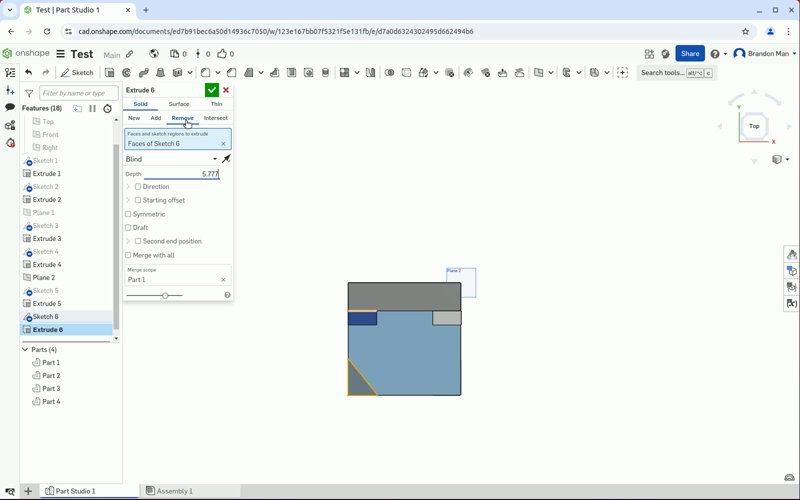
key(tab, 6)
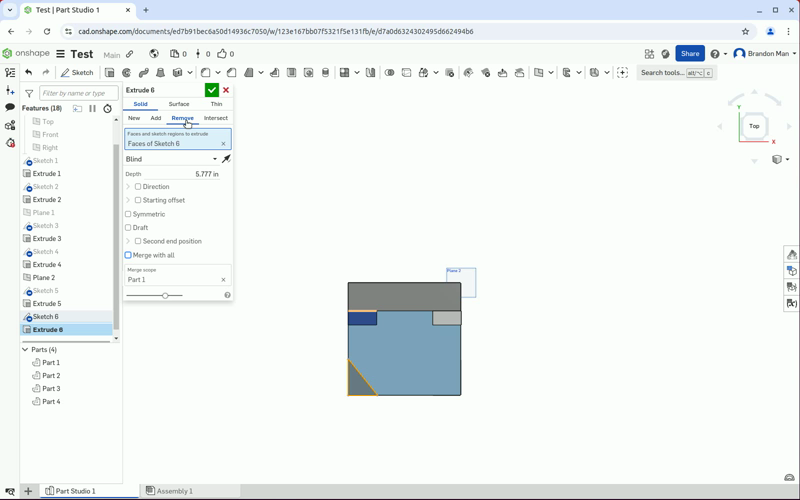
key(space)
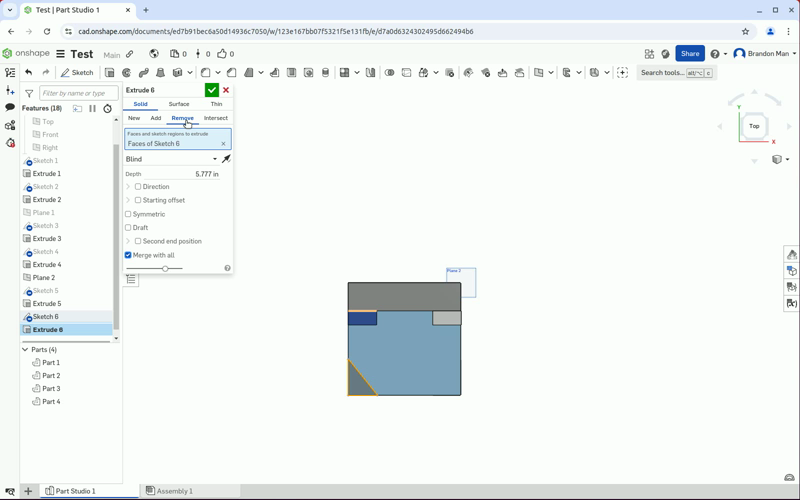
key(enter)
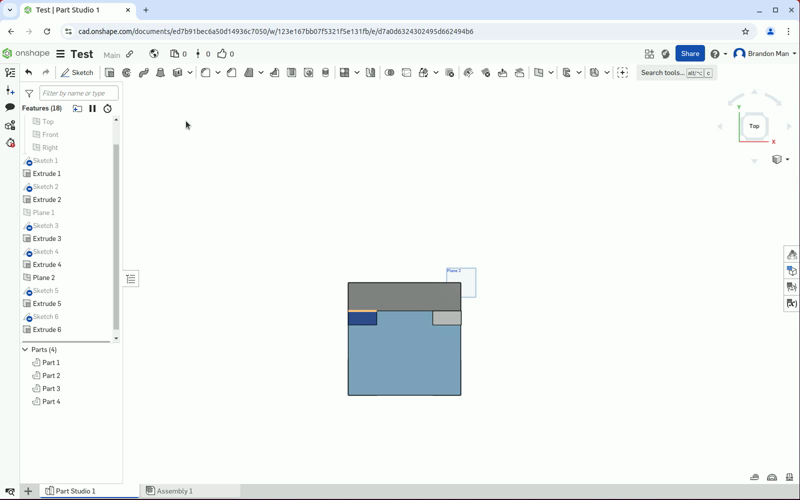
key(shift+h)
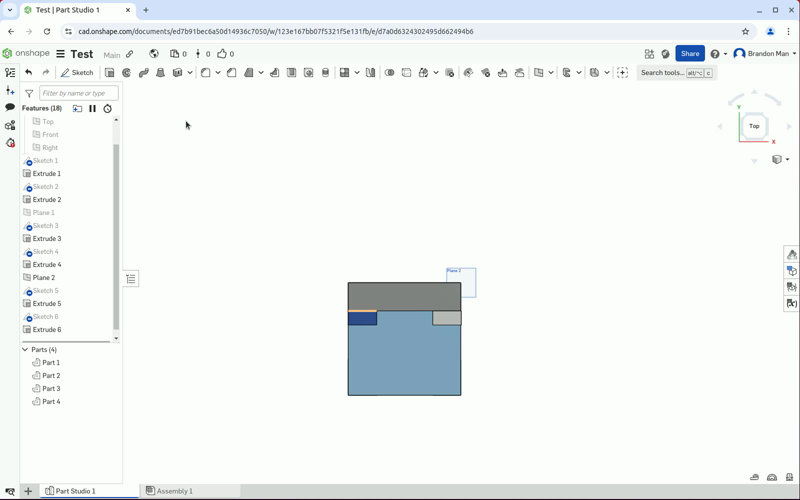
key(shift+h)
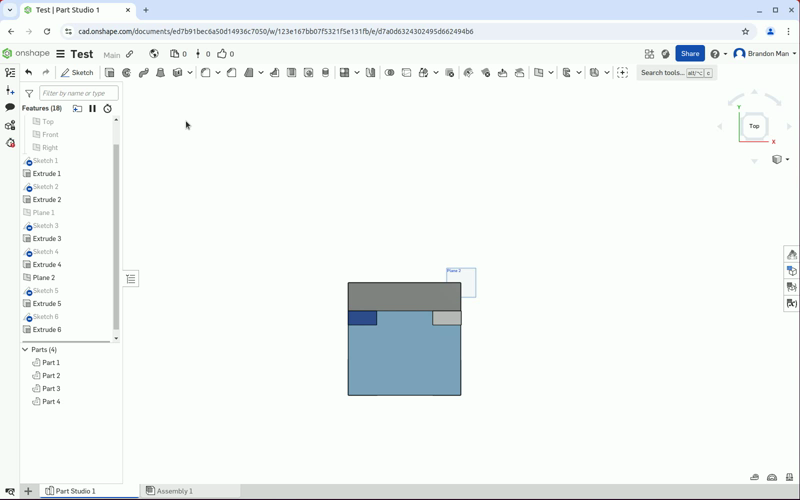
mouse_move(69, 163)
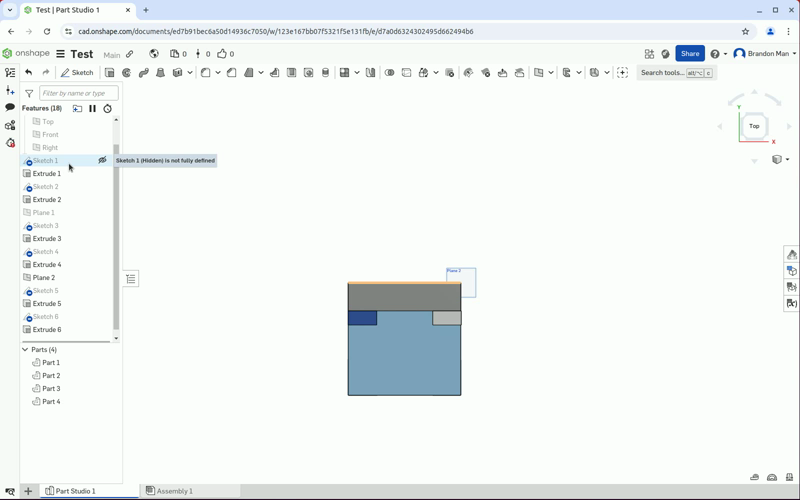
click(69, 163)
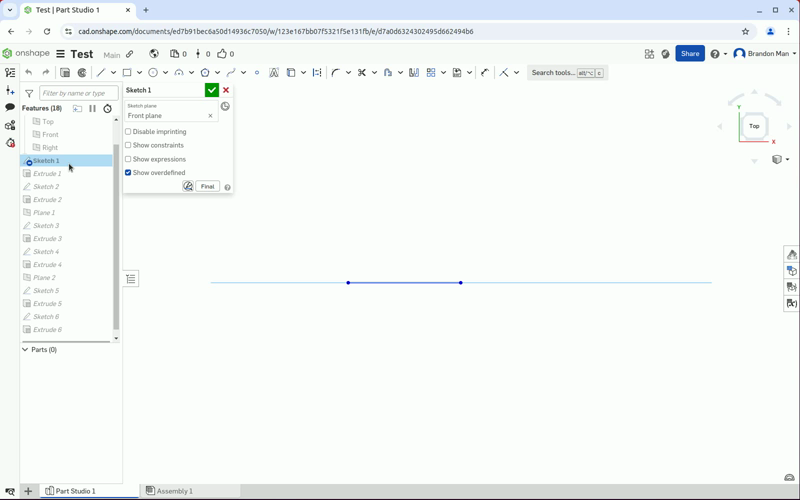
mouse_move(229, 92)
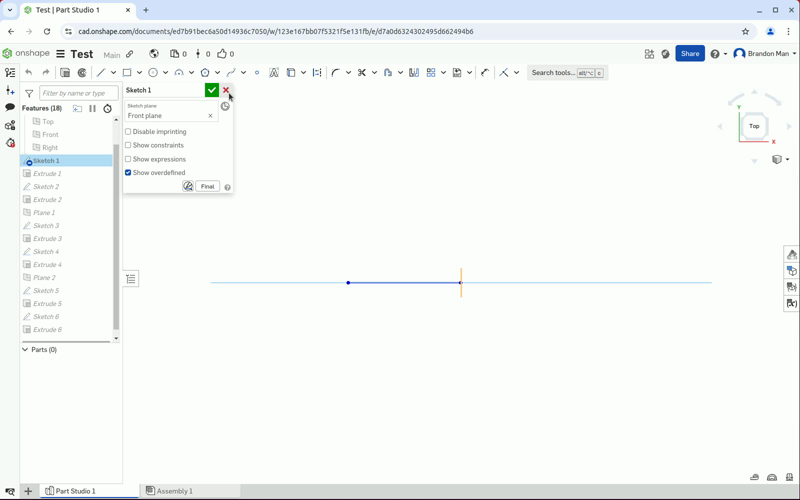
click(229, 92)
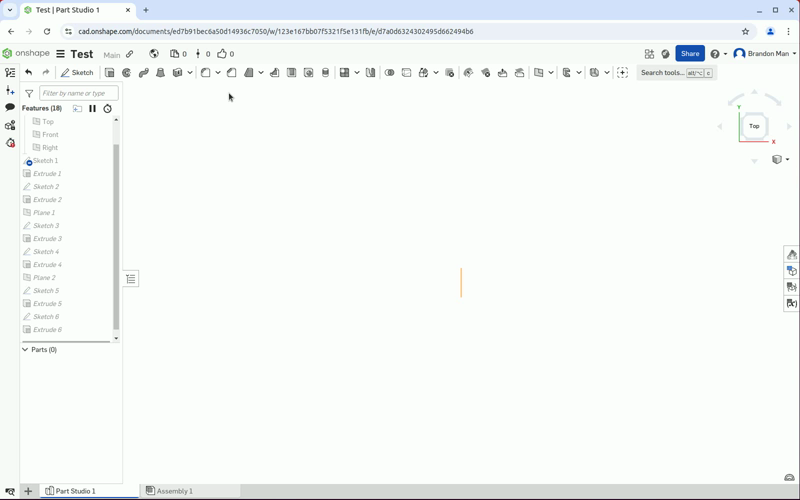
key(shift+s)
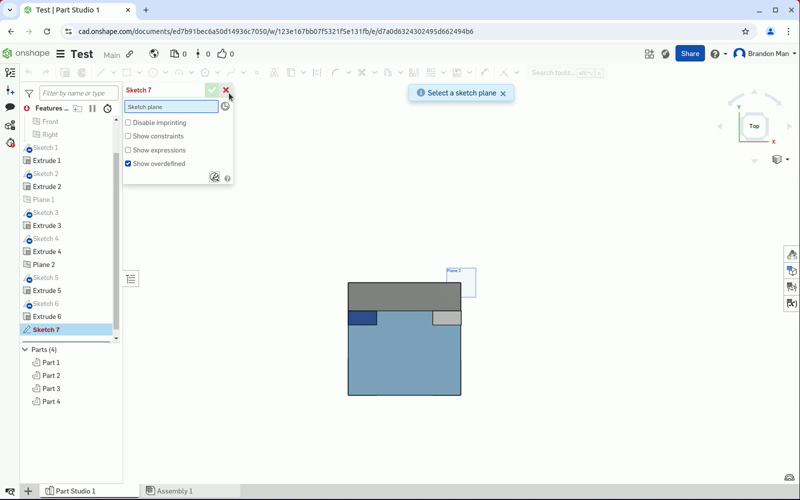
mouse_move(69, 267)
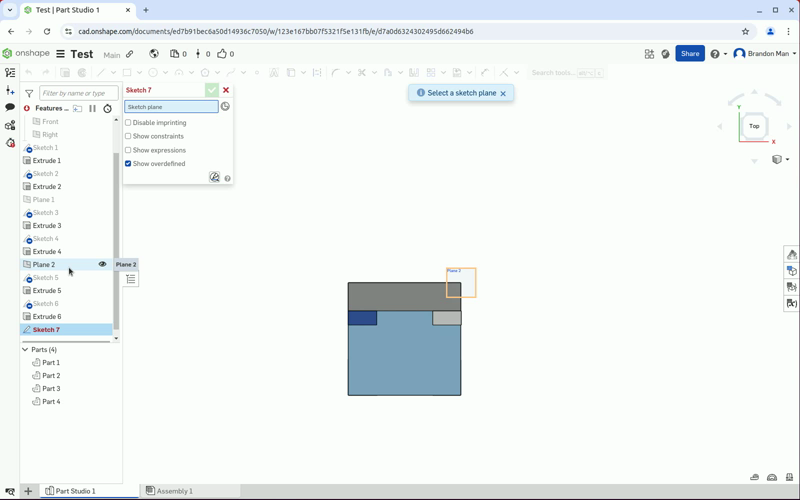
click(69, 267)
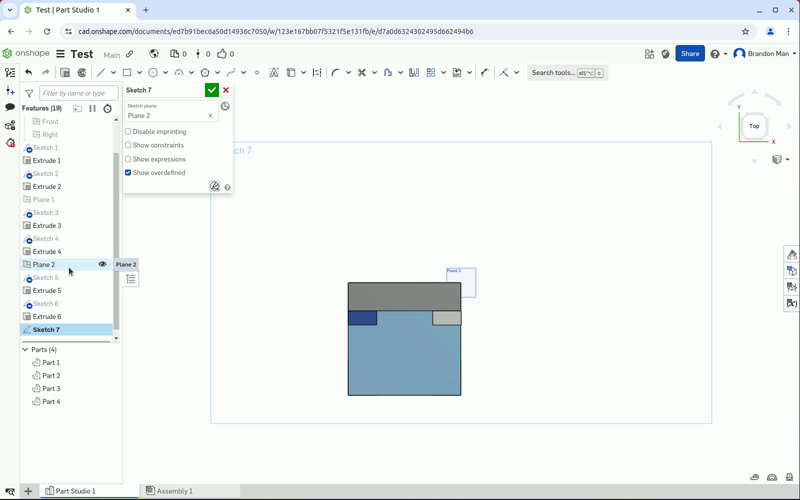
mouse_move(73, 352)
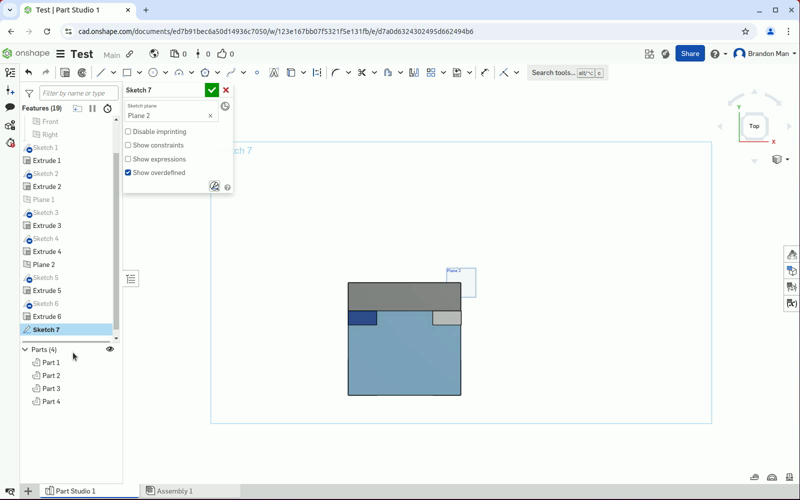
key(y)
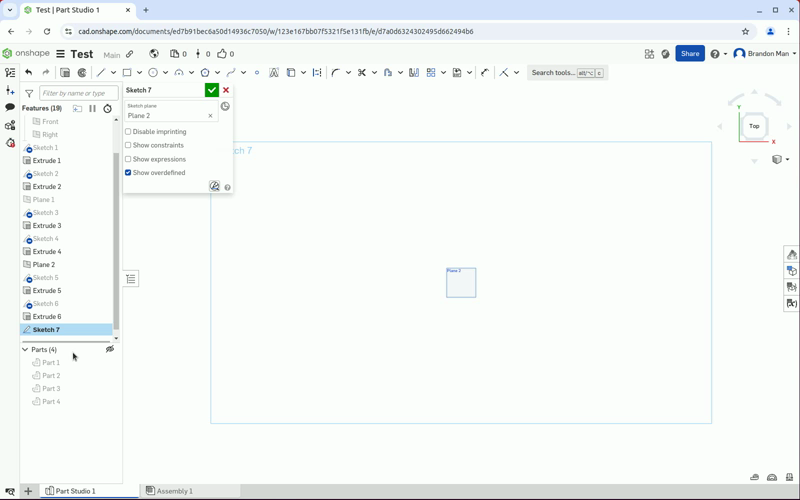
key(l)
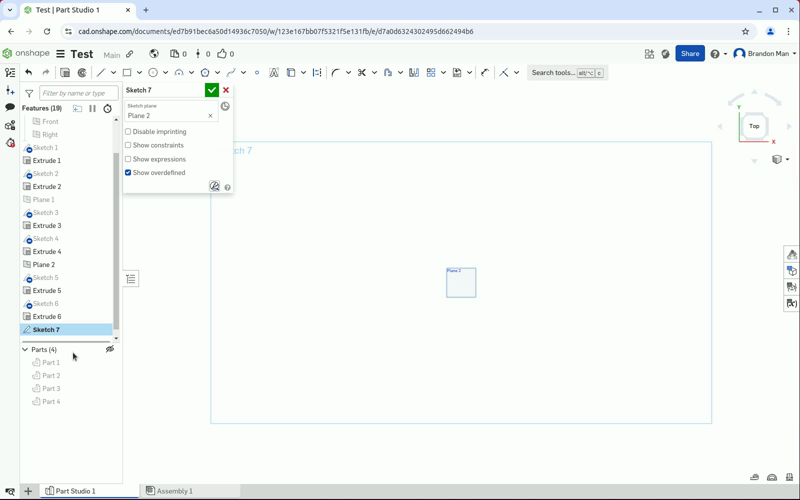
key_down(shift)
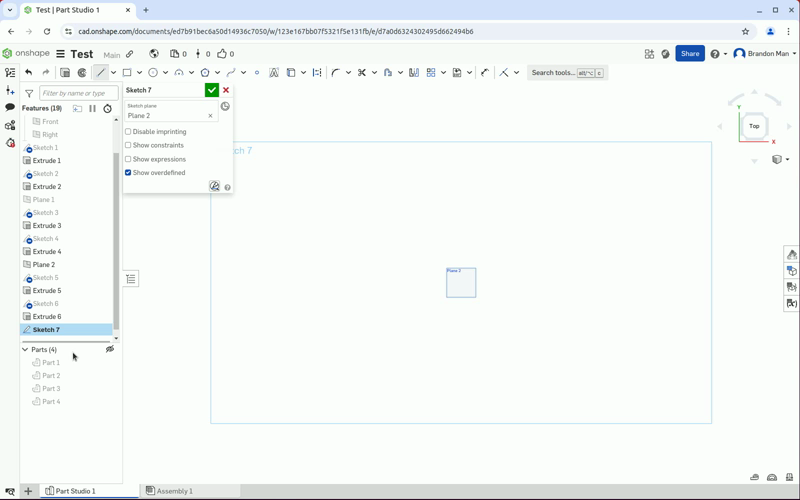
mouse_move(388, 369)
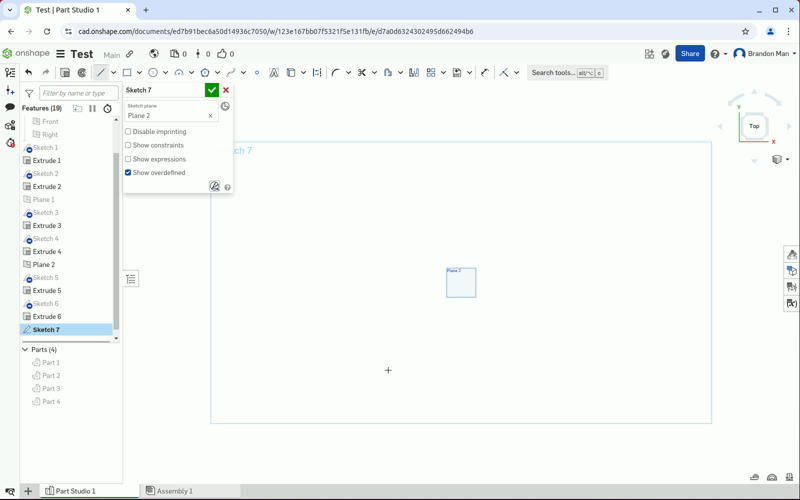
click(388, 369)
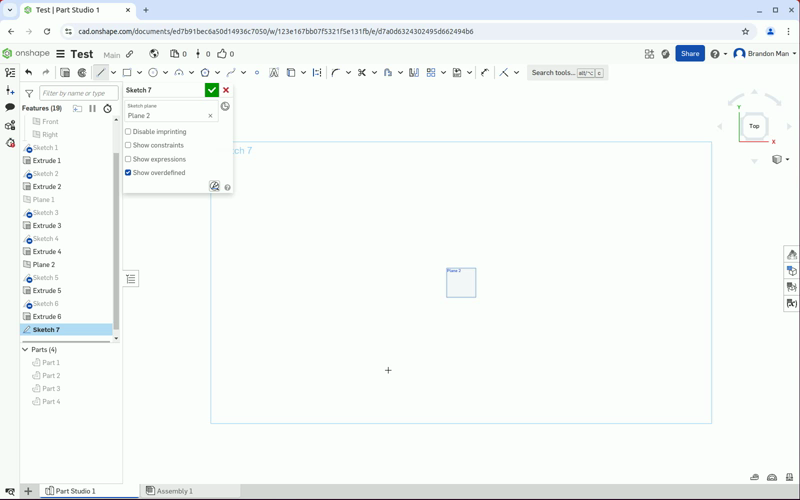
key_up(shift)
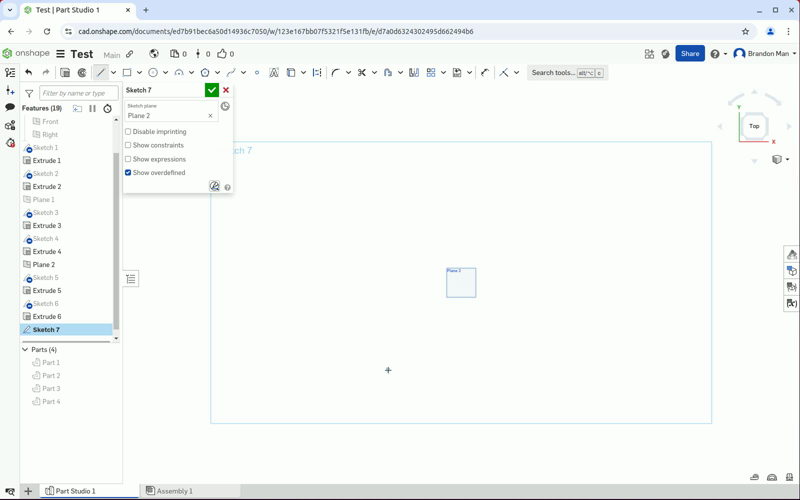
key_down(shift)
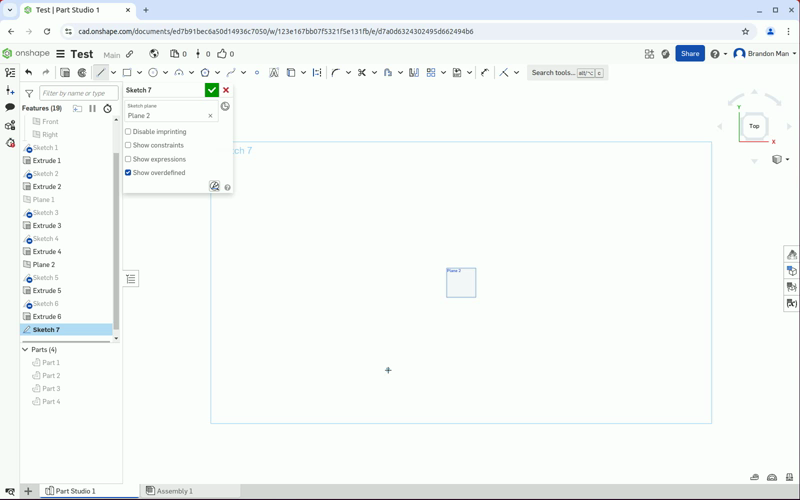
mouse_move(418, 369)
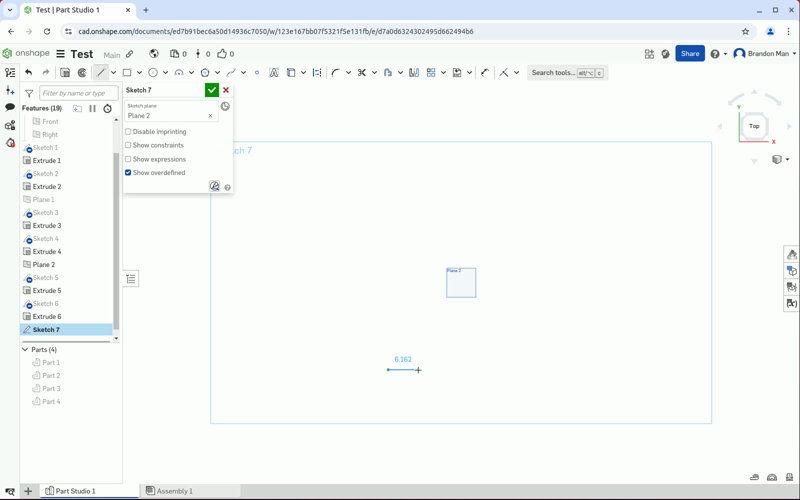
mouse_move(417, 369)
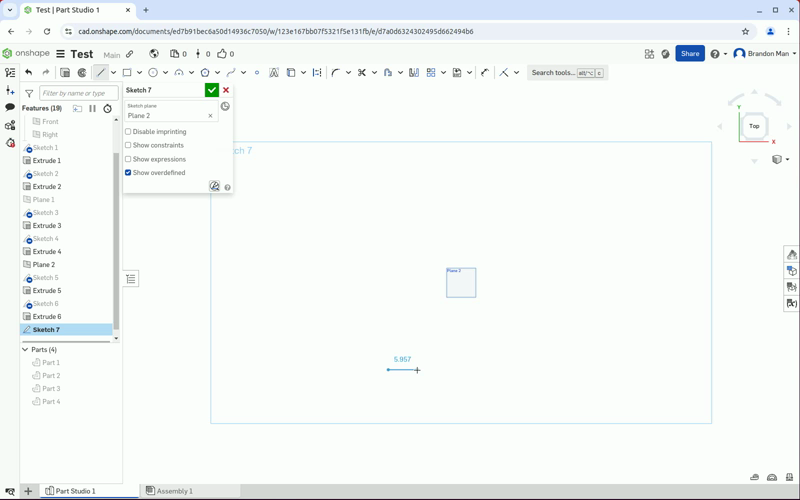
click(417, 369)
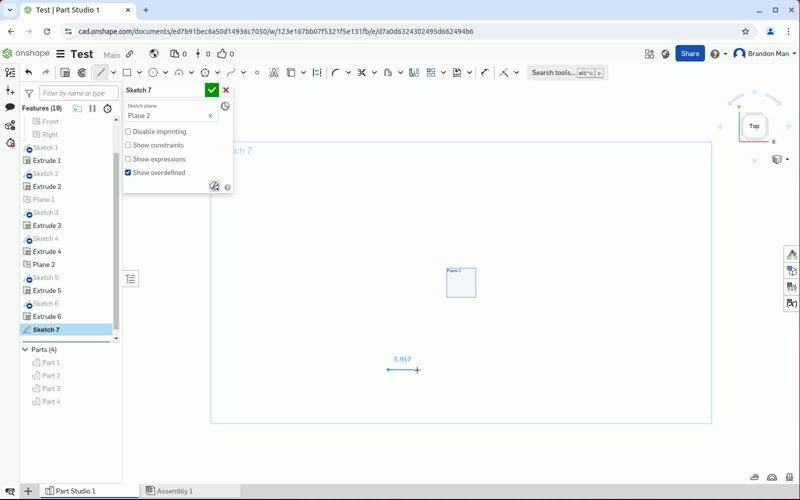
key_up(shift)
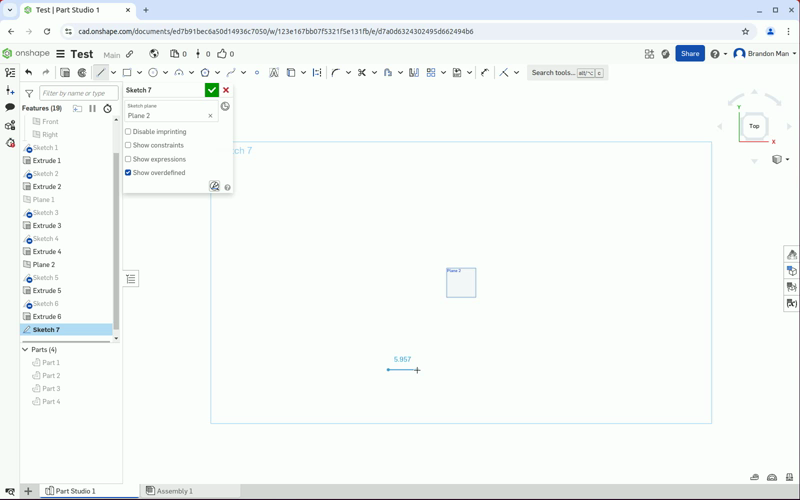
key_down(shift)
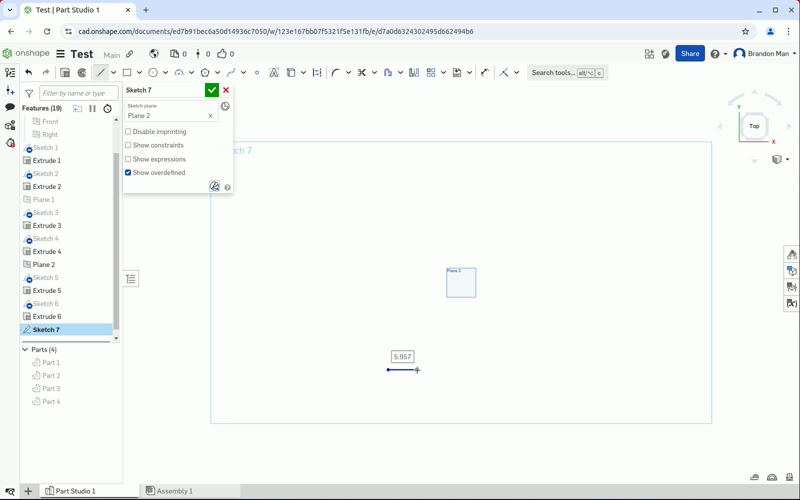
mouse_move(447, 369)
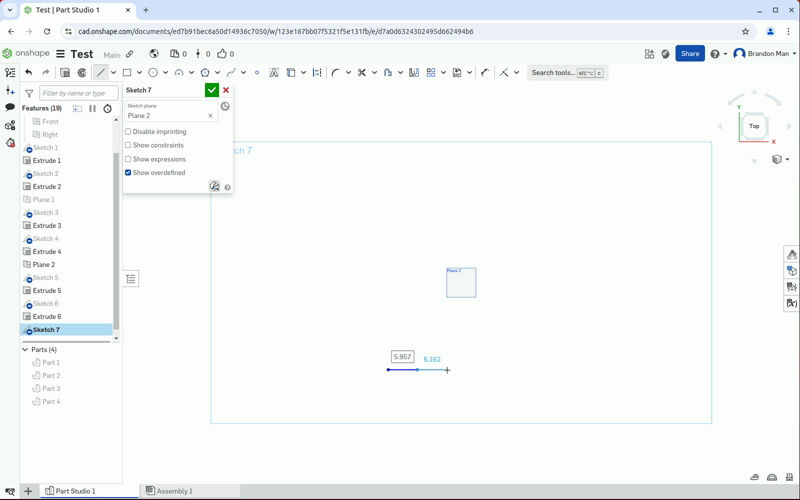
mouse_move(417, 340)
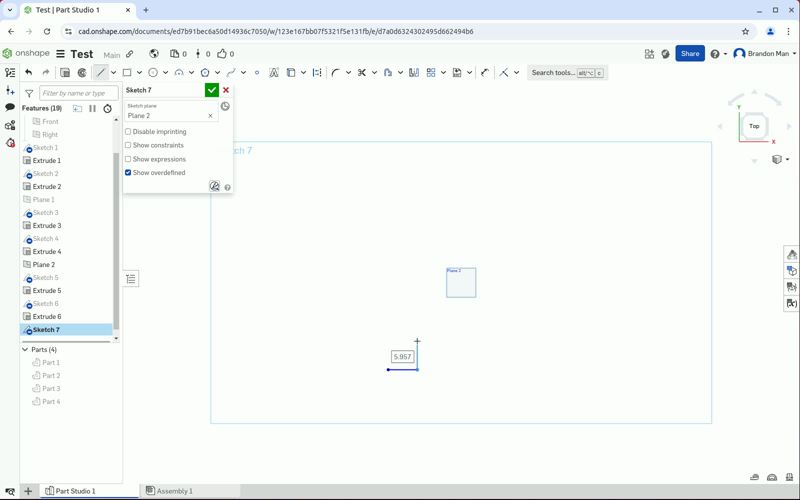
click(417, 340)
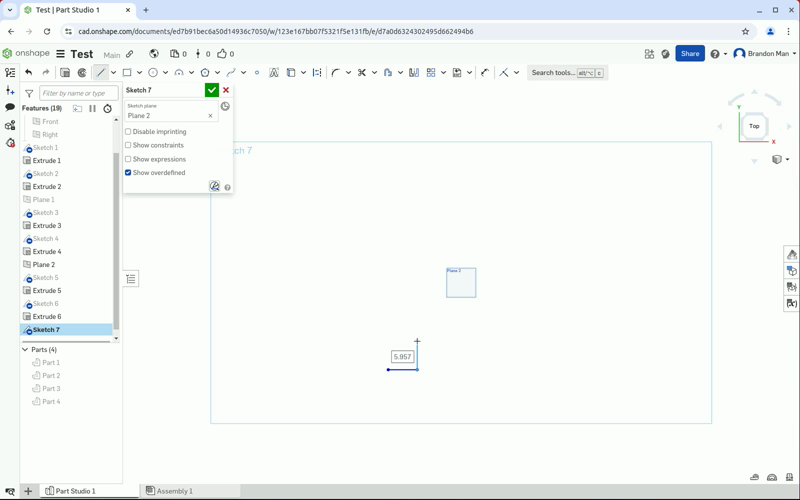
key_up(shift)
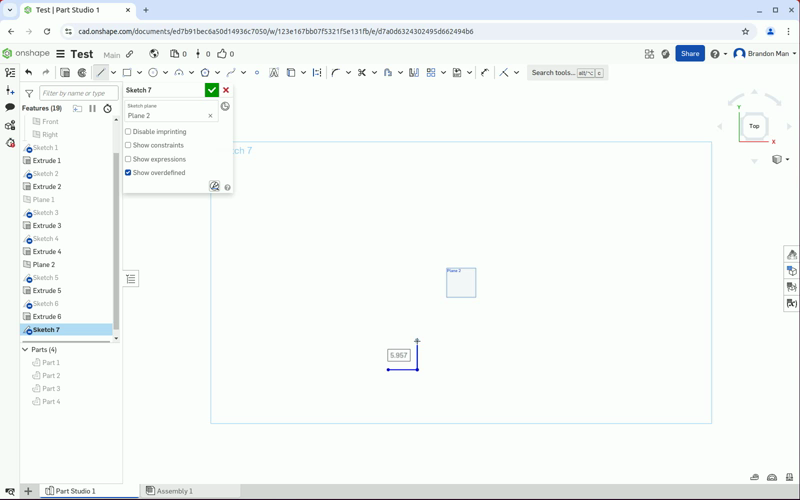
key_down(shift)
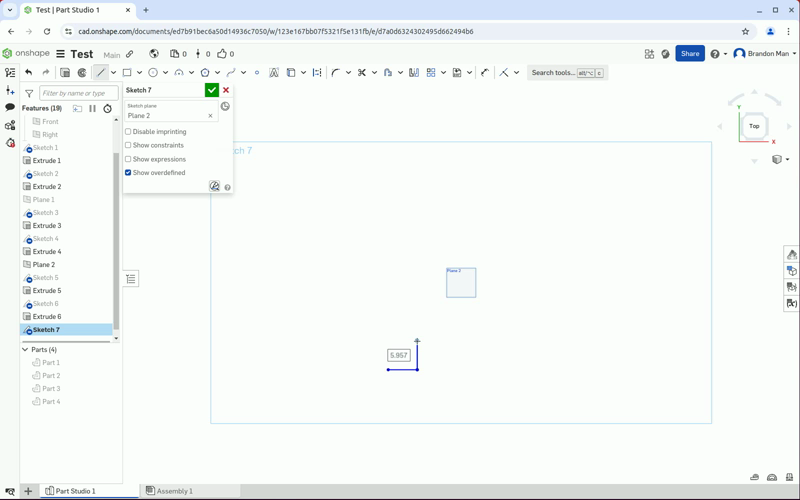
mouse_move(447, 340)
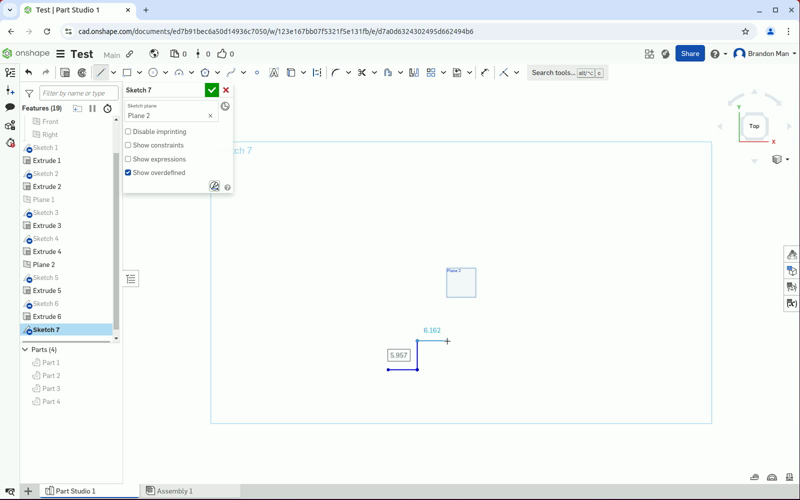
mouse_move(388, 340)
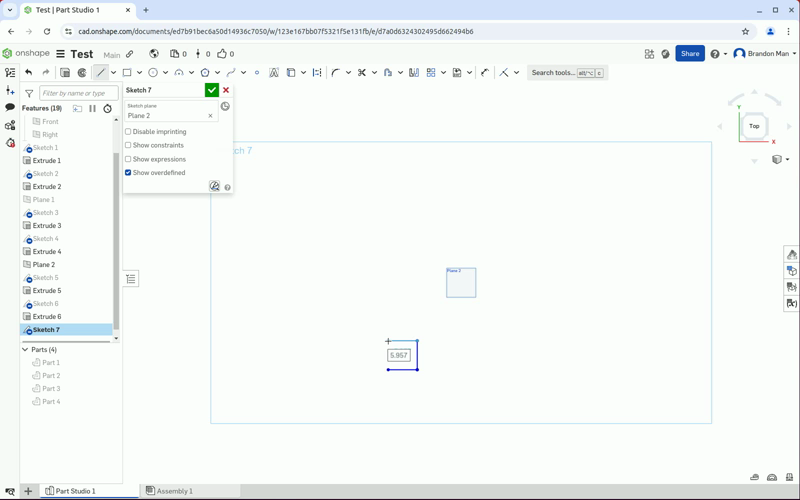
click(388, 340)
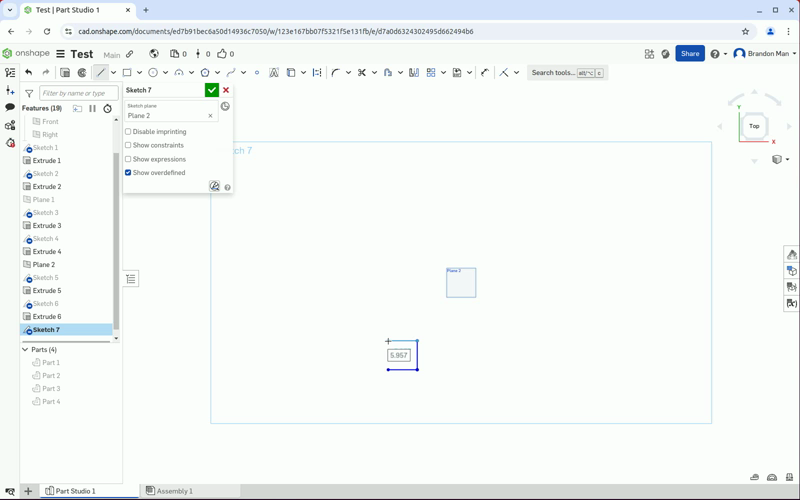
key_up(shift)
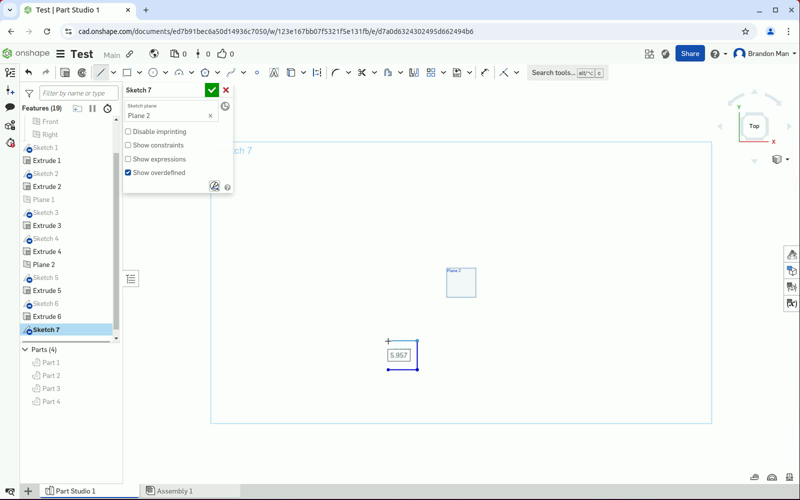
mouse_move(418, 340)
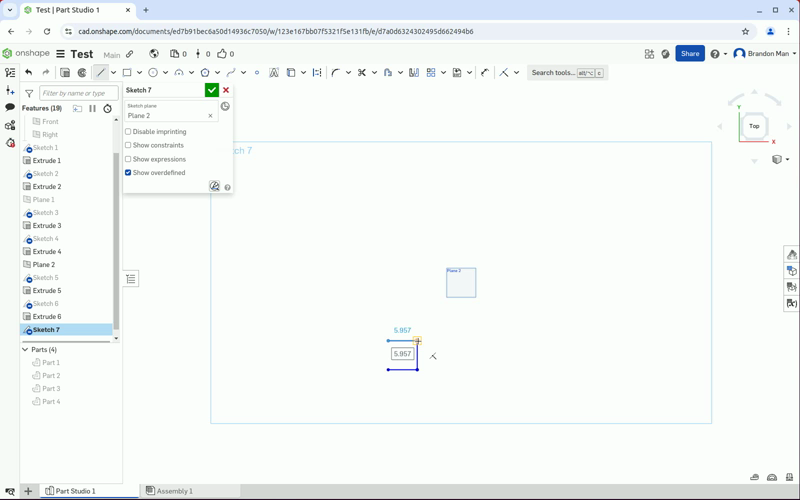
key_down(shift)
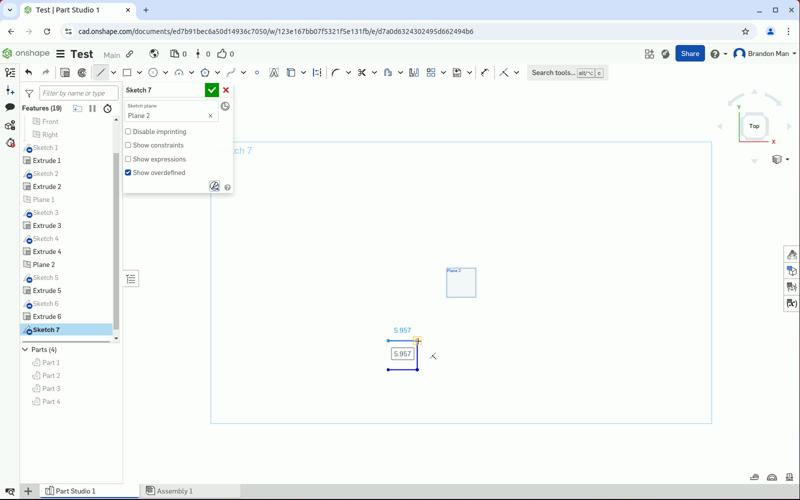
mouse_move(388, 369)
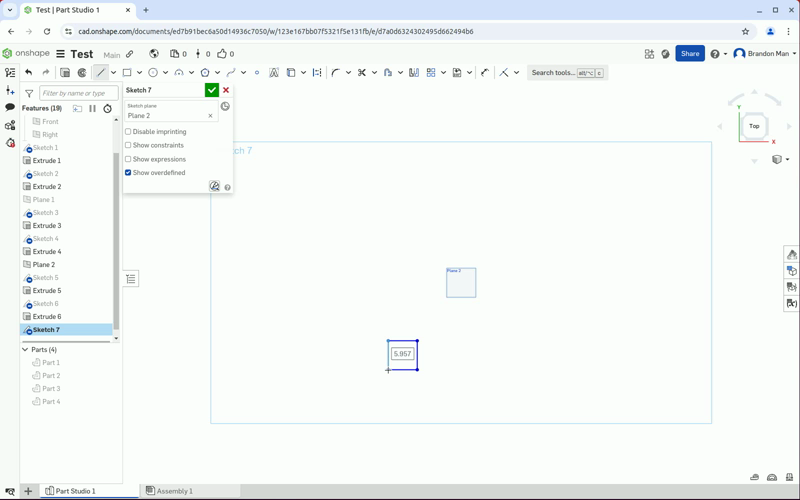
key_up(shift)
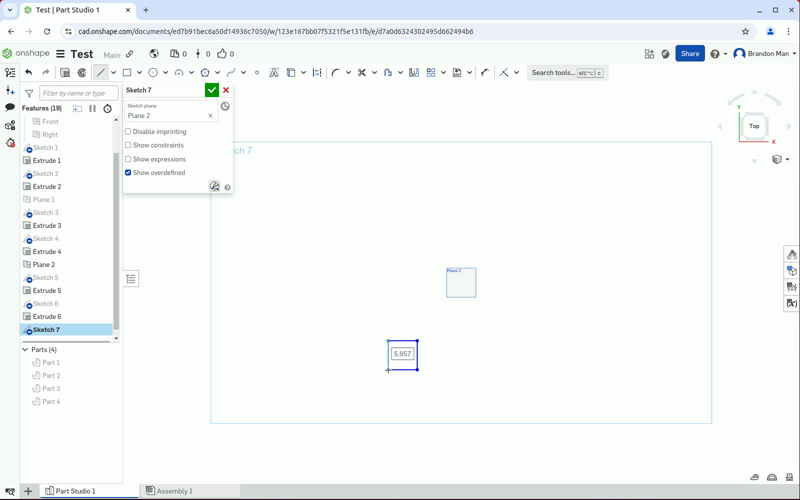
click(388, 369)
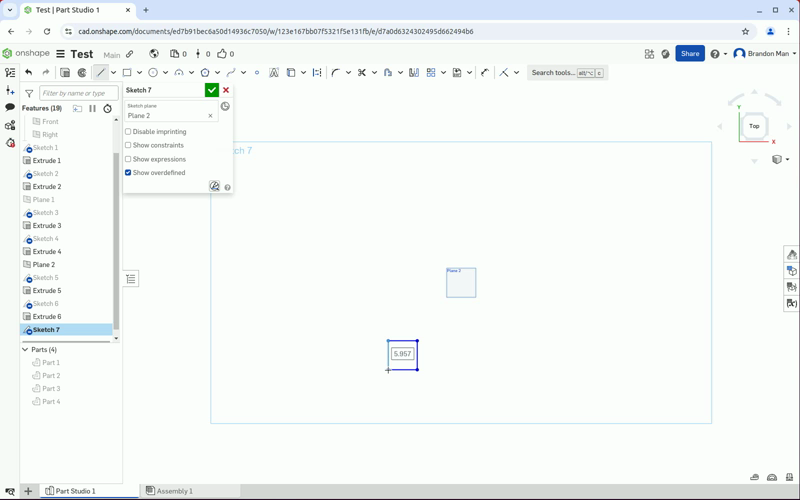
key(esc)
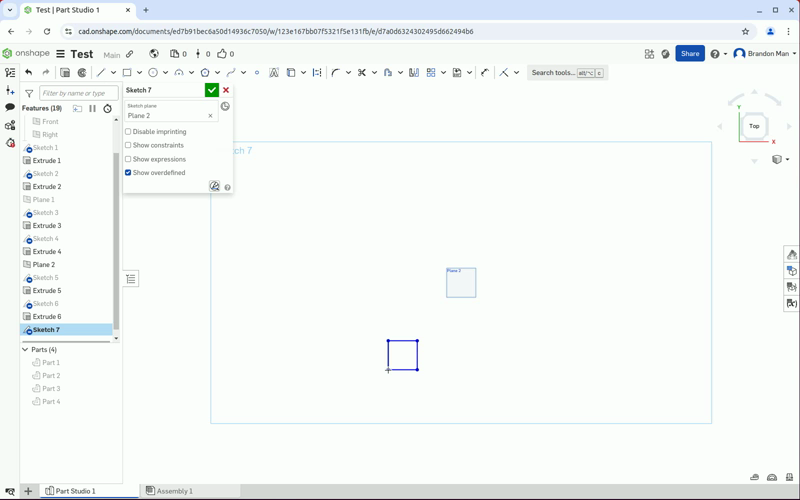
mouse_move(397, 360)
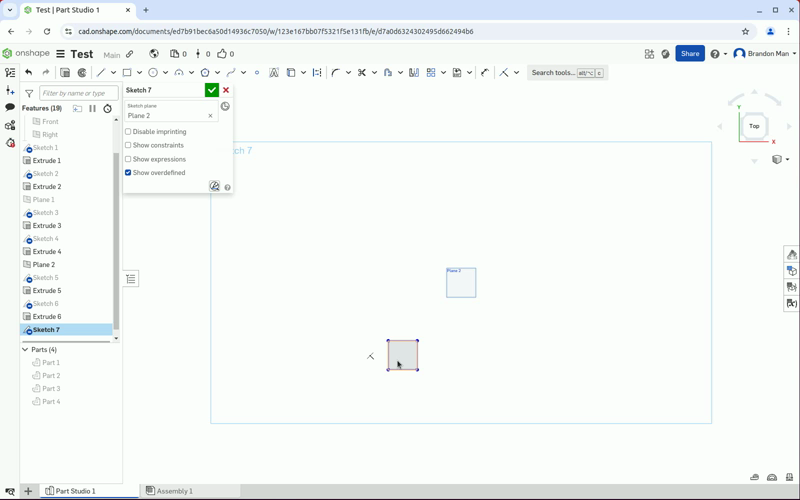
scroll(6)
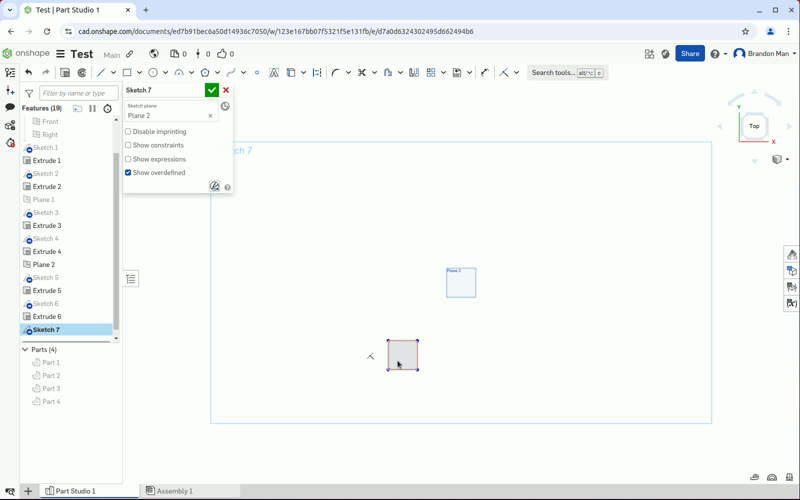
scroll(6)
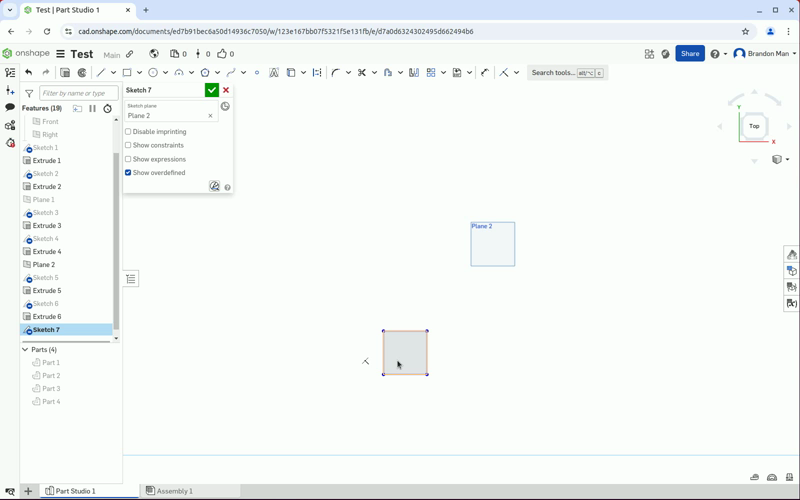
scroll(6)
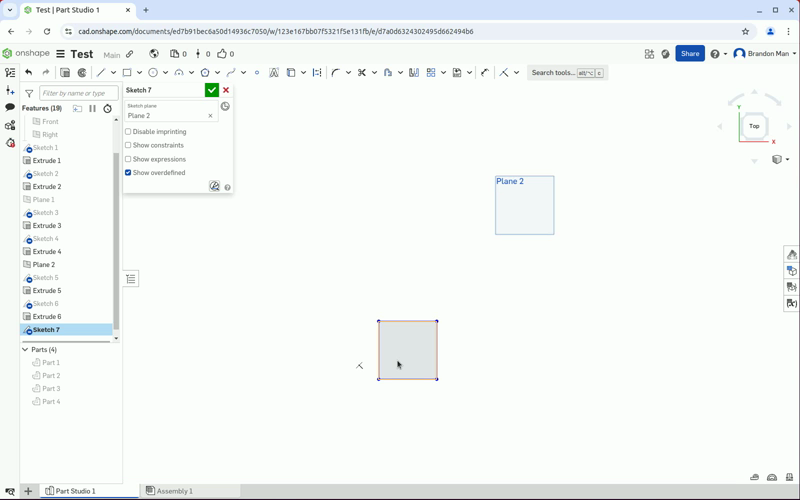
scroll(6)
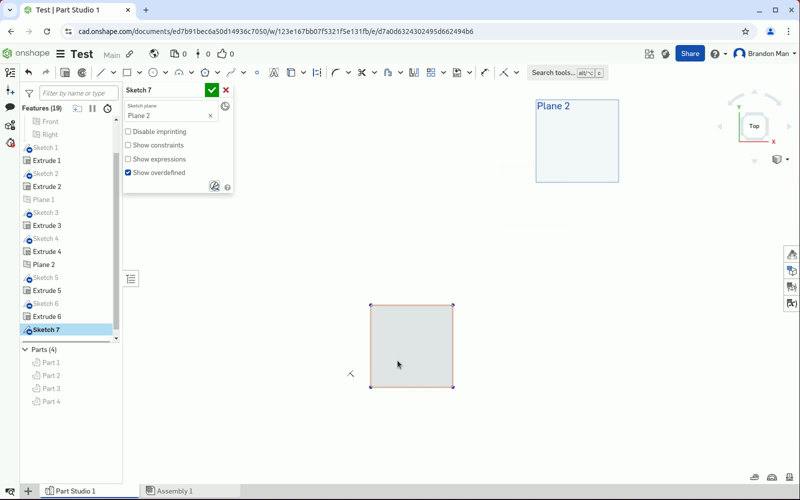
scroll(6)
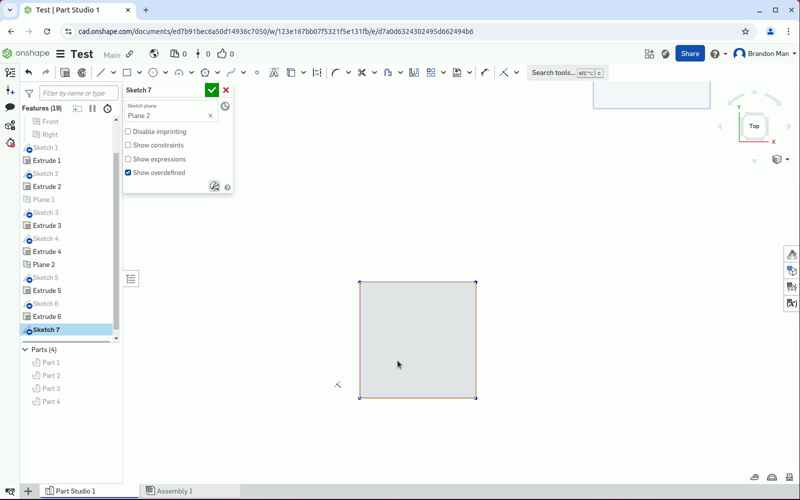
scroll(6)
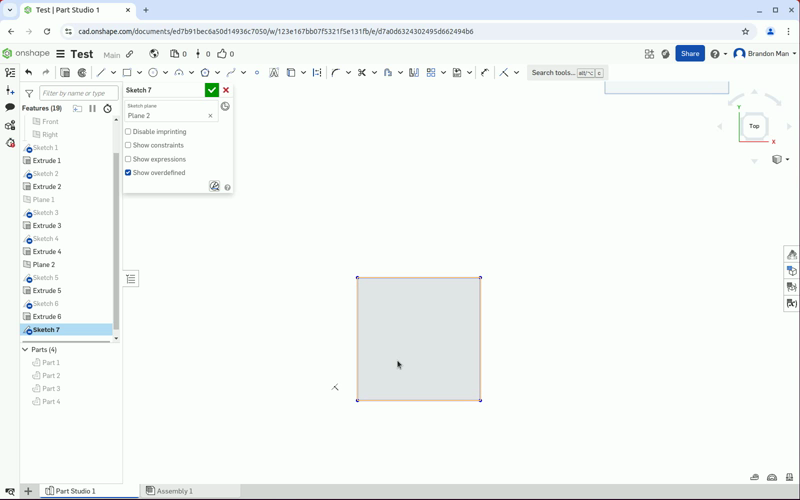
scroll(6)
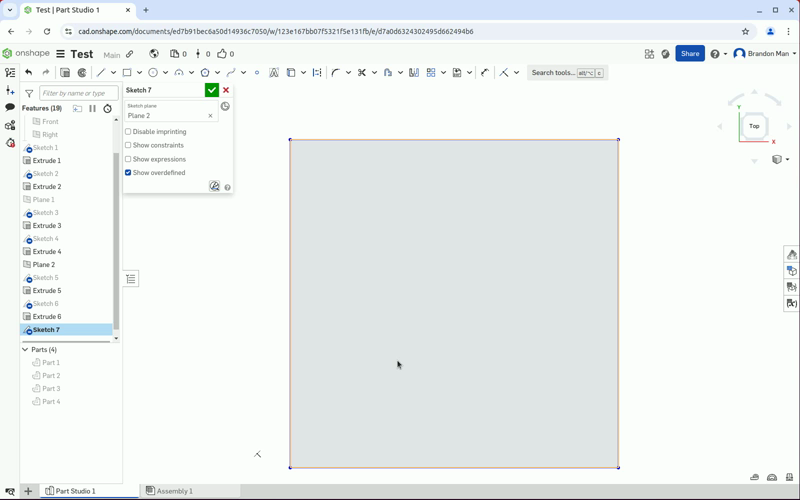
click(397, 360)
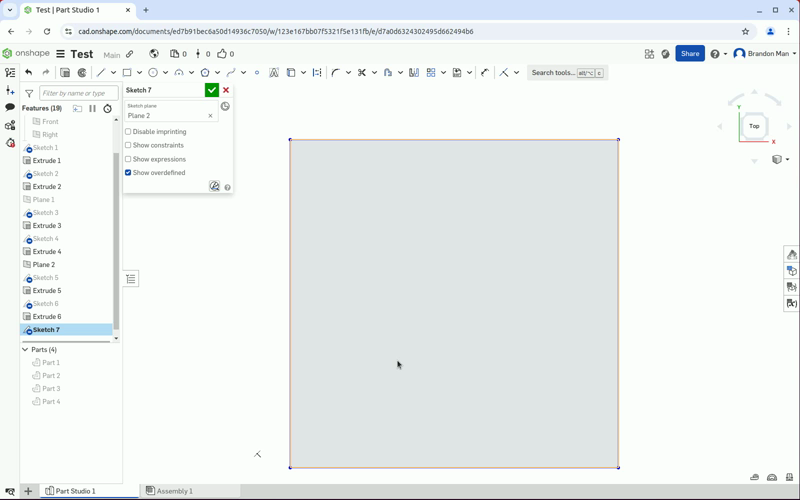
scroll(-6)
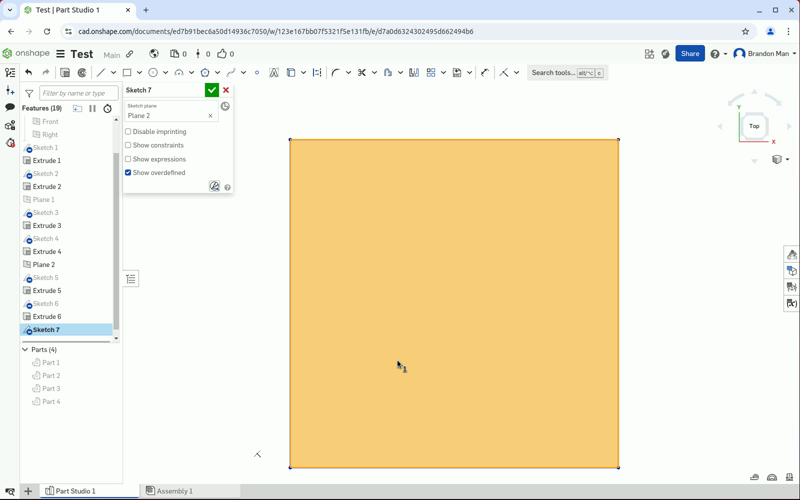
scroll(-6)
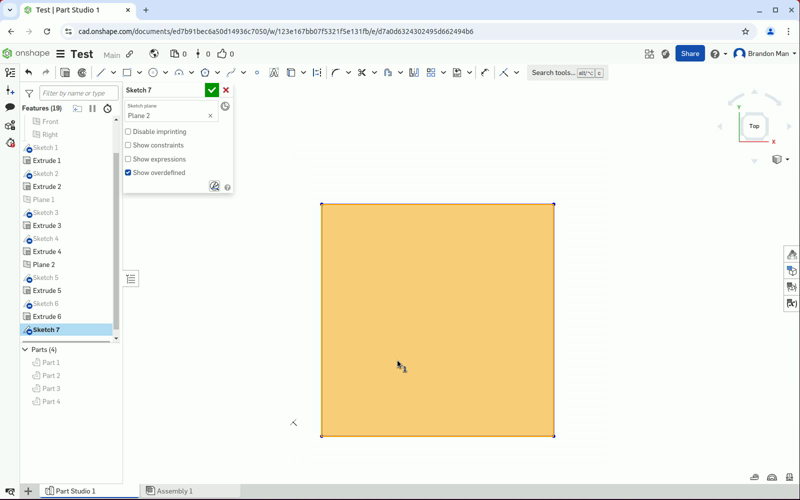
scroll(-6)
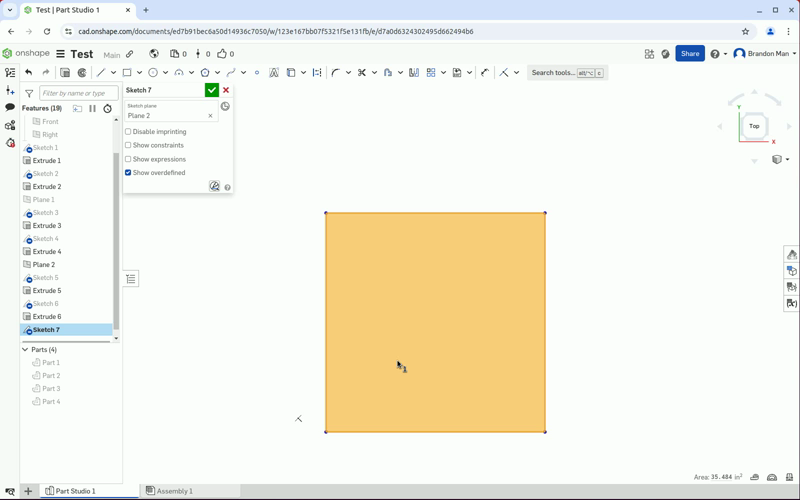
scroll(-6)
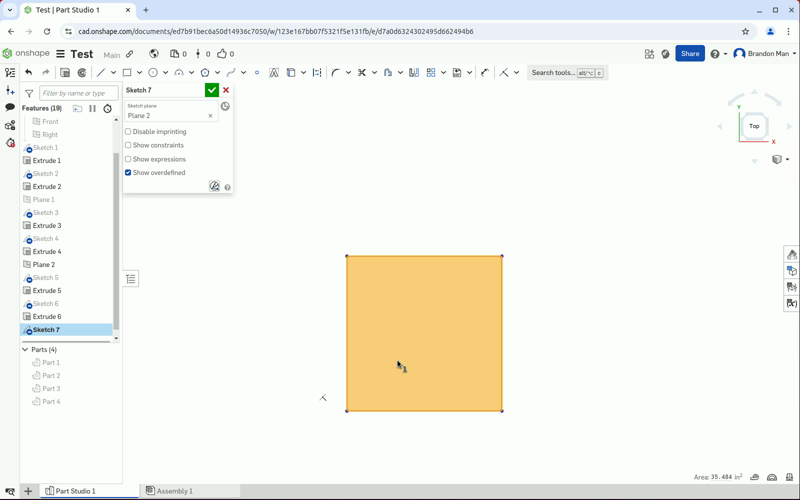
scroll(-6)
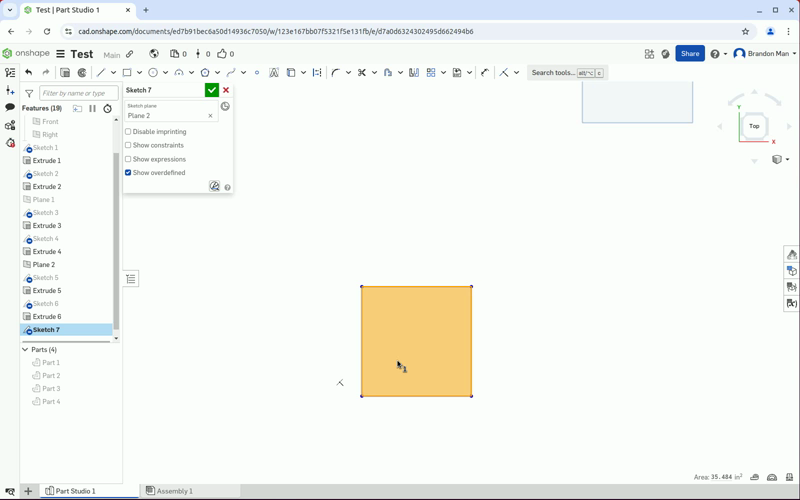
scroll(-6)
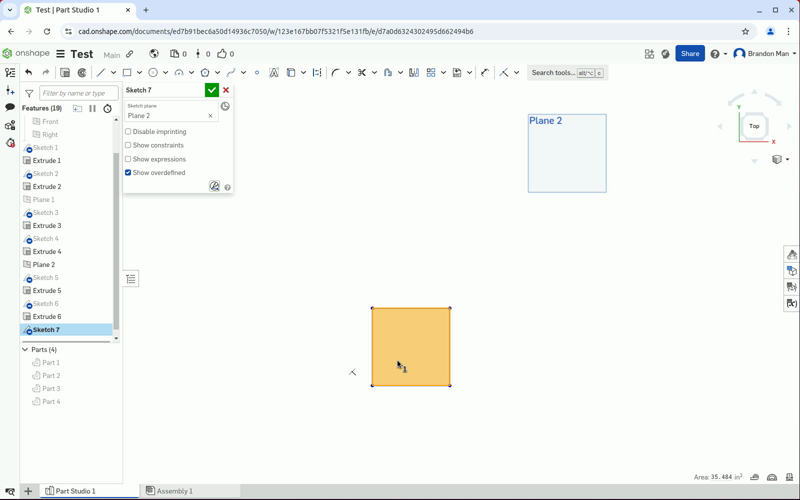
scroll(-6)
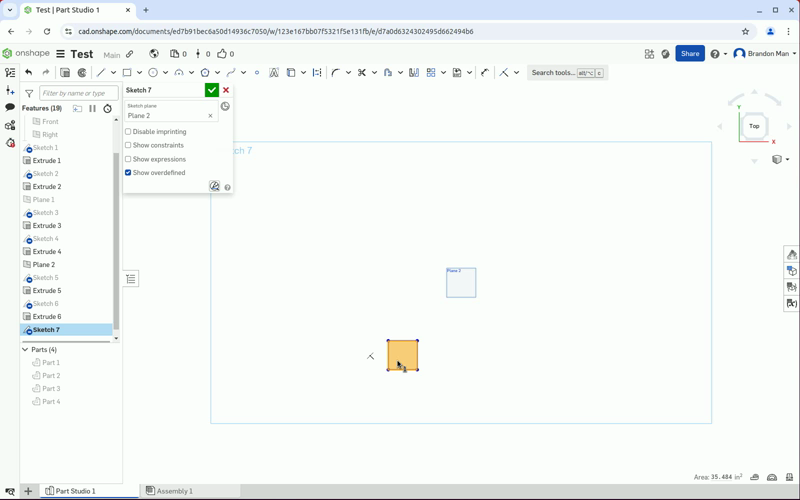
mouse_move(73, 352)
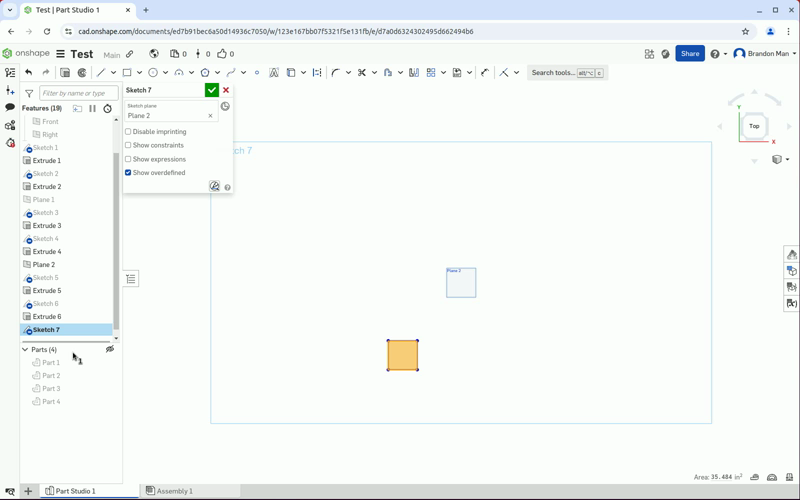
key(shift+y)
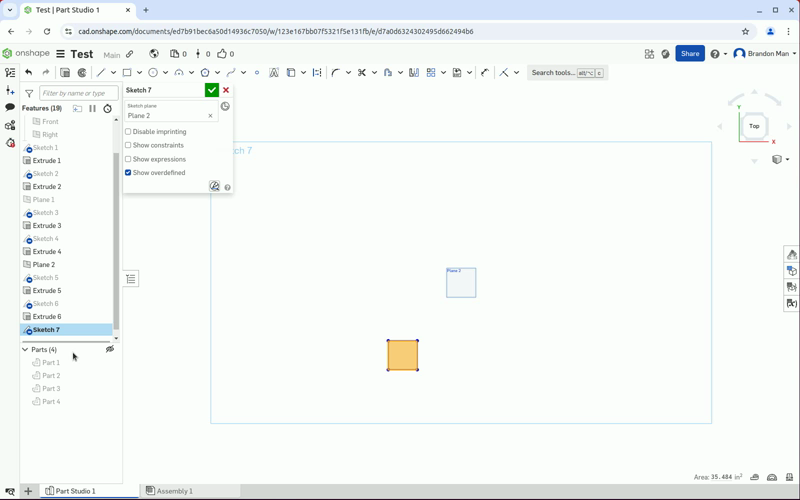
key(shift+e)
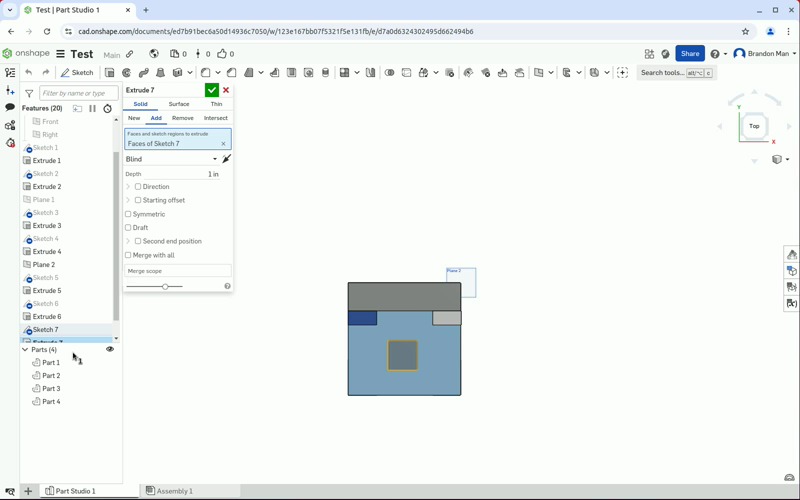
mouse_move(143, 106)
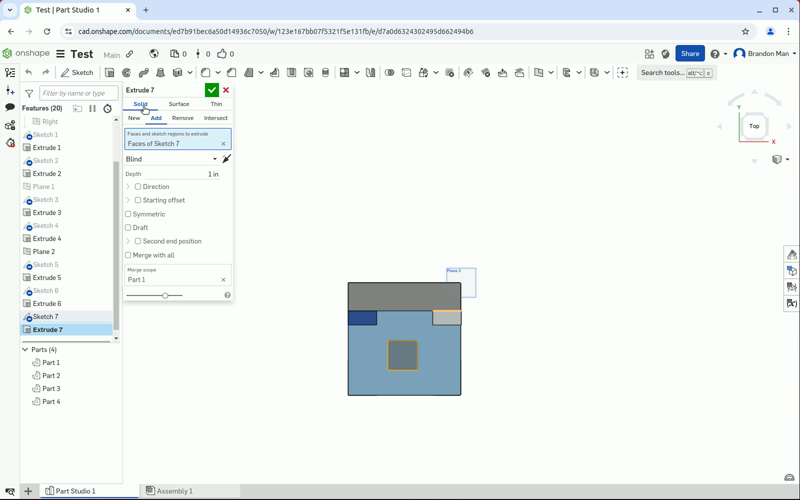
click(143, 106)
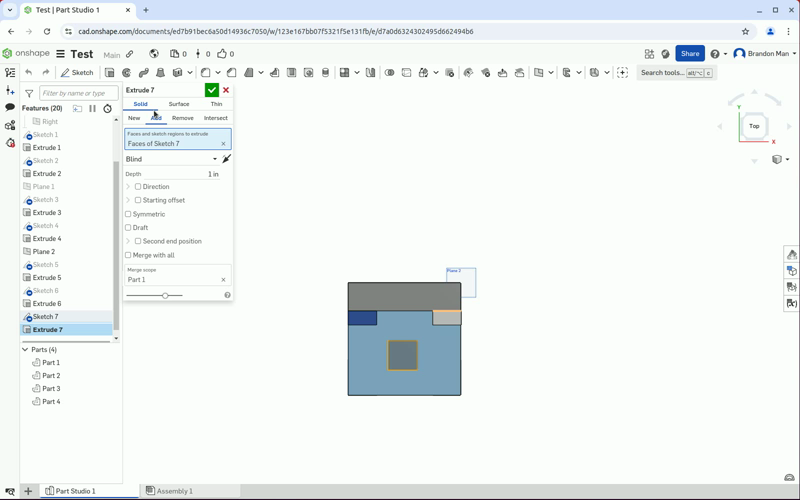
mouse_move(186, 120)
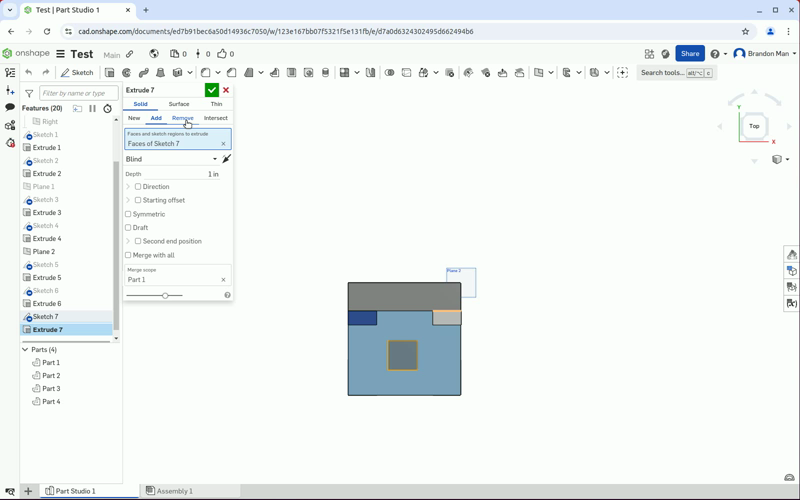
click(186, 120)
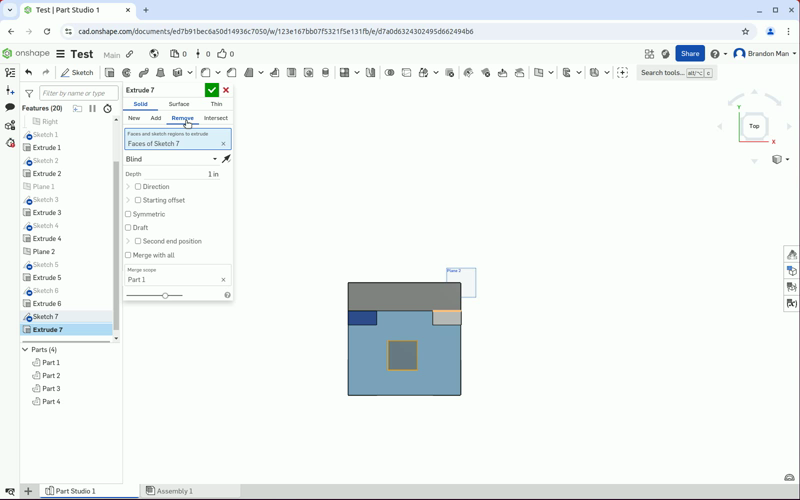
key(tab, 4)
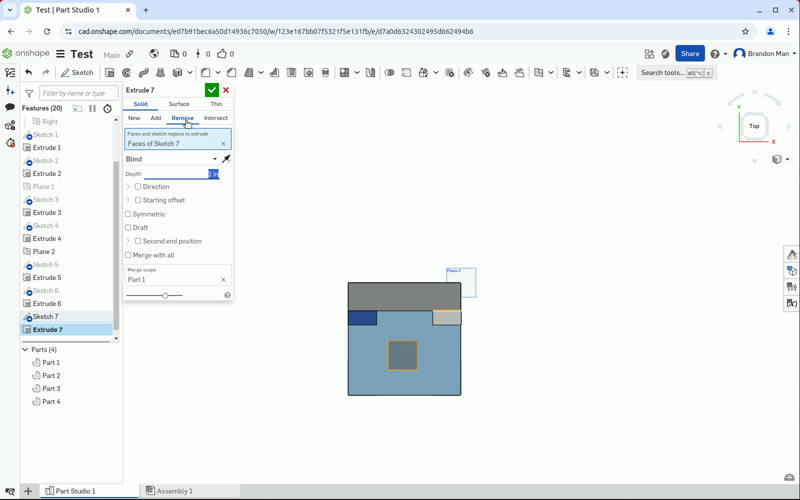
text(5.777)
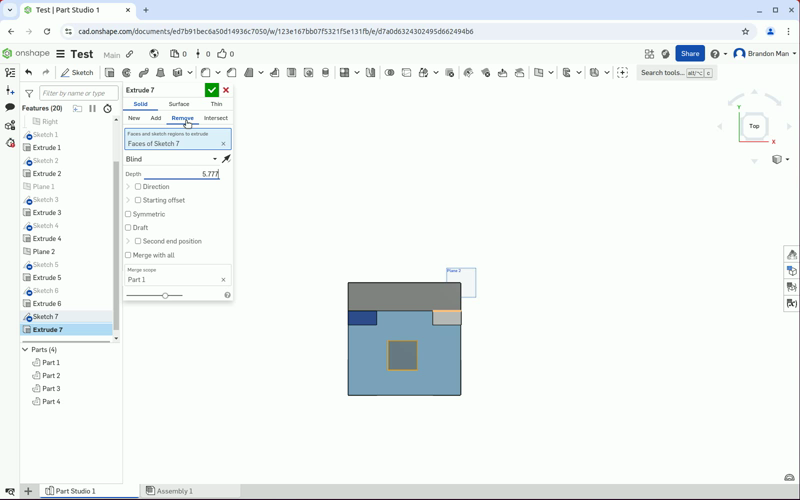
key(tab, 6)
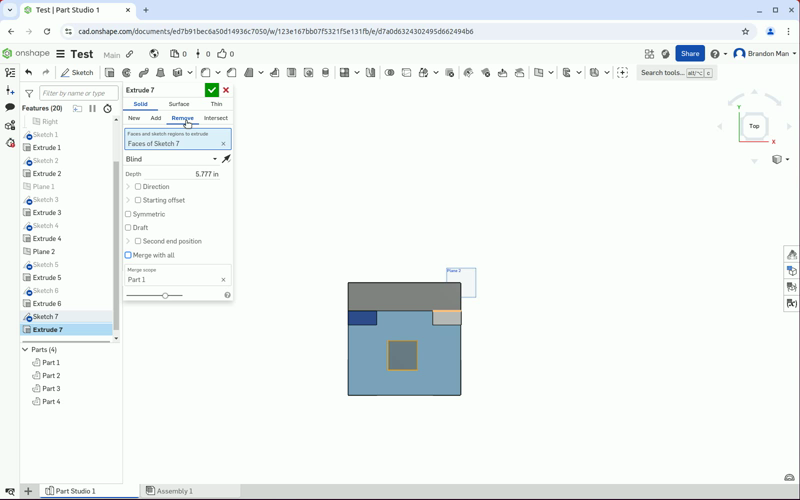
key(space)
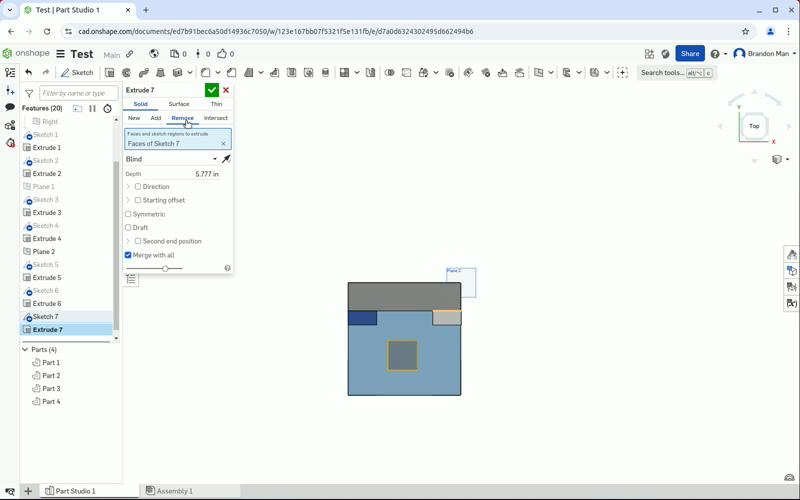
key(enter)
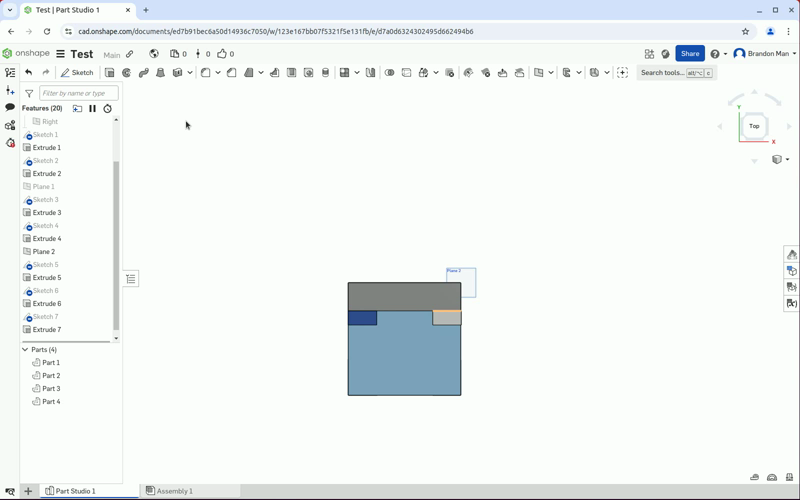
key(shift+h)
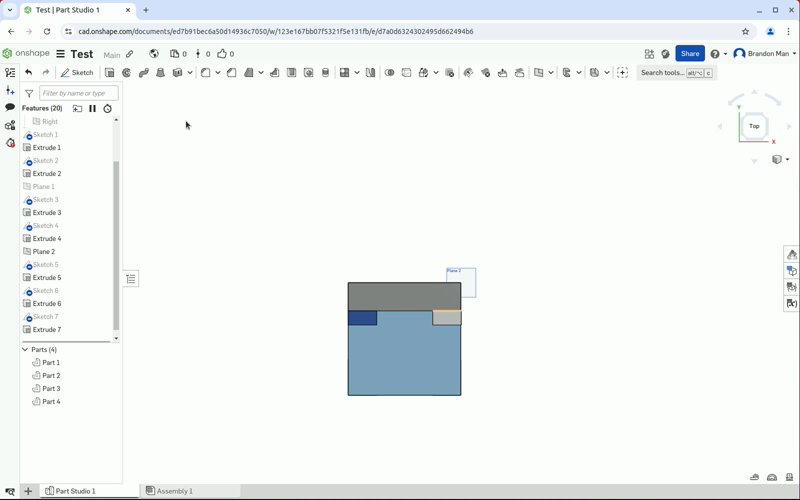
key(shift+h)
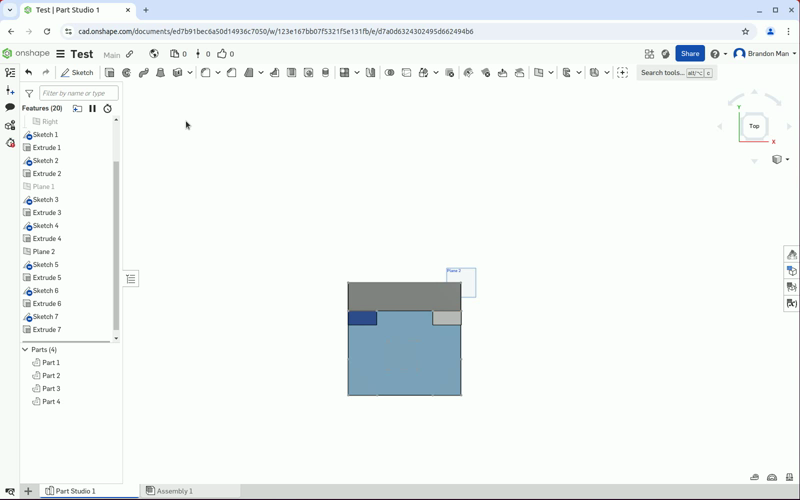
key(shift+7)
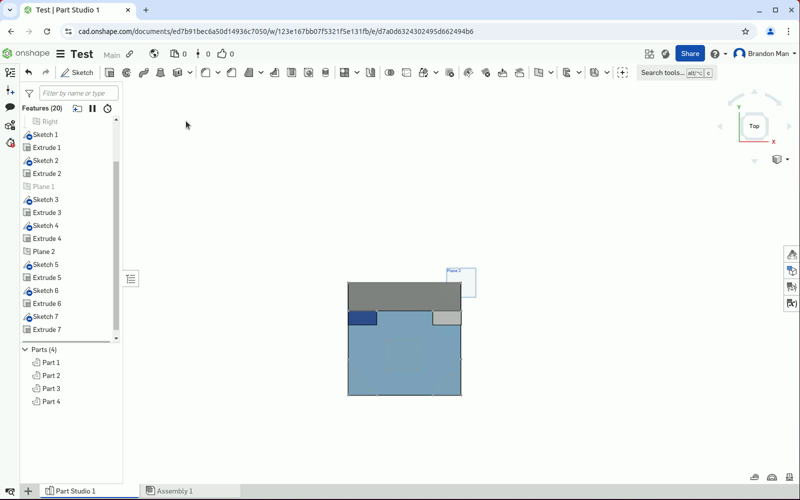
key(up, 3)
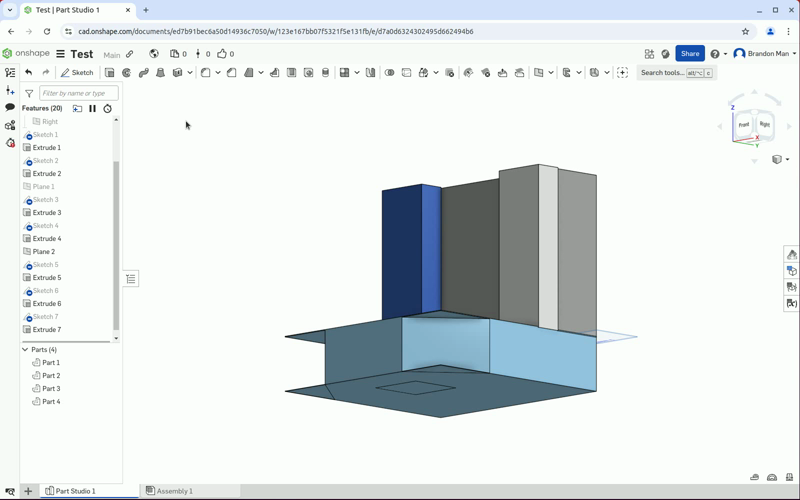
key(left, 3)
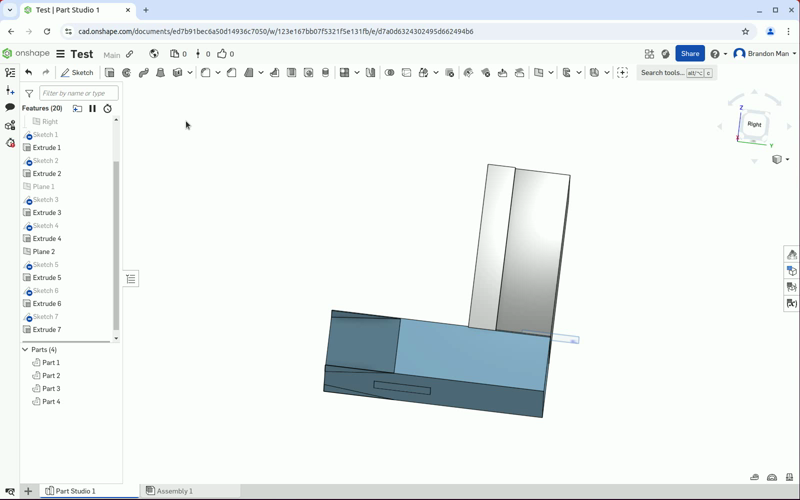
key(right, 3)
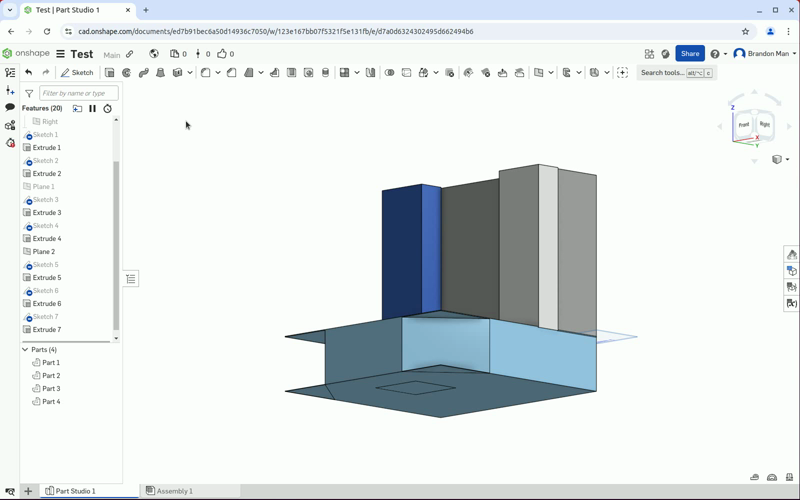
key(down, 3)
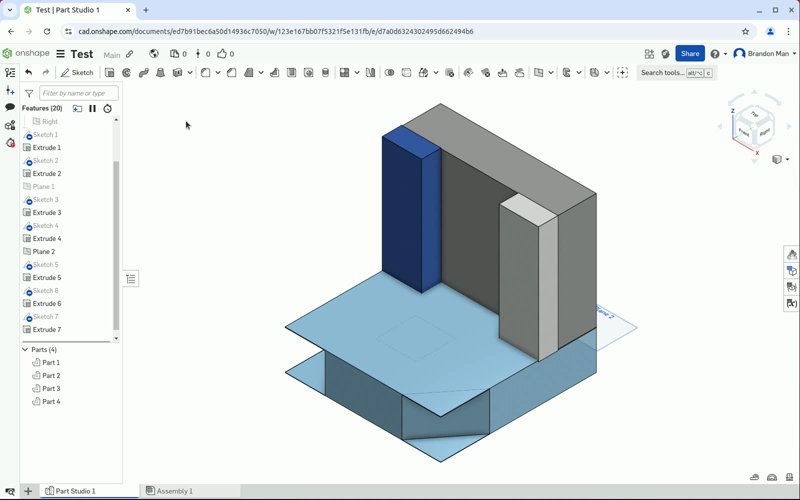
mouse_move(69, 137)
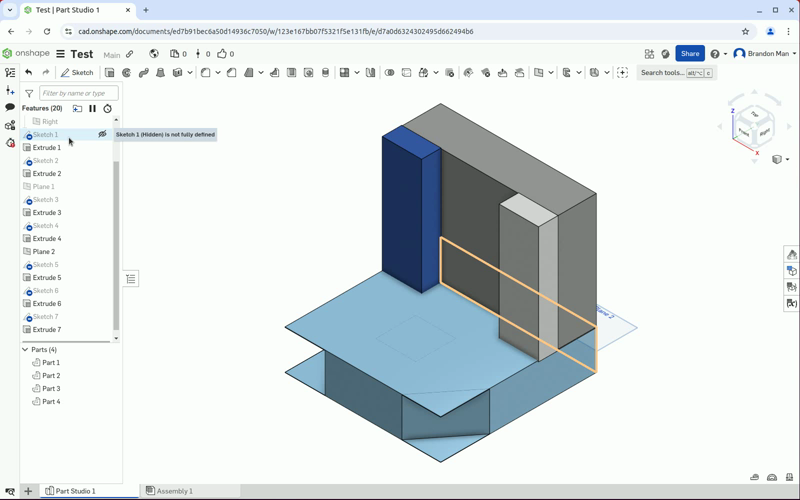
click(69, 137)